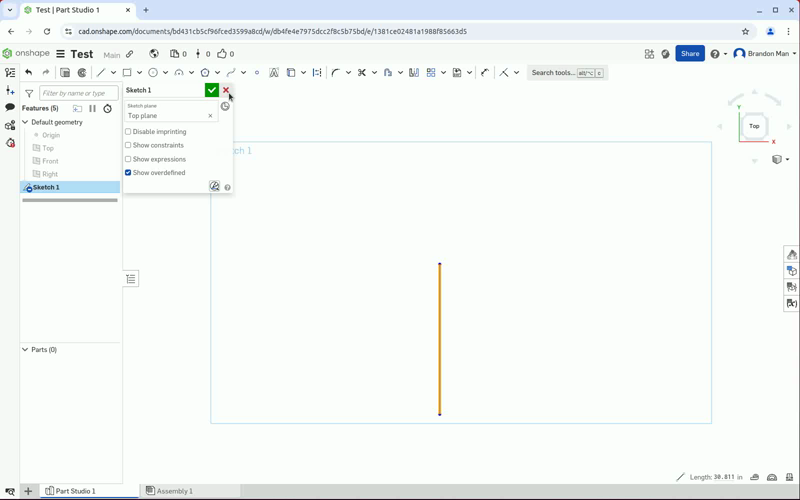
key(shift+h)
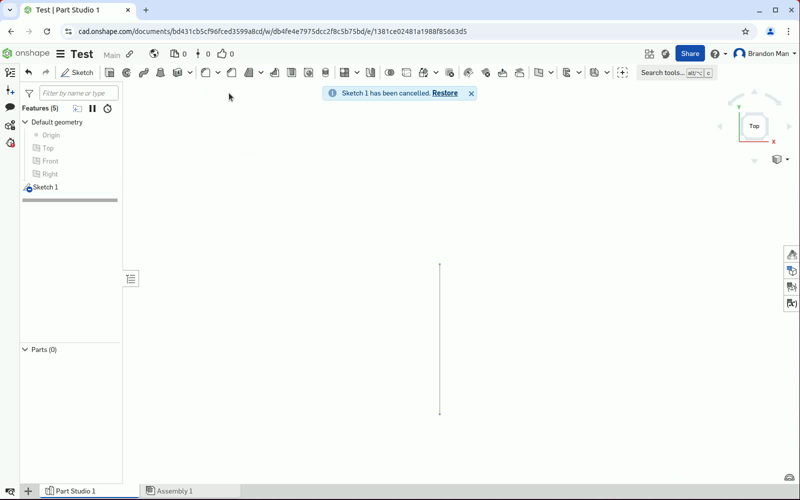
key(shift+s)
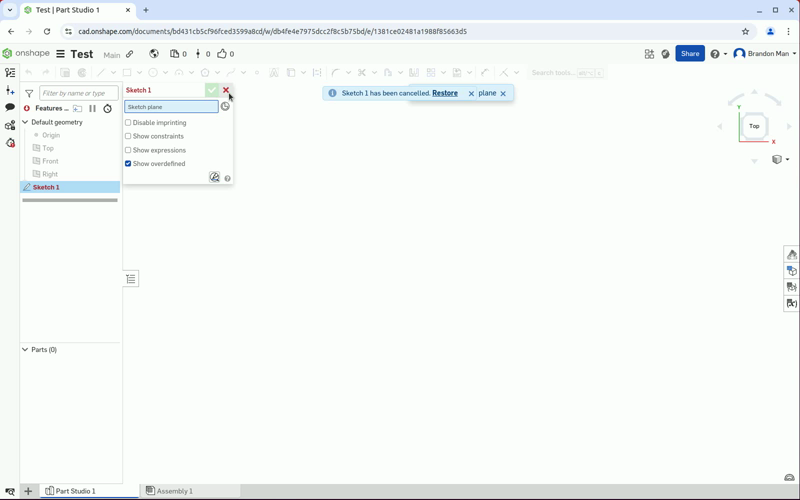
mouse_move(73, 150)
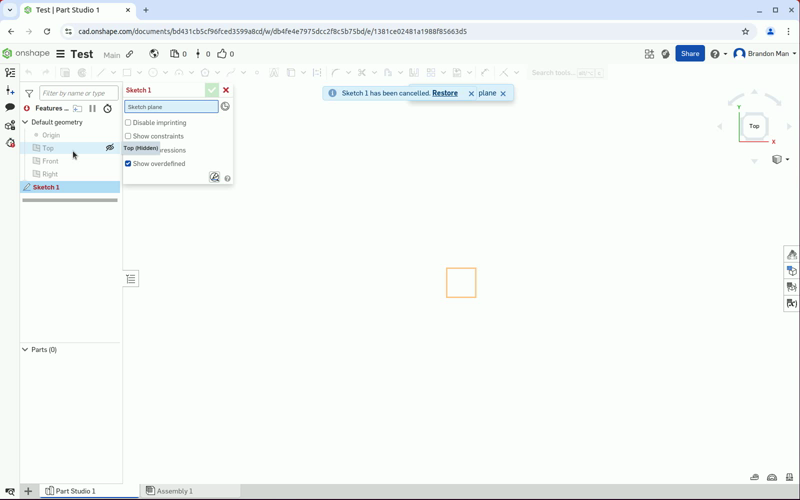
click(73, 150)
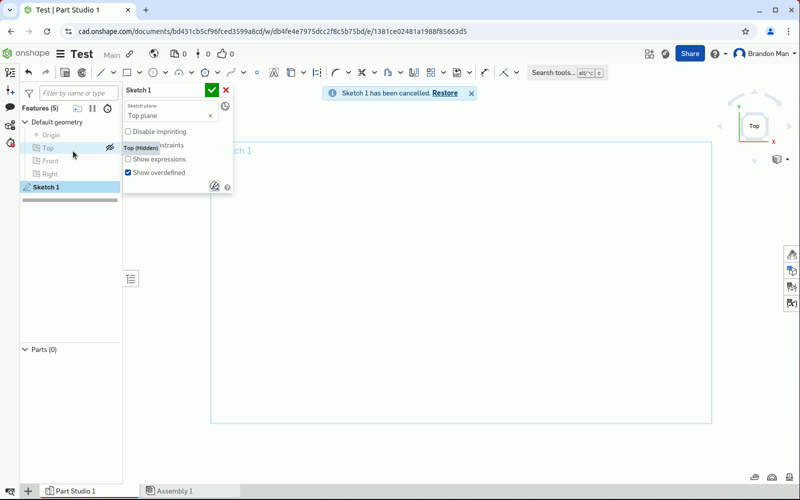
mouse_move(73, 352)
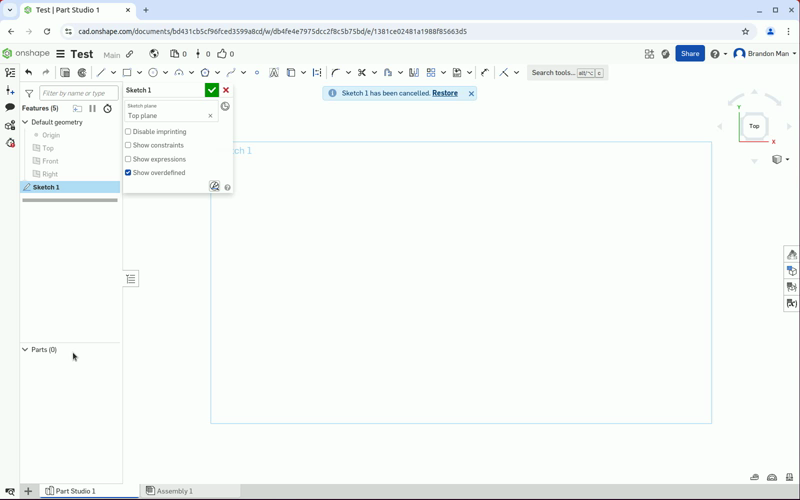
key(y)
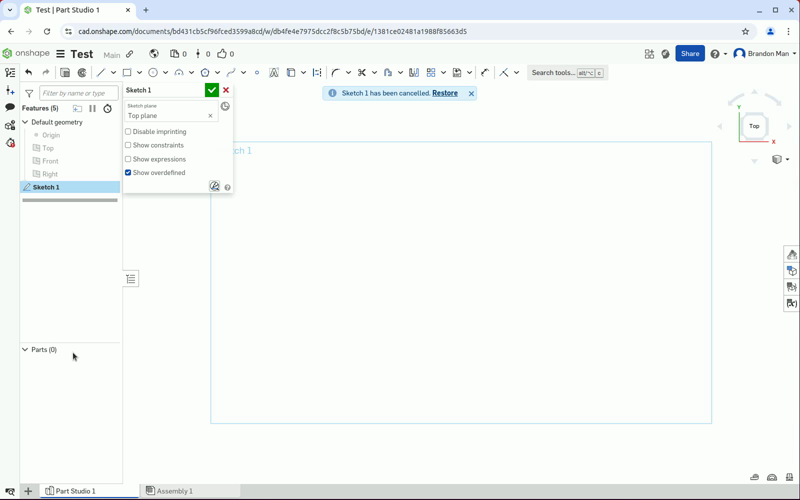
key(l)
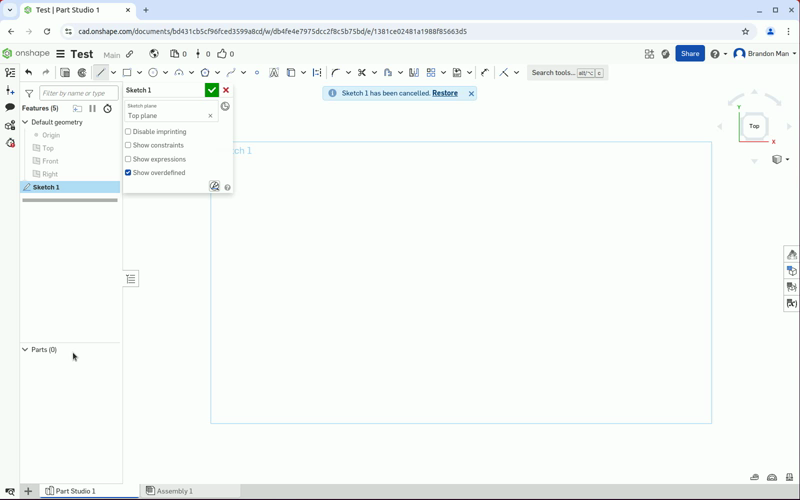
key_down(shift)
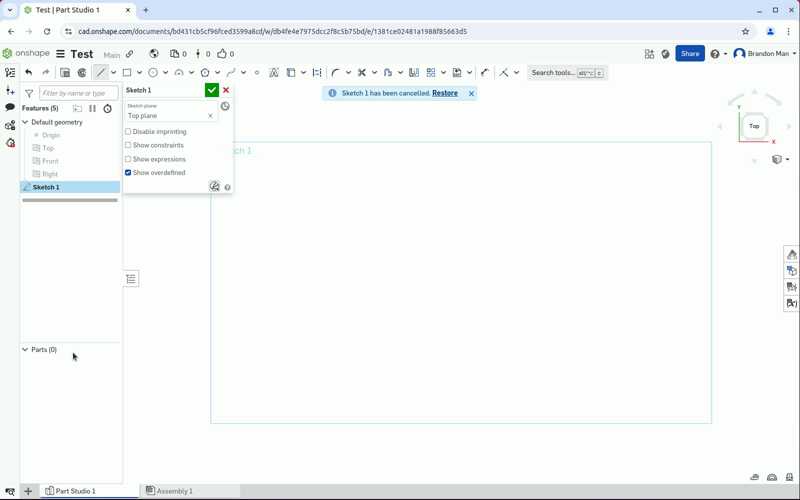
mouse_move(434, 315)
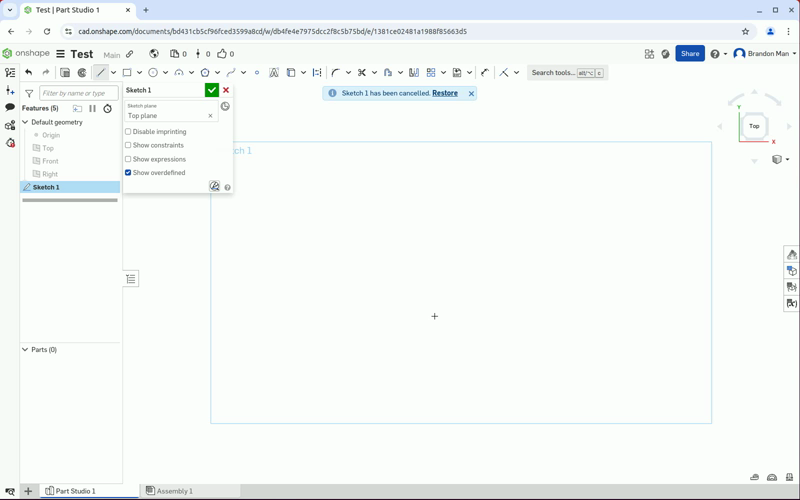
click(434, 315)
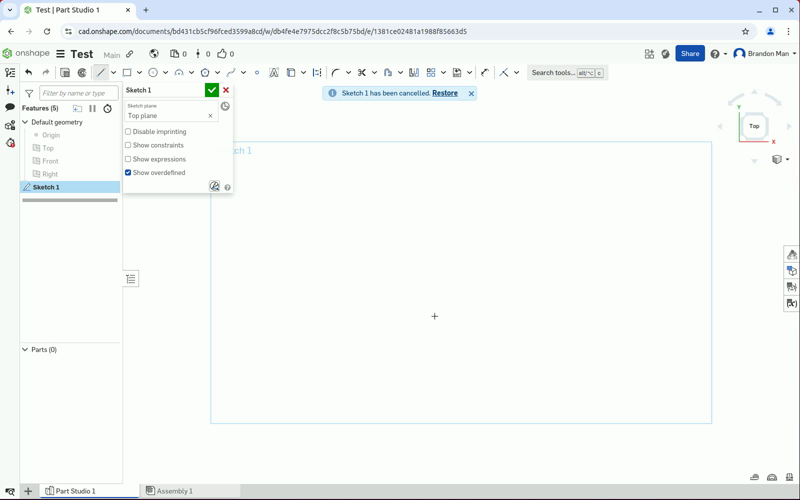
key_up(shift)
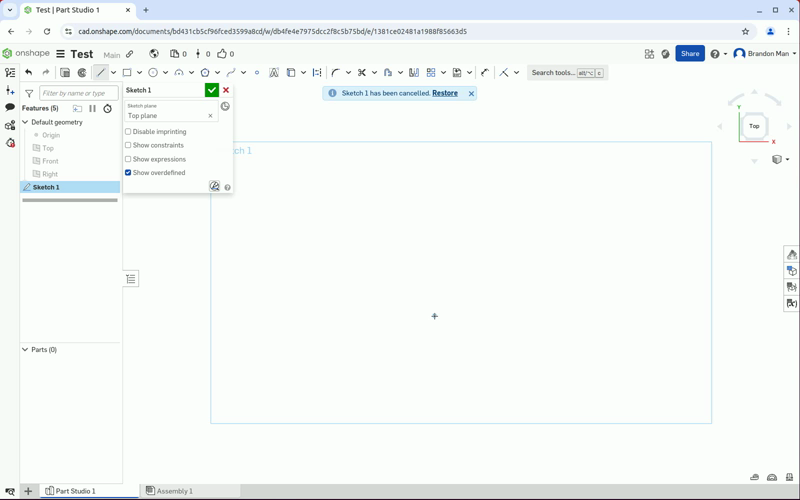
key_down(shift)
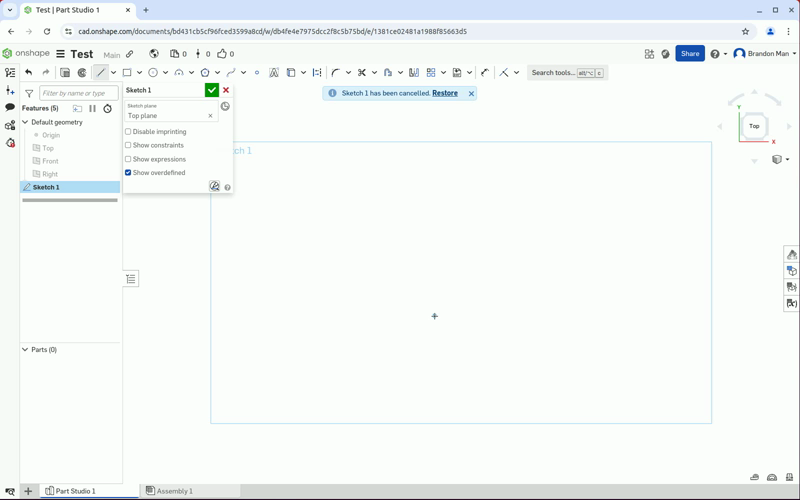
mouse_move(464, 315)
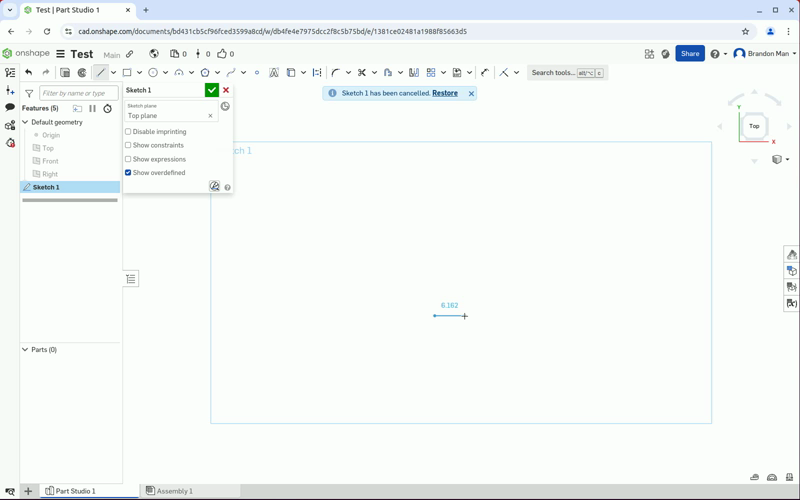
mouse_move(477, 315)
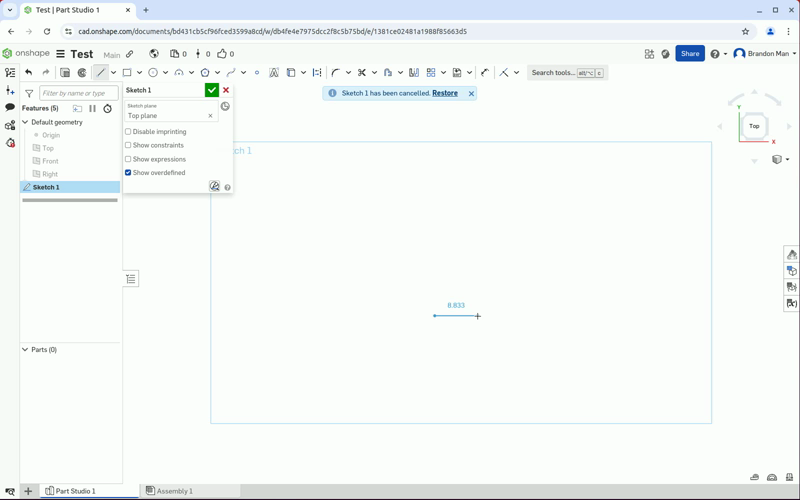
click(477, 315)
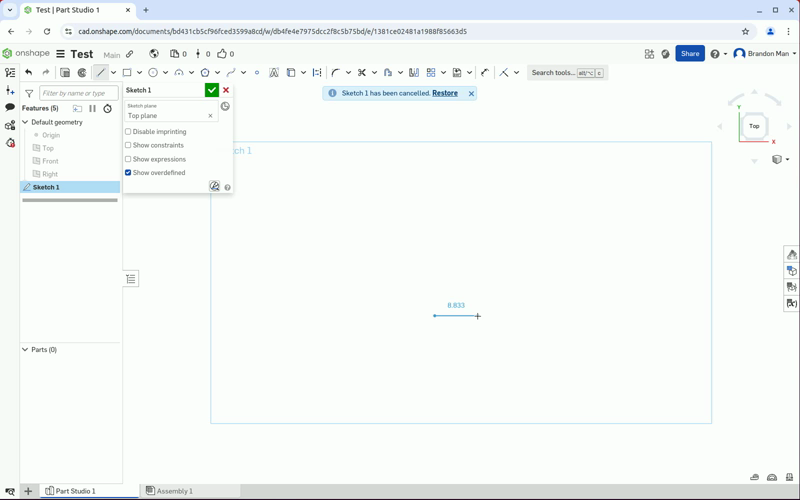
key_up(shift)
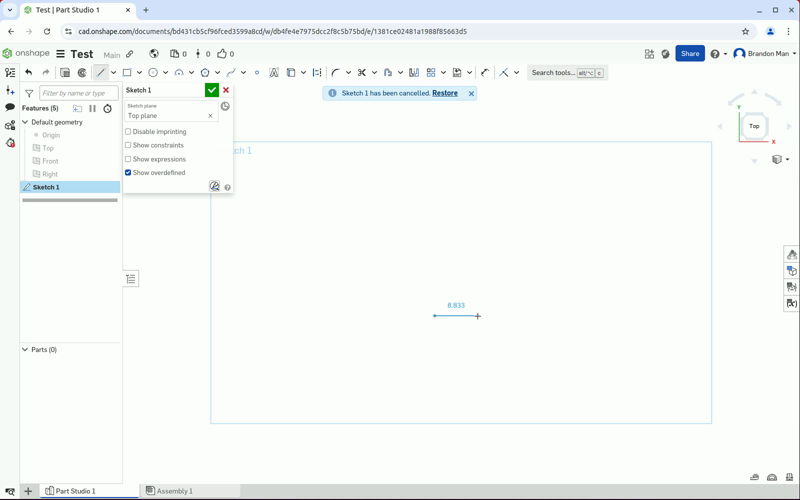
key_down(shift)
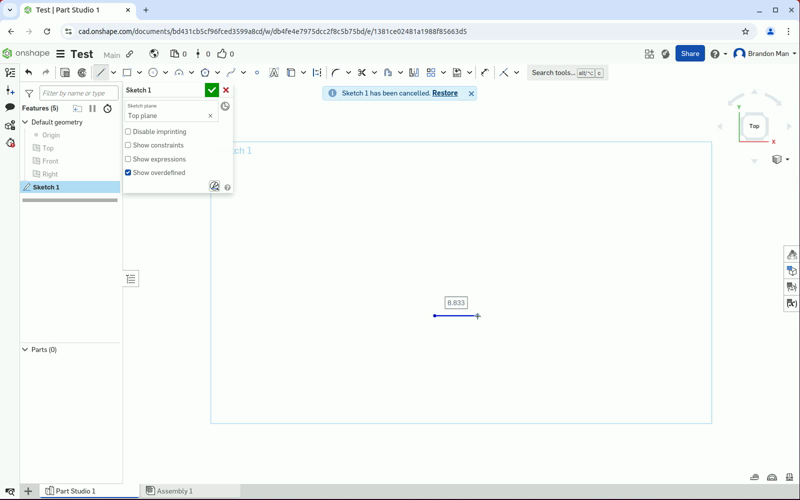
mouse_move(477, 247)
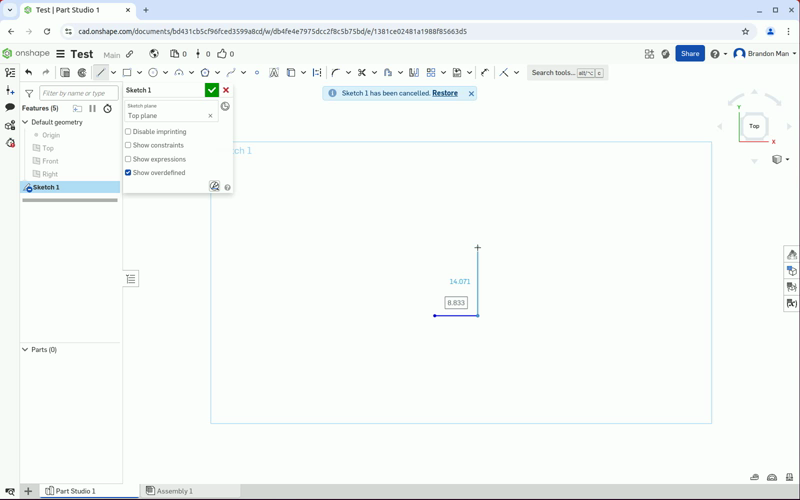
click(477, 247)
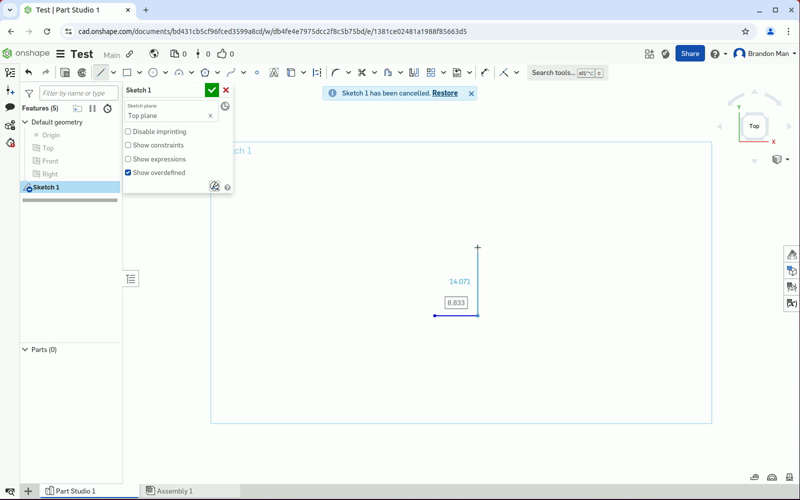
key_up(shift)
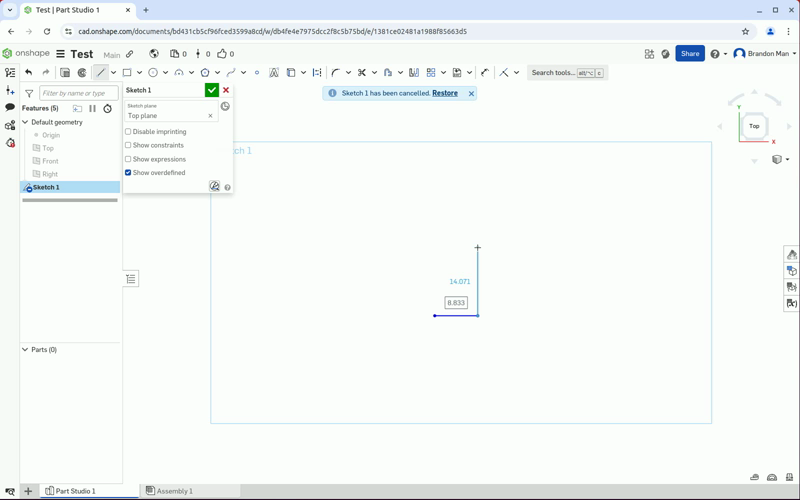
key_down(shift)
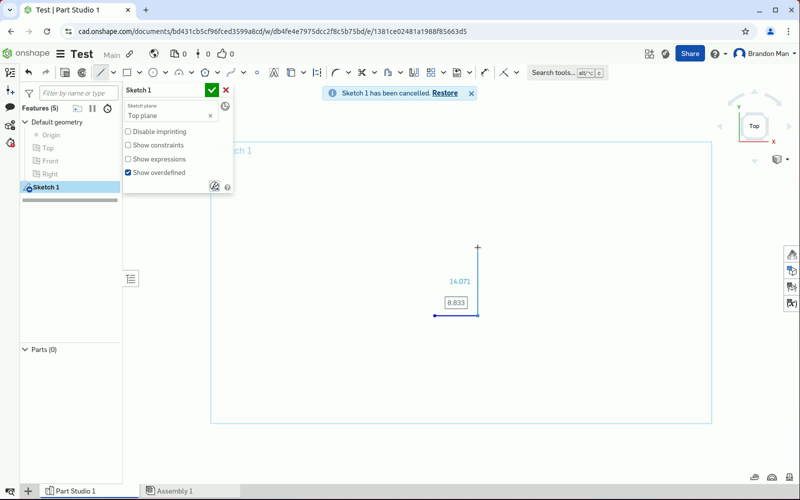
mouse_move(507, 247)
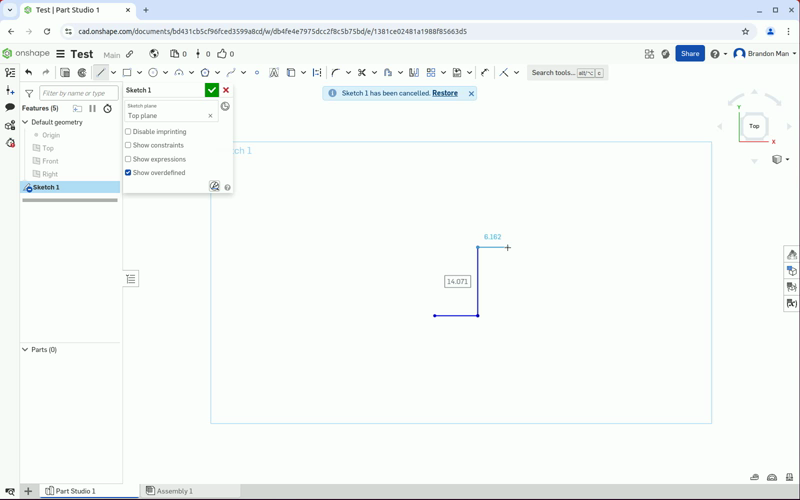
mouse_move(434, 247)
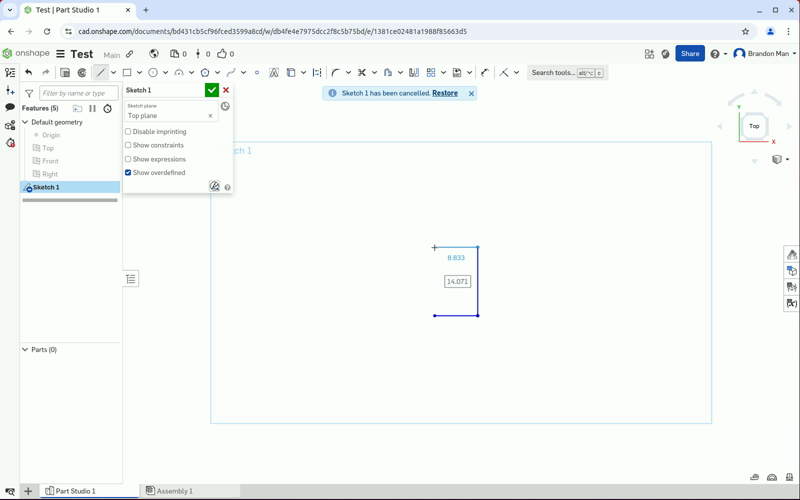
click(434, 247)
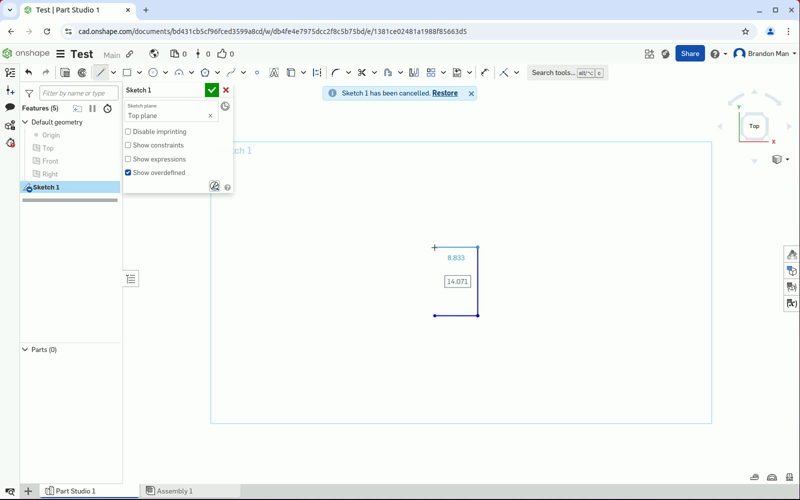
key_up(shift)
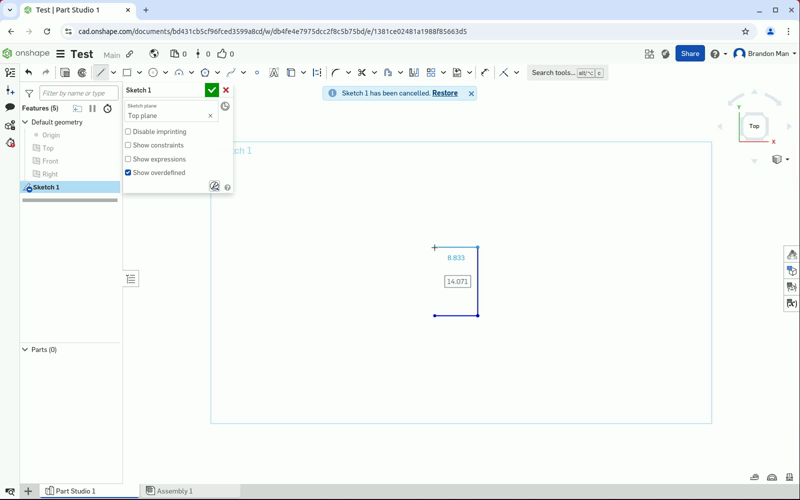
key_down(shift)
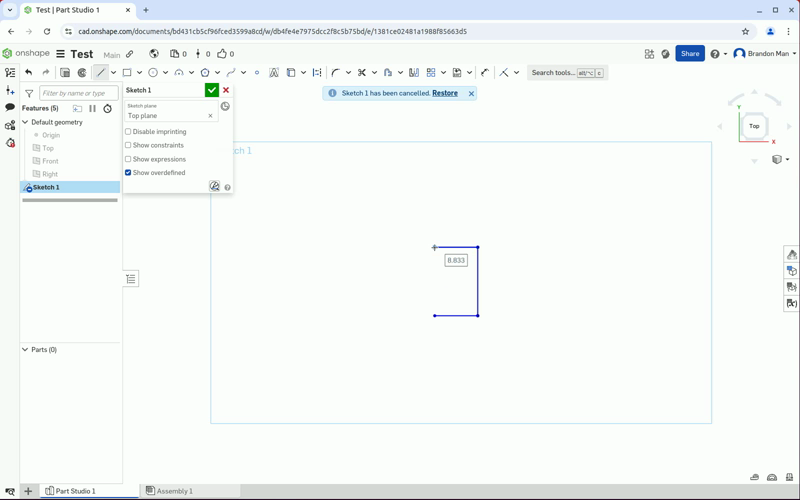
mouse_move(434, 315)
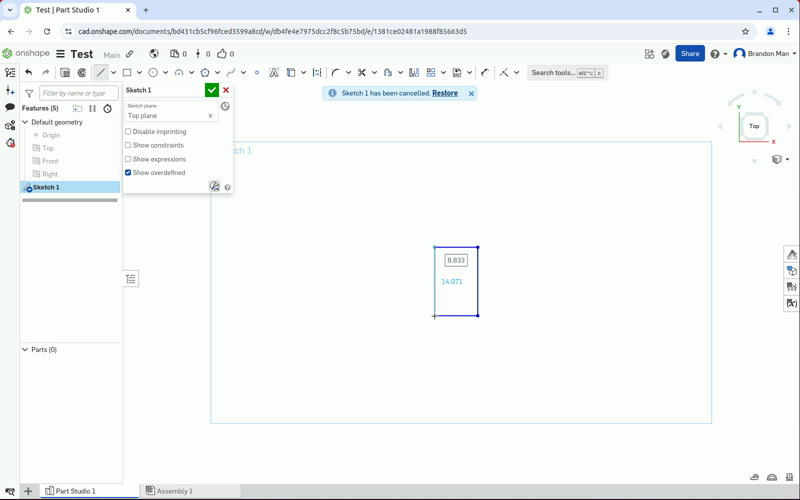
key_up(shift)
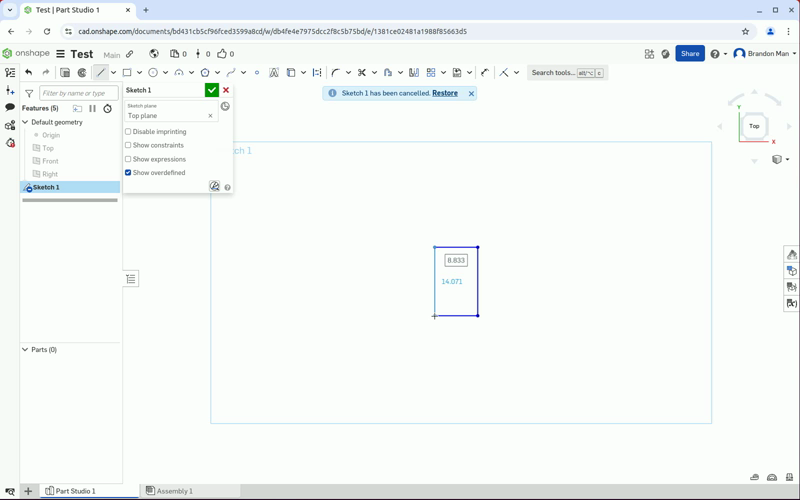
click(434, 315)
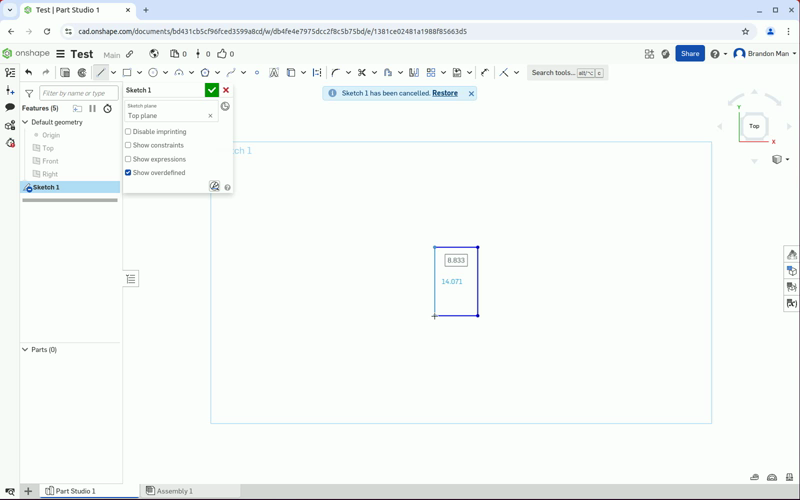
key(esc)
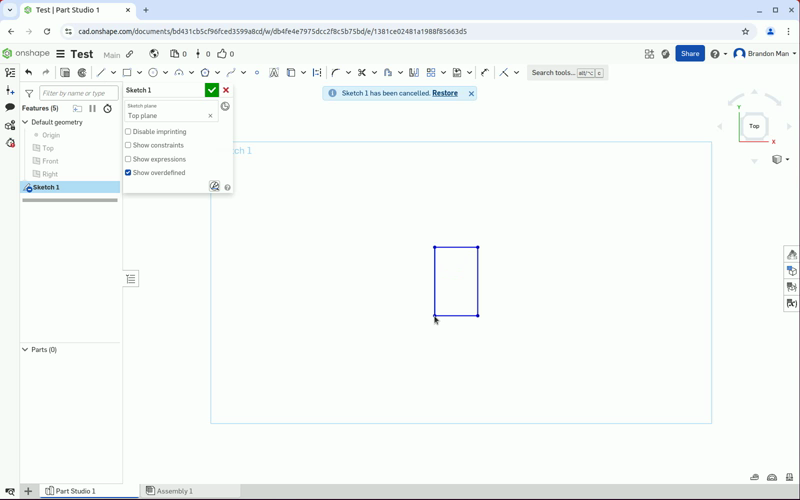
key(c)
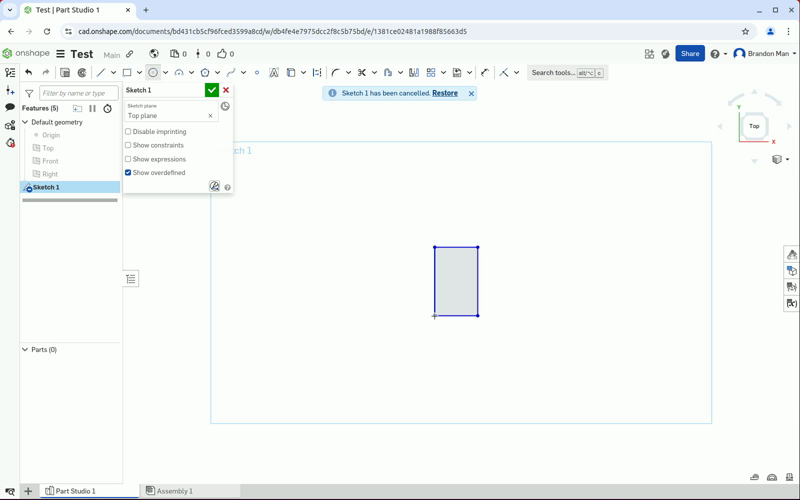
key_down(shift)
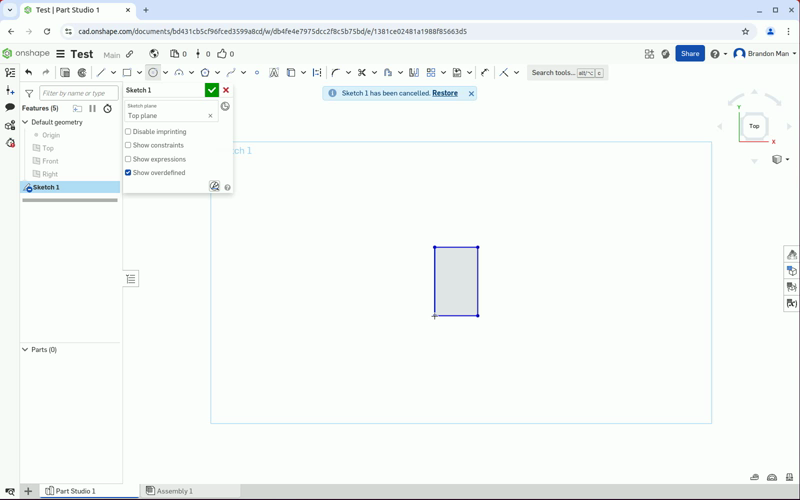
mouse_move(446, 260)
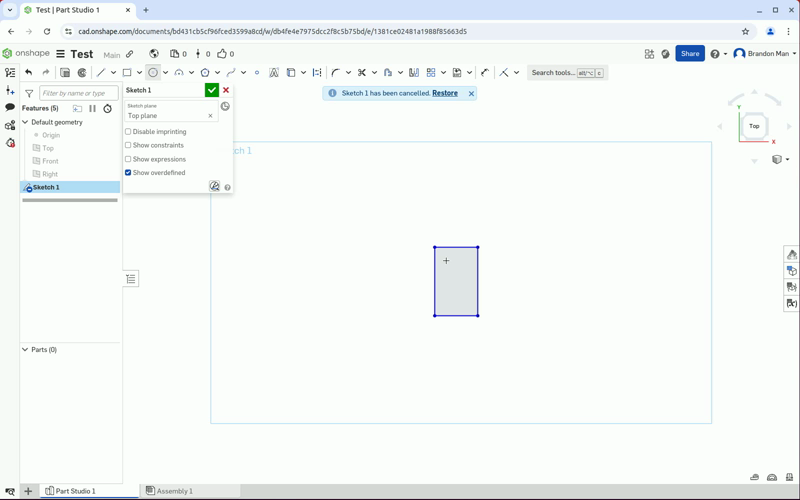
click(446, 260)
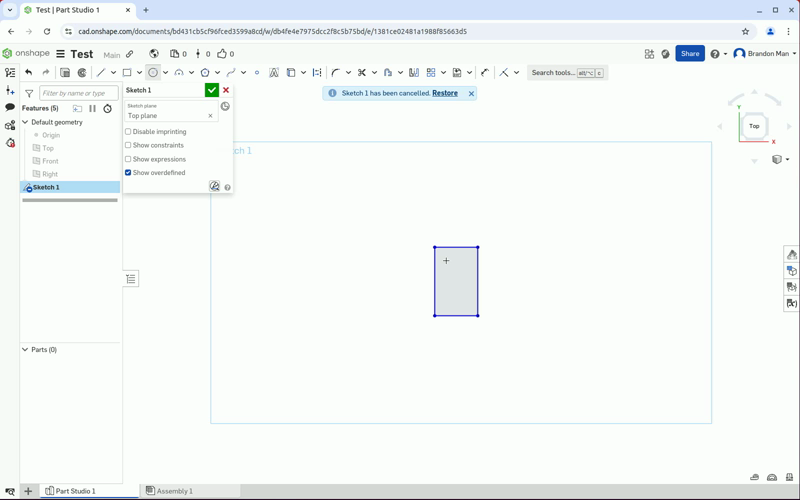
key_up(shift)
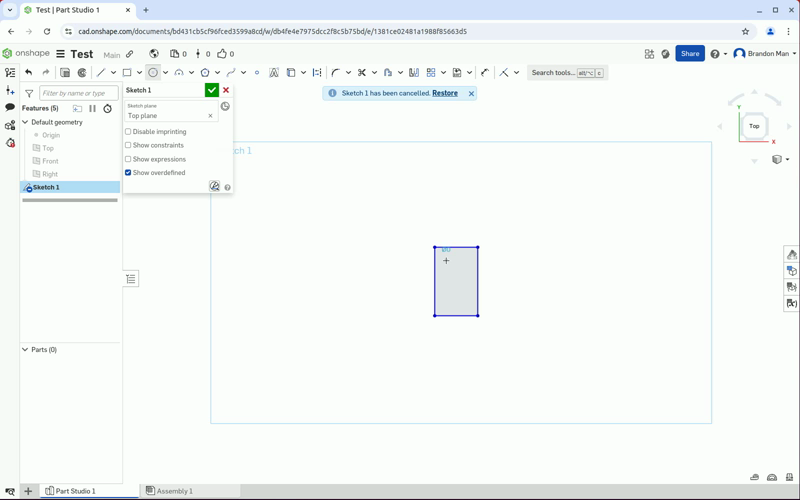
mouse_move(455, 260)
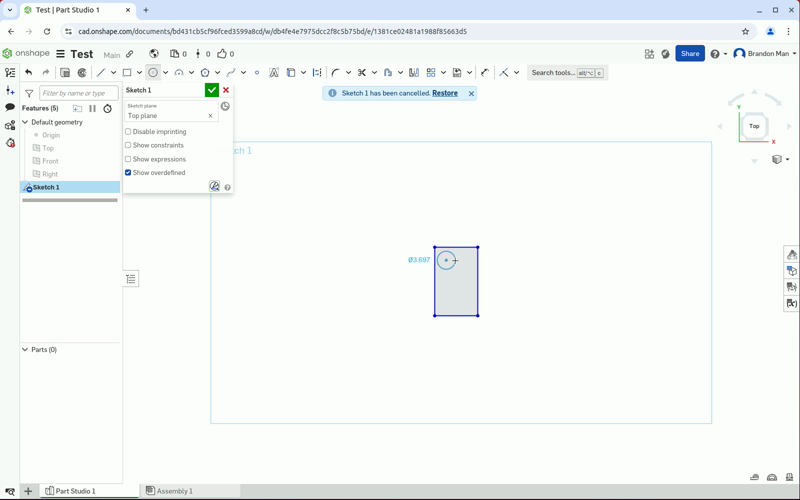
click(455, 260)
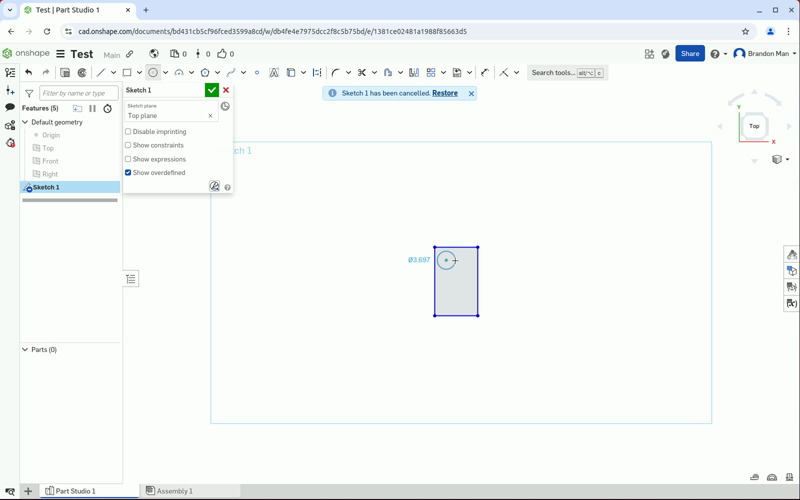
key(esc)
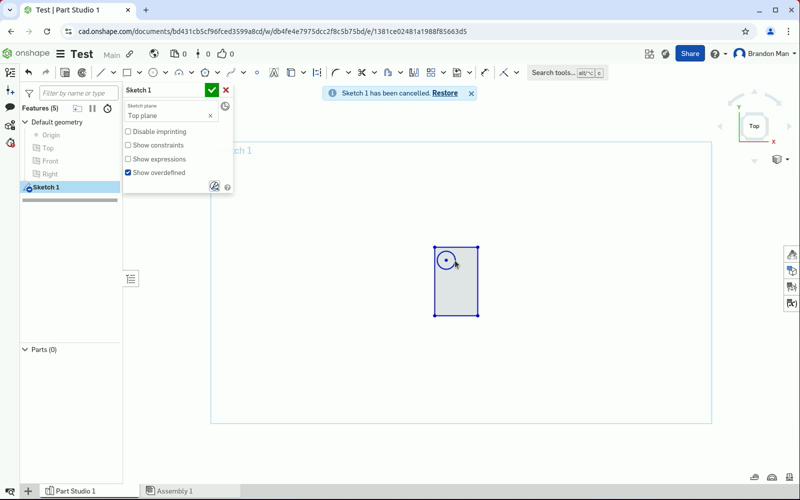
mouse_move(466, 250)
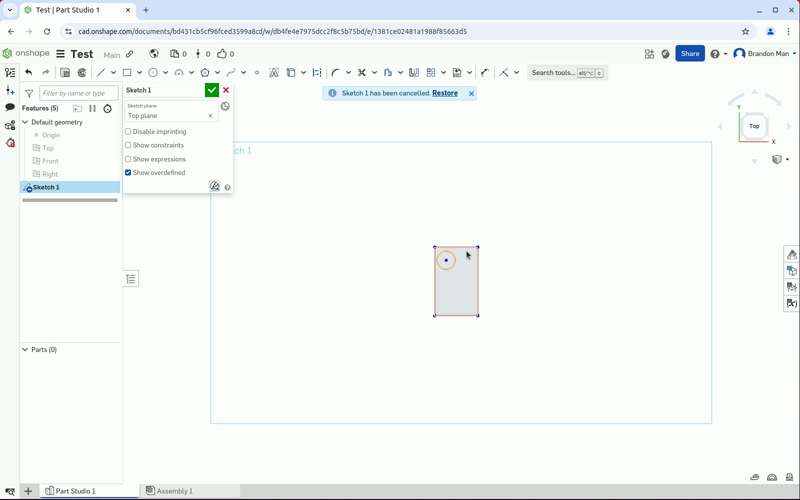
click(466, 250)
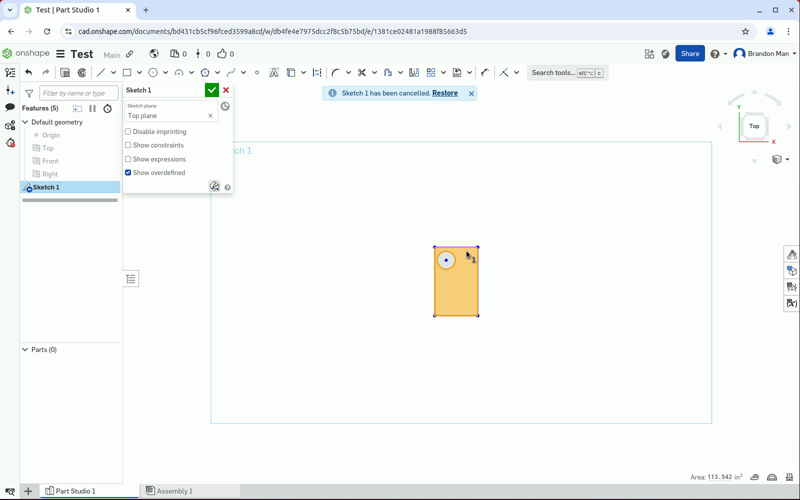
mouse_move(73, 352)
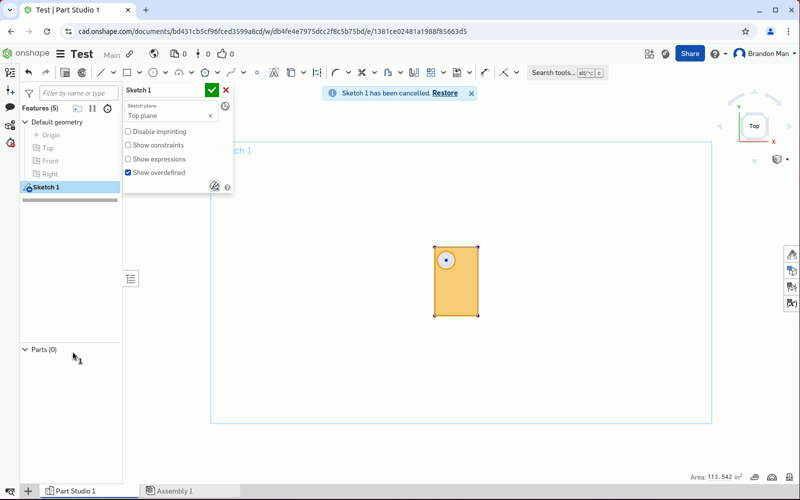
key(shift+y)
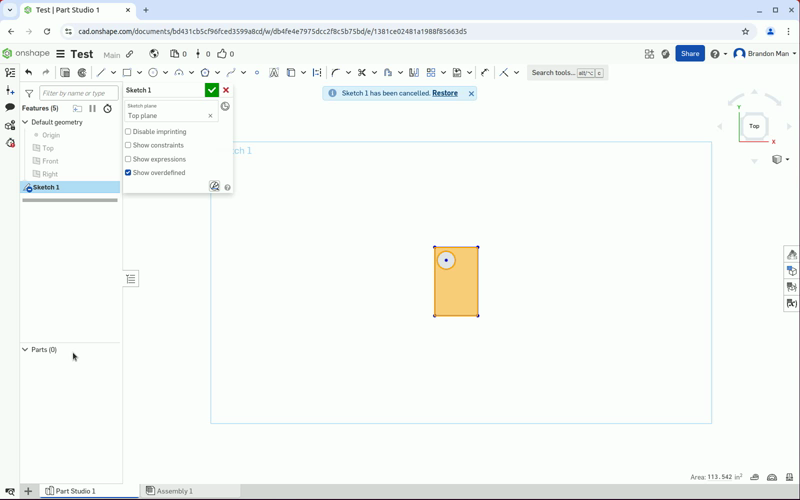
key(shift+e)
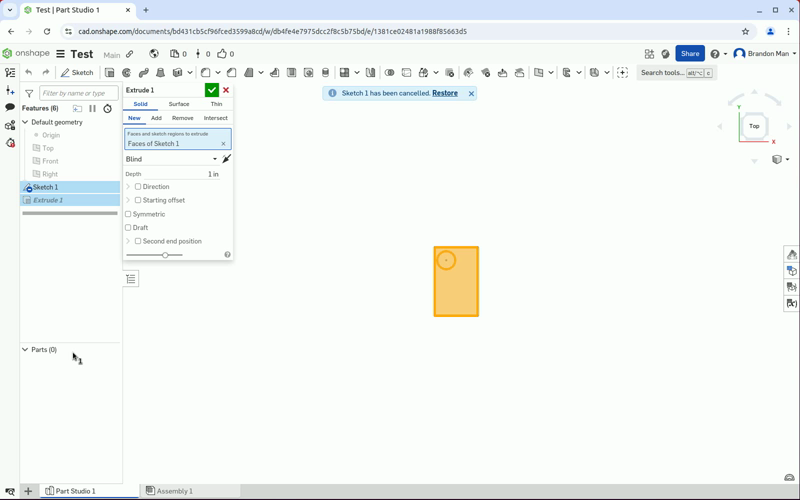
mouse_move(143, 106)
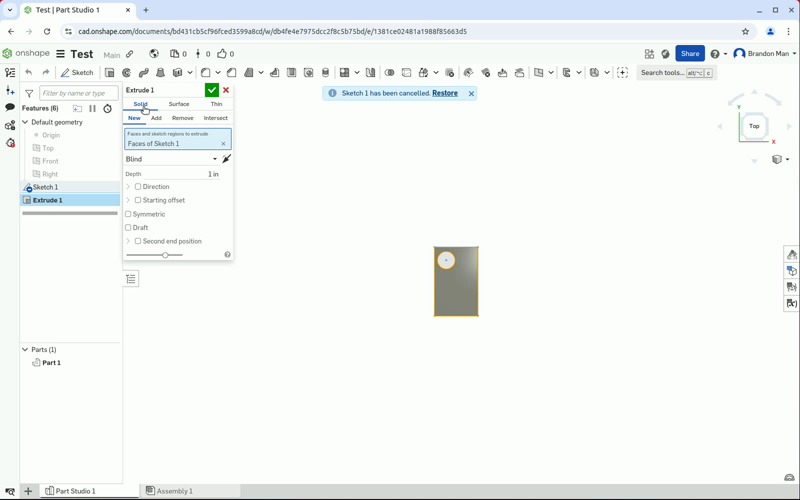
click(143, 106)
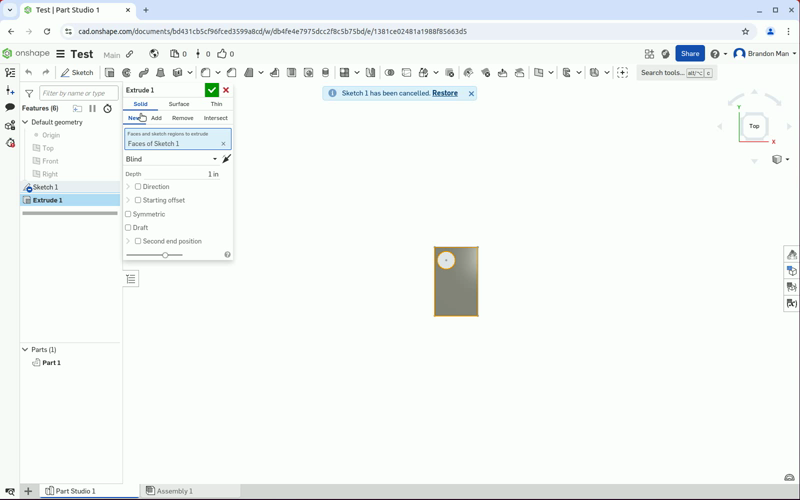
mouse_move(137, 120)
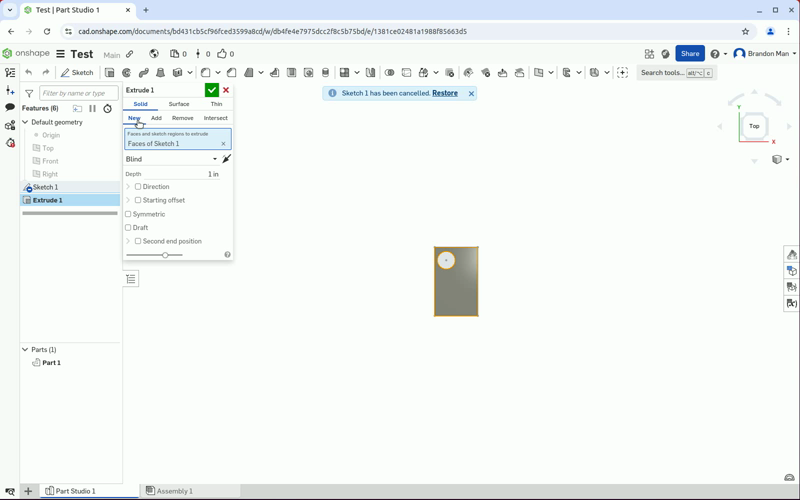
click(137, 120)
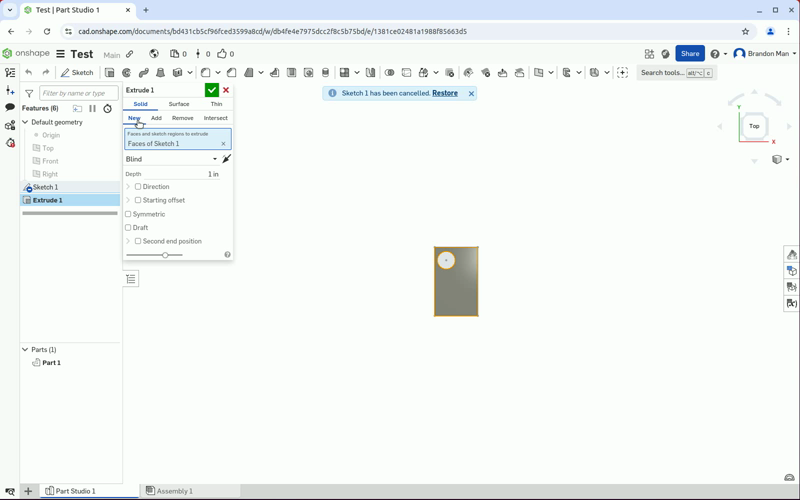
key(tab, 4)
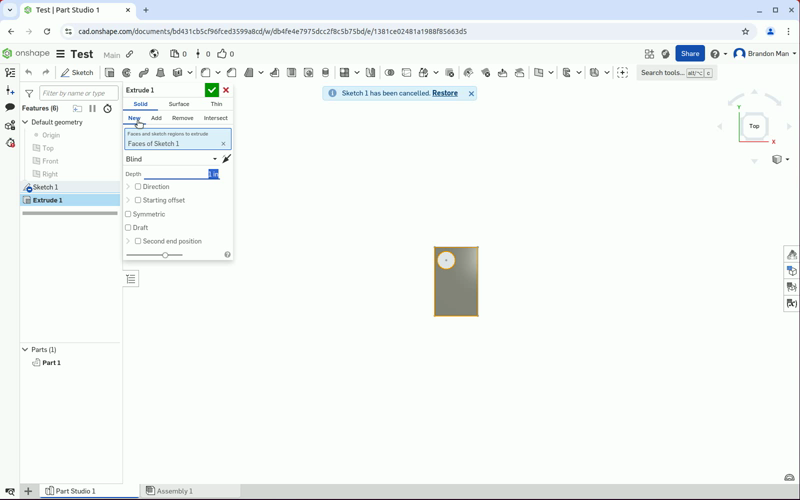
text(8.666)
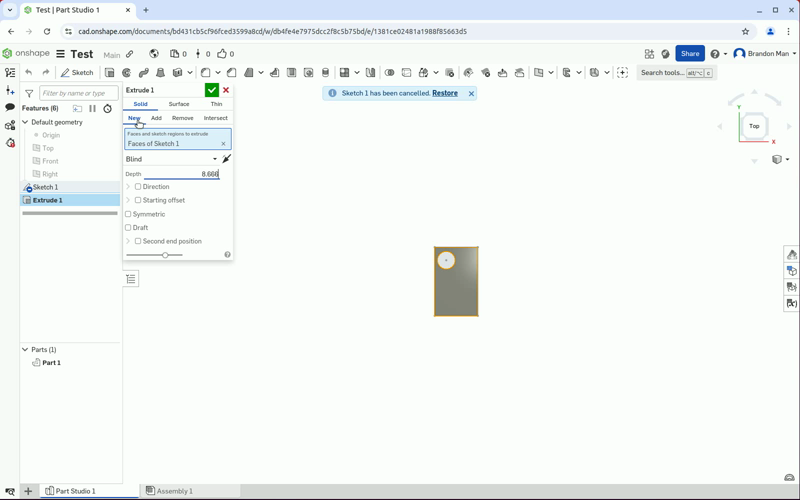
key(enter)
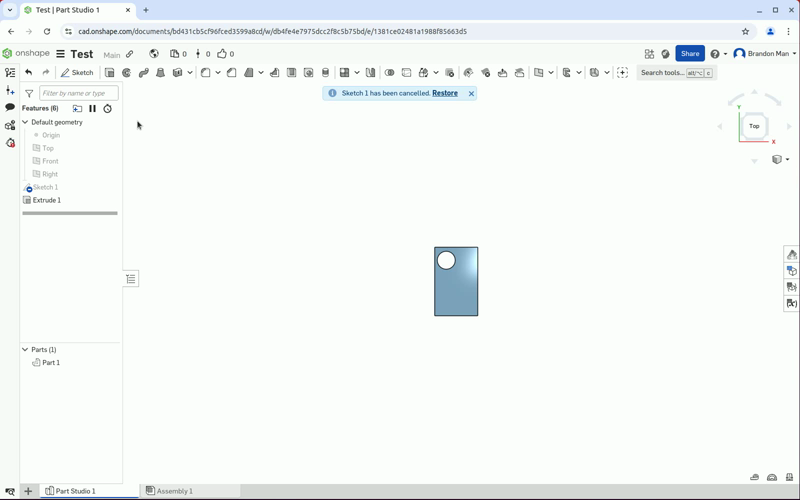
key(shift+h)
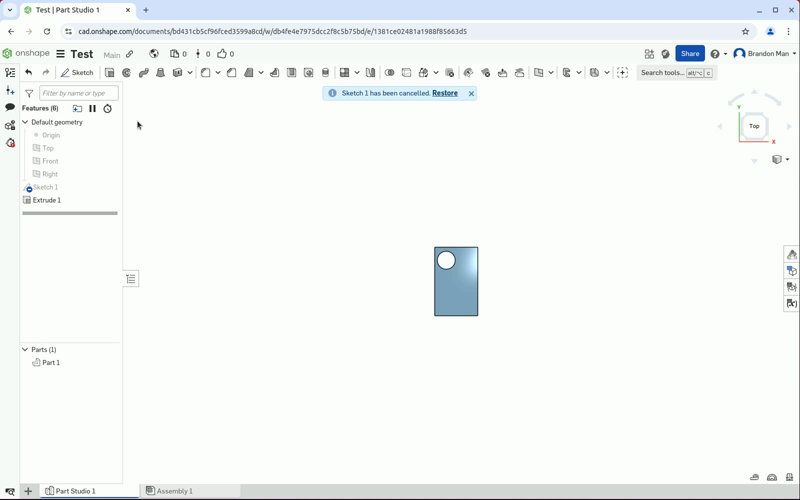
key(shift+h)
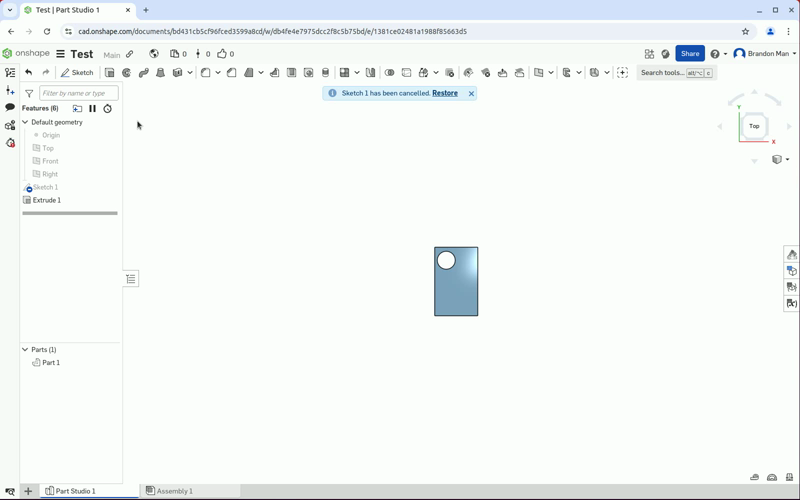
mouse_move(73, 189)
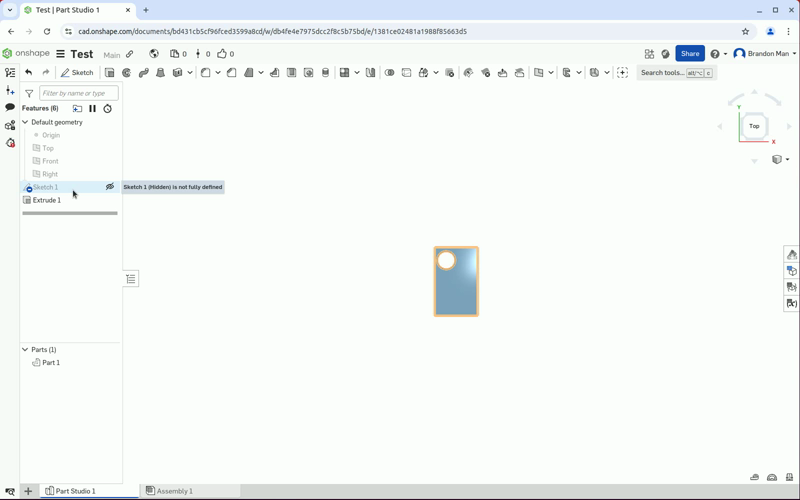
click(73, 189)
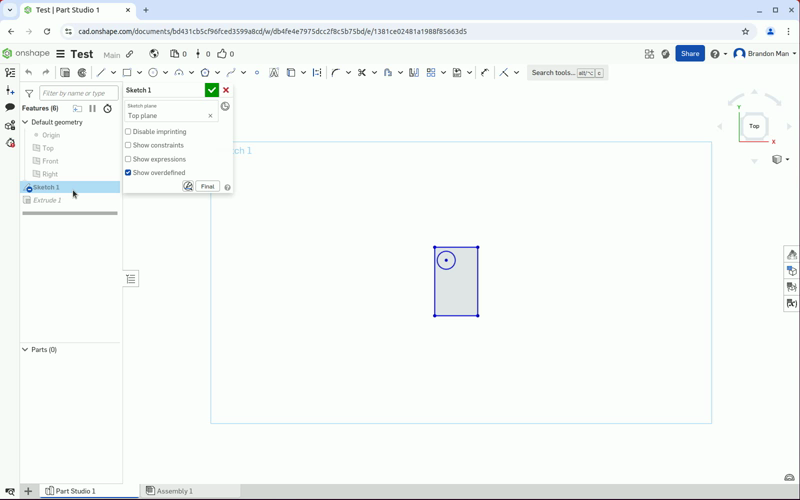
mouse_move(229, 92)
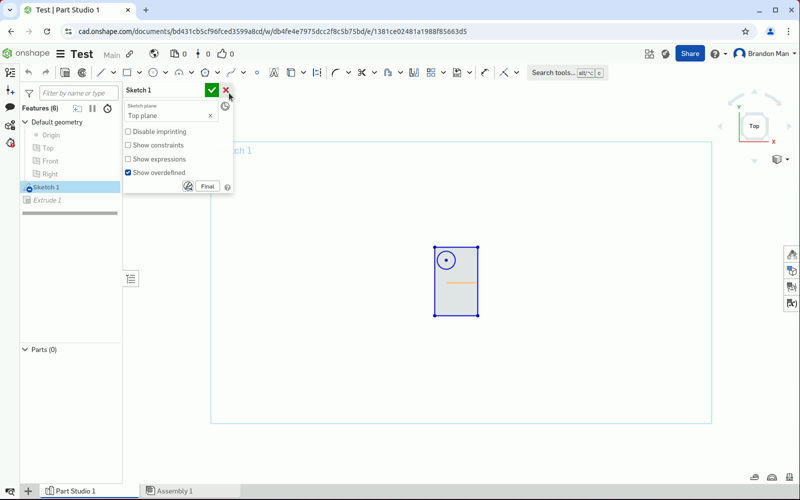
click(229, 92)
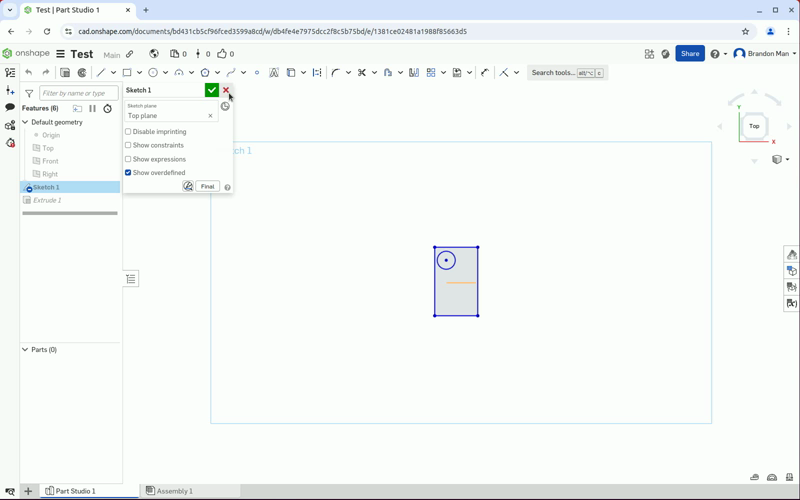
key(shift+s)
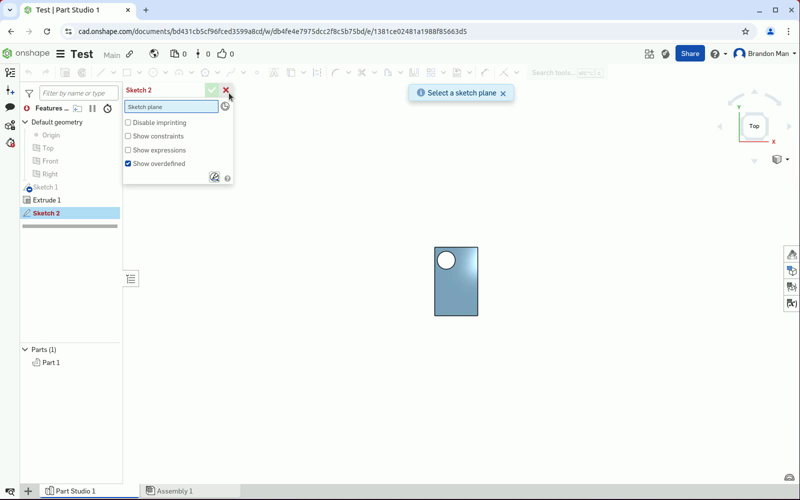
mouse_move(73, 150)
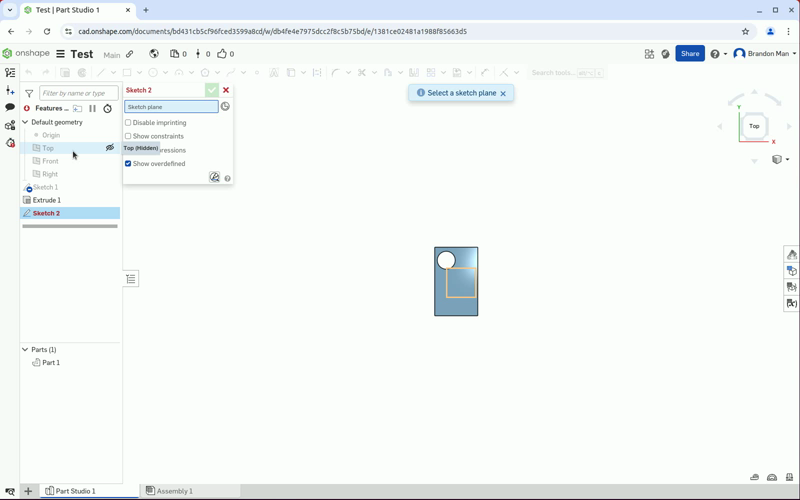
click(73, 150)
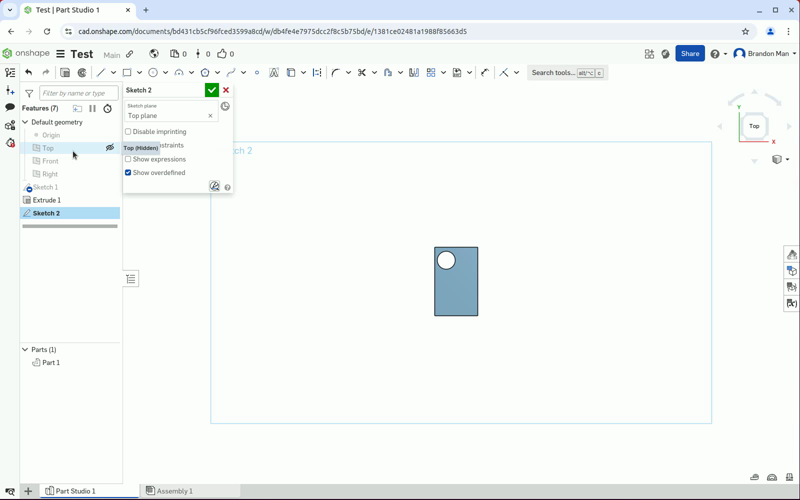
mouse_move(73, 352)
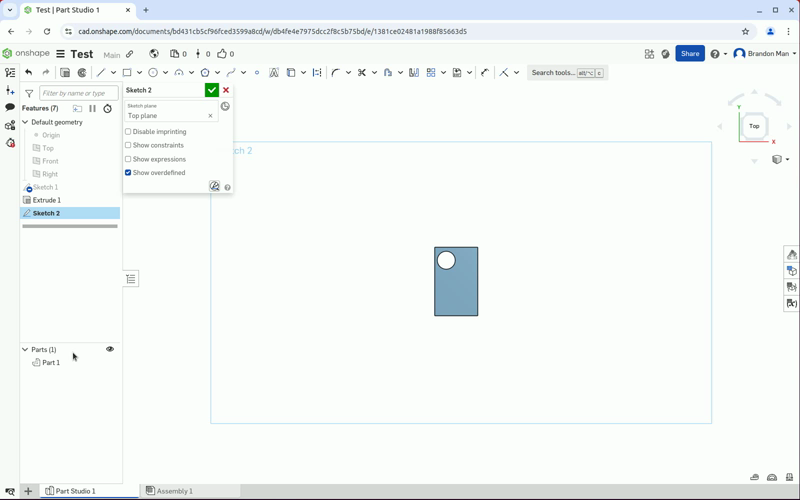
key(y)
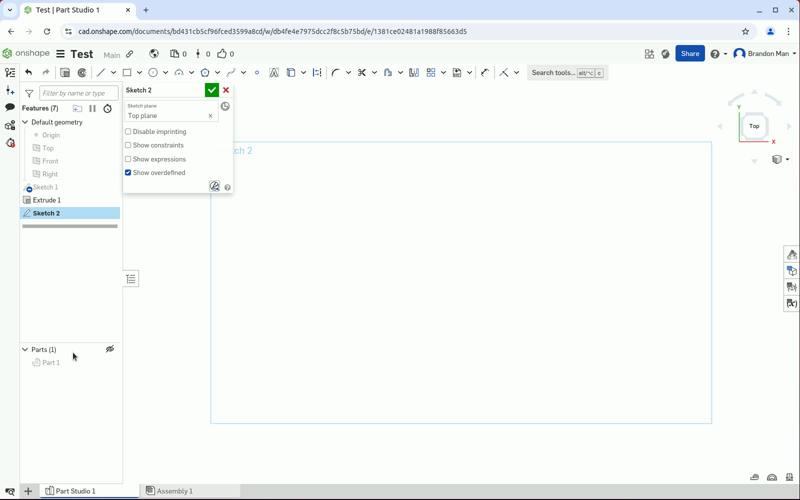
key(l)
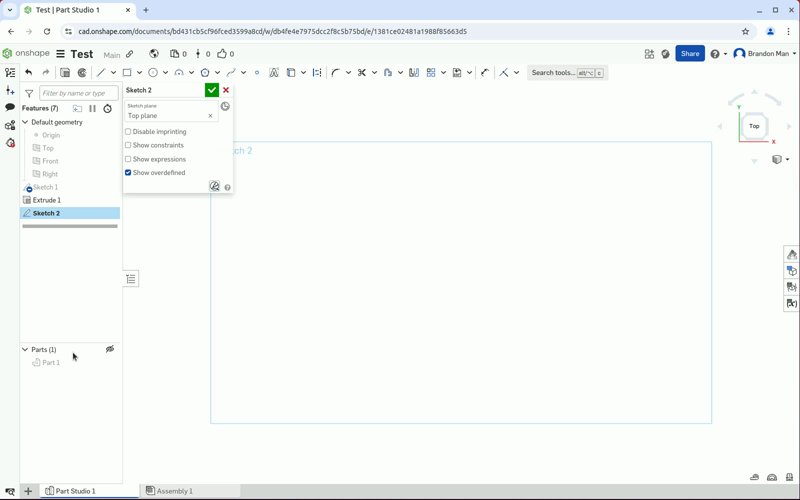
key_down(shift)
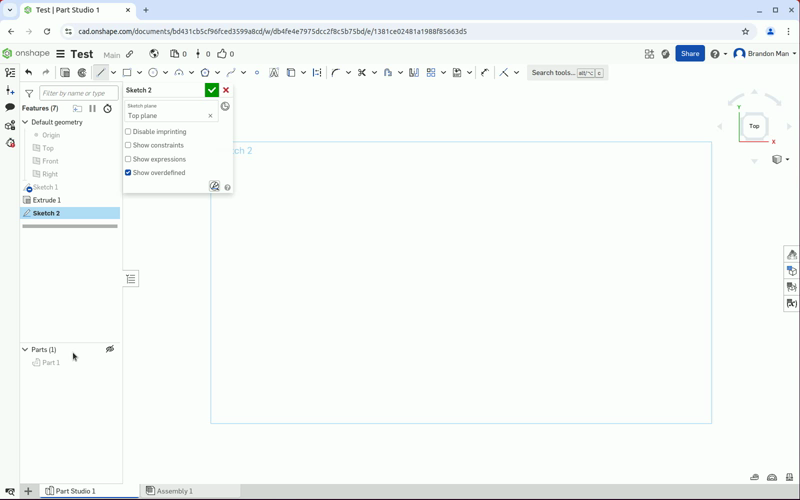
mouse_move(487, 315)
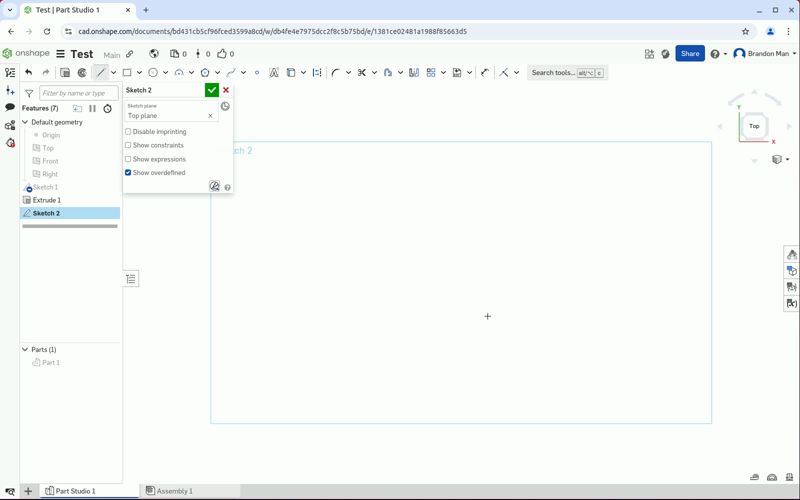
click(487, 315)
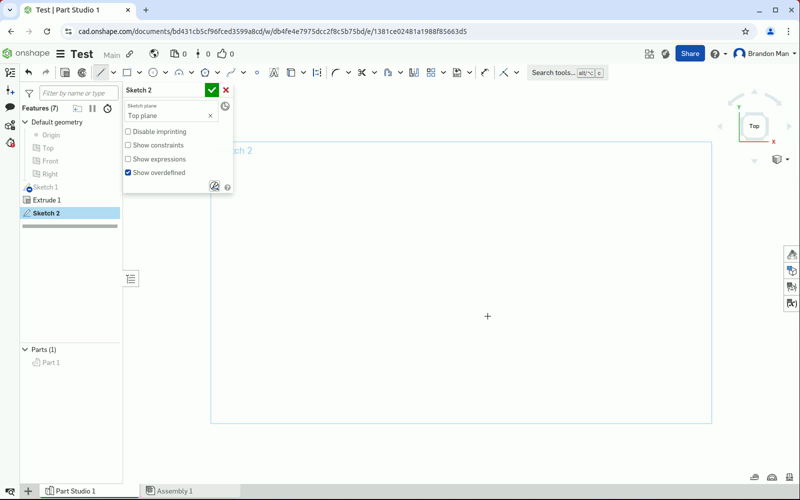
key_up(shift)
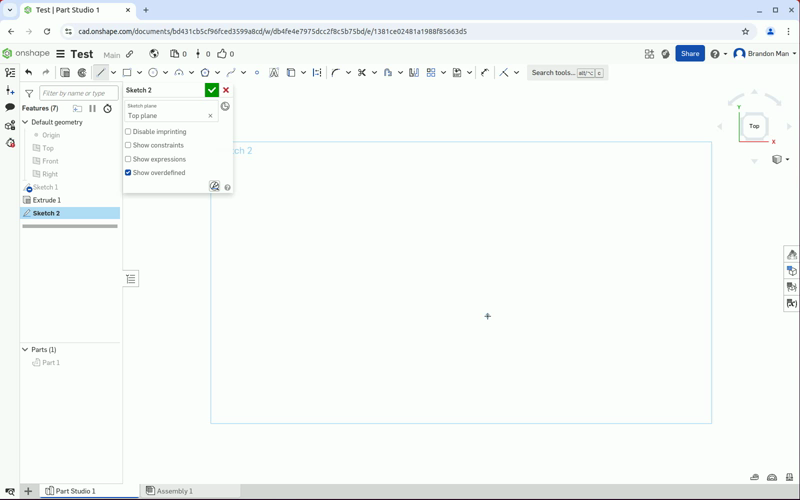
key_down(shift)
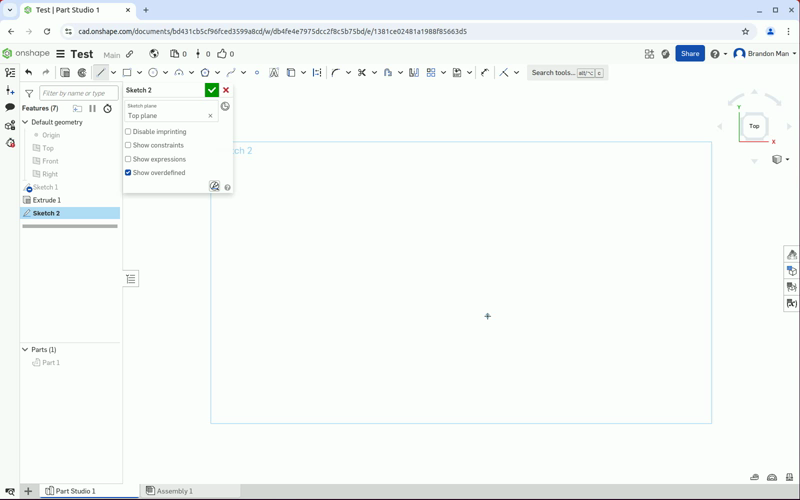
mouse_move(517, 315)
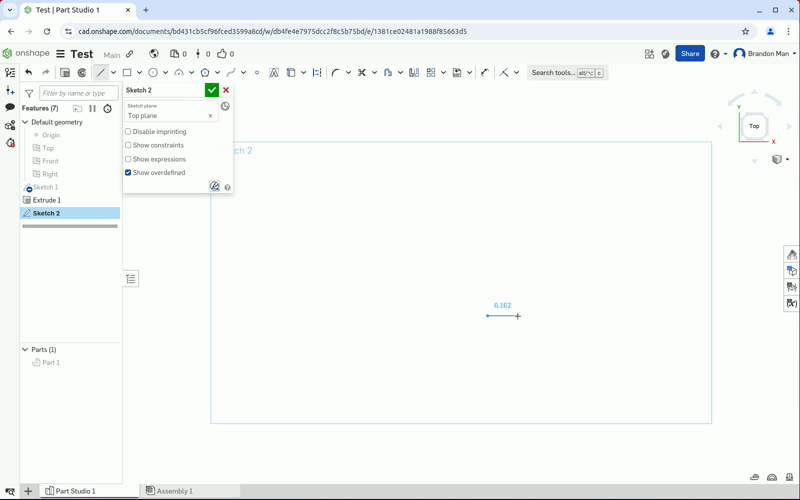
mouse_move(520, 315)
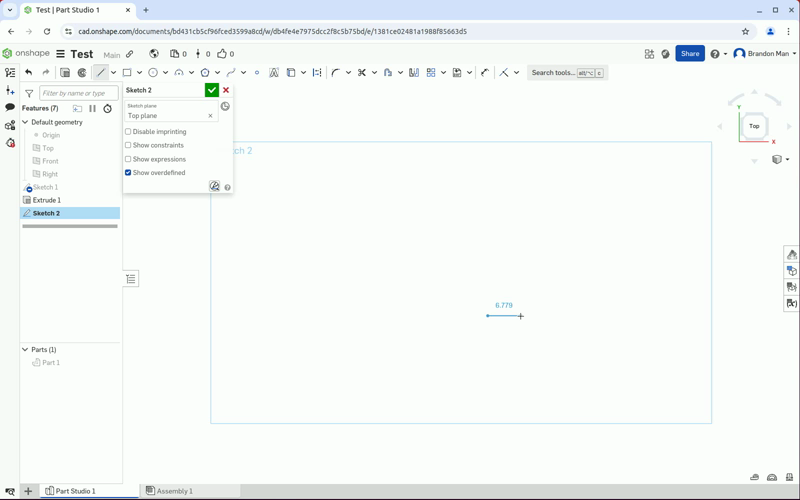
click(520, 315)
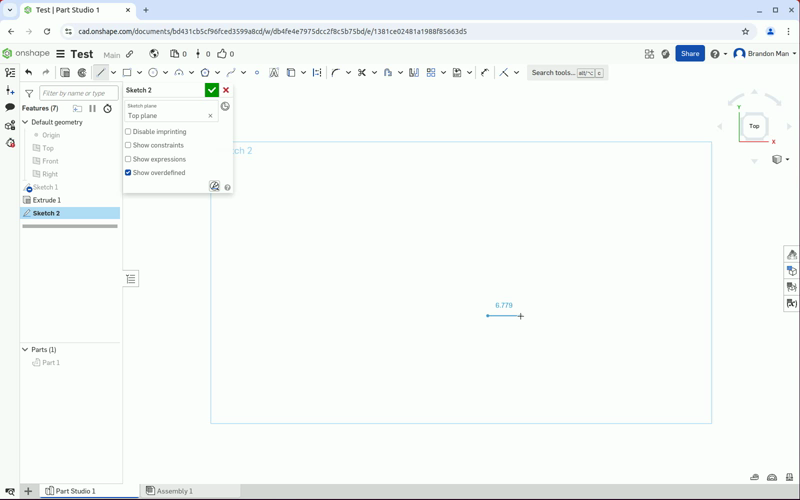
key_up(shift)
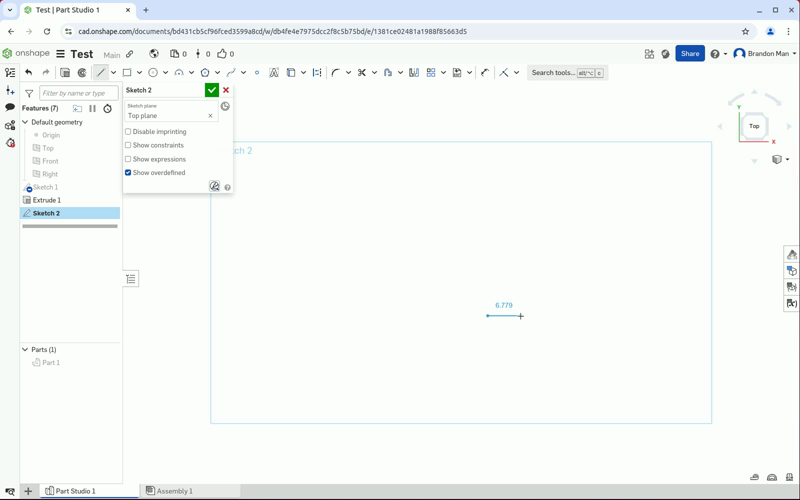
key_down(shift)
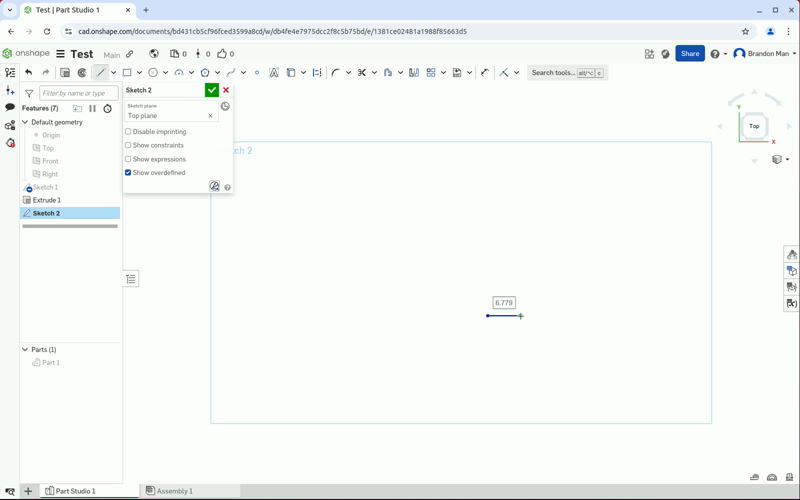
mouse_move(520, 247)
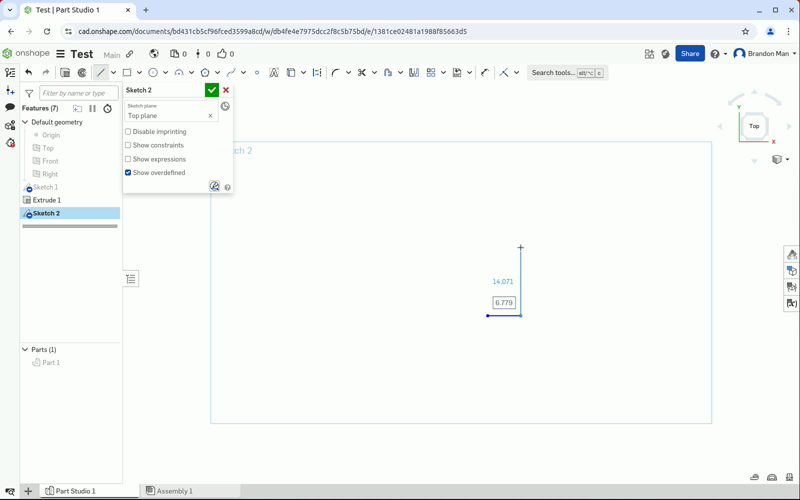
click(520, 247)
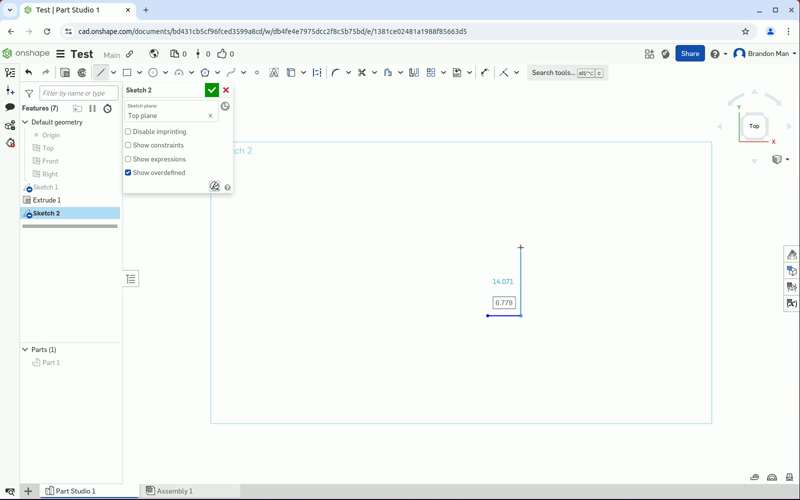
key_up(shift)
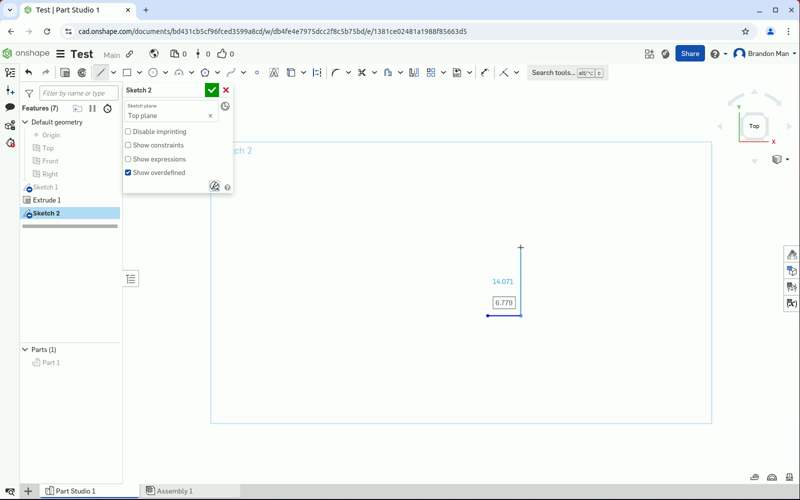
key_down(shift)
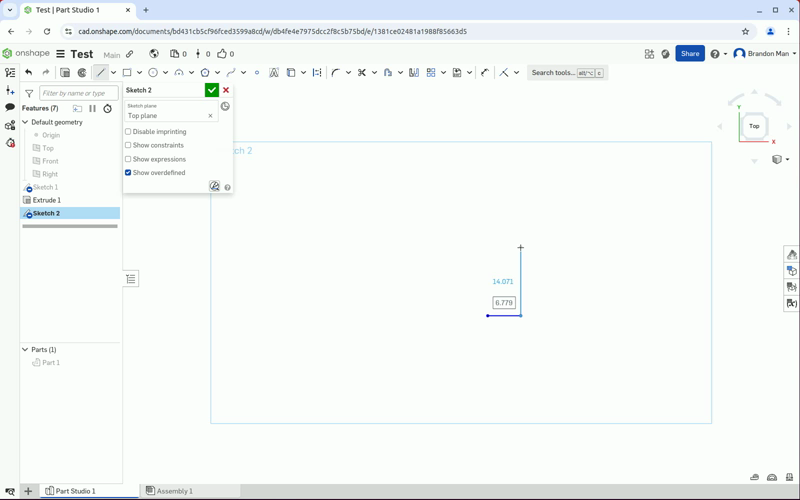
mouse_move(550, 247)
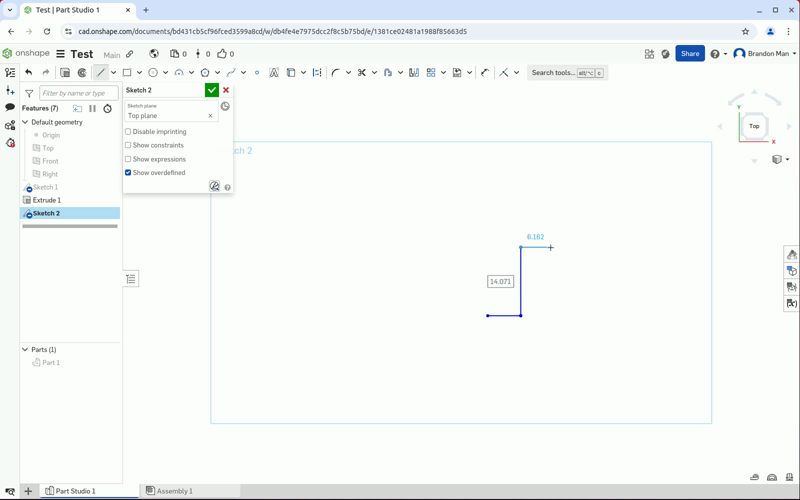
mouse_move(487, 247)
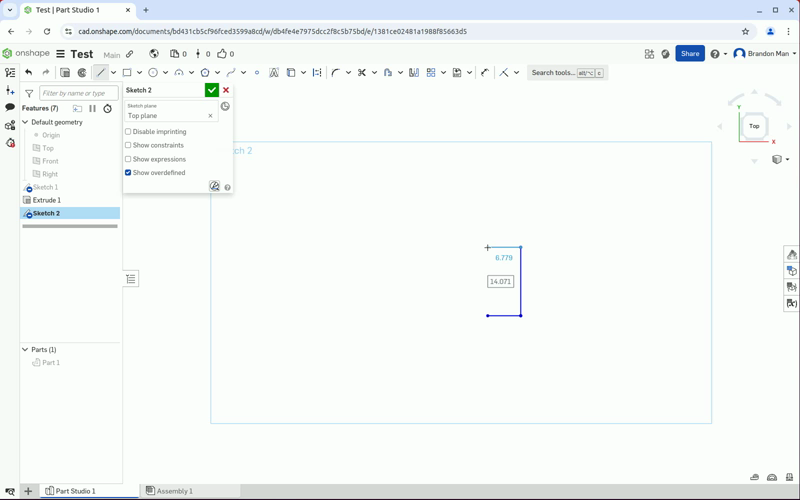
click(487, 247)
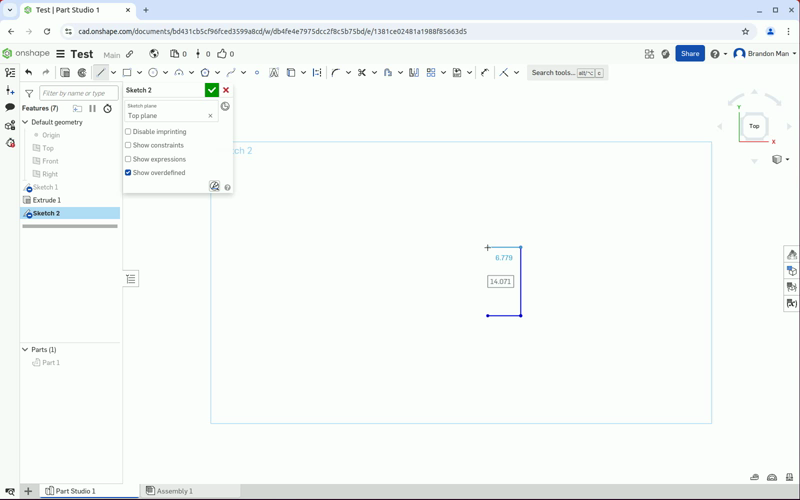
key_up(shift)
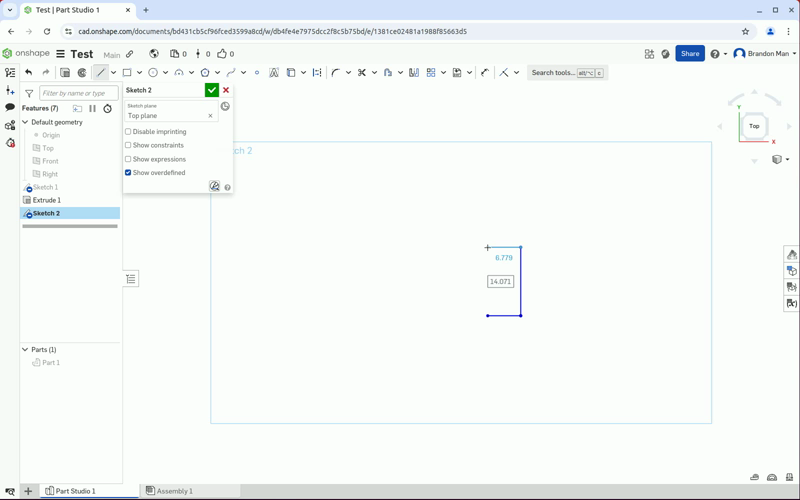
key_down(shift)
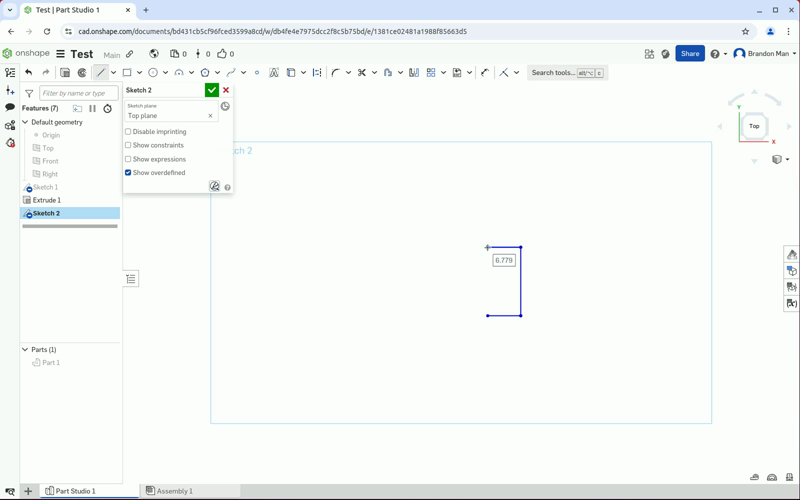
mouse_move(487, 315)
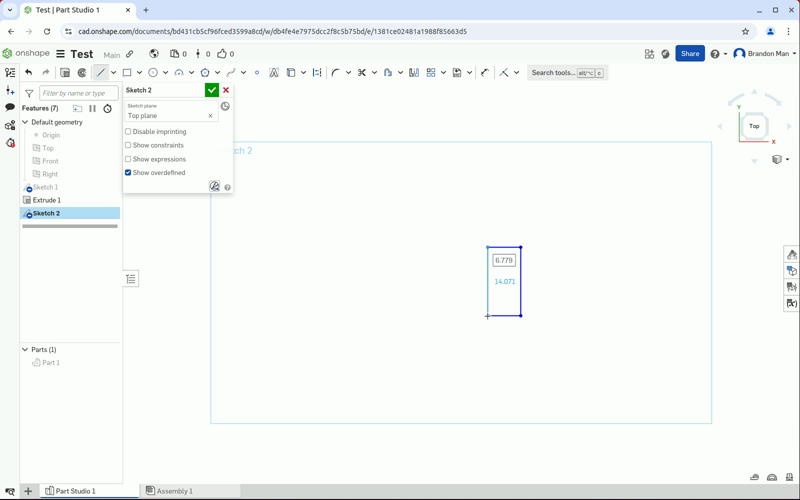
key_up(shift)
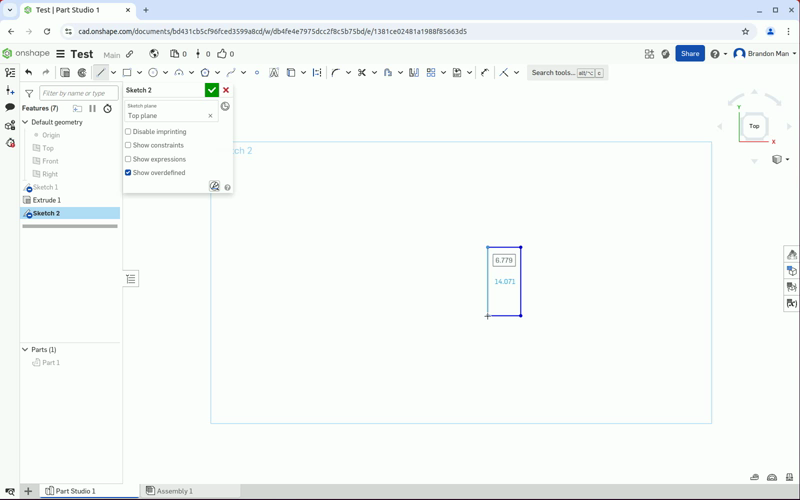
click(487, 315)
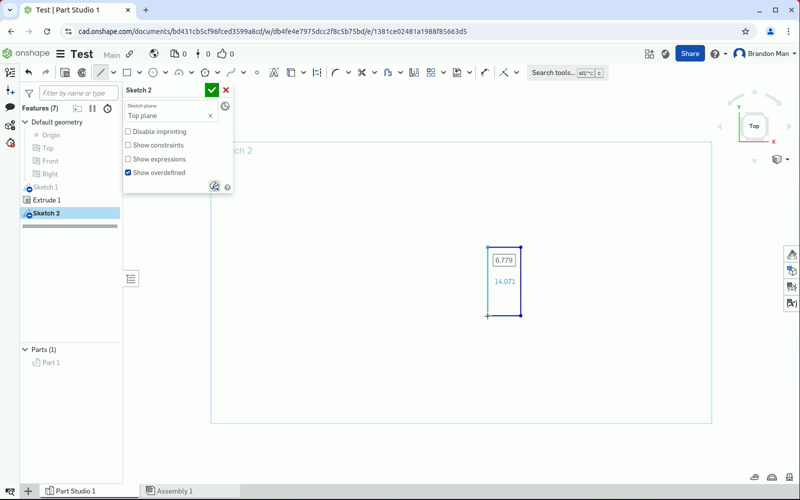
key(esc)
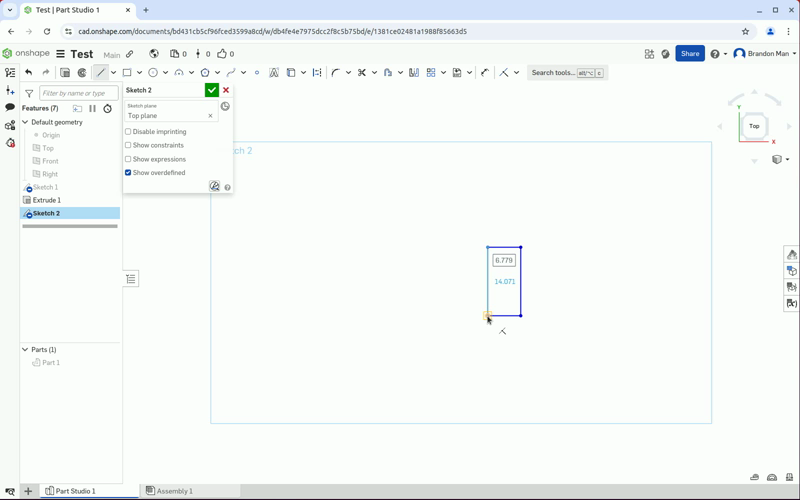
key(l)
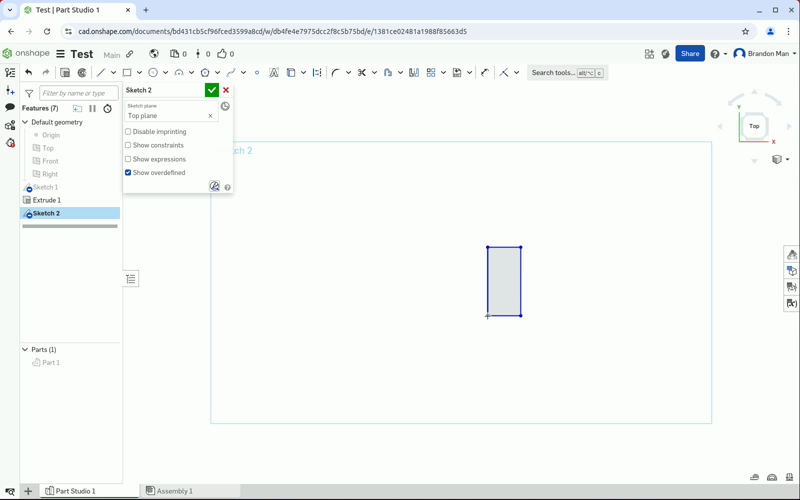
key_down(shift)
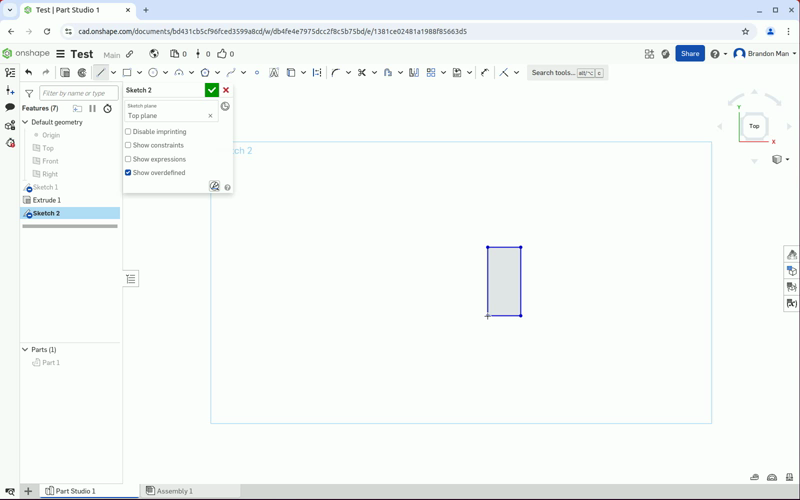
mouse_move(490, 295)
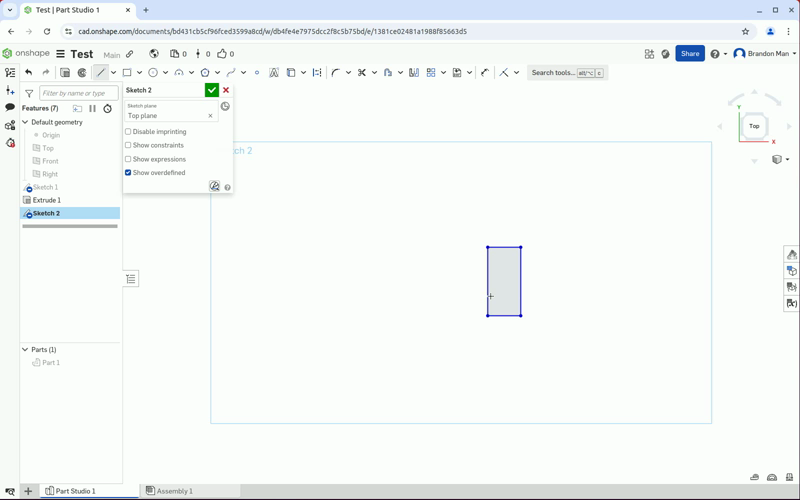
click(490, 295)
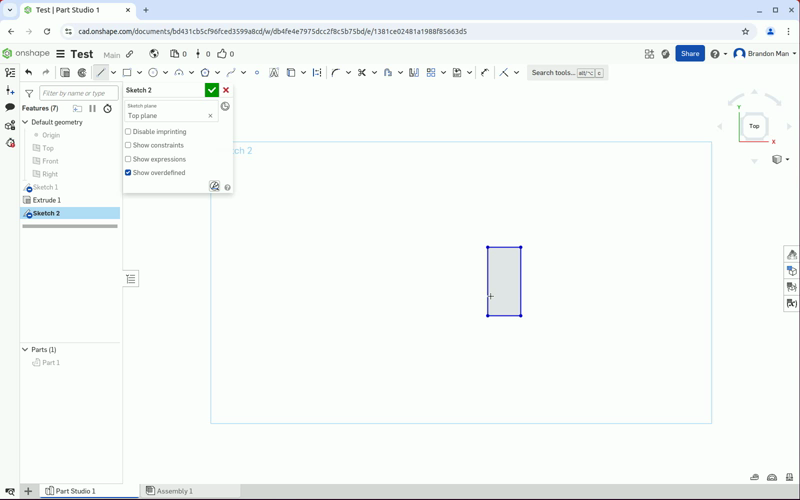
key_up(shift)
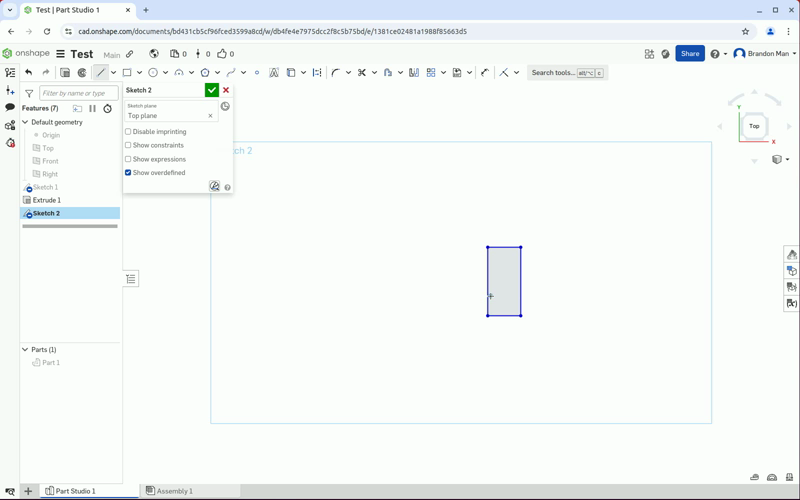
key_down(shift)
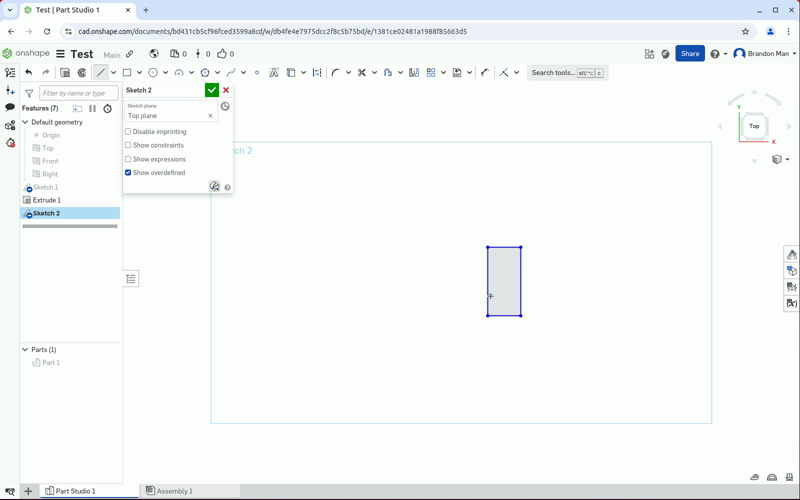
mouse_move(520, 295)
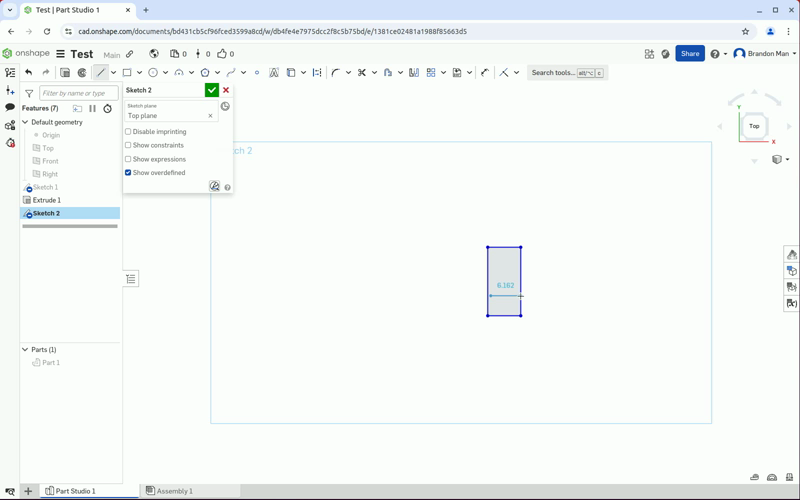
mouse_move(499, 304)
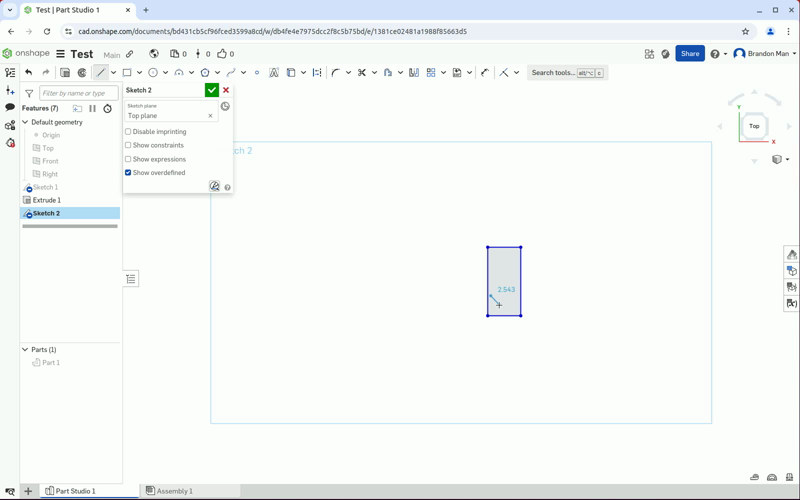
click(499, 304)
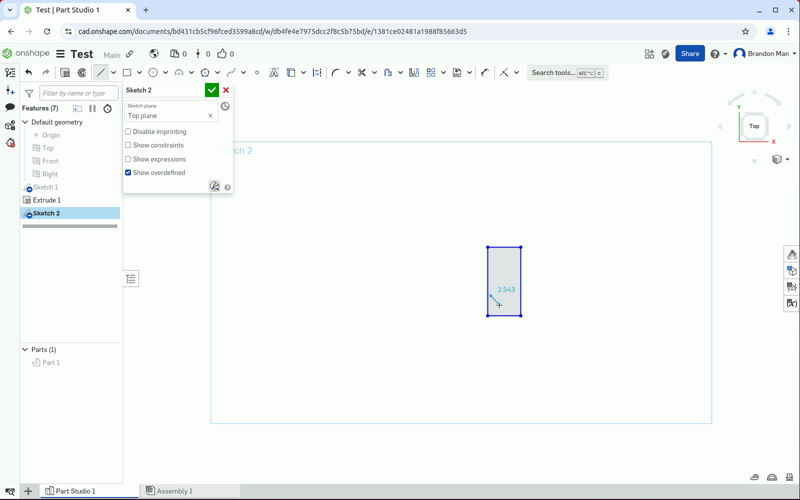
key_up(shift)
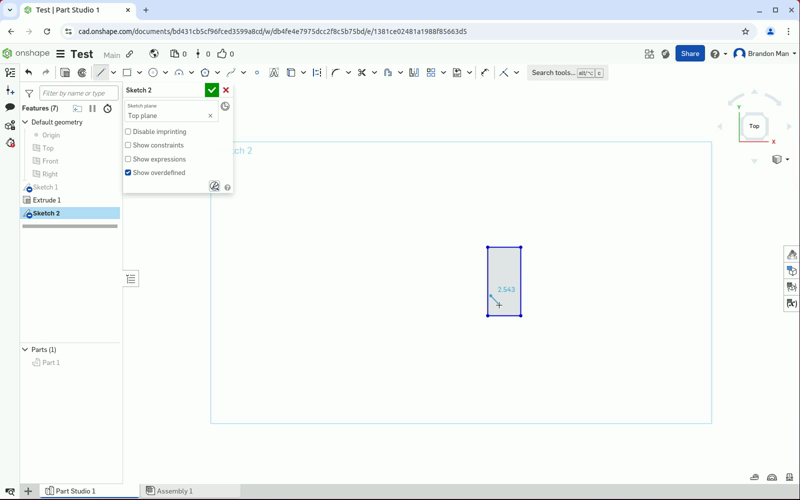
key_down(shift)
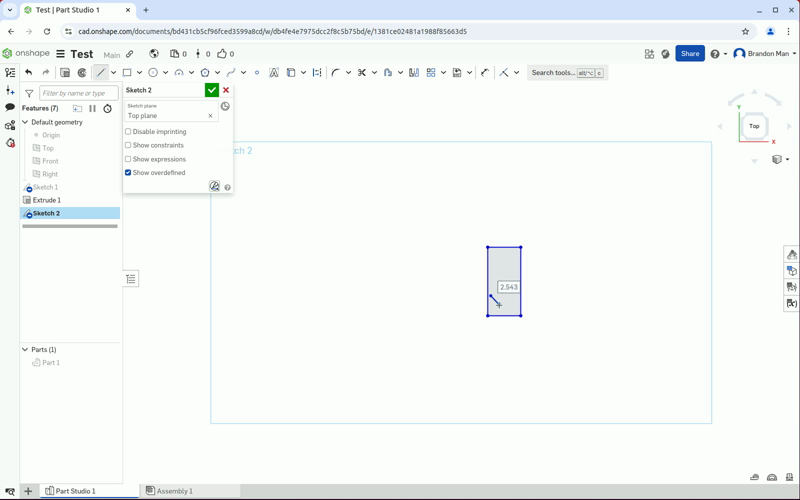
mouse_move(529, 304)
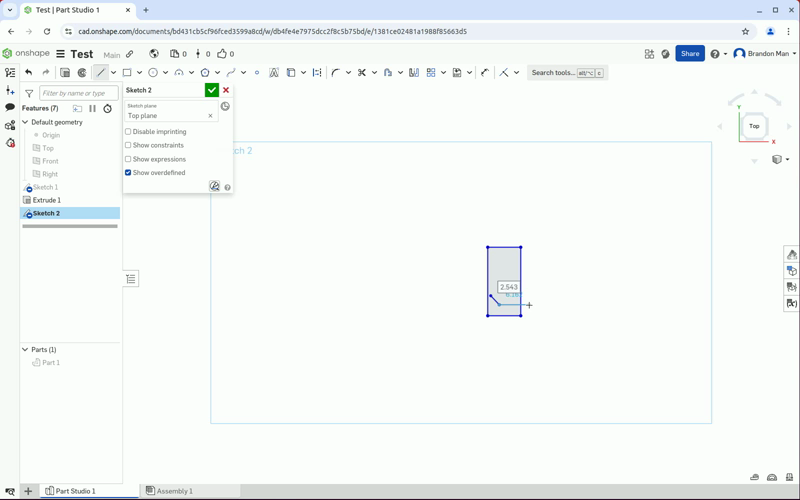
mouse_move(511, 300)
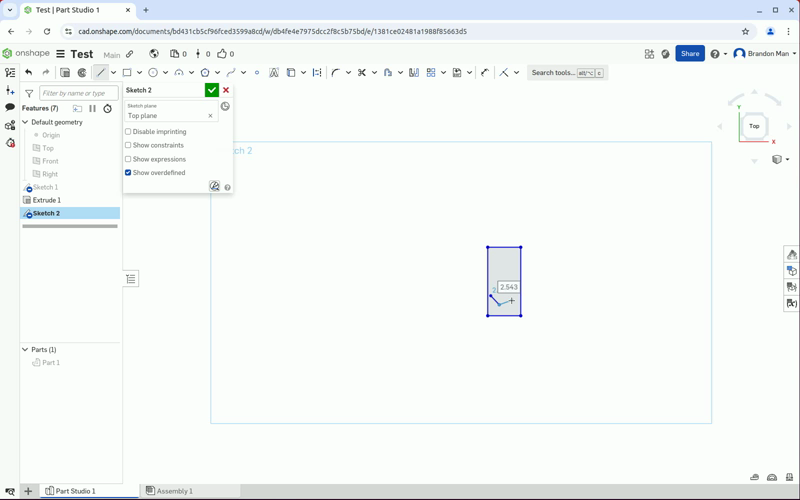
click(511, 300)
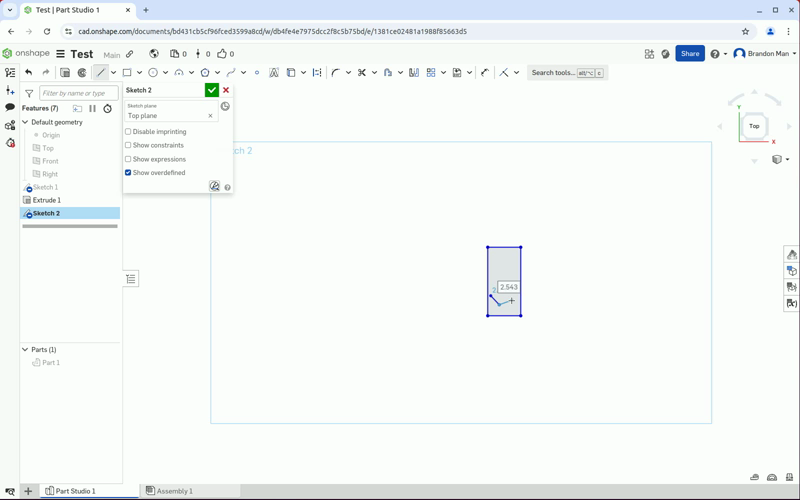
key_up(shift)
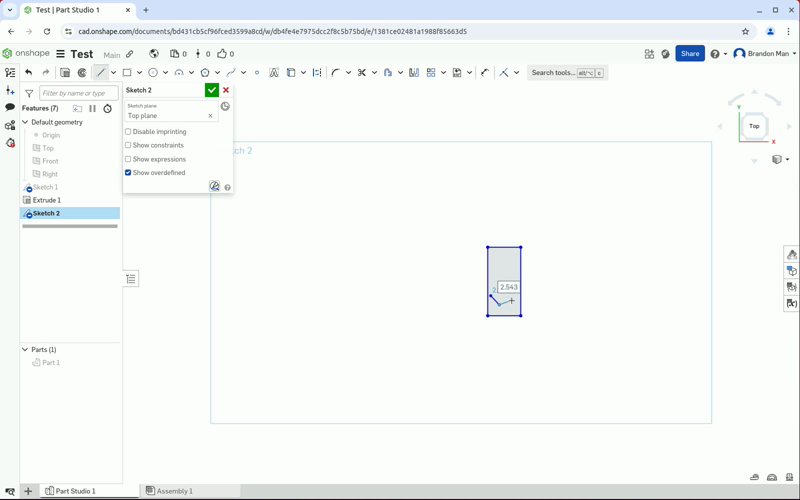
key_down(shift)
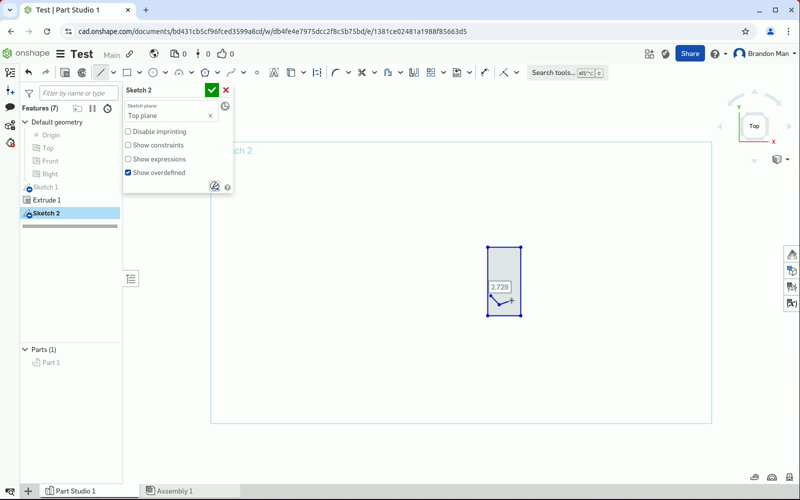
mouse_move(541, 300)
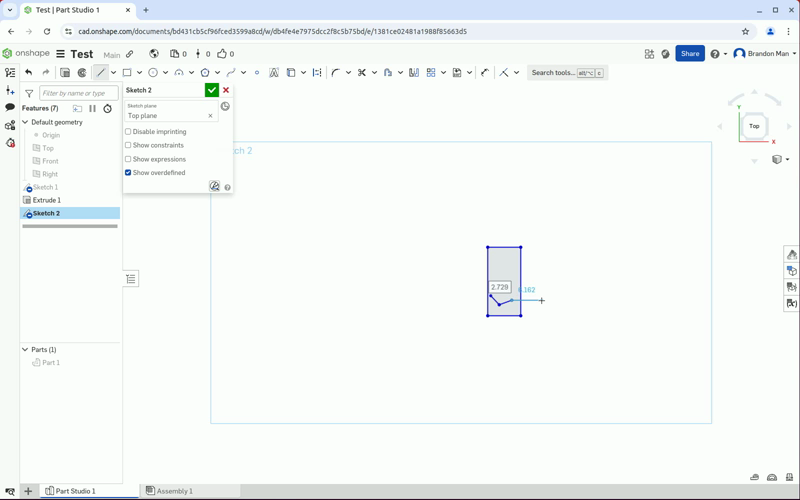
mouse_move(510, 286)
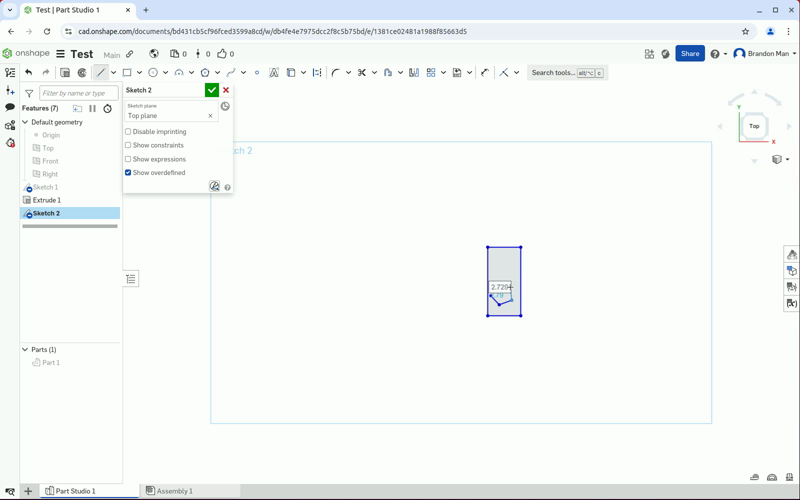
click(510, 286)
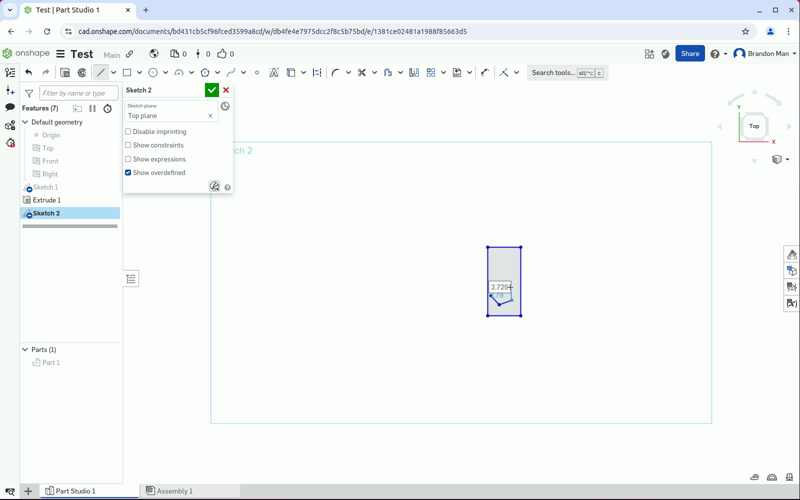
key_up(shift)
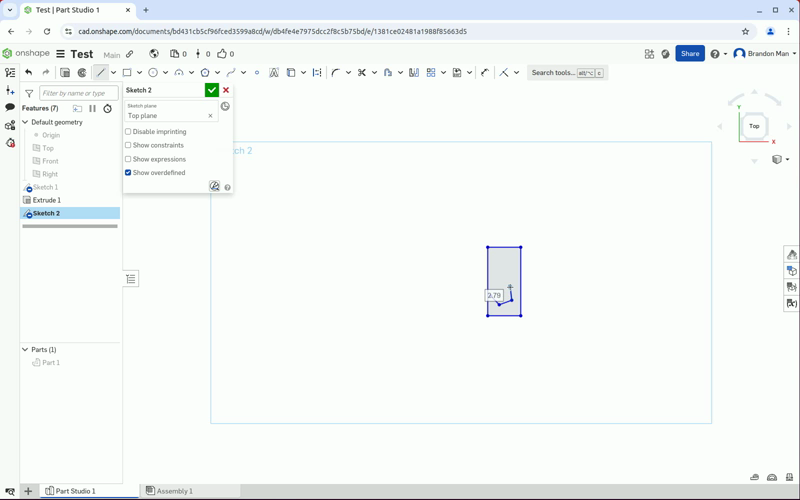
key_down(shift)
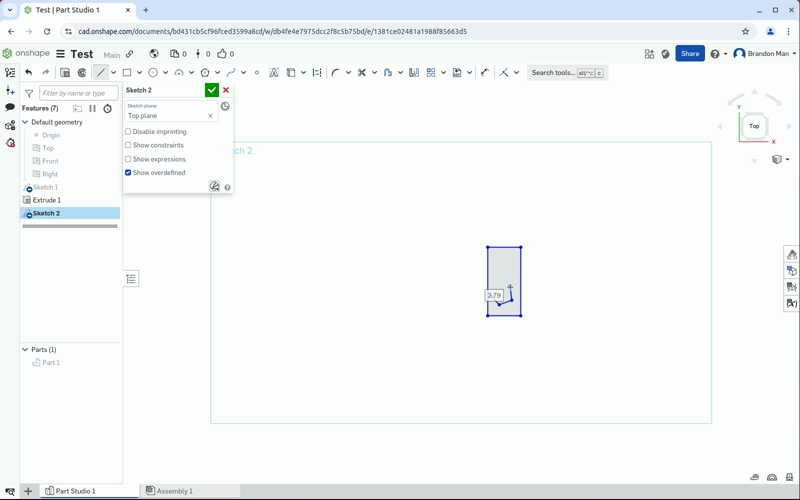
mouse_move(540, 286)
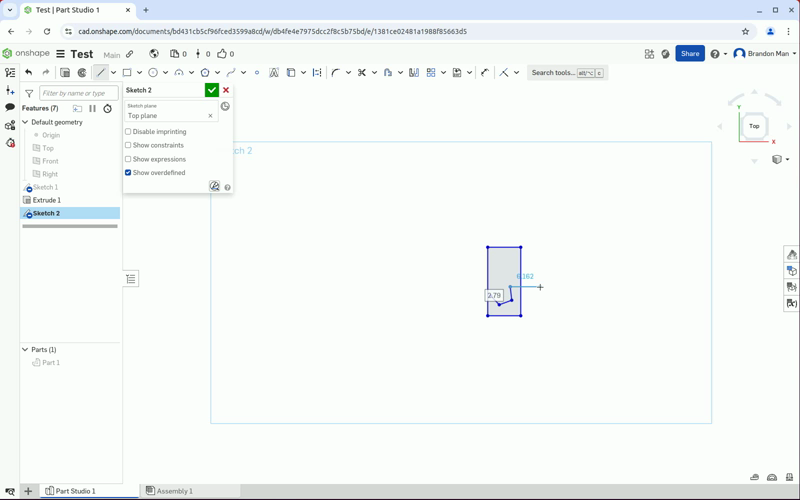
mouse_move(497, 284)
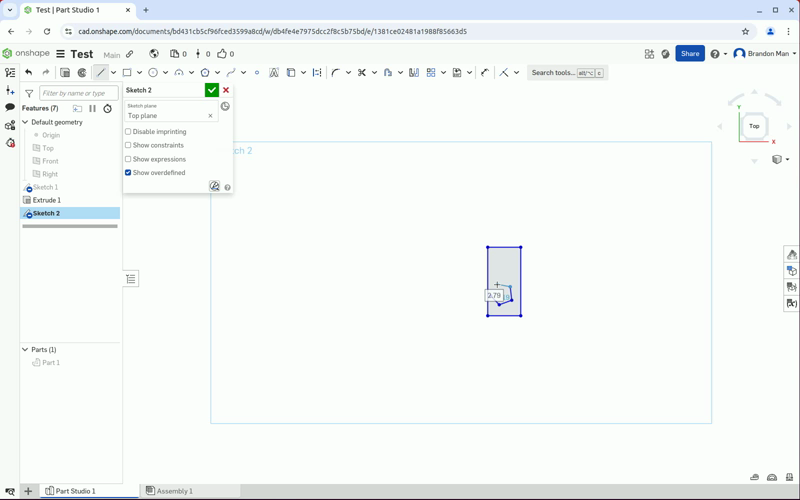
click(497, 284)
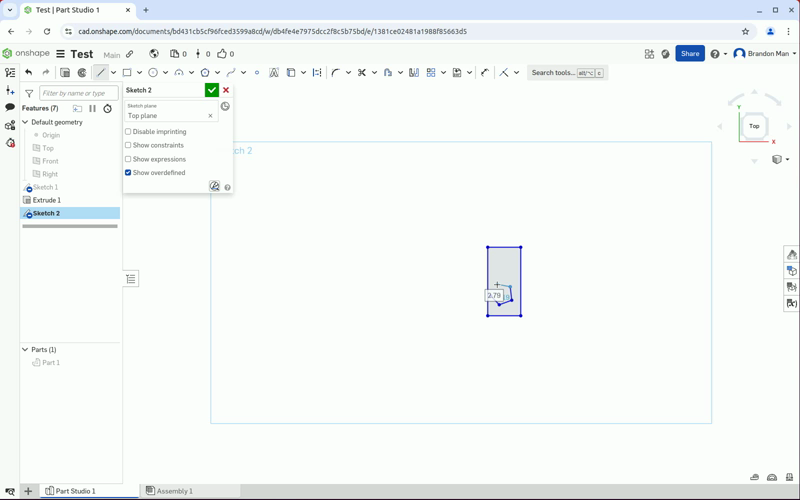
key_up(shift)
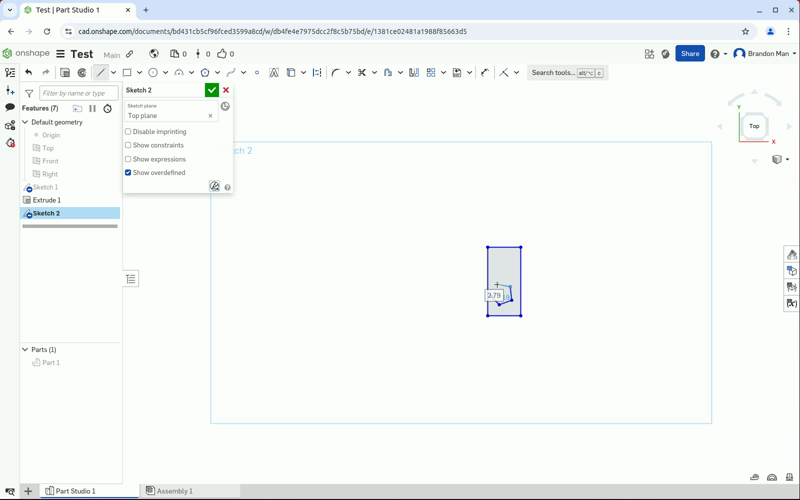
mouse_move(527, 284)
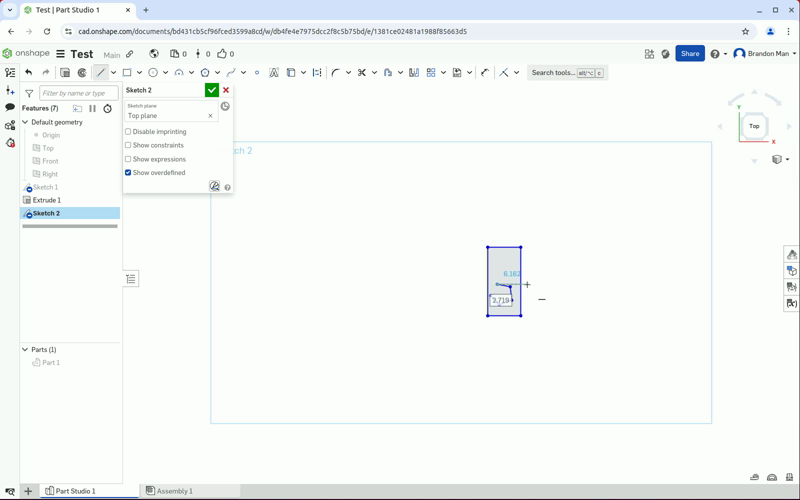
key_down(shift)
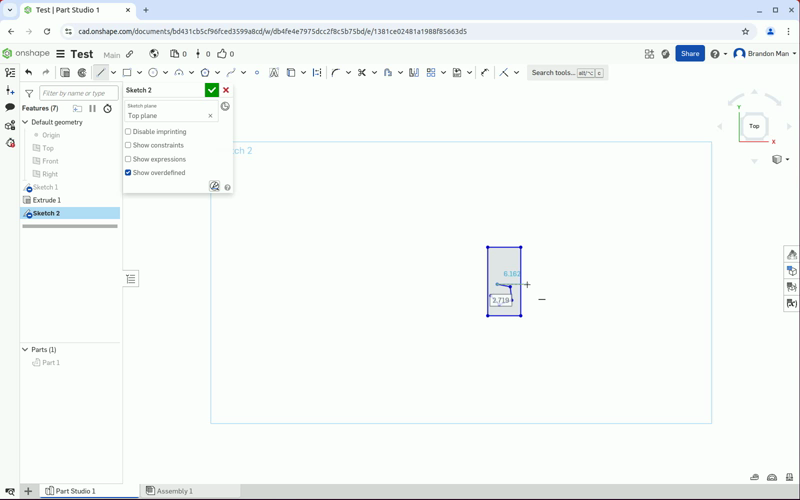
mouse_move(490, 295)
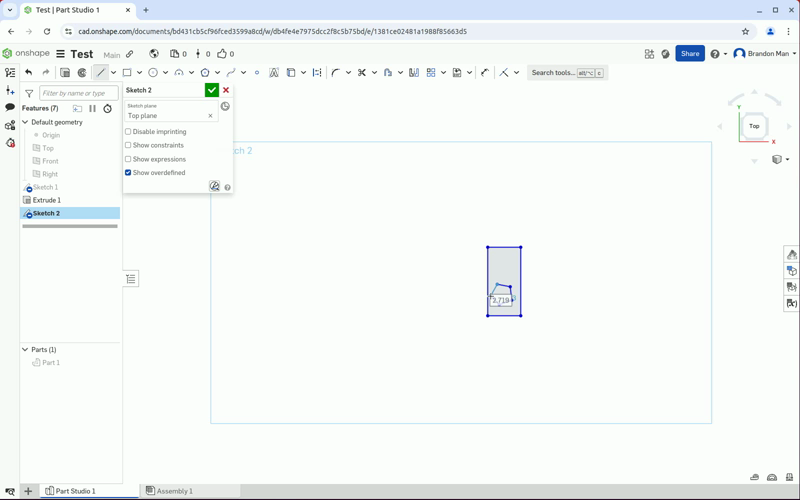
key_up(shift)
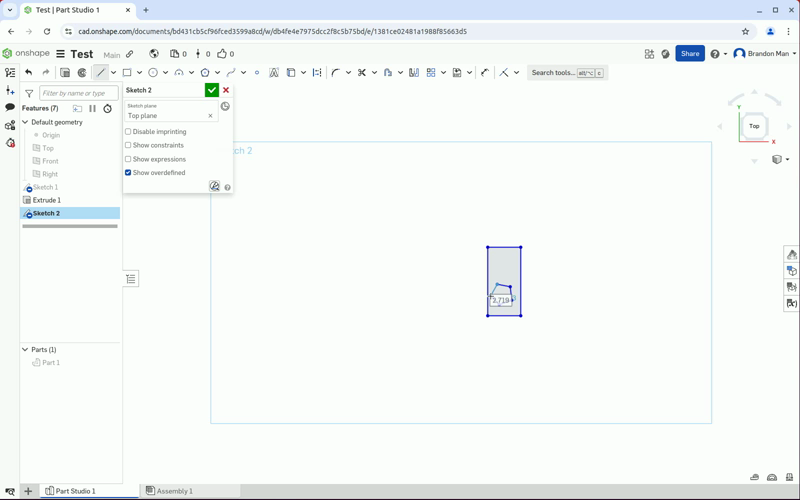
click(490, 295)
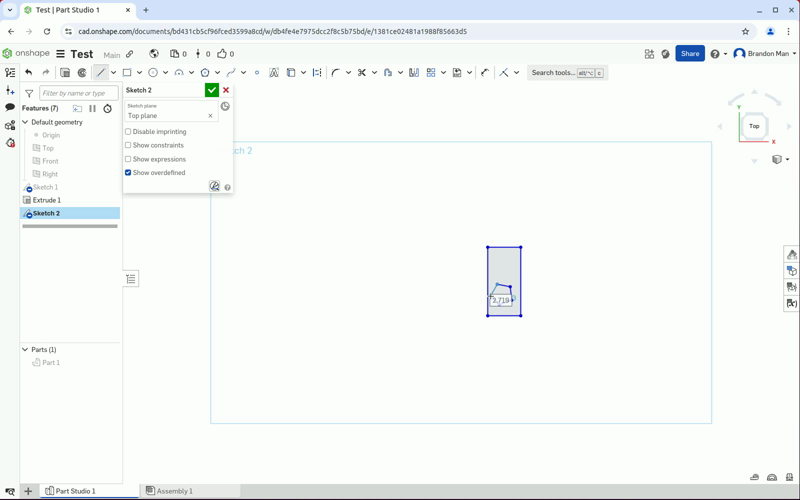
key(esc)
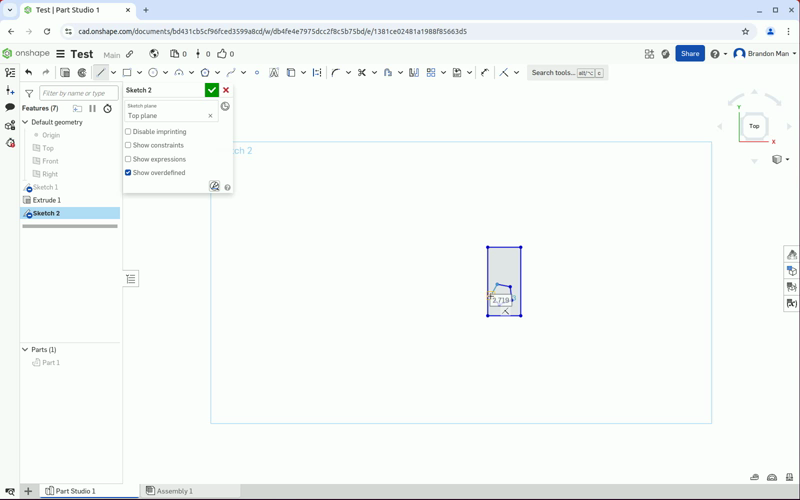
mouse_move(507, 280)
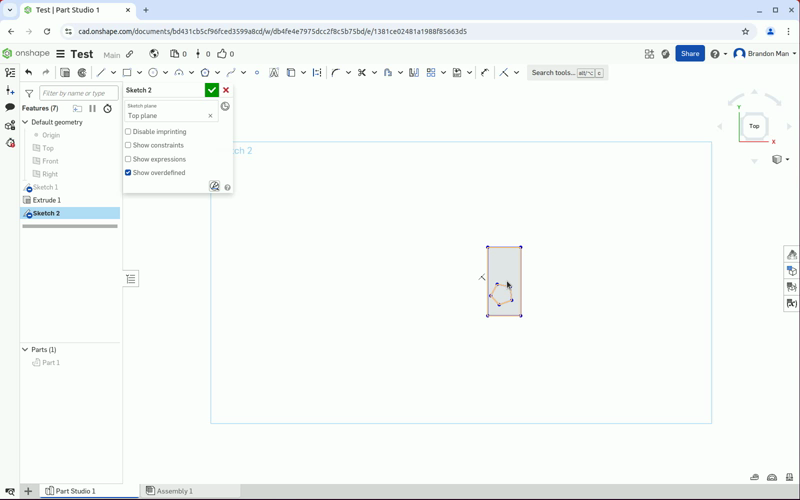
click(507, 280)
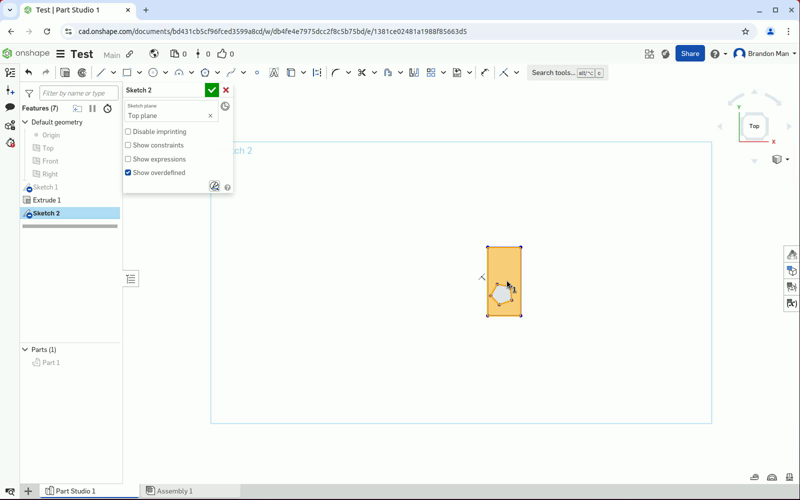
mouse_move(73, 352)
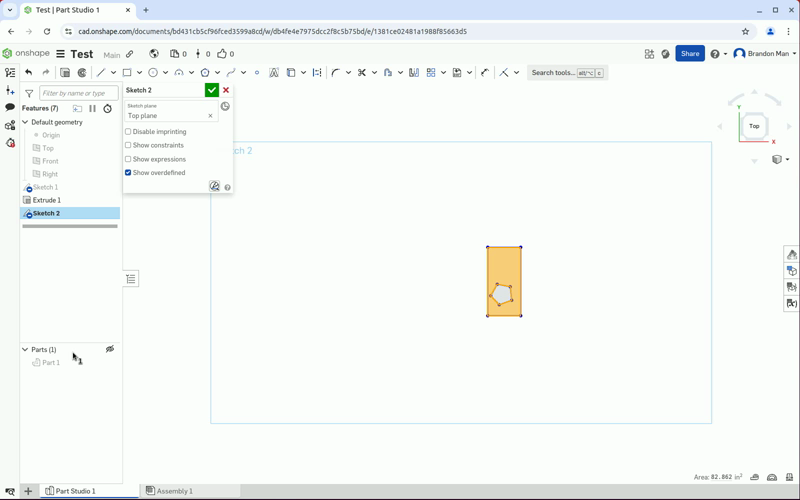
key(shift+y)
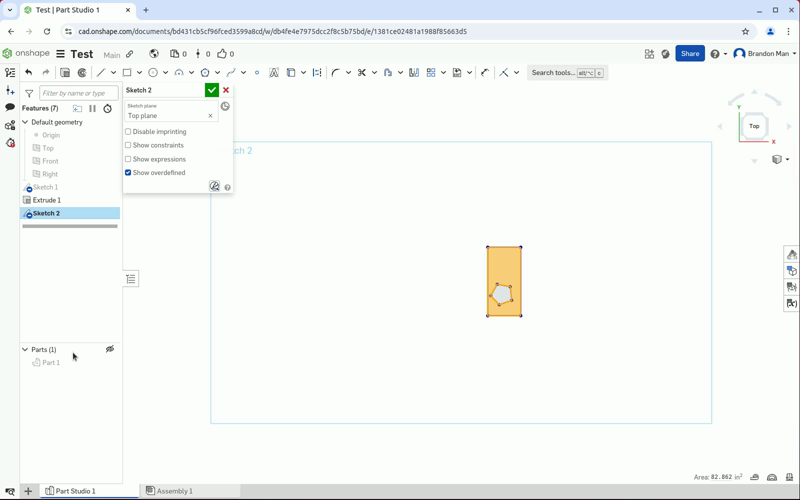
key(shift+e)
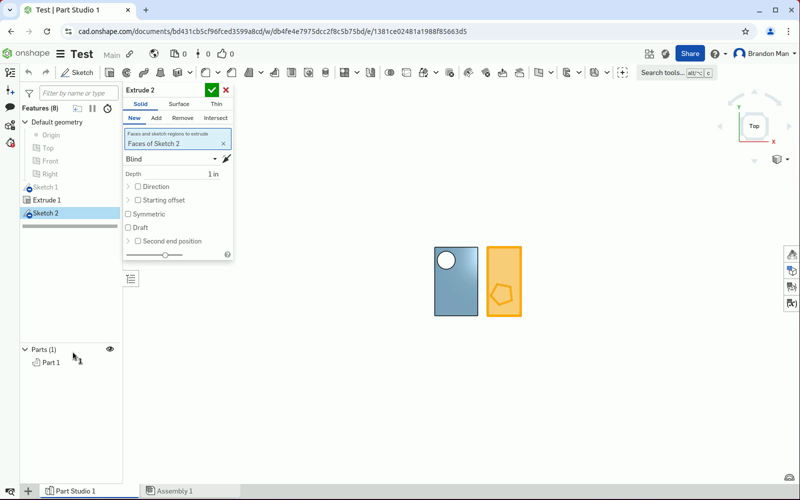
mouse_move(143, 106)
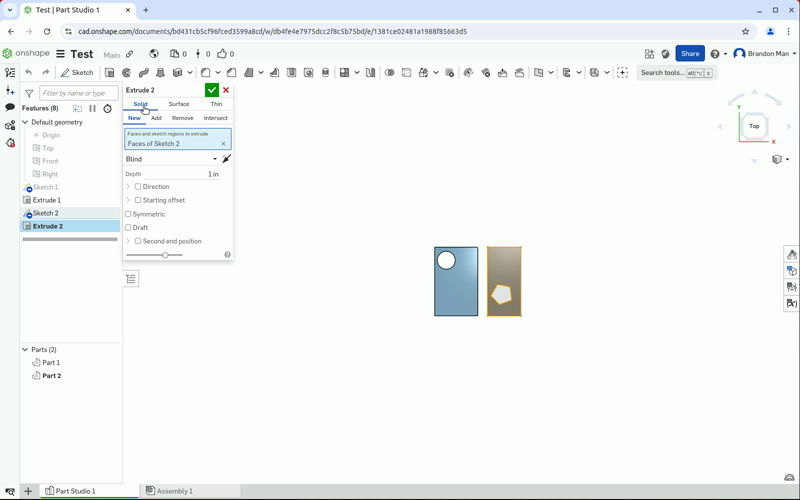
click(143, 106)
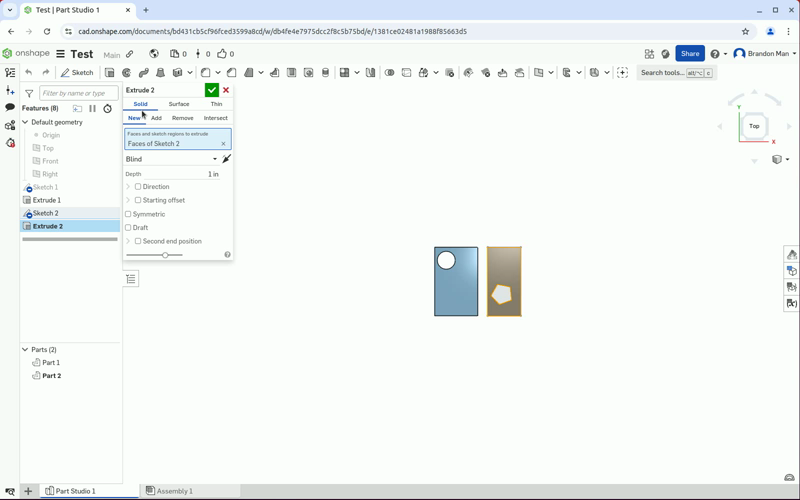
mouse_move(137, 120)
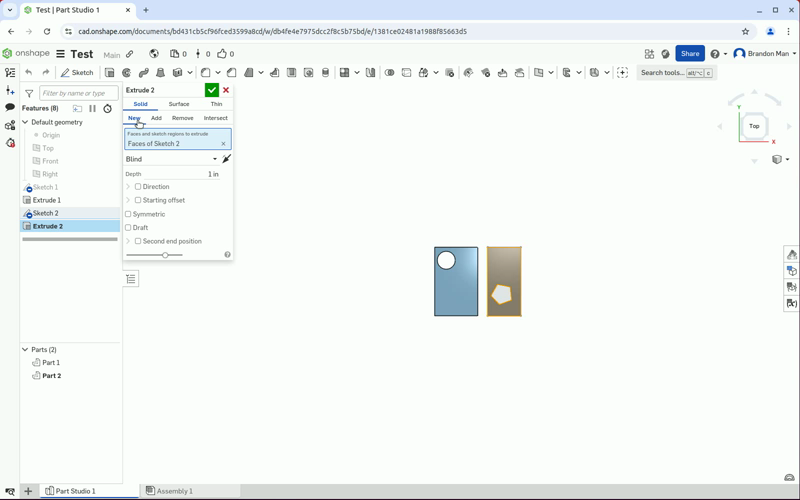
click(137, 120)
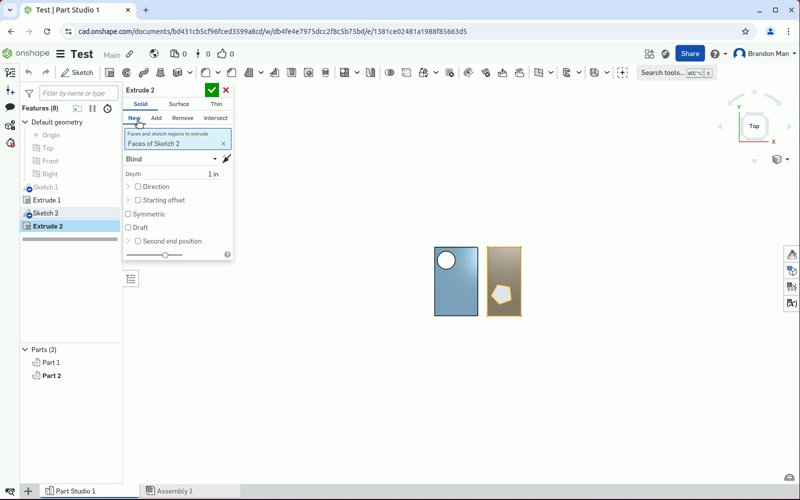
key(tab, 4)
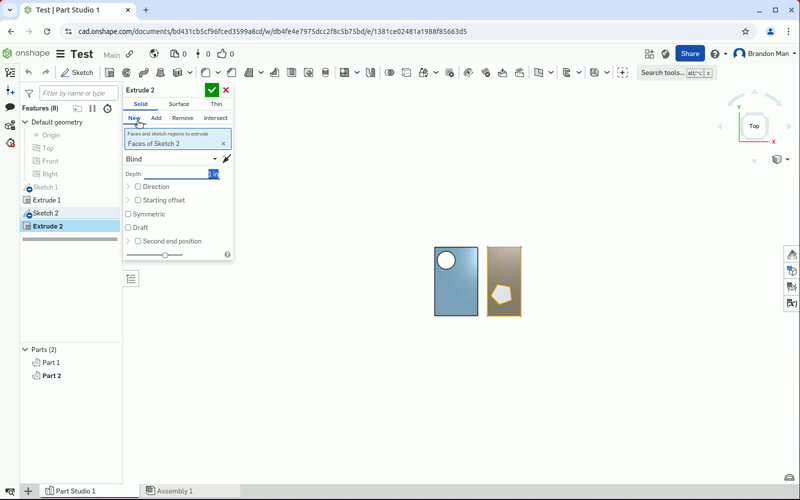
text(8.666)
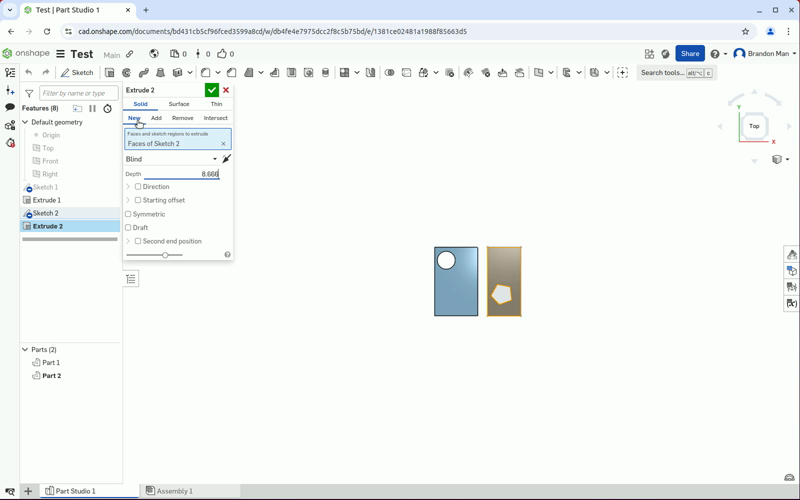
key(enter)
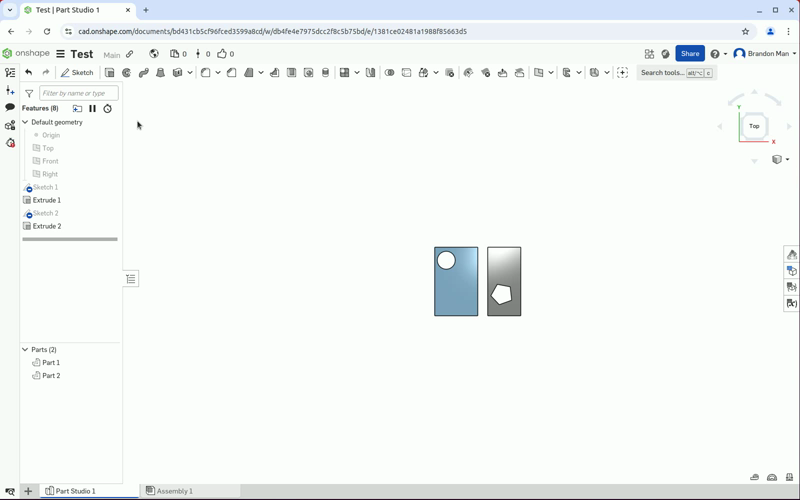
key(shift+h)
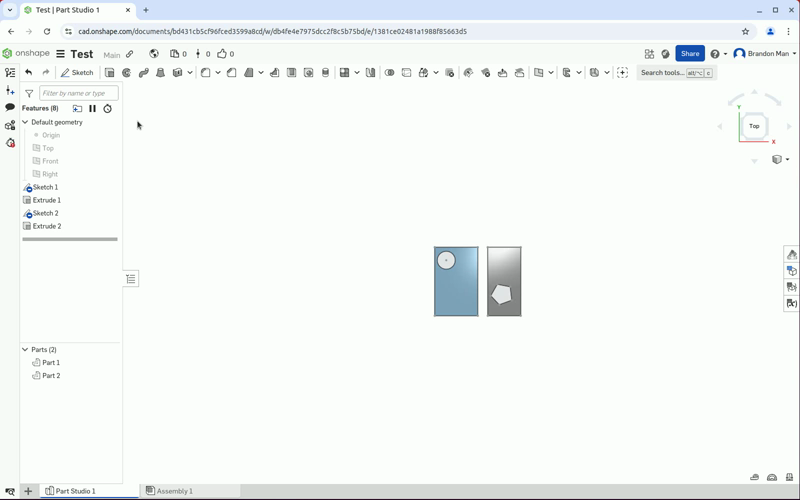
key(shift+h)
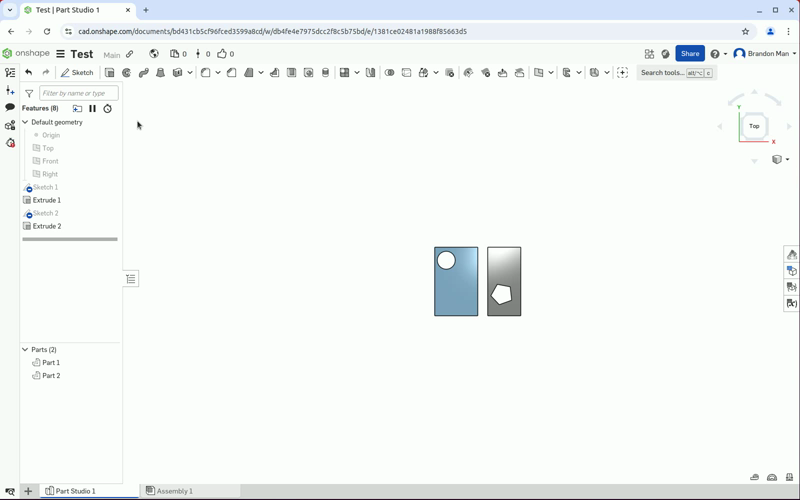
mouse_move(73, 189)
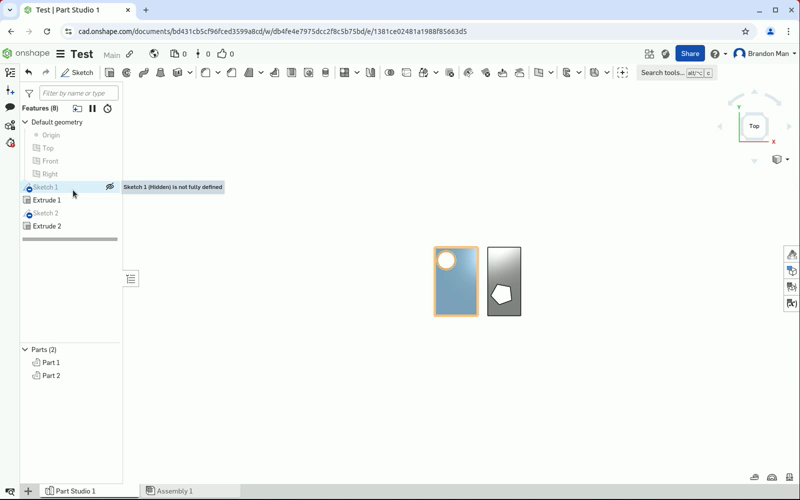
click(73, 189)
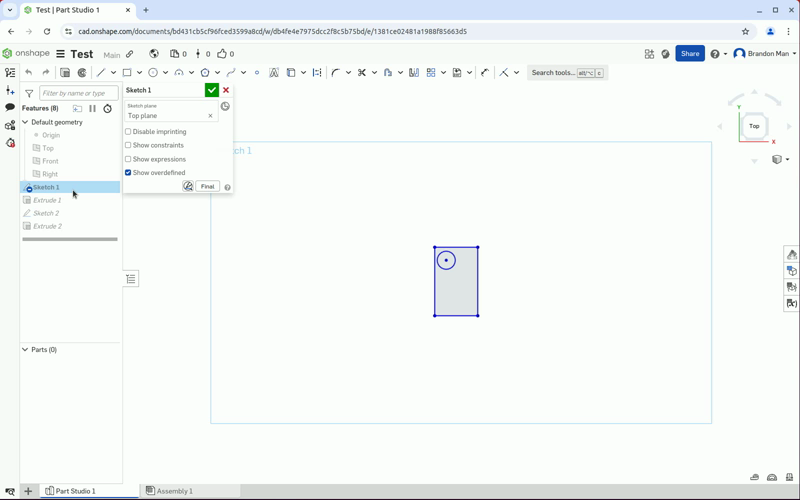
mouse_move(229, 92)
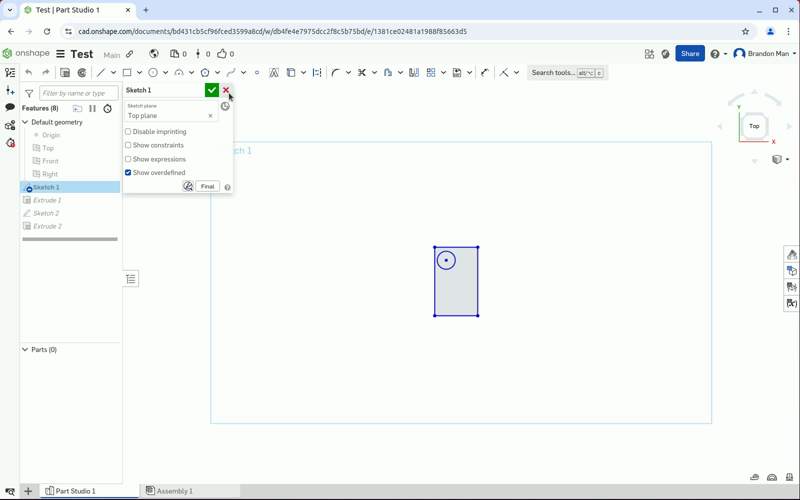
click(229, 92)
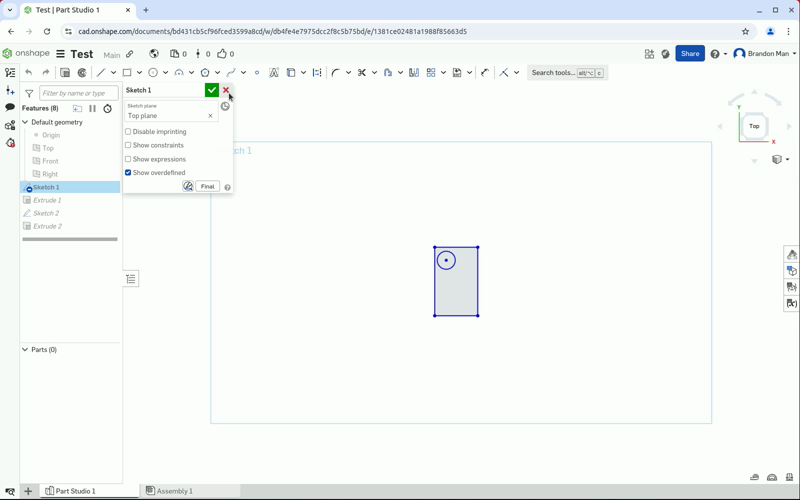
key(shift+s)
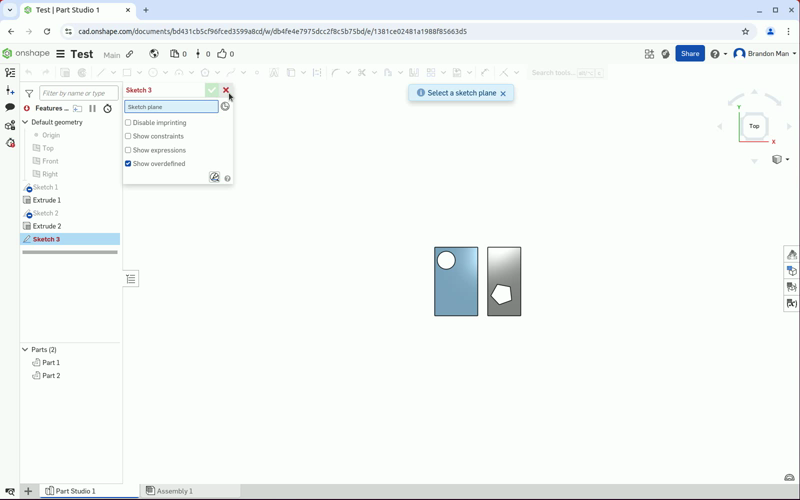
mouse_move(73, 150)
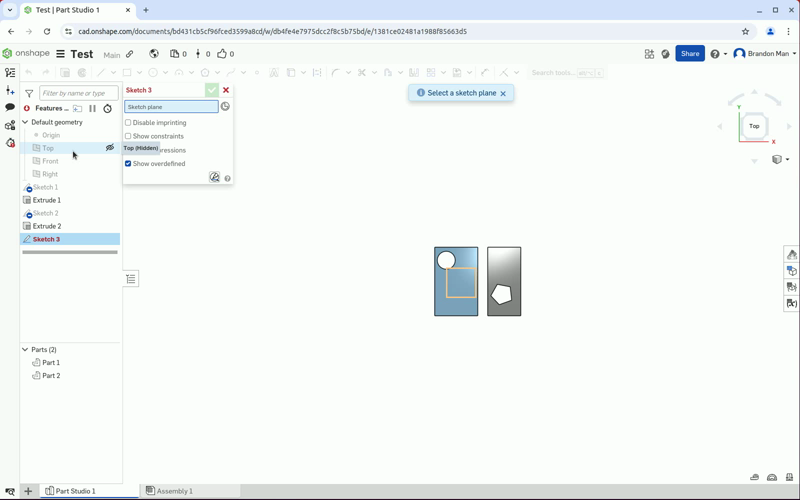
click(73, 150)
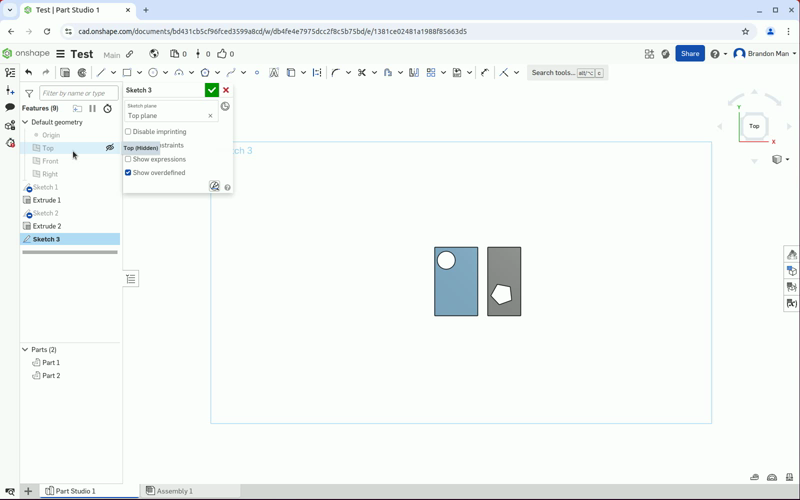
mouse_move(73, 352)
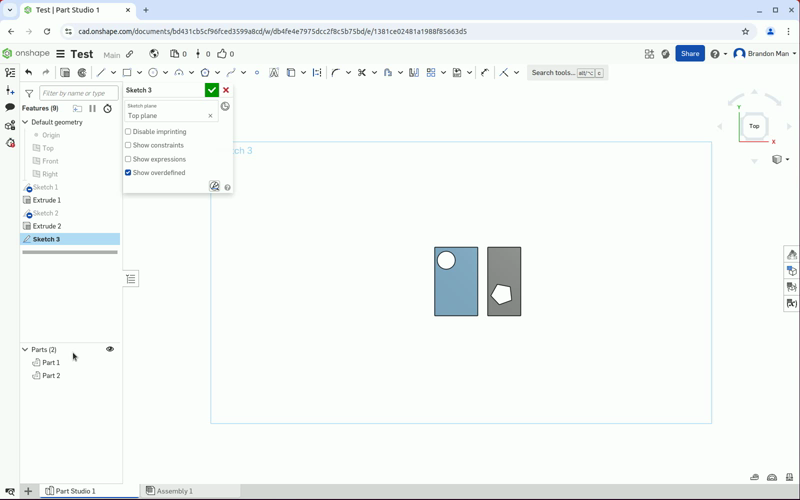
key(y)
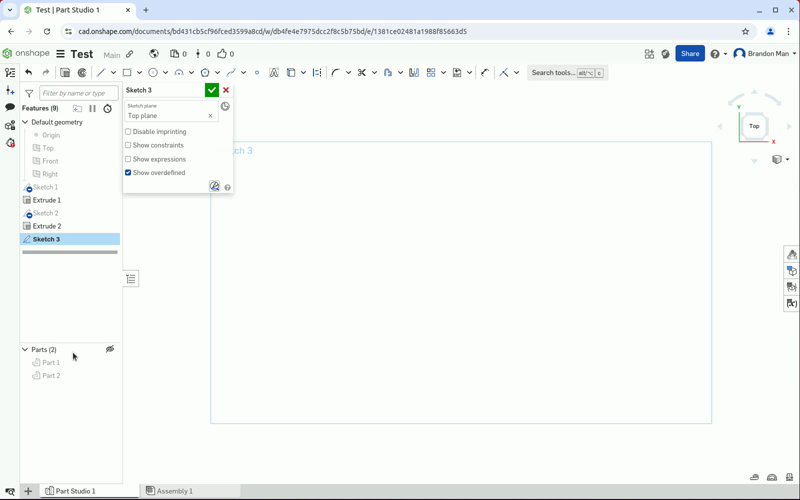
key(l)
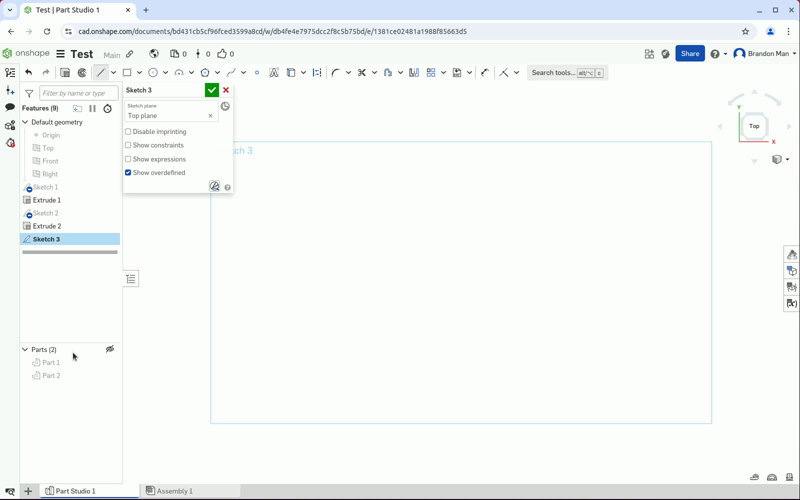
key_down(shift)
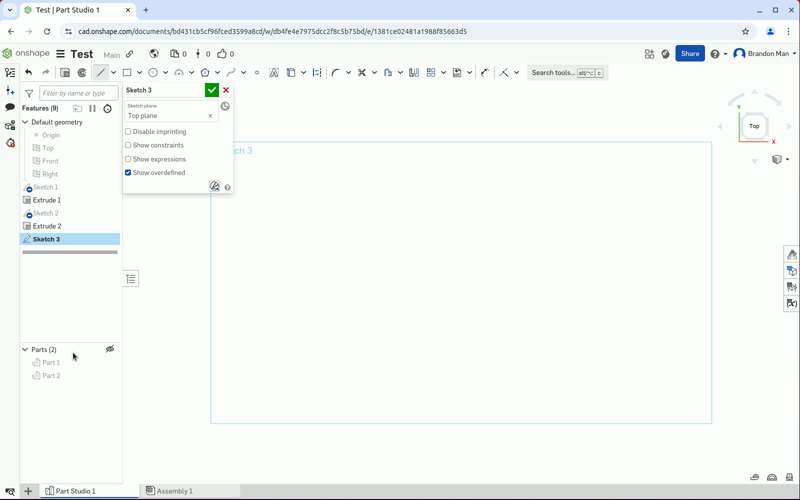
mouse_move(531, 315)
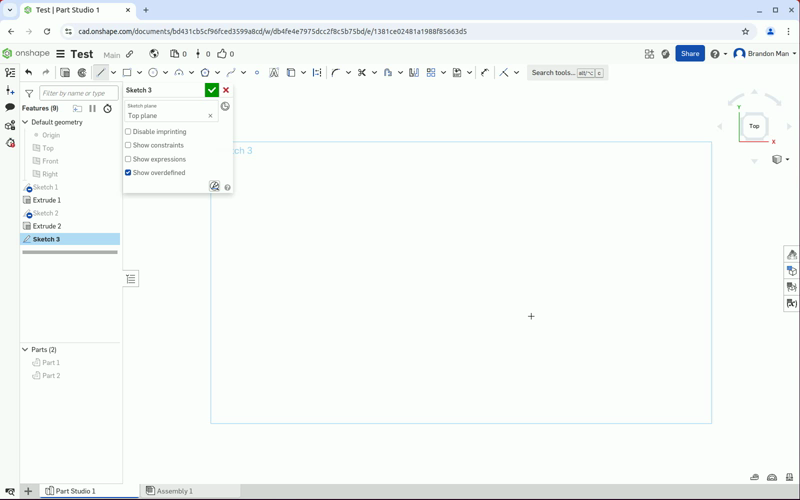
click(531, 315)
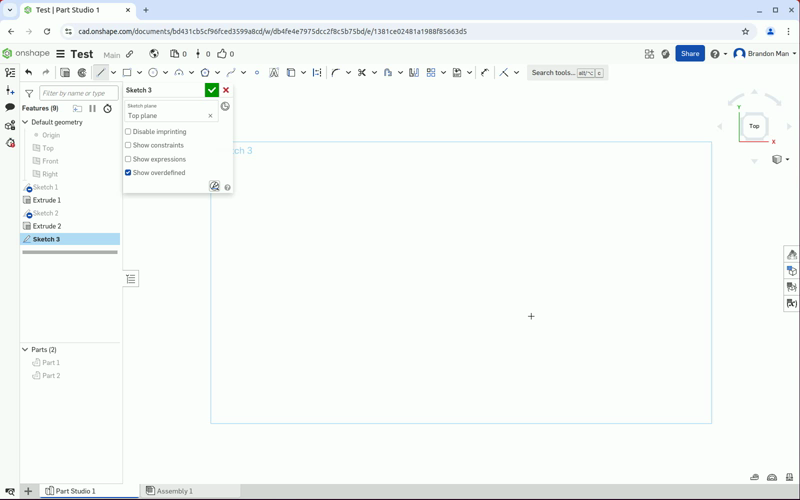
key_up(shift)
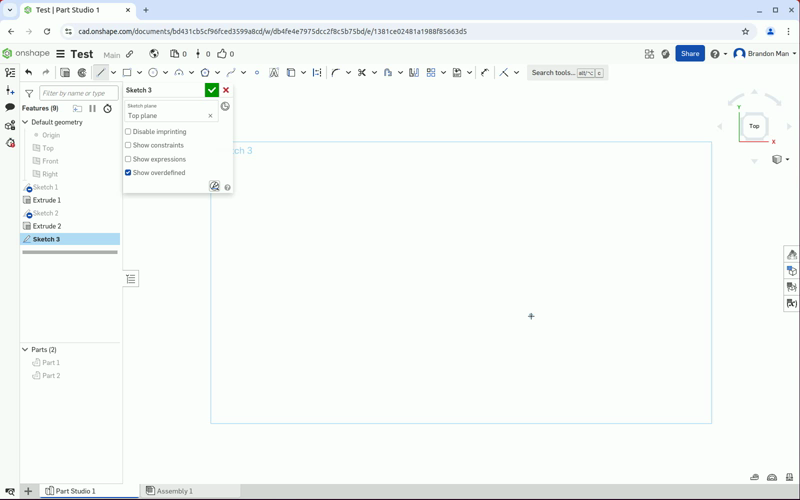
key_down(shift)
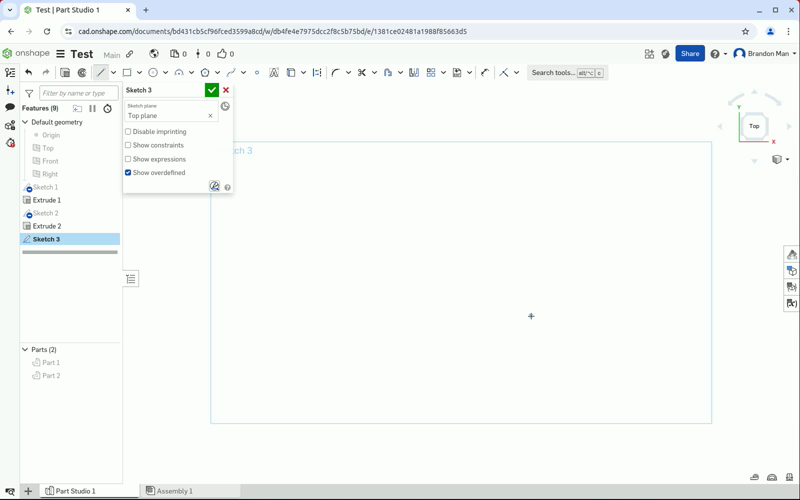
mouse_move(561, 315)
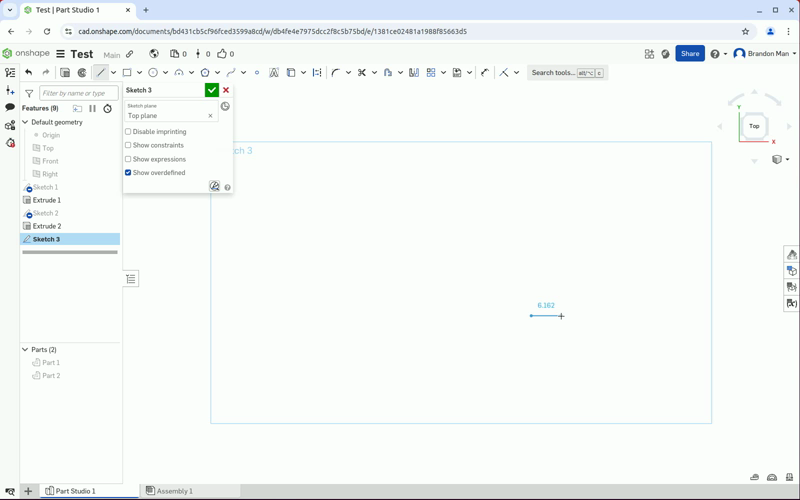
mouse_move(573, 315)
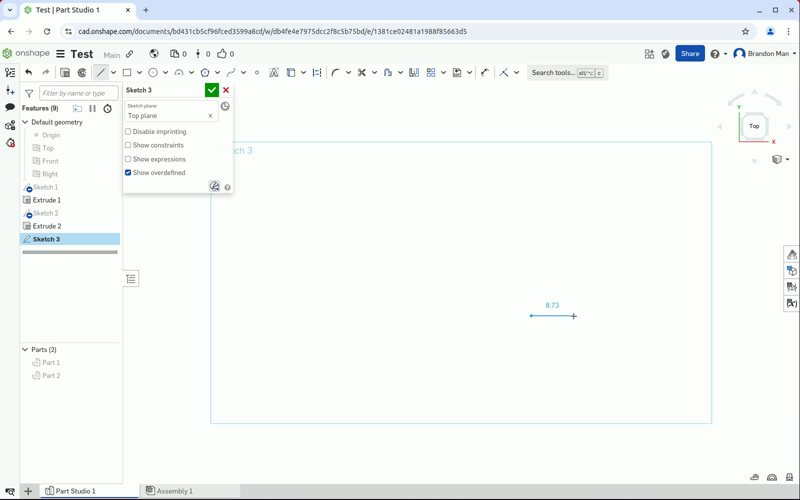
click(573, 315)
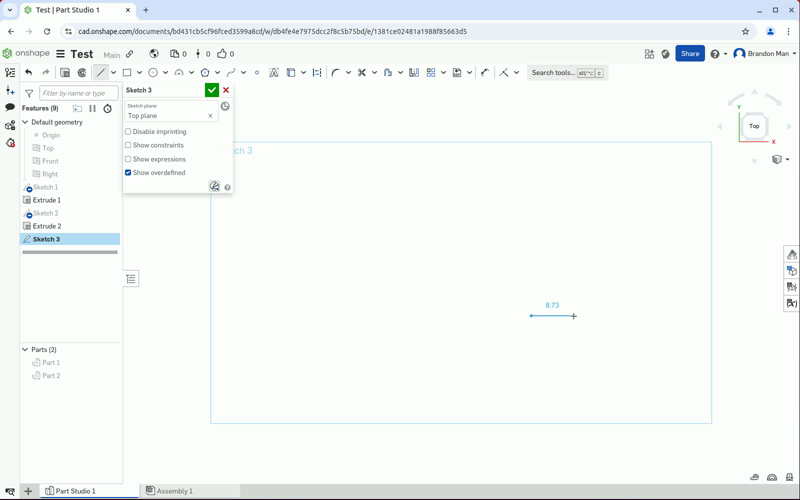
key_up(shift)
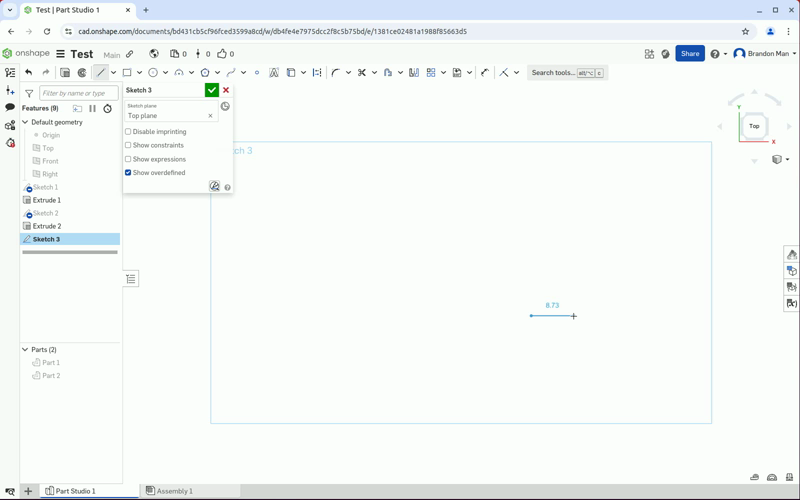
key_down(shift)
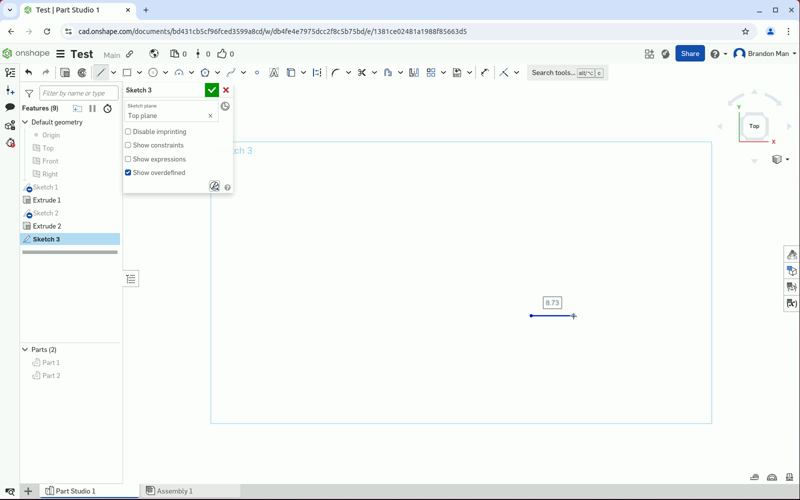
mouse_move(573, 247)
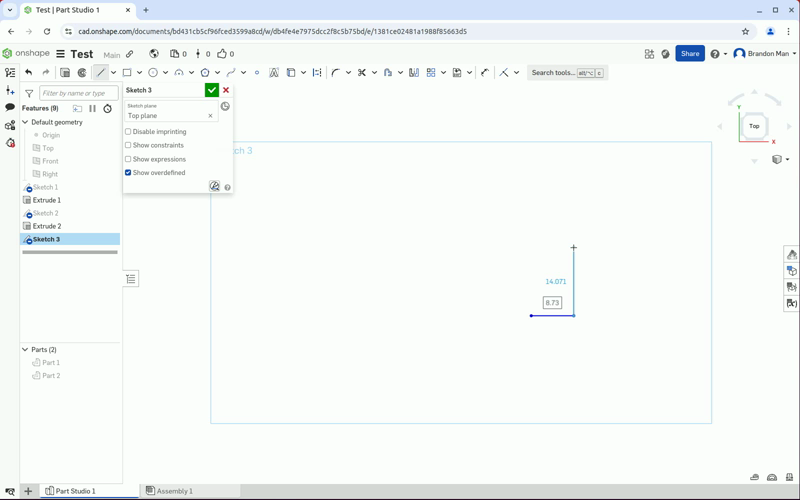
click(573, 247)
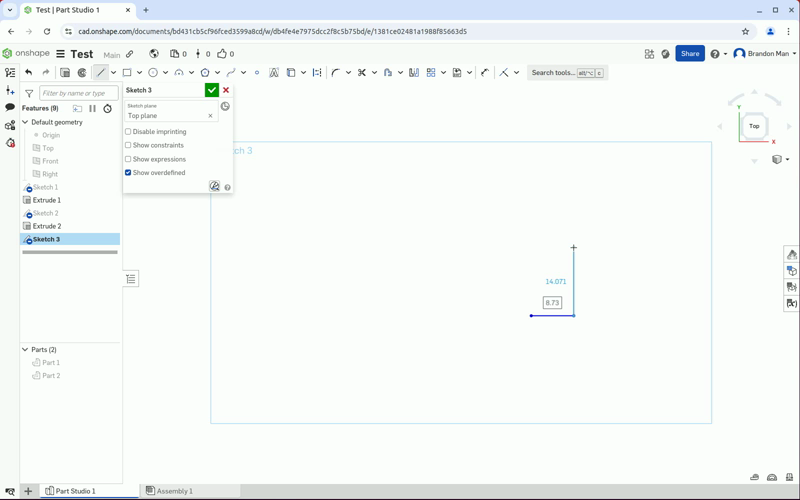
key_up(shift)
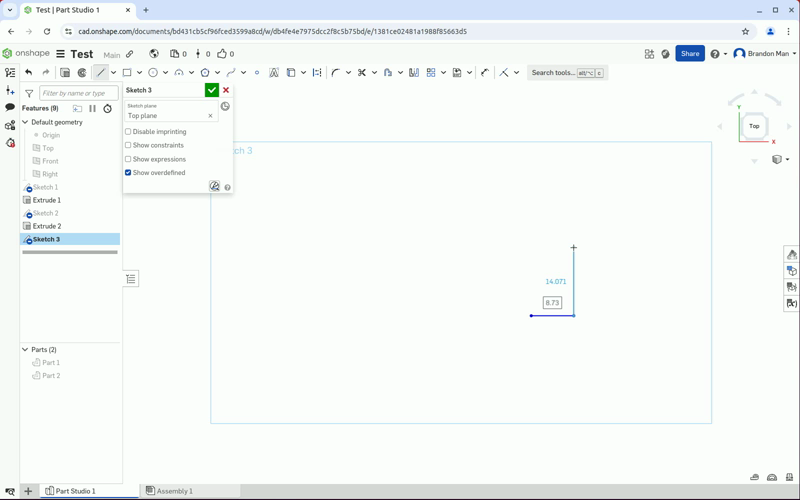
key_down(shift)
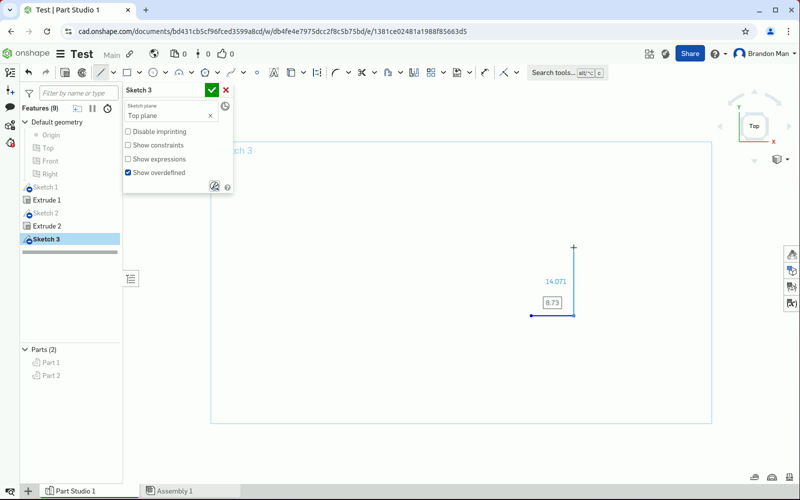
mouse_move(589, 247)
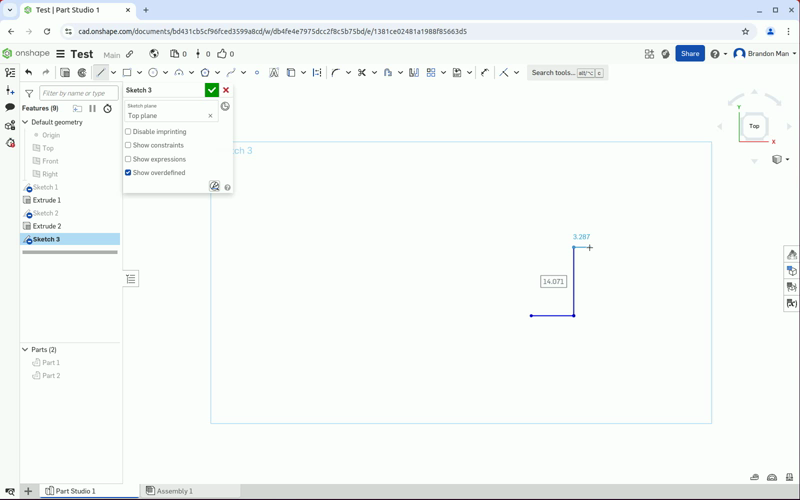
mouse_move(531, 247)
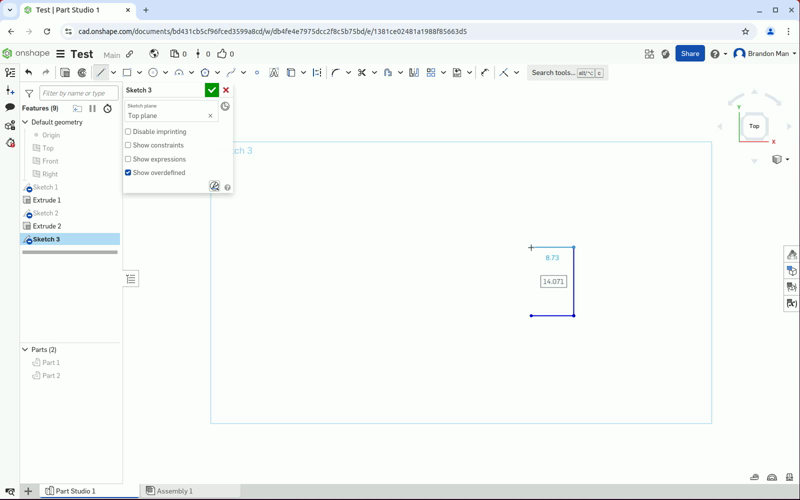
click(531, 247)
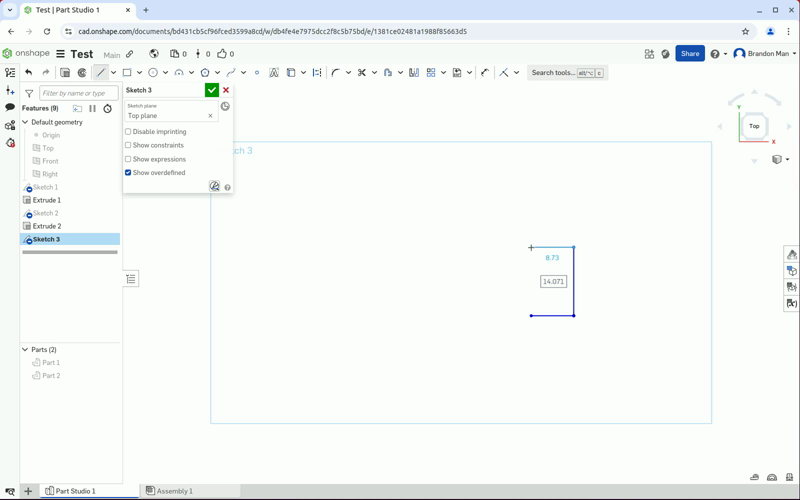
key_up(shift)
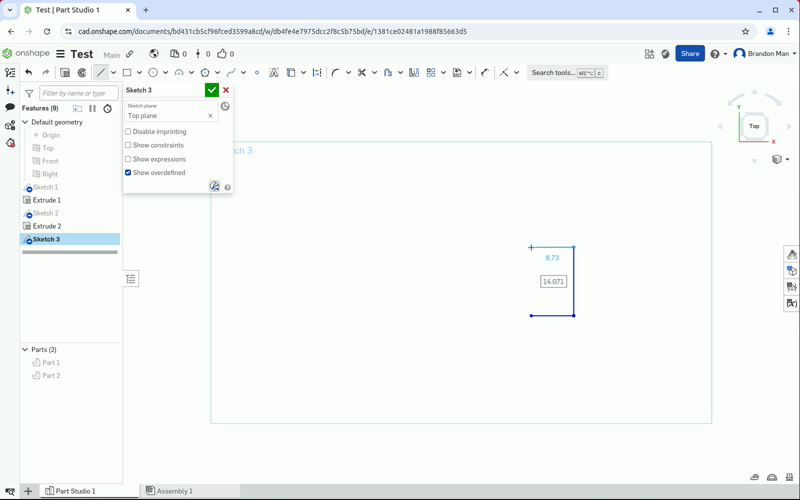
key_down(shift)
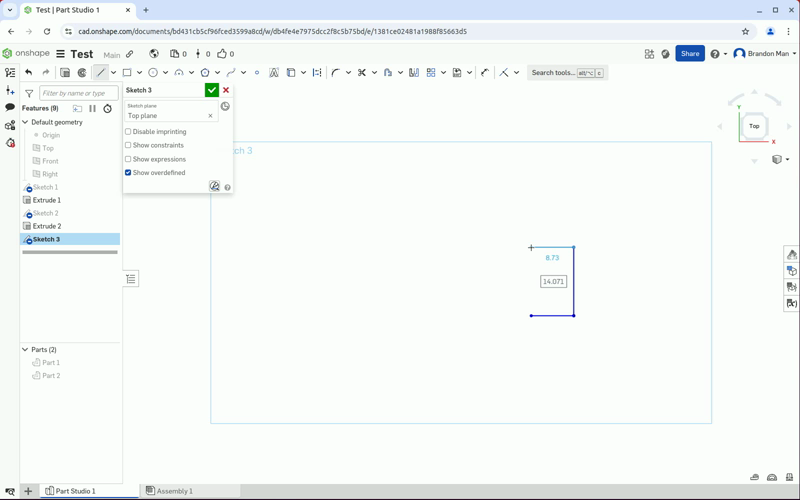
mouse_move(531, 315)
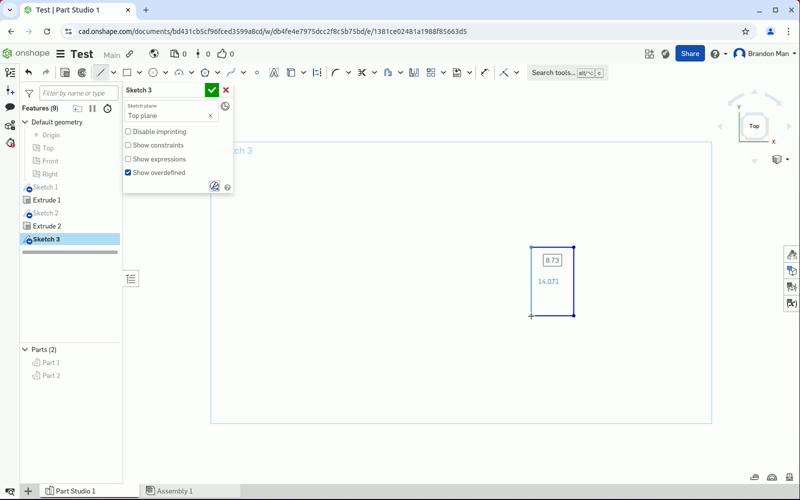
key_up(shift)
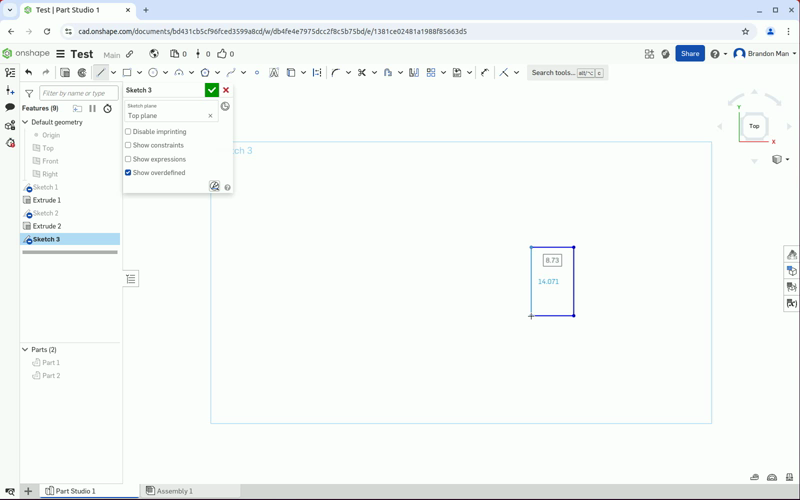
click(531, 315)
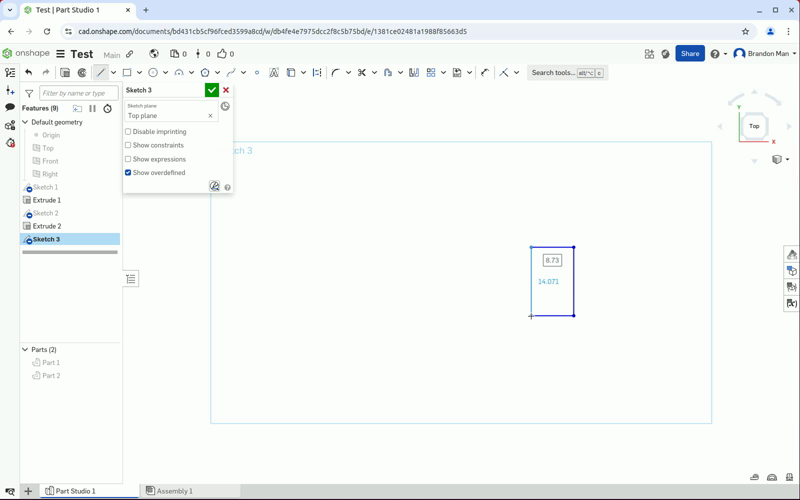
key(esc)
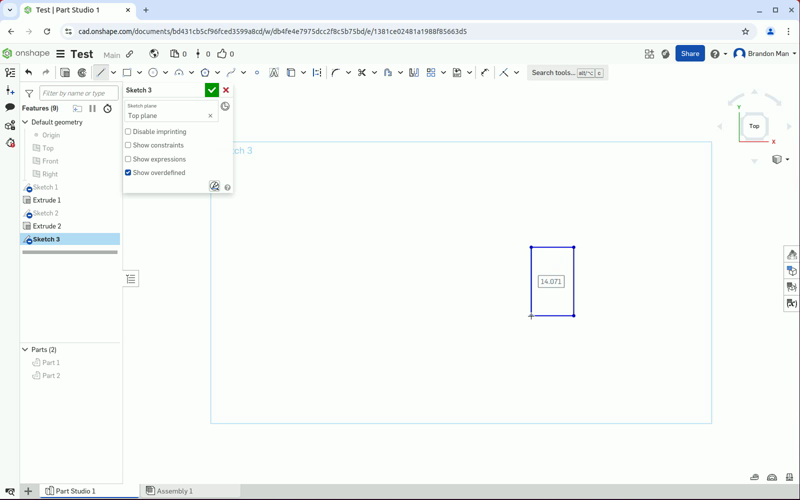
key(l)
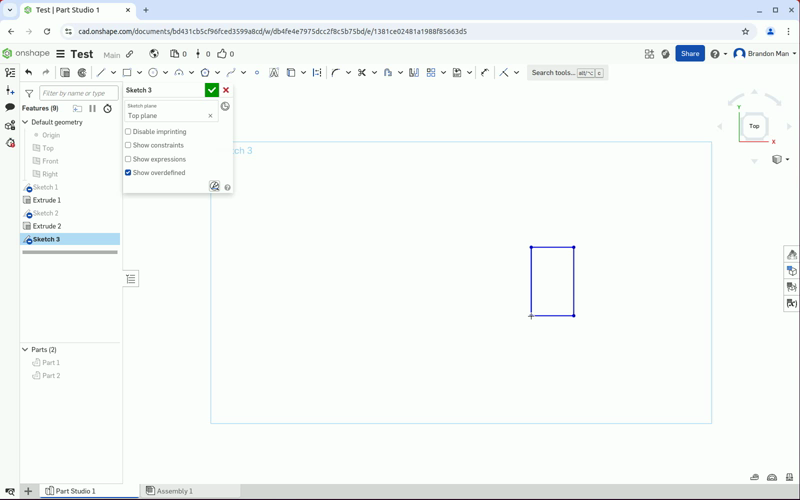
key_down(shift)
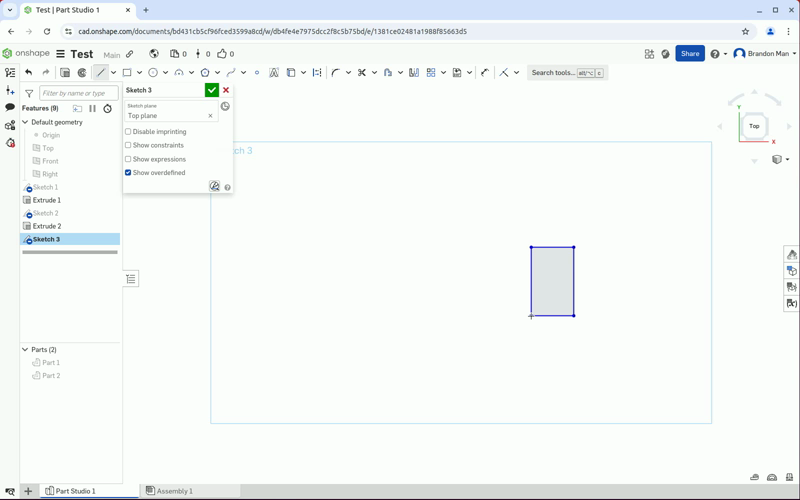
mouse_move(542, 305)
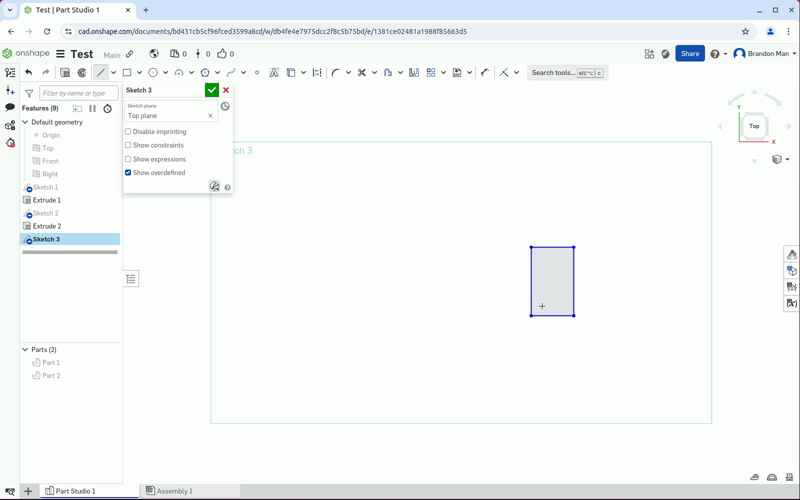
click(542, 305)
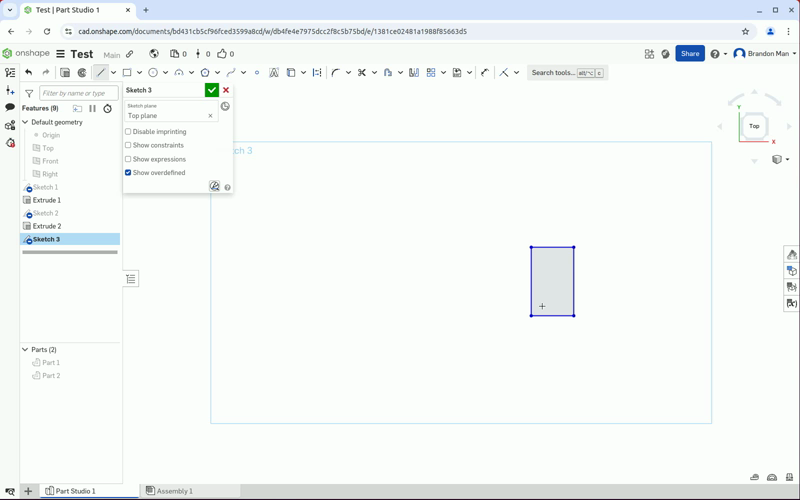
key_up(shift)
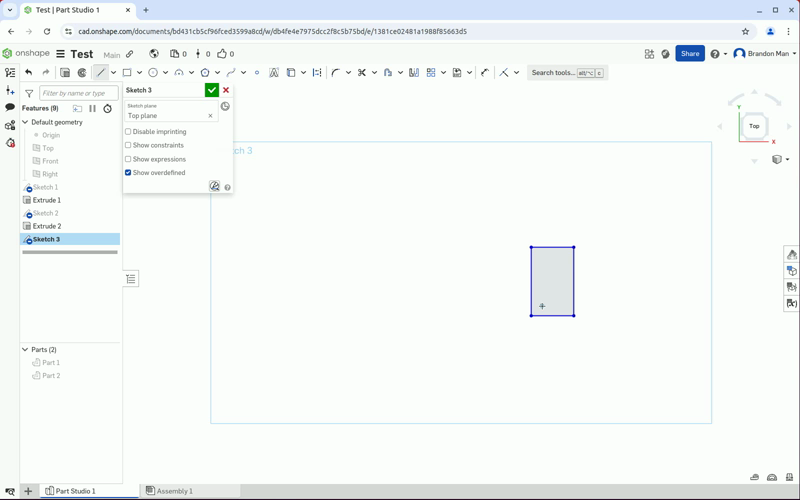
key_down(shift)
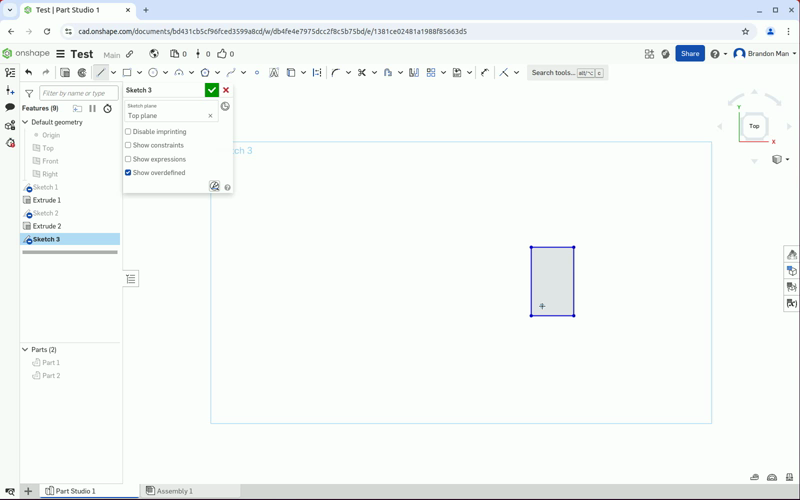
mouse_move(572, 305)
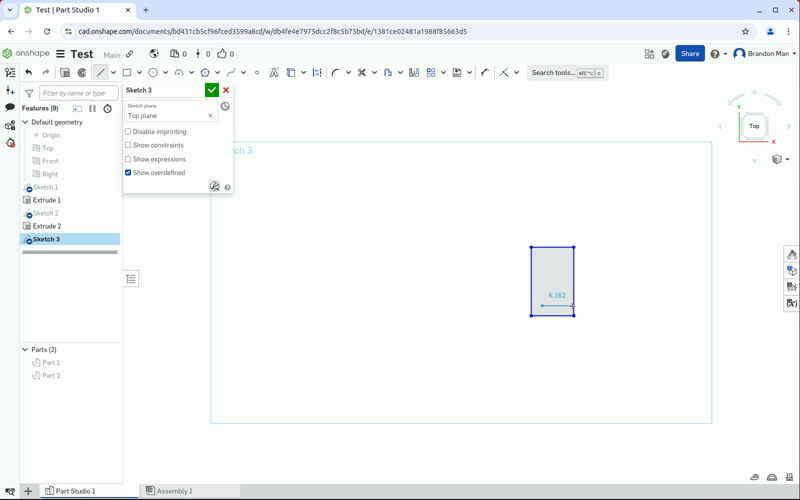
mouse_move(560, 304)
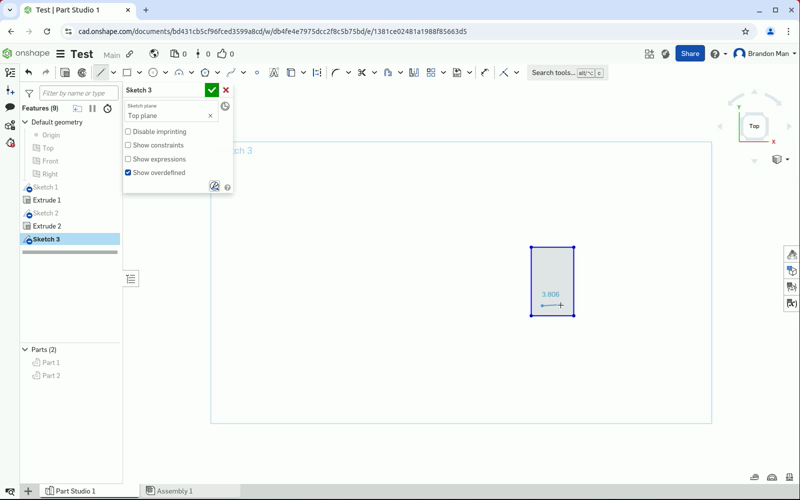
click(560, 304)
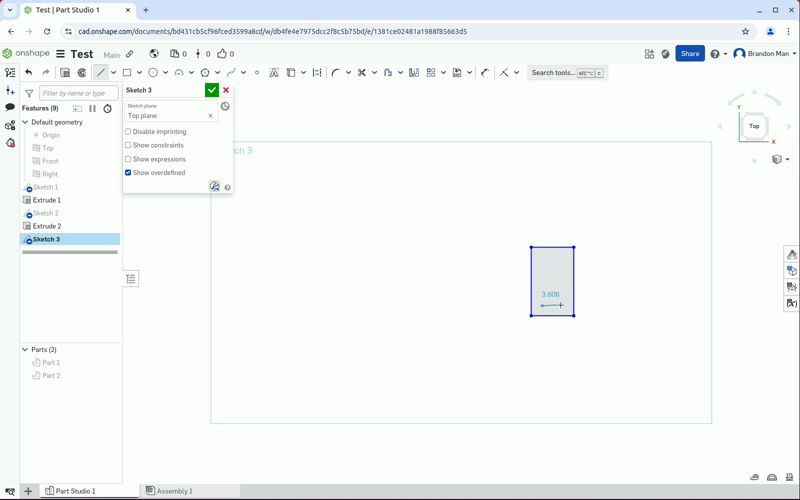
key_up(shift)
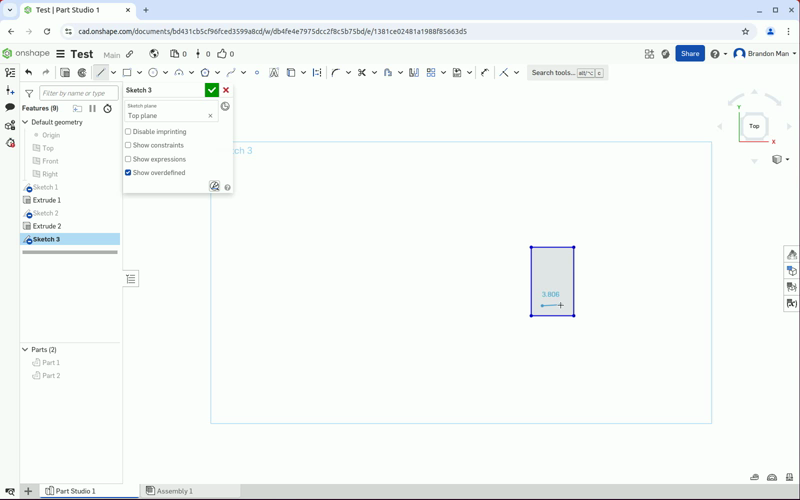
key_down(shift)
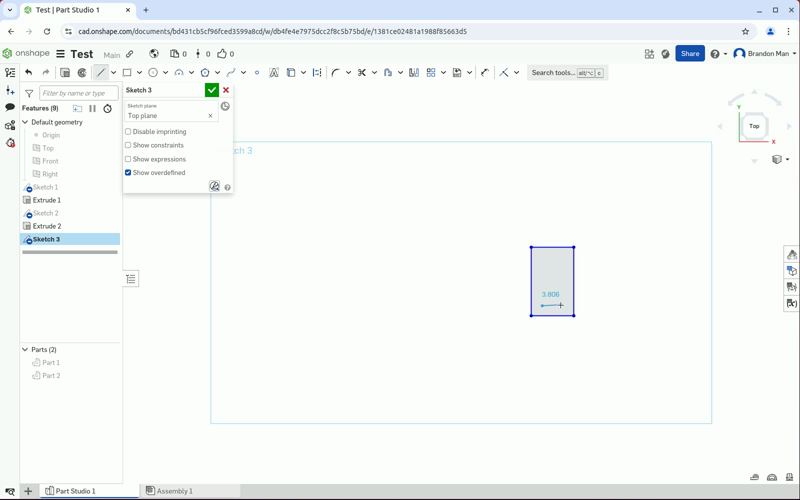
mouse_move(589, 304)
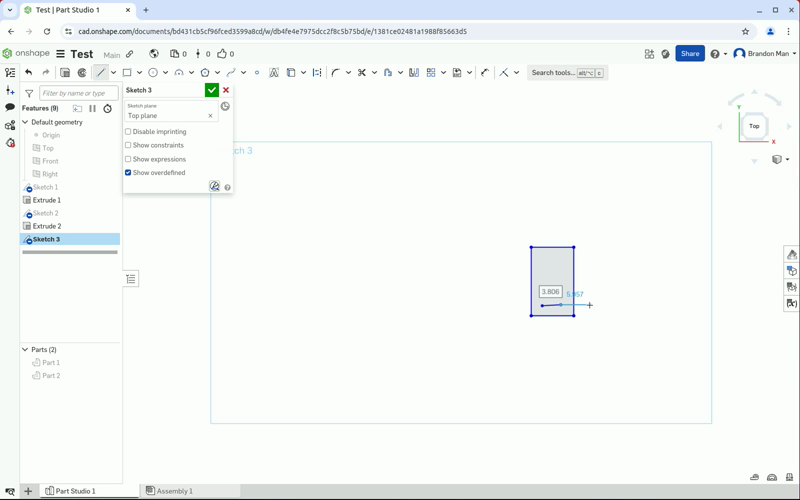
mouse_move(550, 289)
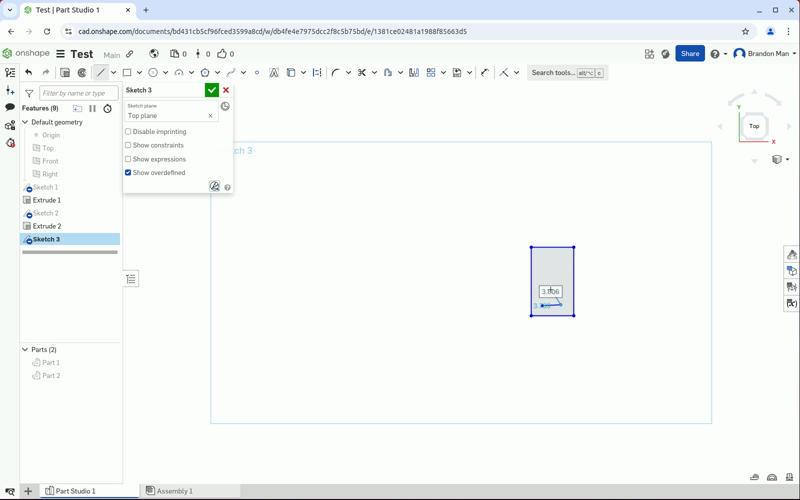
click(550, 289)
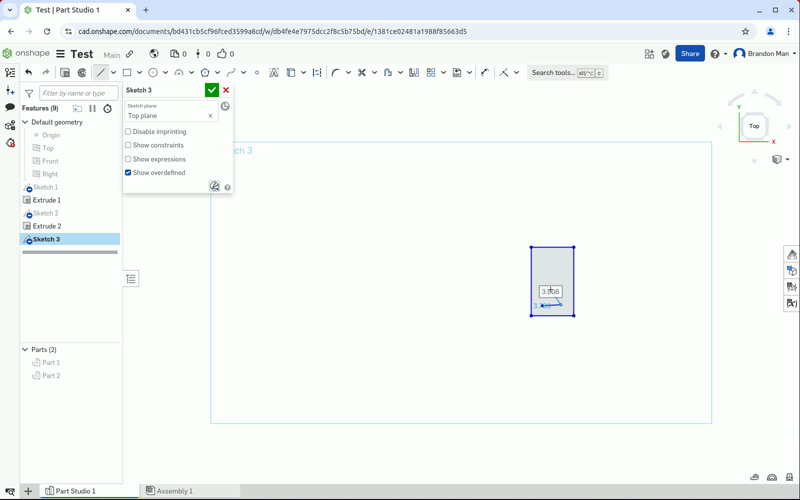
key_up(shift)
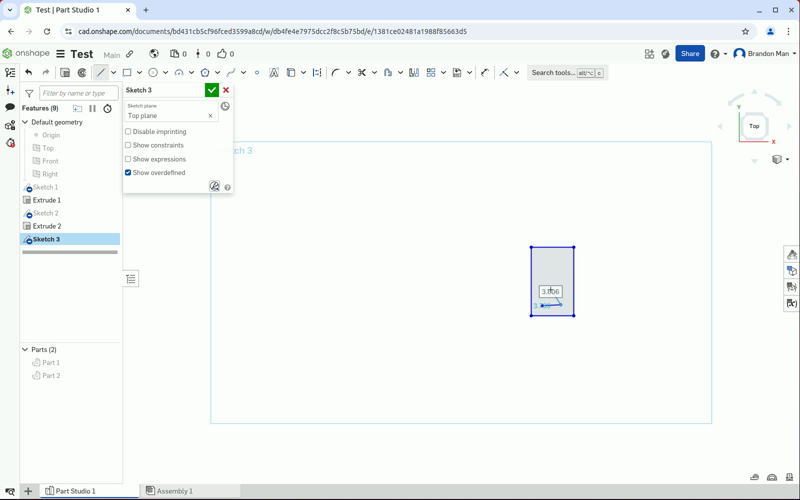
mouse_move(580, 289)
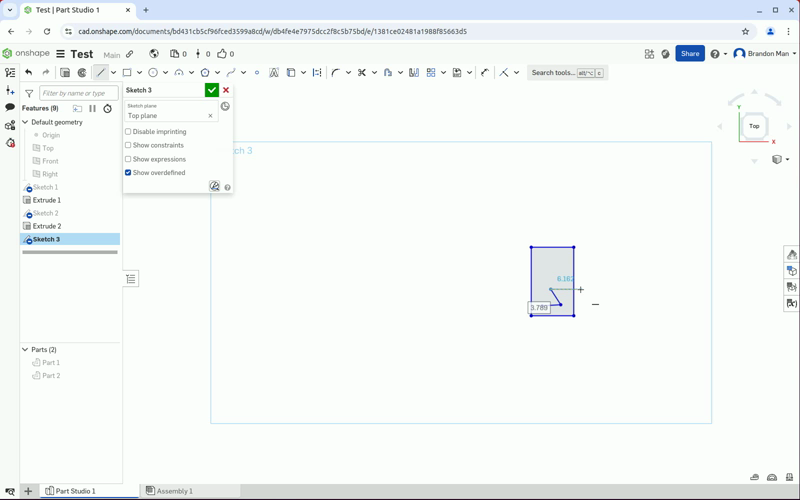
key_down(shift)
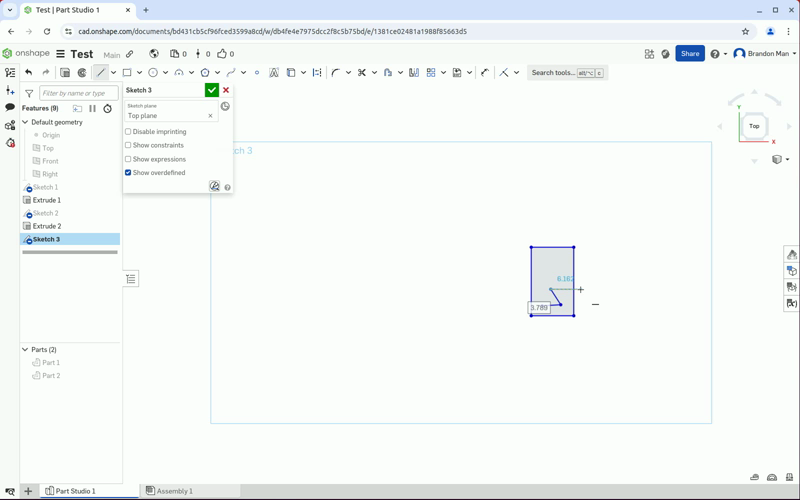
mouse_move(542, 305)
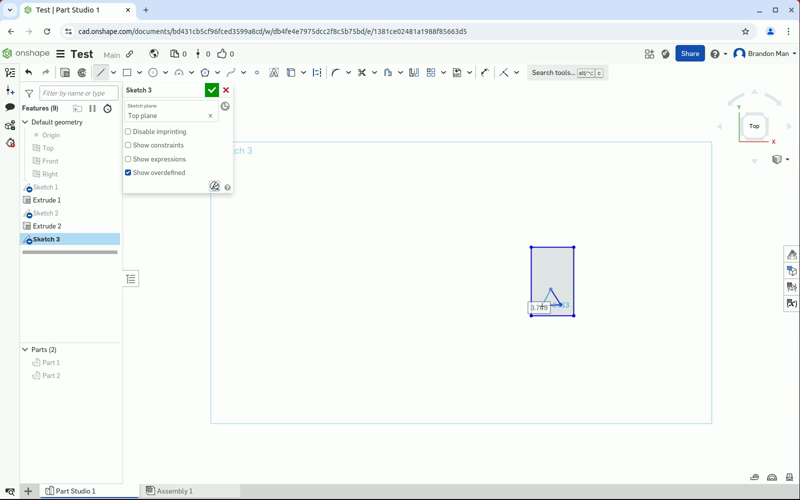
key_up(shift)
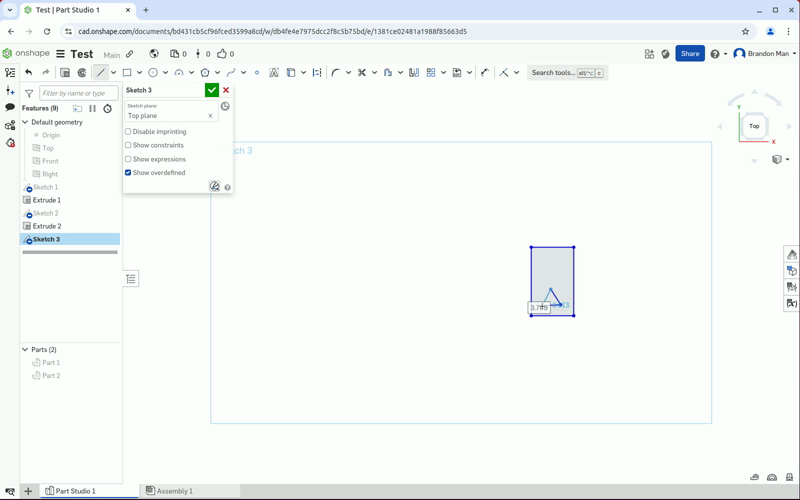
click(542, 305)
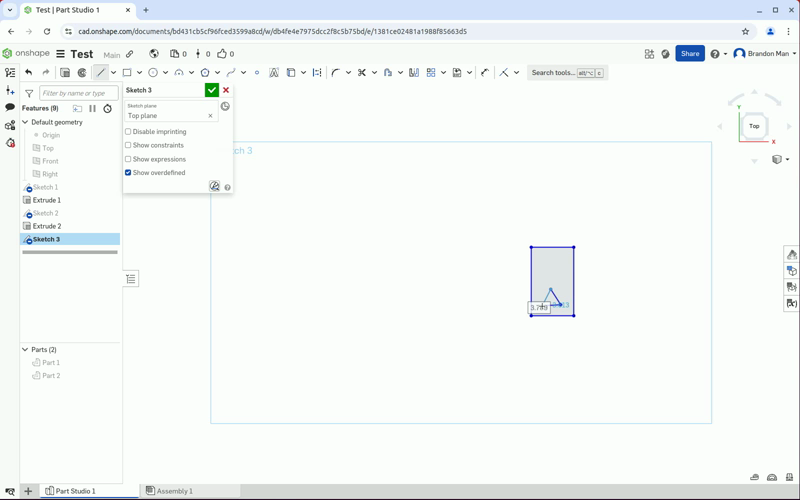
key(esc)
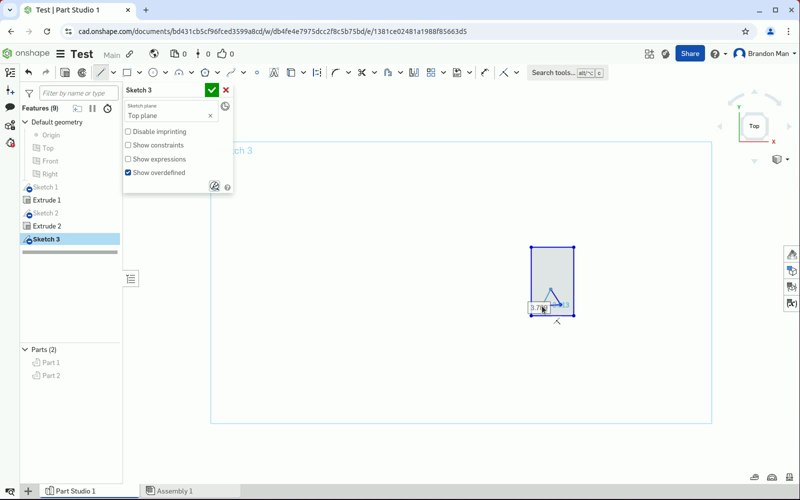
mouse_move(551, 249)
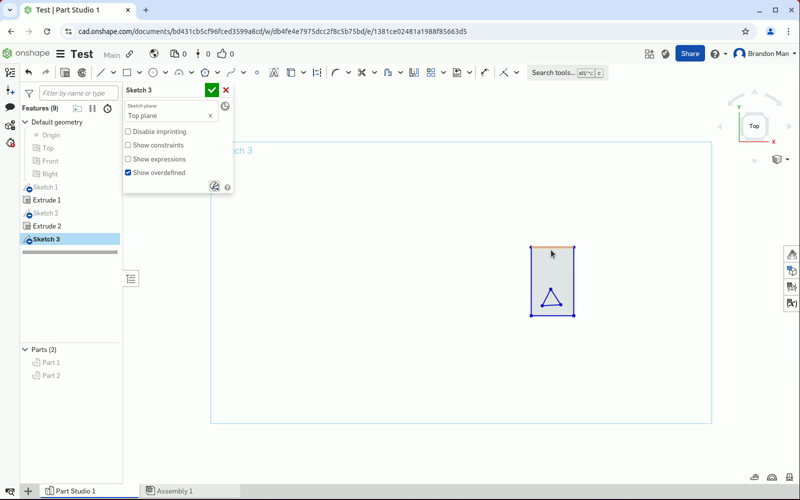
click(551, 249)
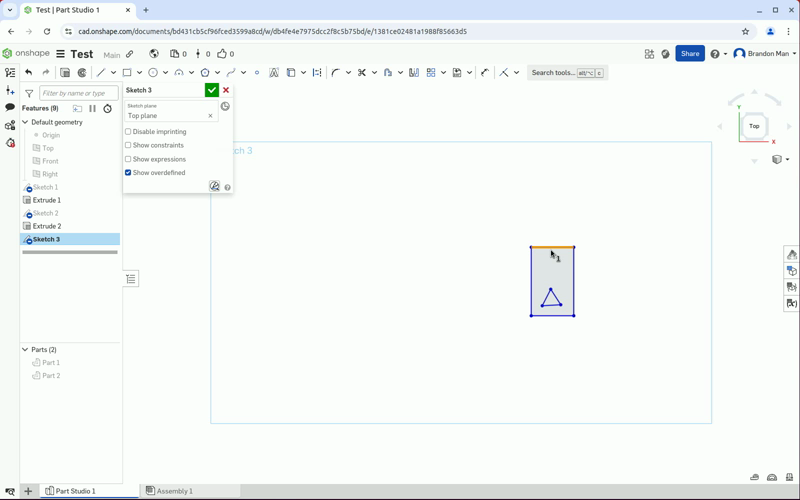
mouse_move(73, 352)
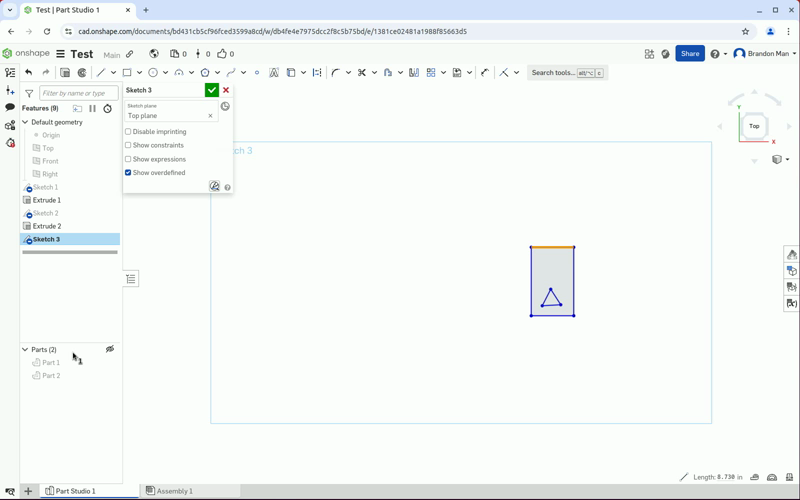
key(shift+y)
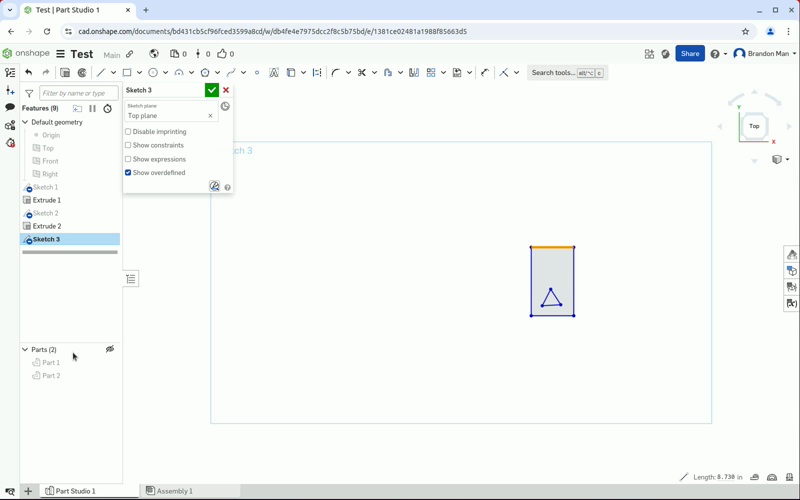
key(shift+e)
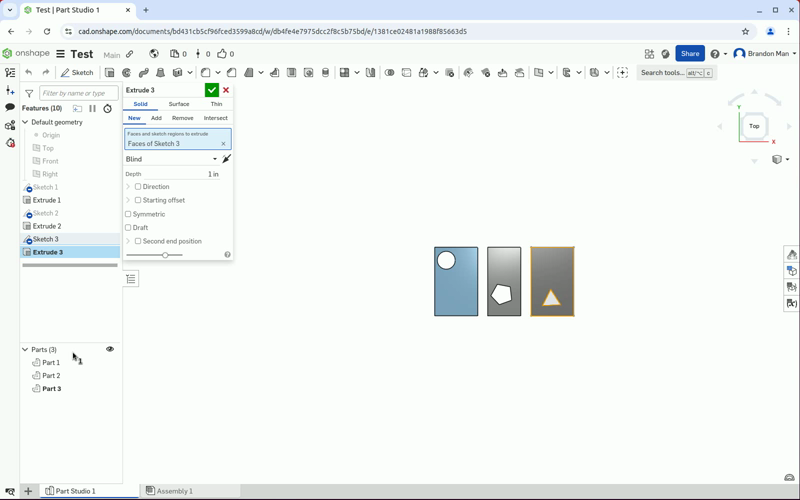
mouse_move(143, 106)
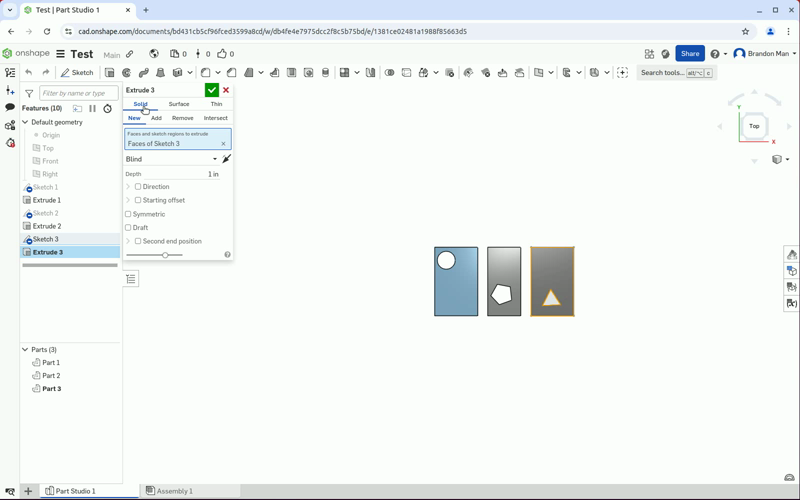
click(143, 106)
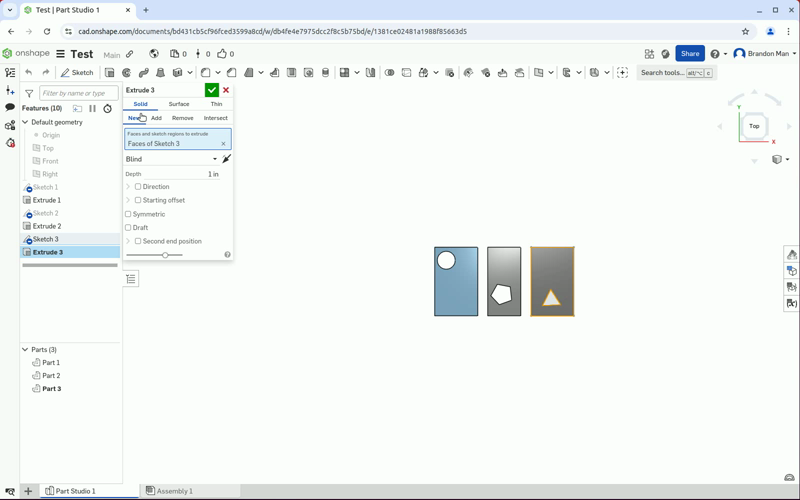
mouse_move(137, 120)
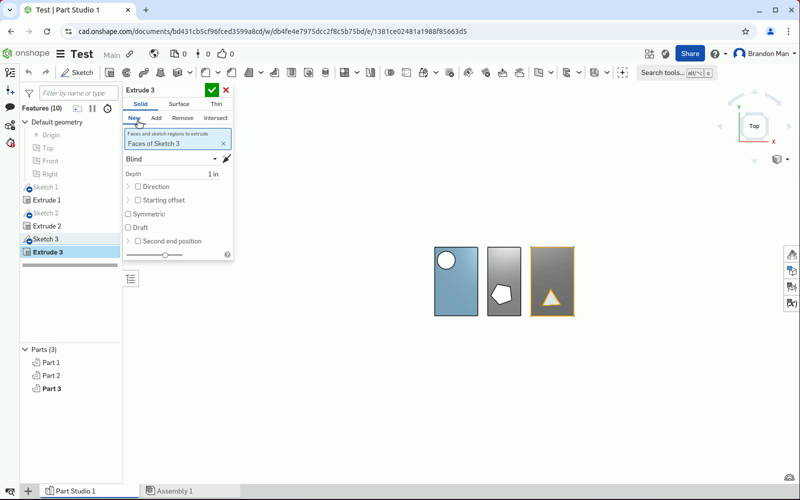
click(137, 120)
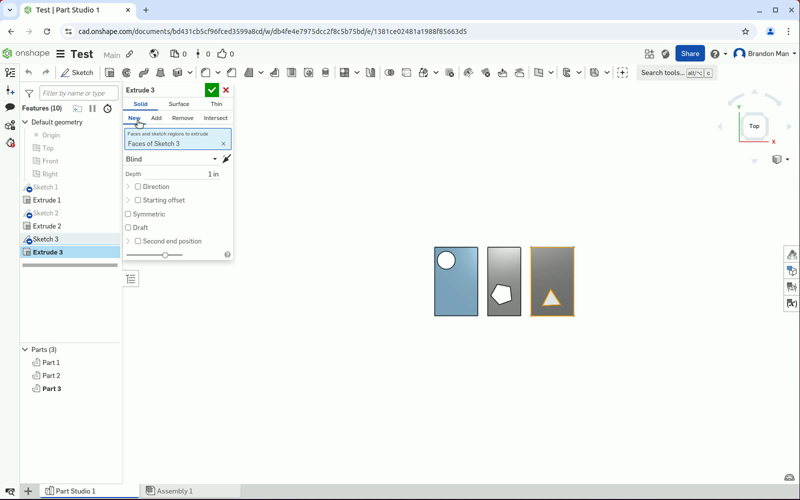
key(tab, 4)
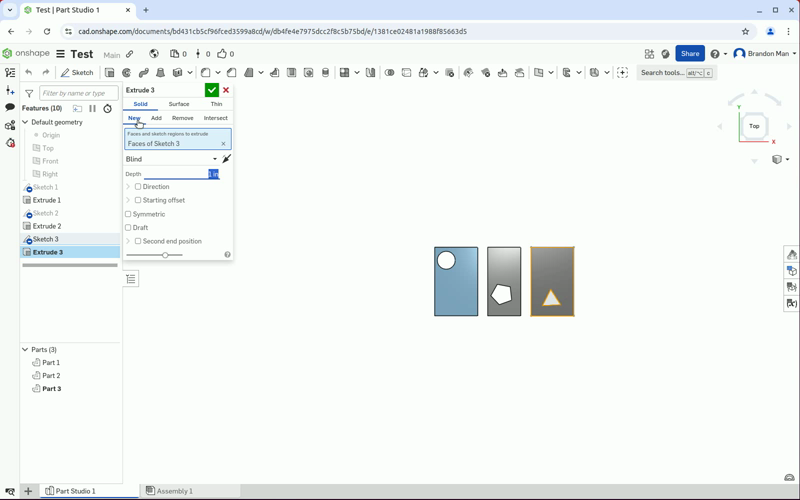
text(8.666)
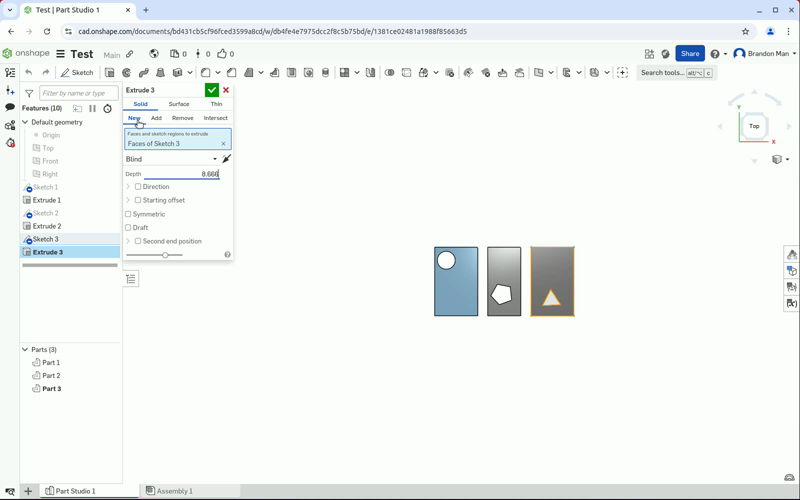
key(enter)
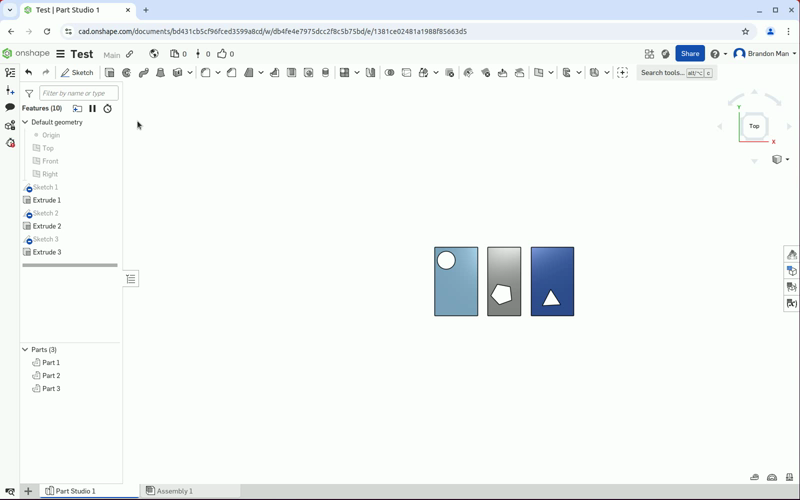
key(shift+h)
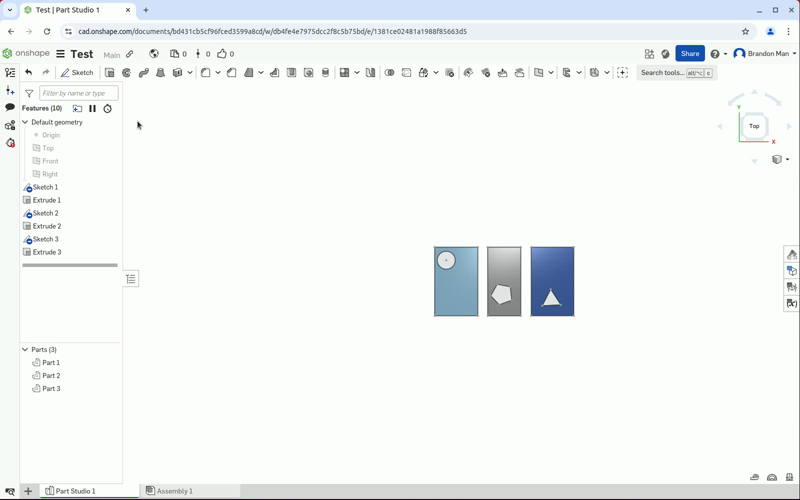
key(shift+h)
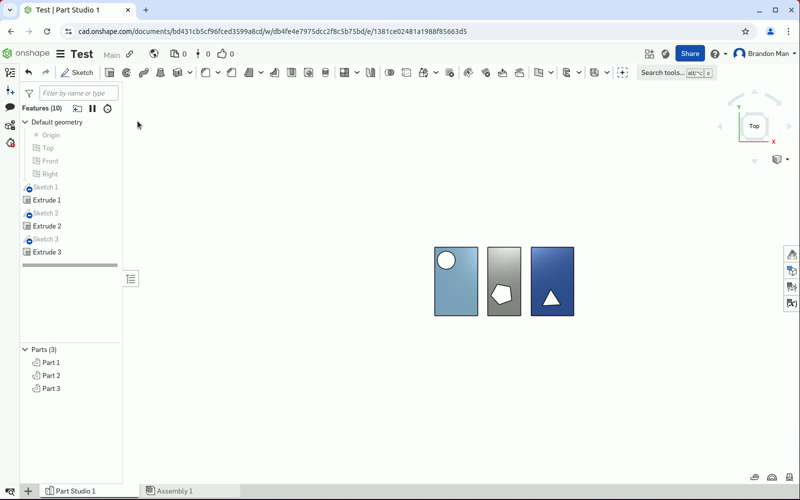
mouse_move(73, 189)
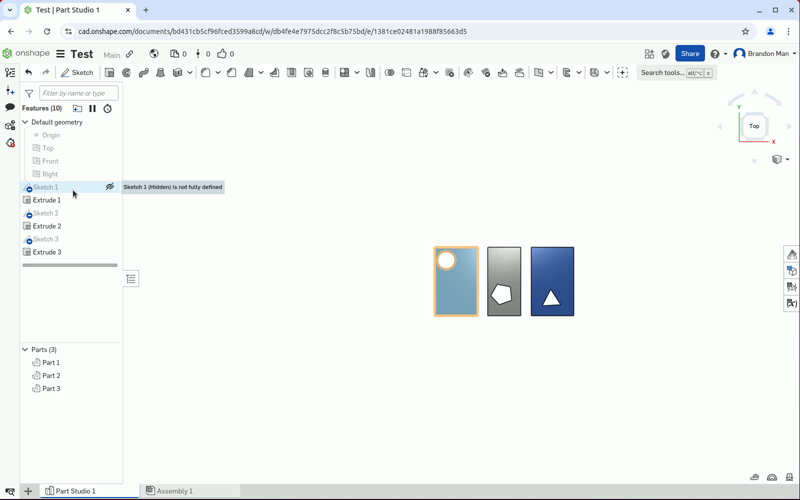
click(73, 189)
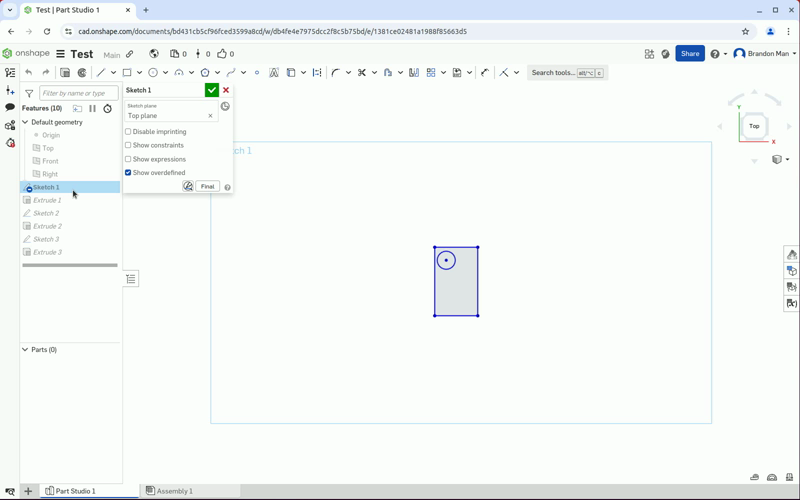
mouse_move(229, 92)
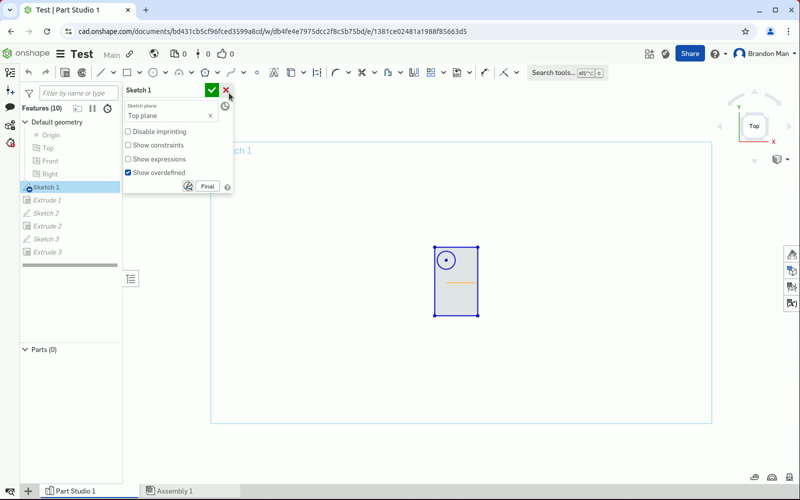
click(229, 92)
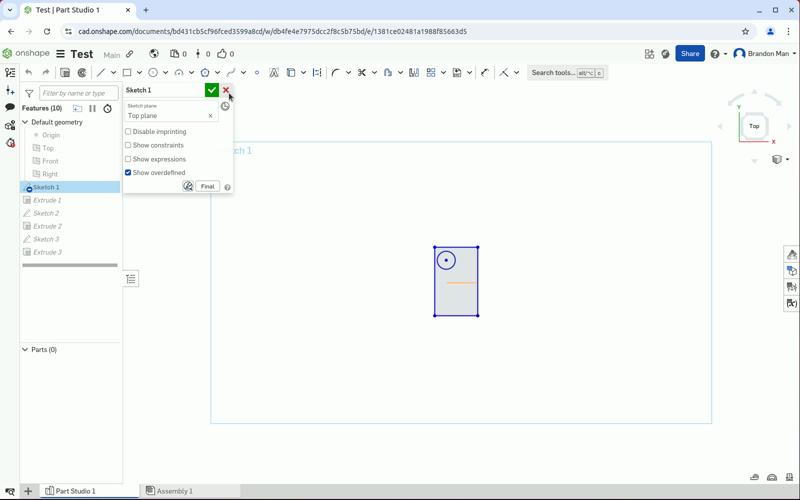
key(shift+s)
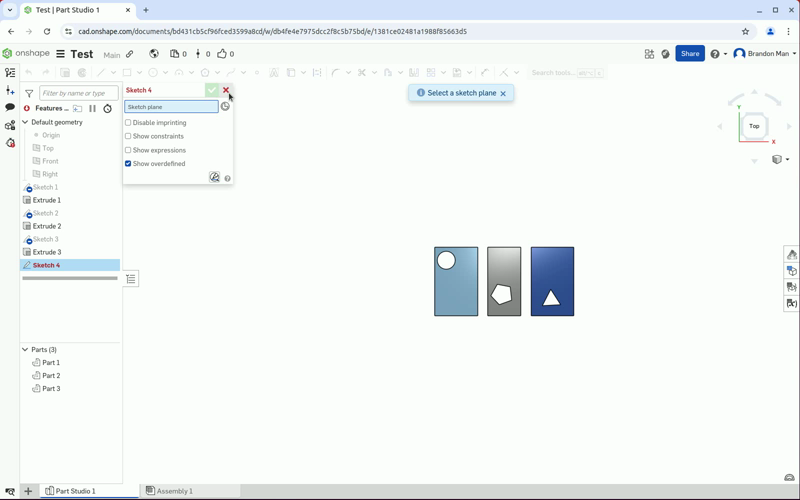
mouse_move(73, 150)
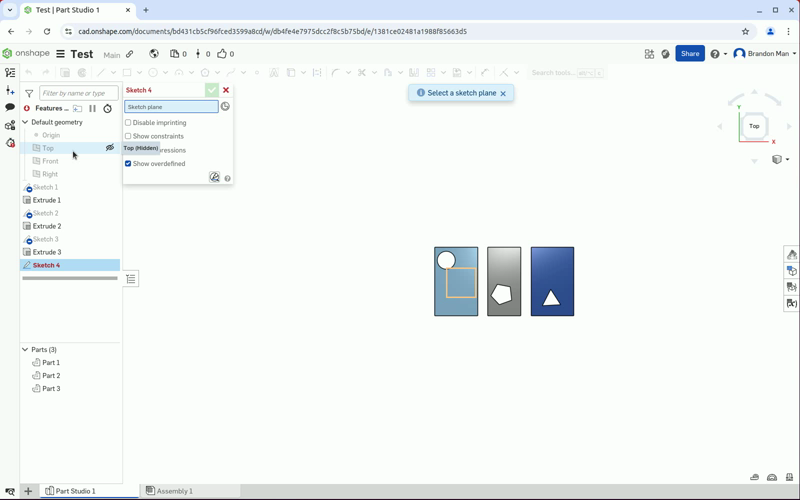
click(73, 150)
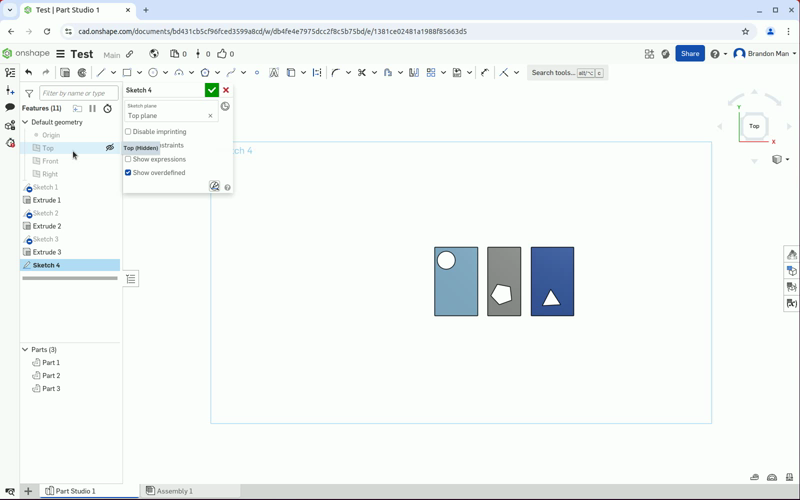
mouse_move(73, 352)
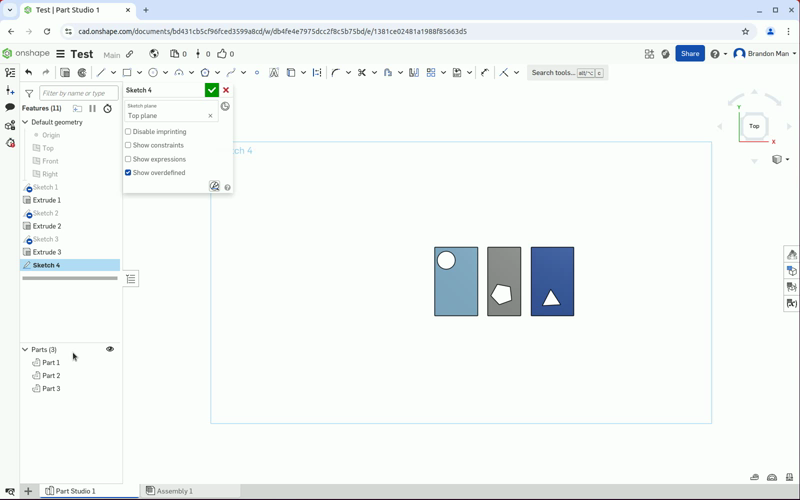
key(y)
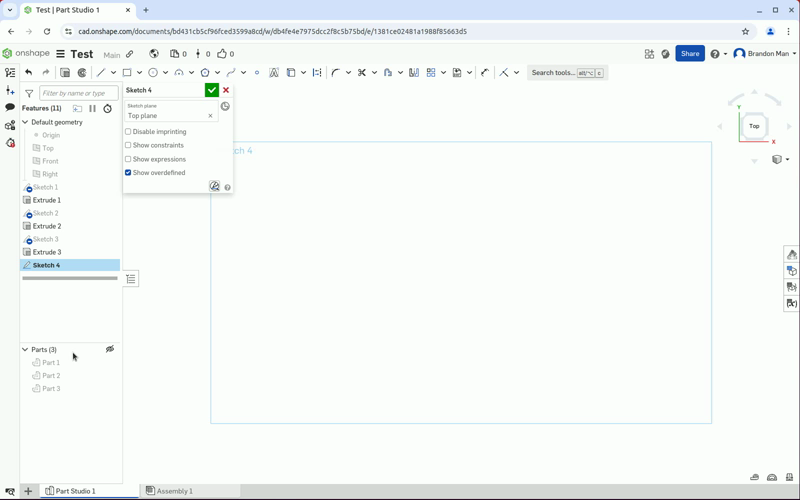
key(l)
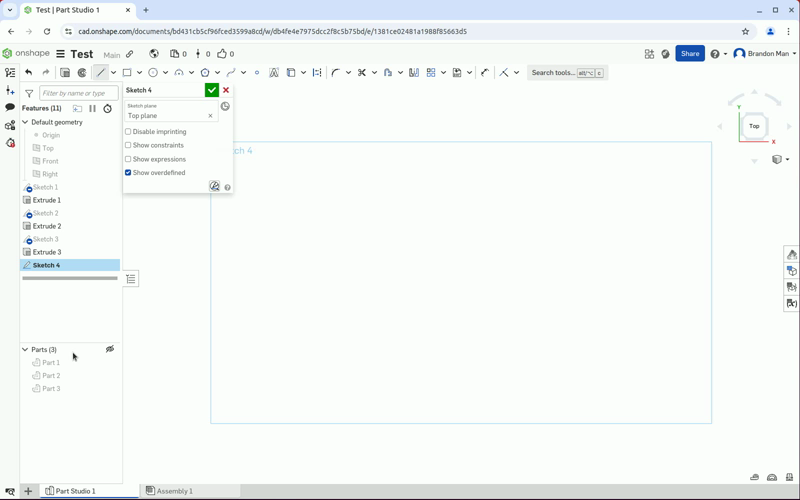
key_down(shift)
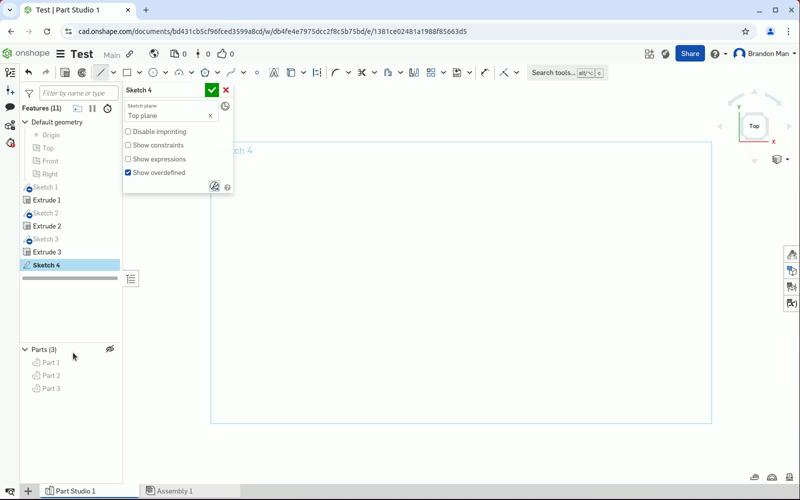
mouse_move(357, 393)
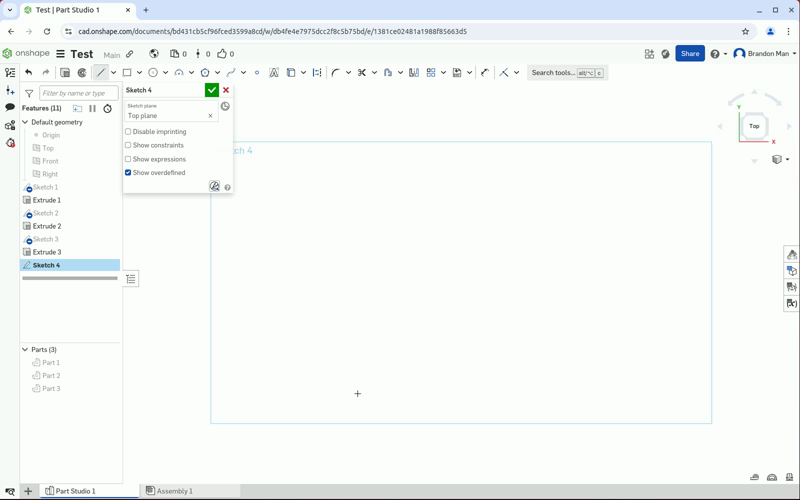
click(357, 393)
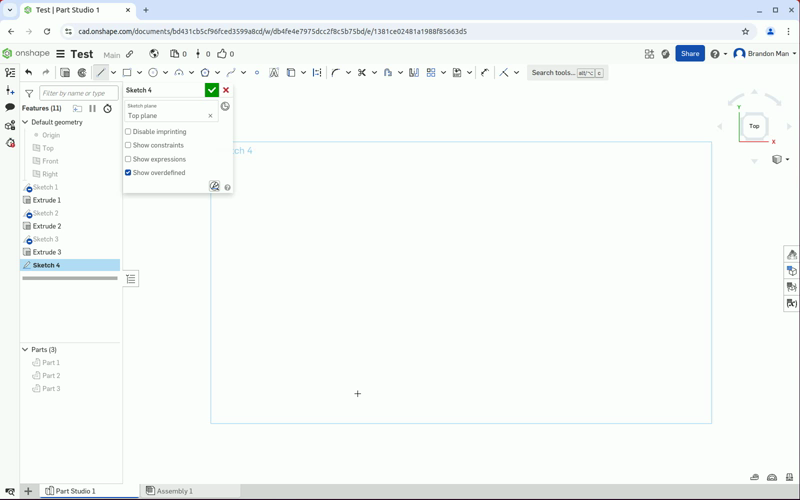
key_up(shift)
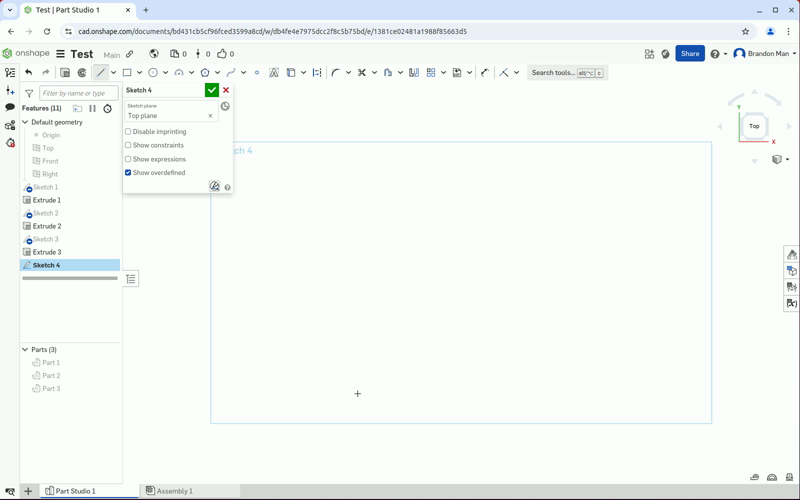
key_down(shift)
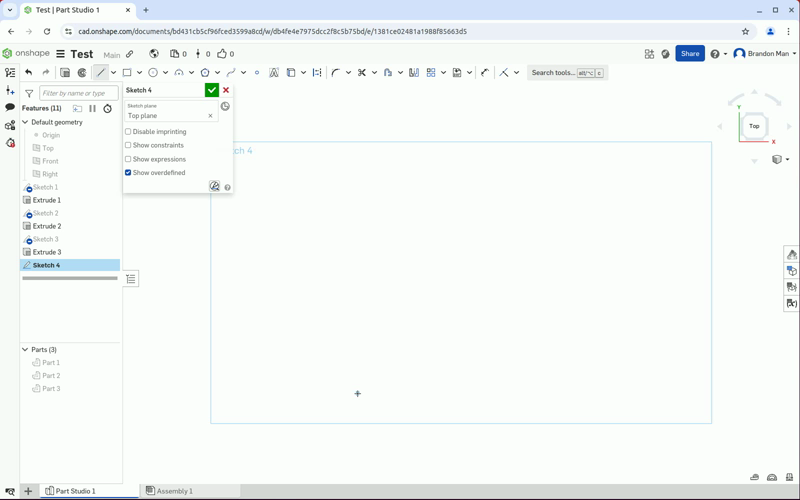
mouse_move(387, 393)
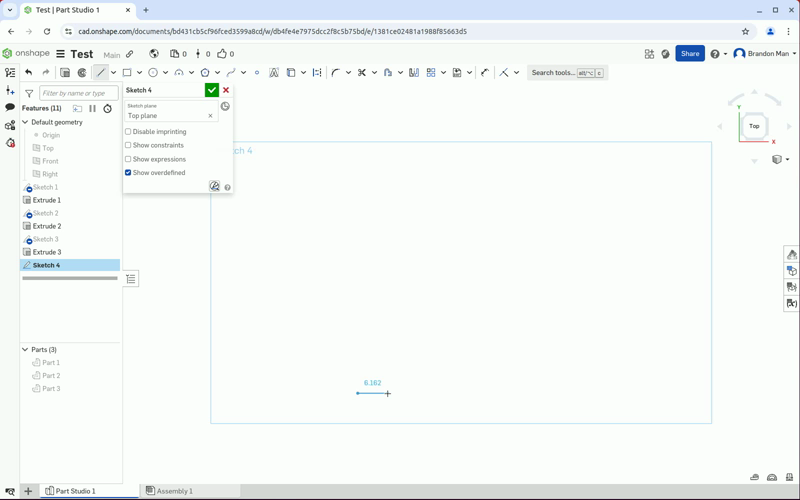
mouse_move(401, 393)
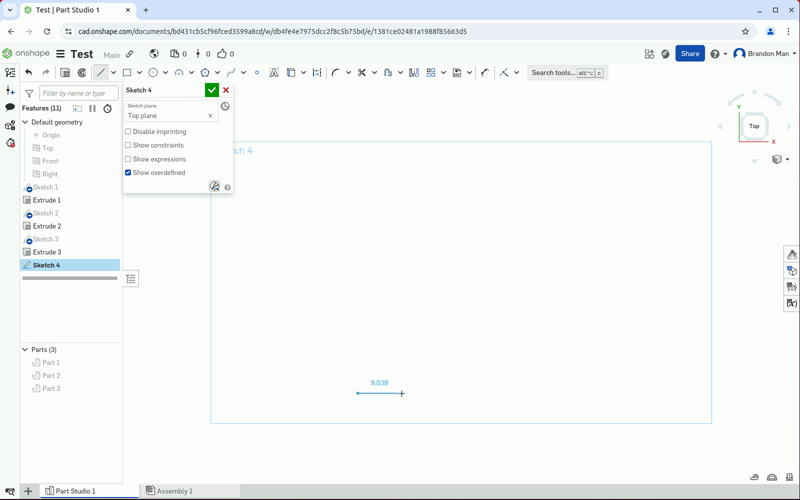
click(401, 393)
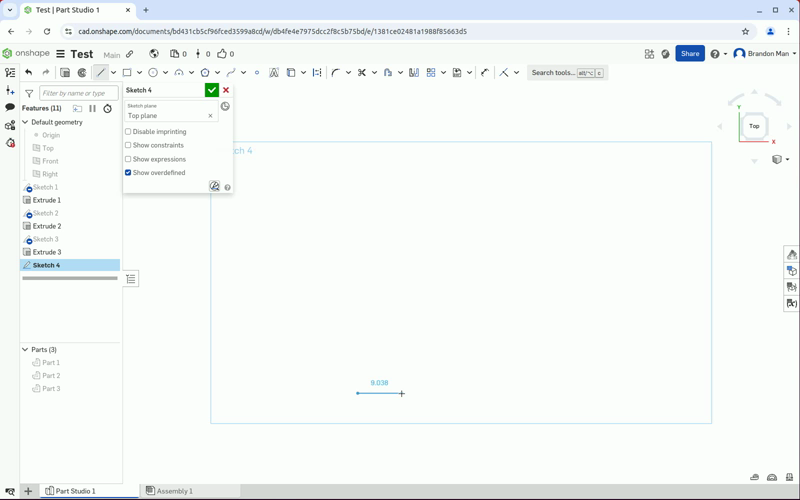
key_up(shift)
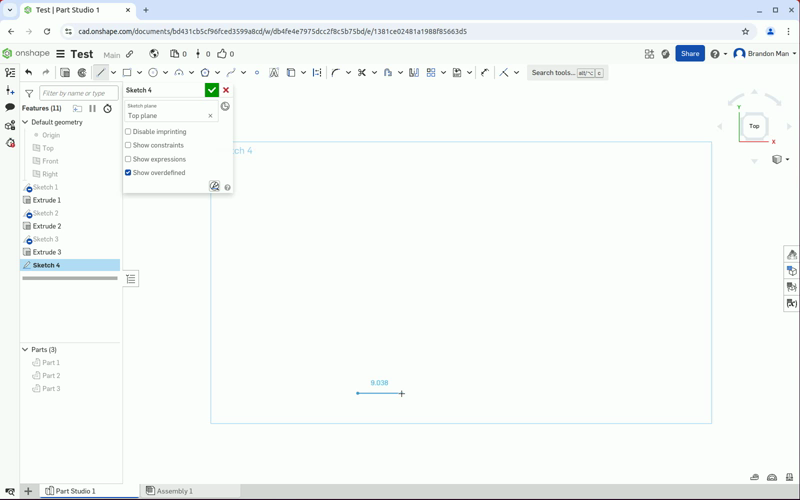
key_down(shift)
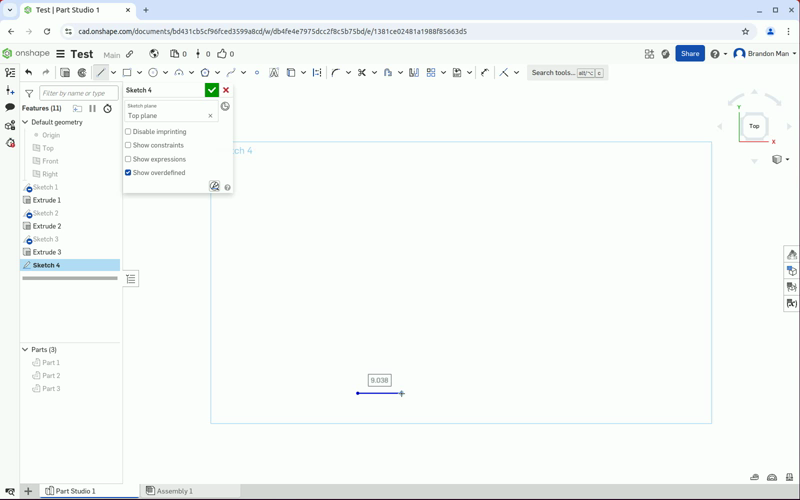
mouse_move(431, 393)
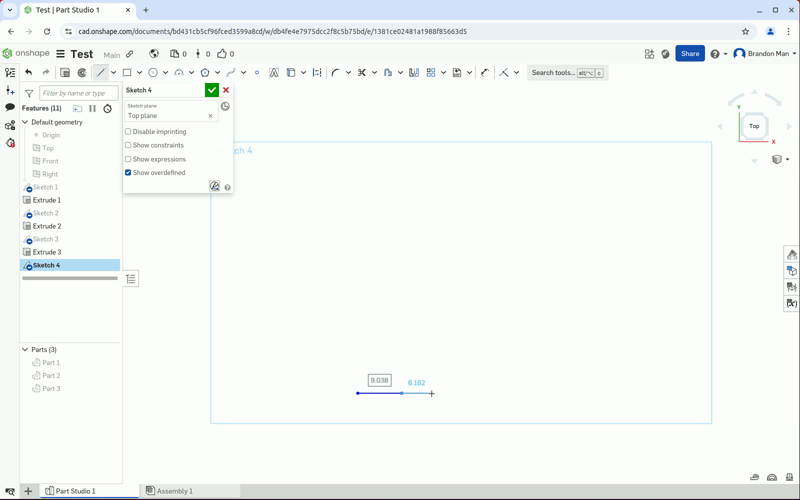
mouse_move(388, 380)
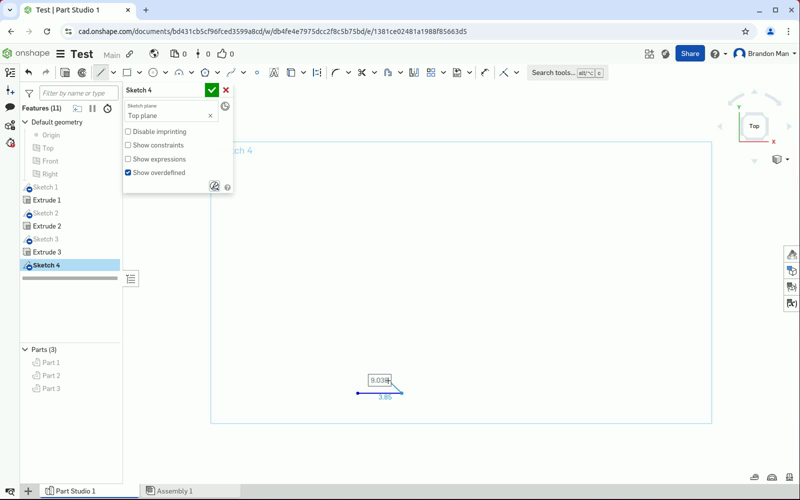
click(388, 380)
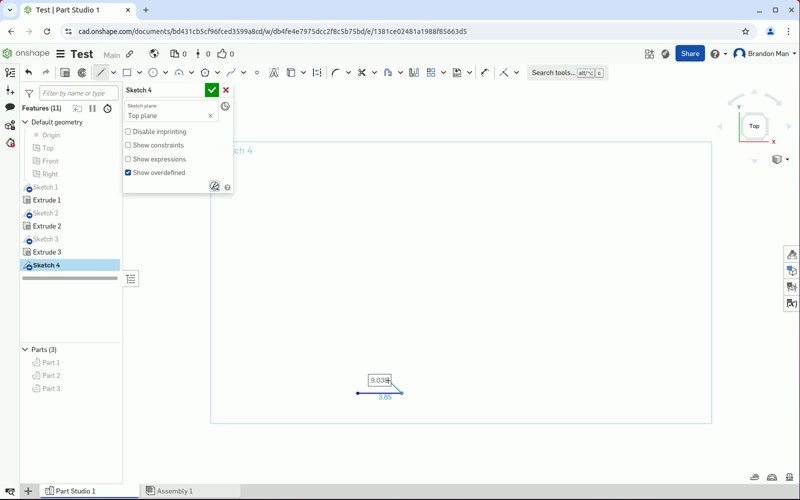
key_up(shift)
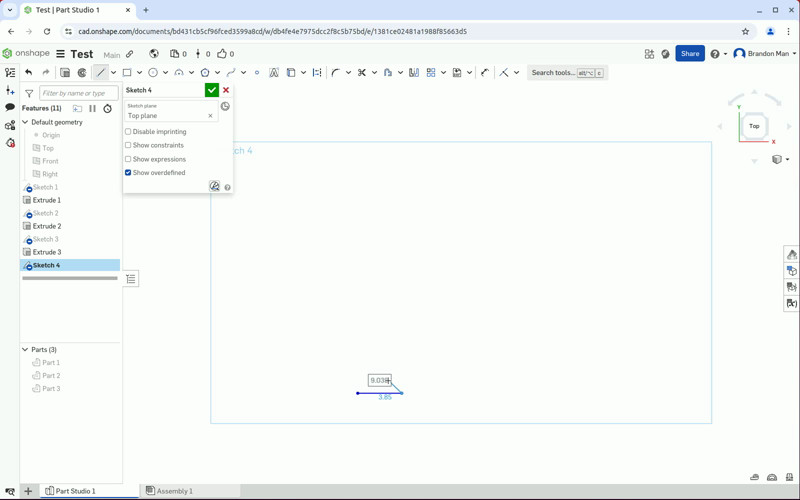
key_down(shift)
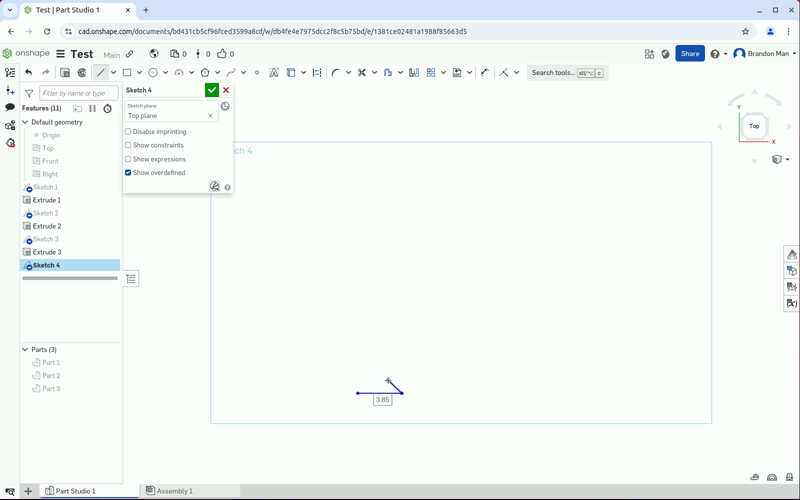
mouse_move(418, 380)
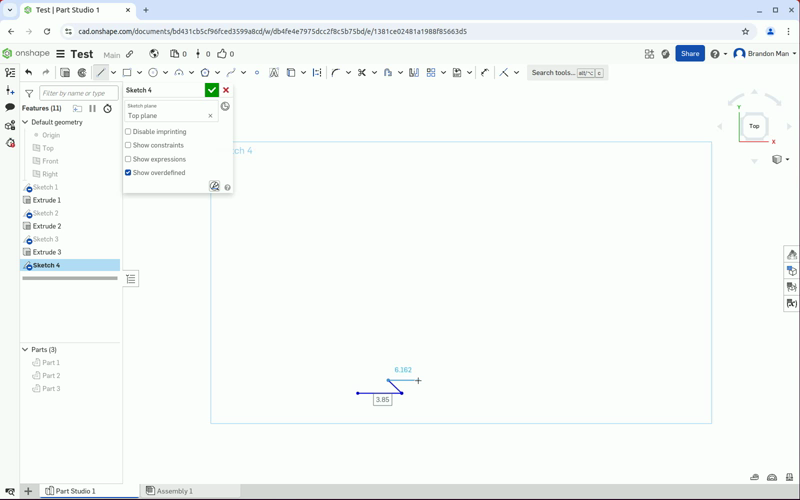
mouse_move(372, 380)
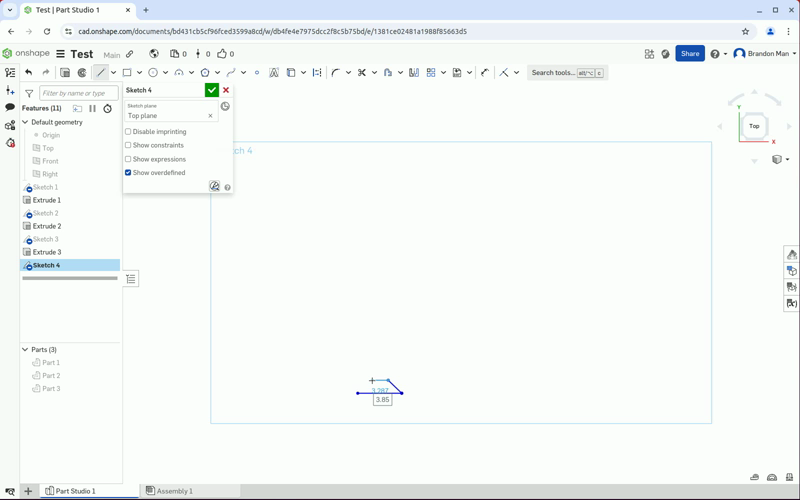
click(372, 380)
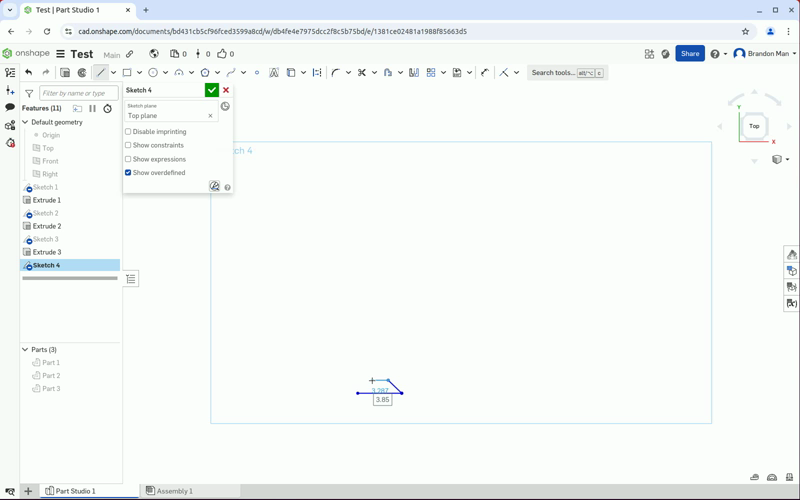
key_up(shift)
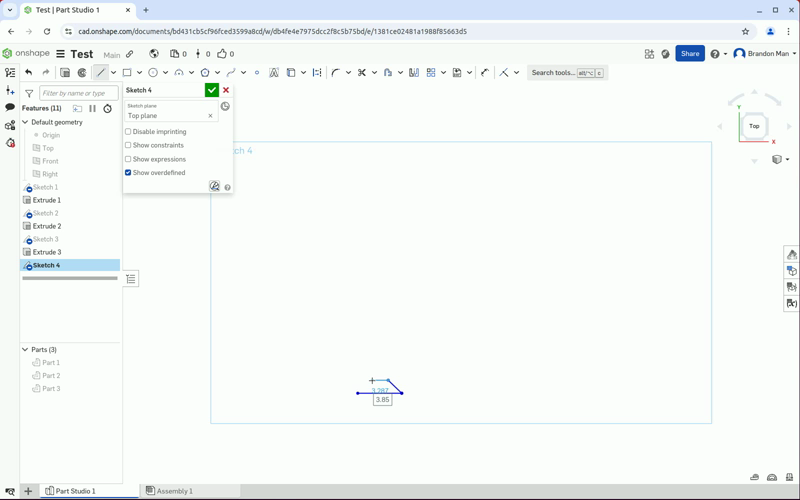
mouse_move(402, 380)
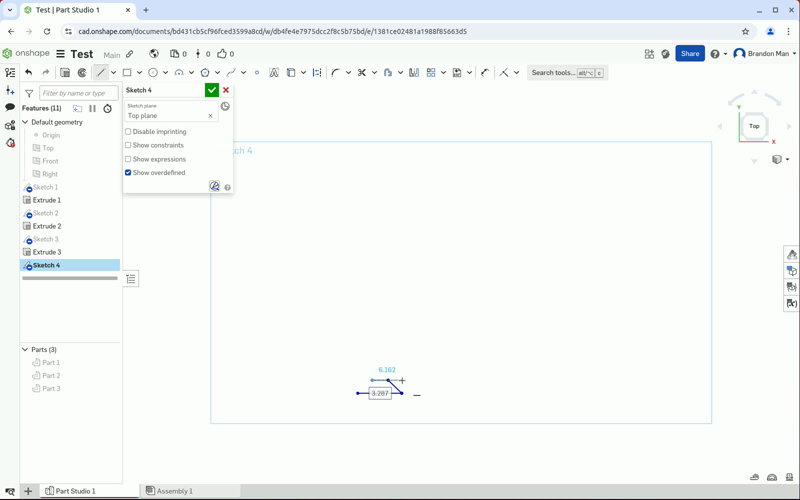
key_down(shift)
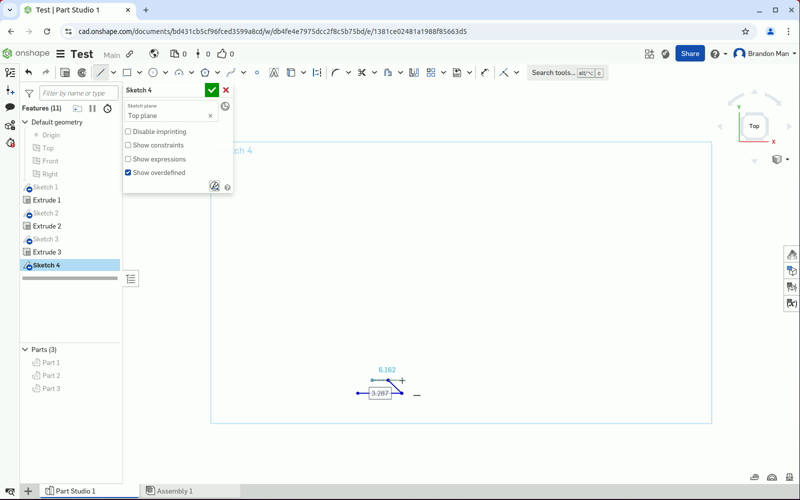
mouse_move(357, 393)
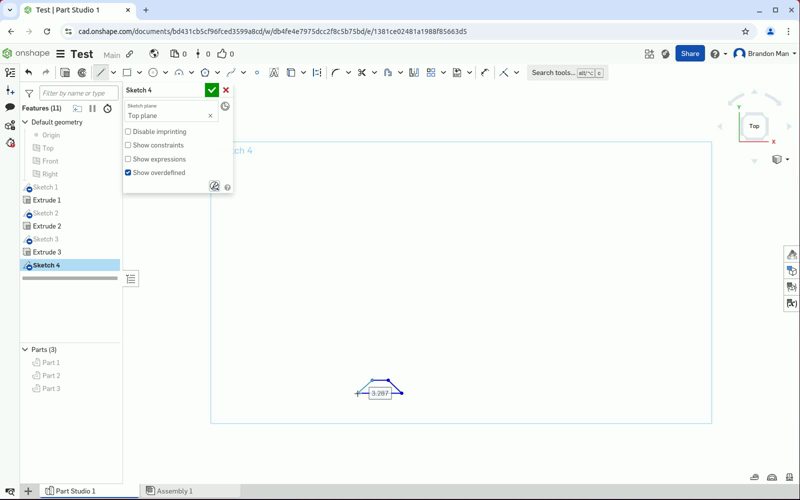
key_up(shift)
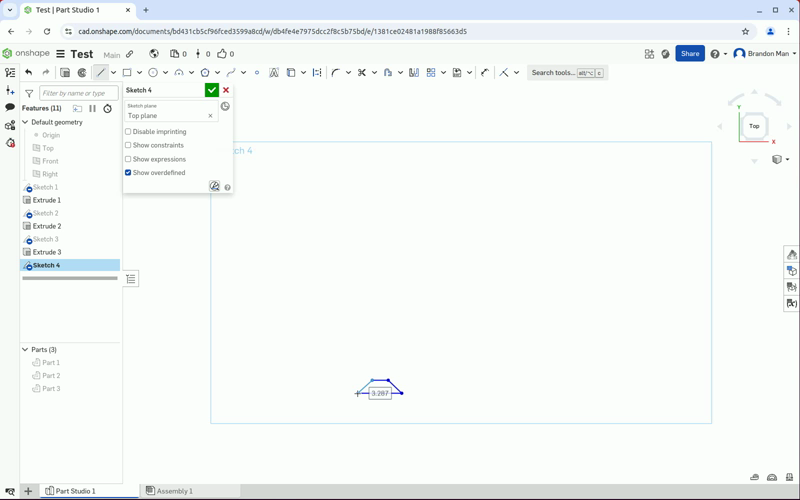
click(357, 393)
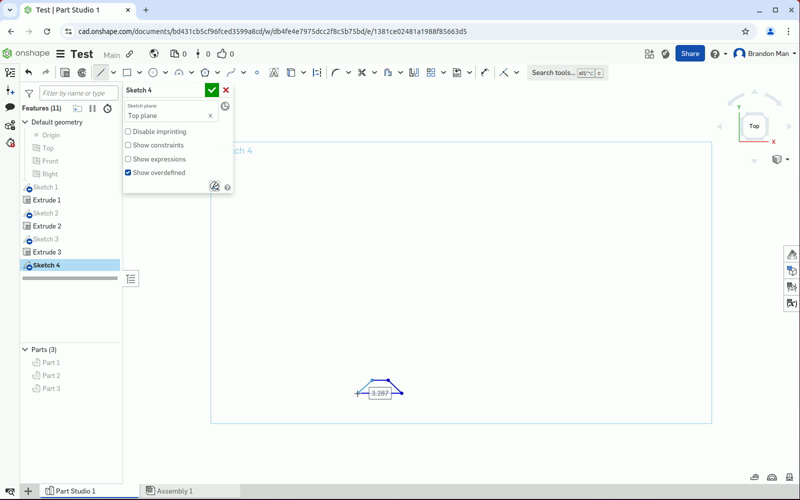
key(esc)
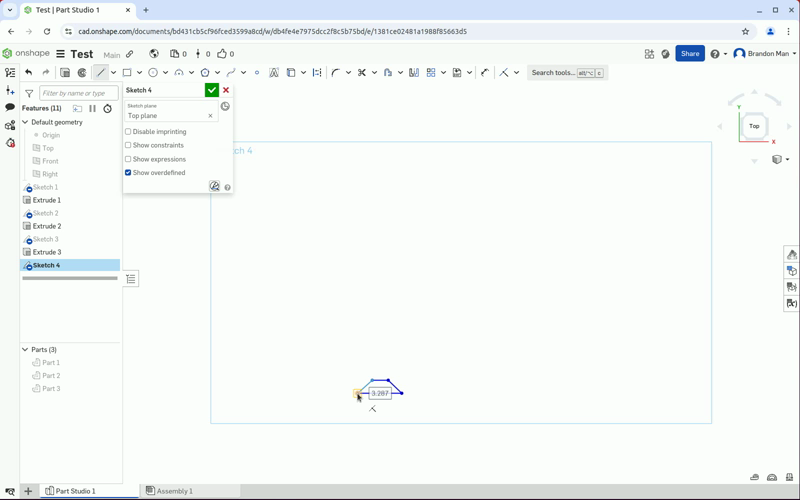
mouse_move(365, 386)
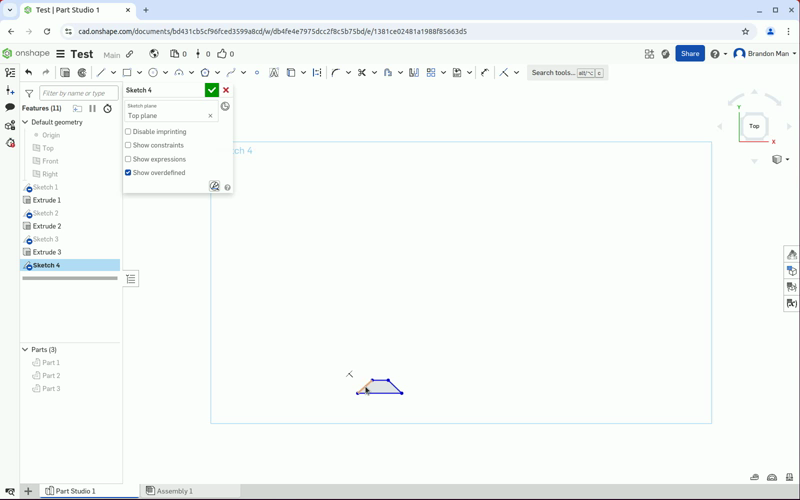
scroll(6)
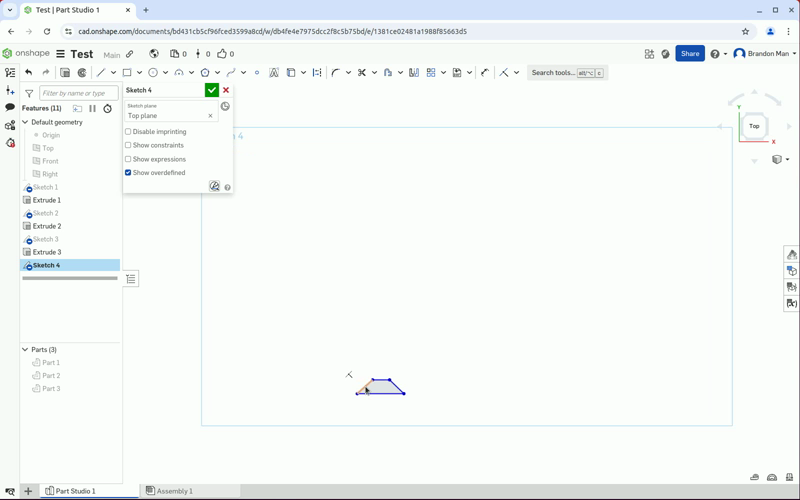
scroll(6)
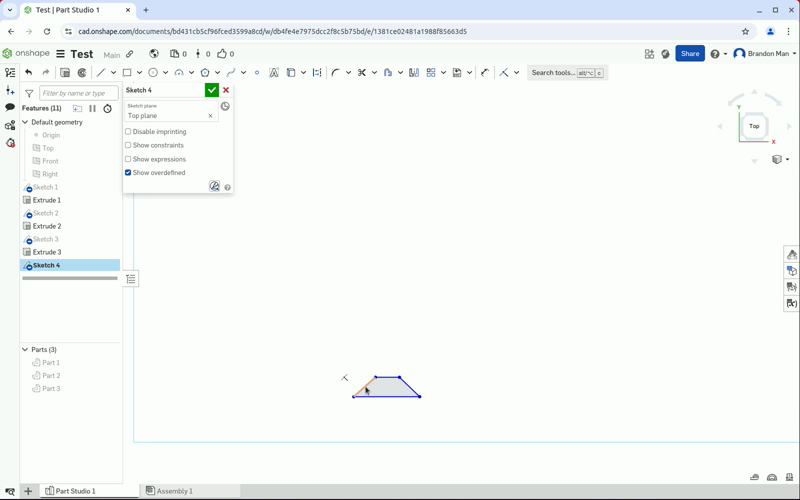
scroll(6)
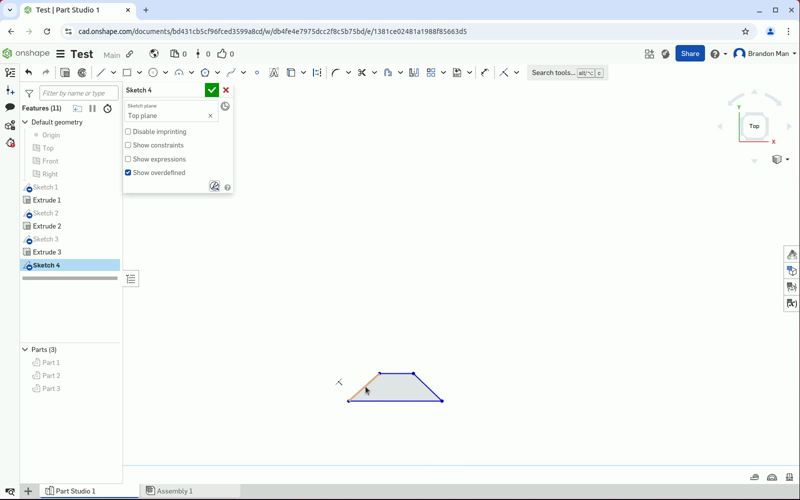
scroll(6)
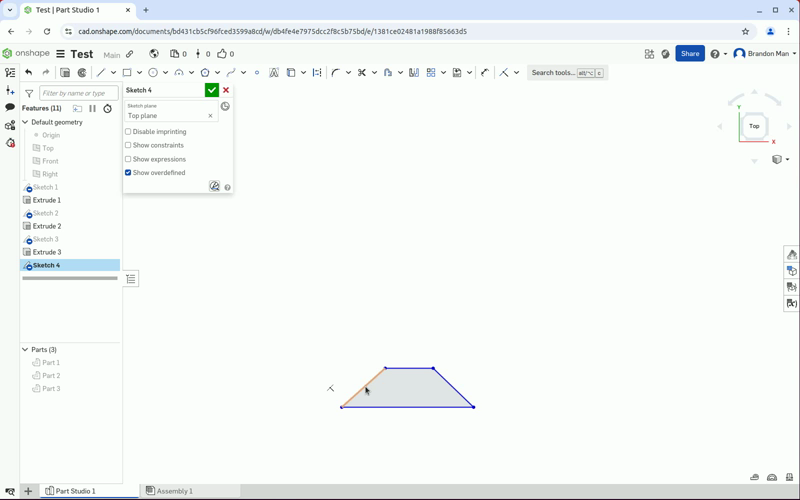
scroll(6)
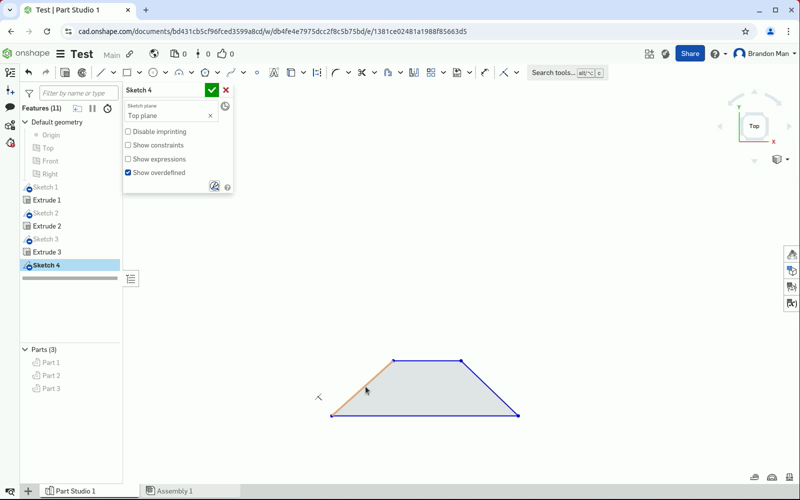
scroll(6)
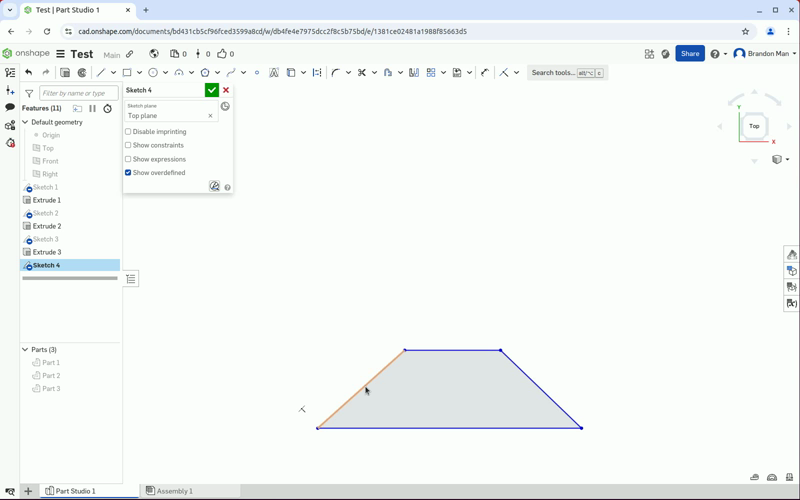
scroll(6)
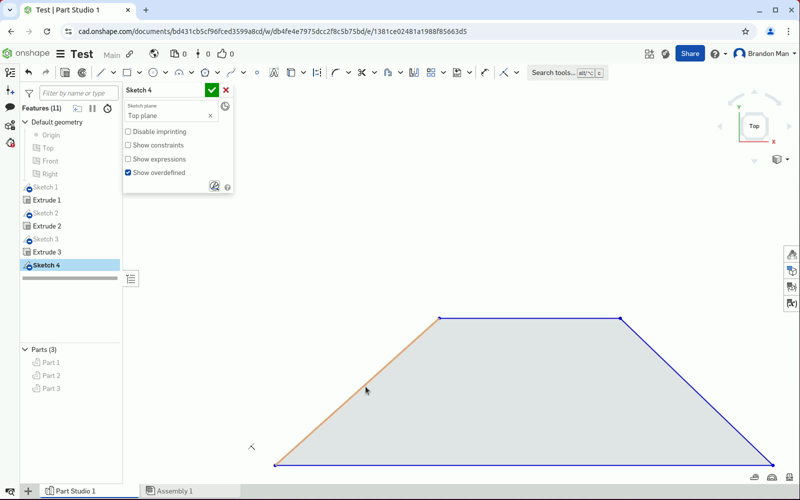
click(365, 386)
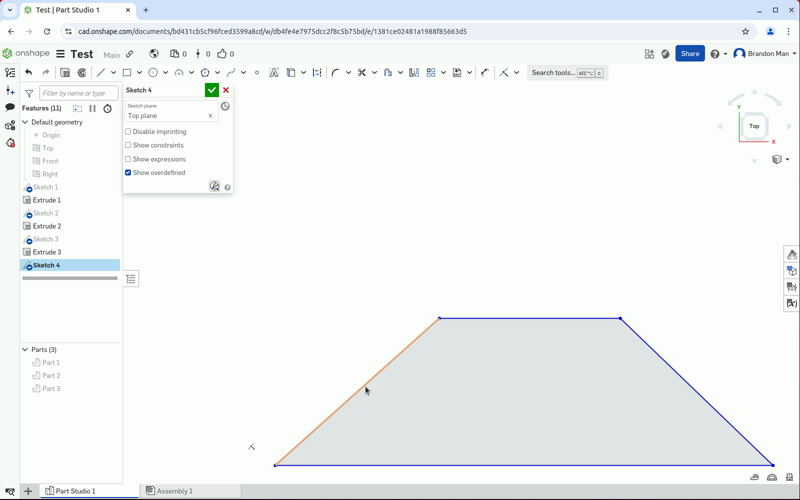
scroll(-6)
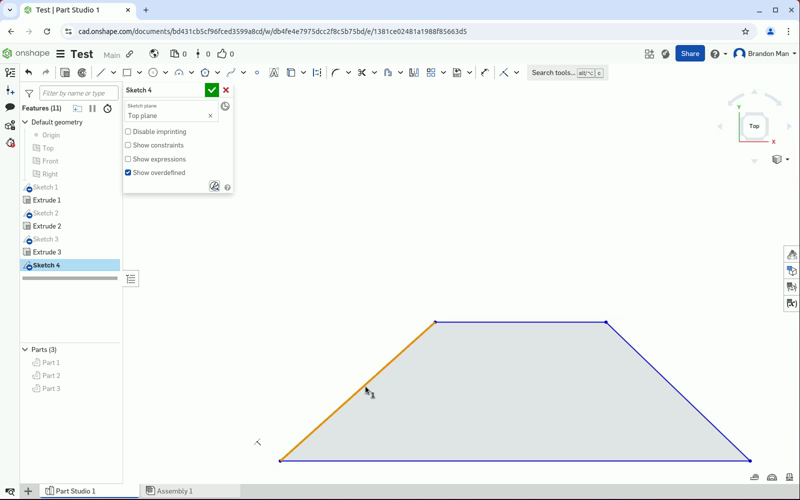
scroll(-6)
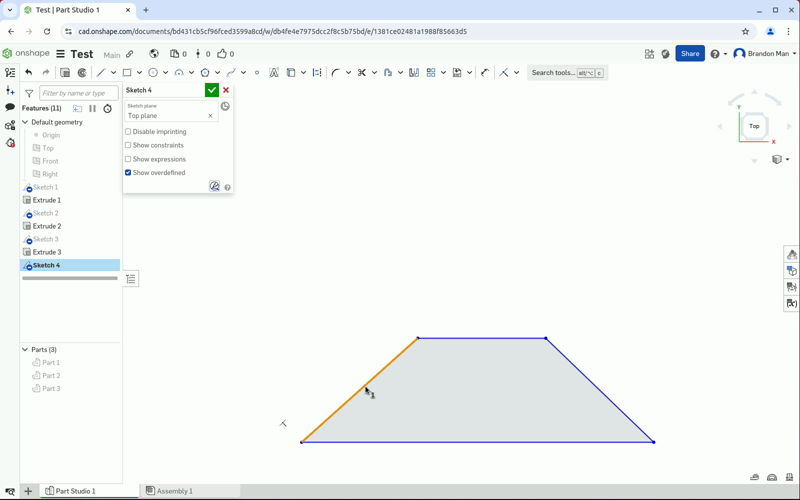
scroll(-6)
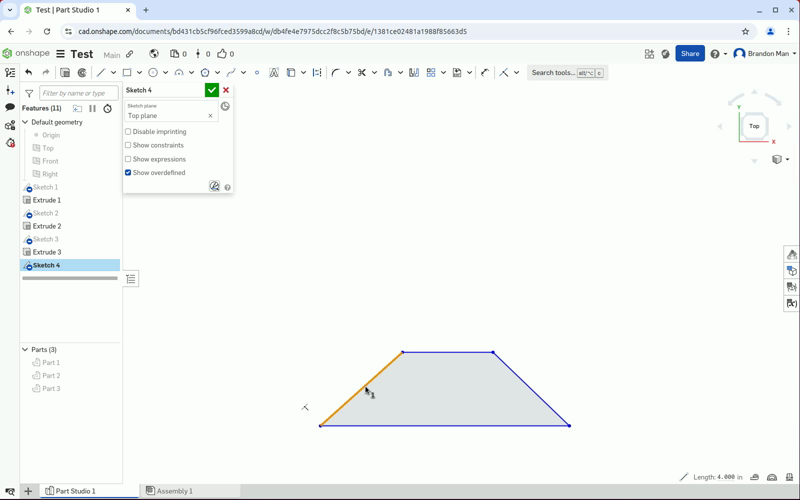
scroll(-6)
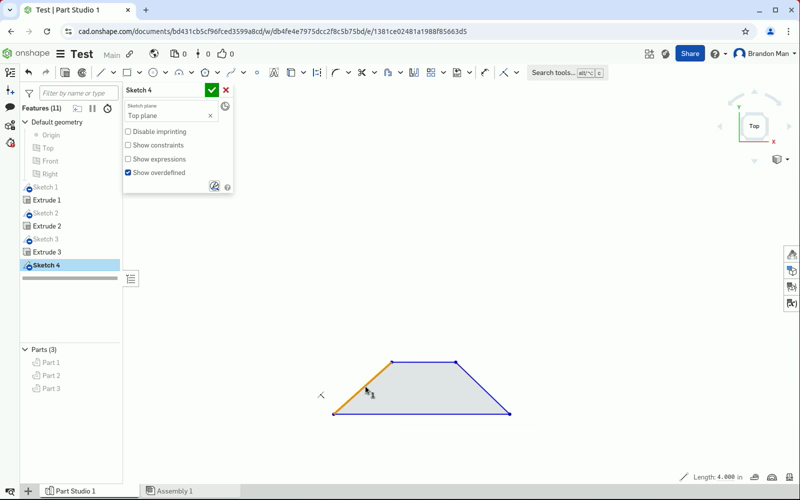
scroll(-6)
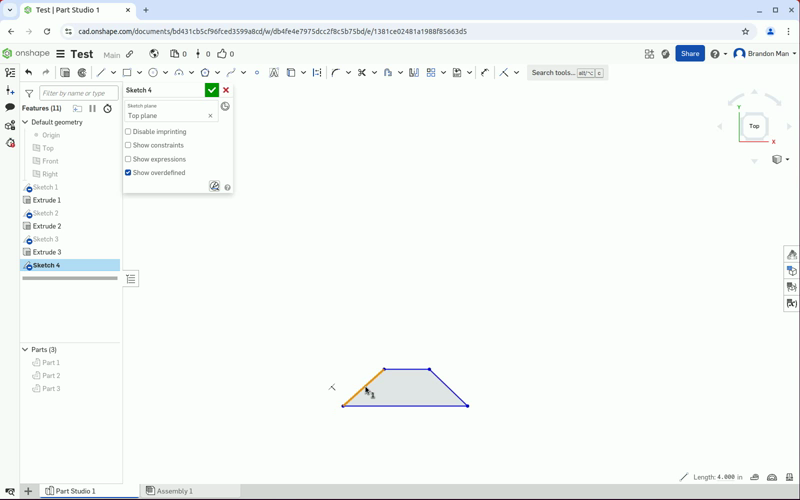
scroll(-6)
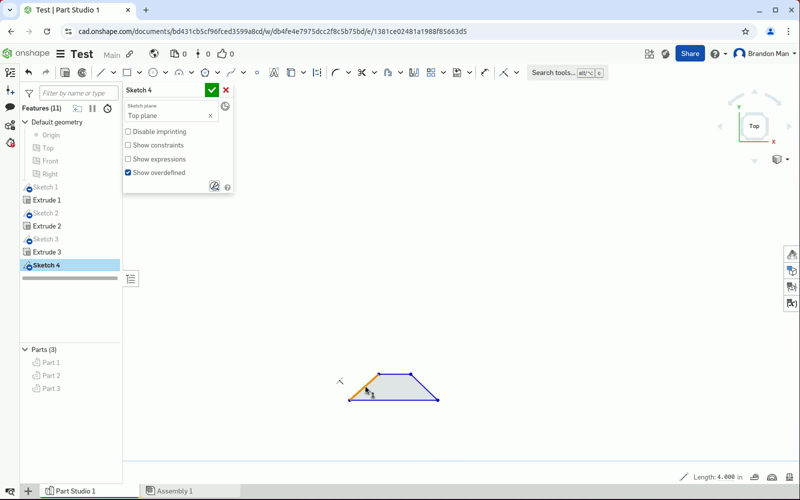
scroll(-6)
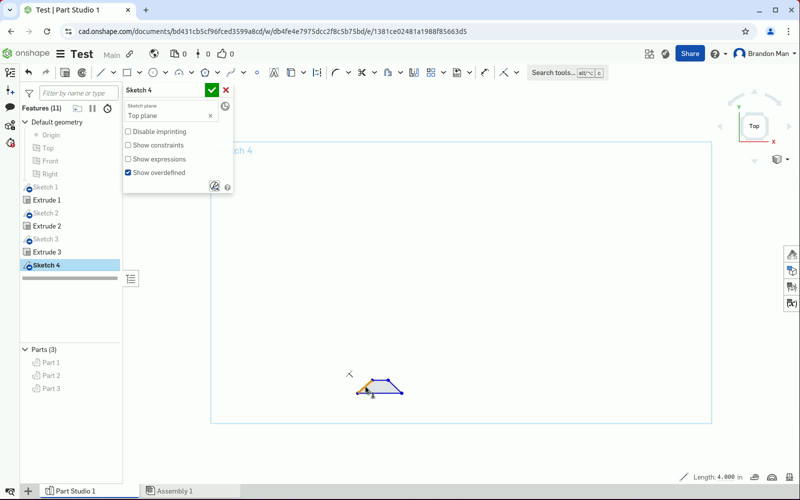
mouse_move(73, 352)
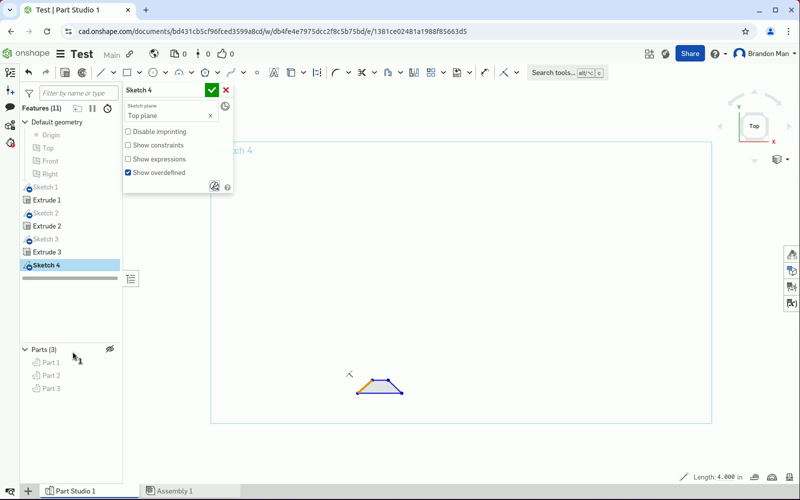
key(shift+y)
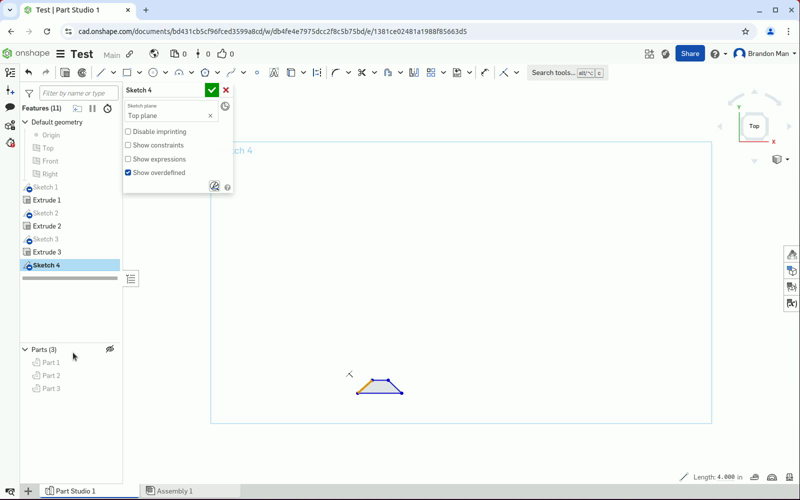
key(shift+e)
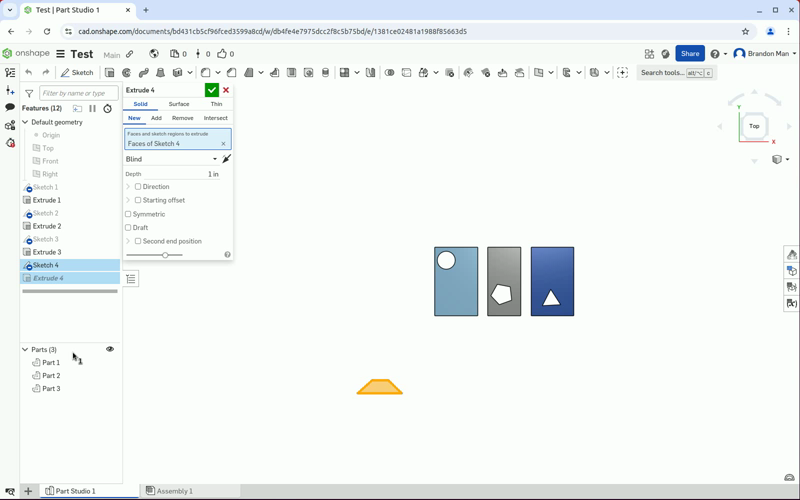
mouse_move(143, 106)
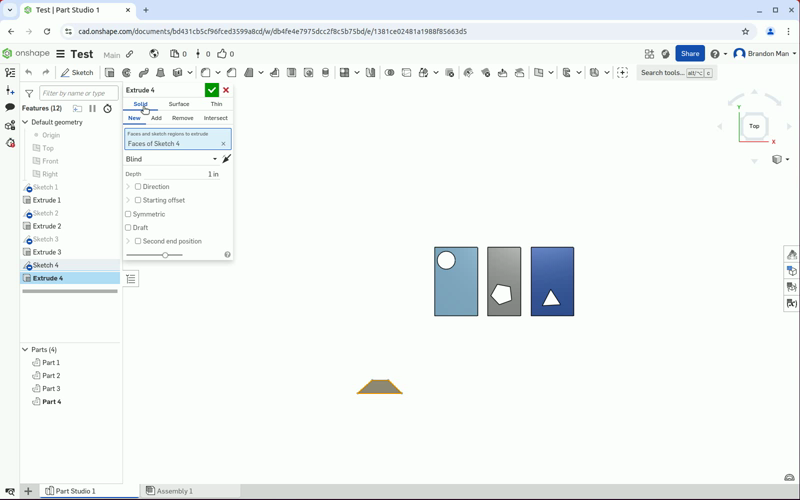
click(143, 106)
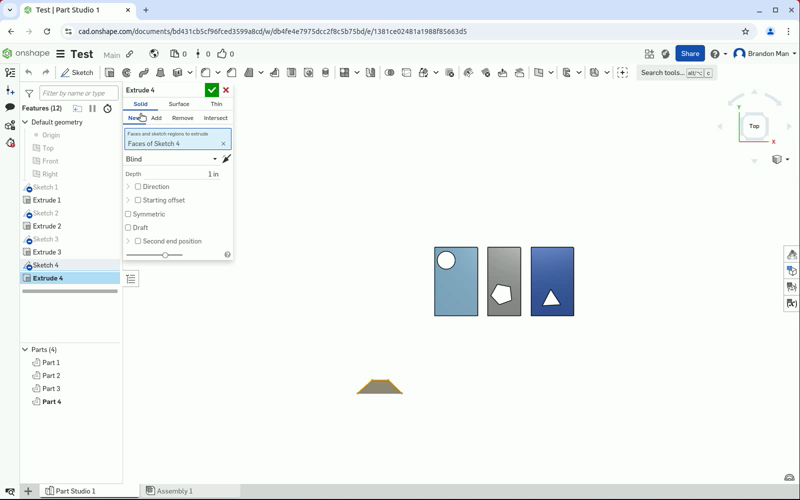
mouse_move(137, 120)
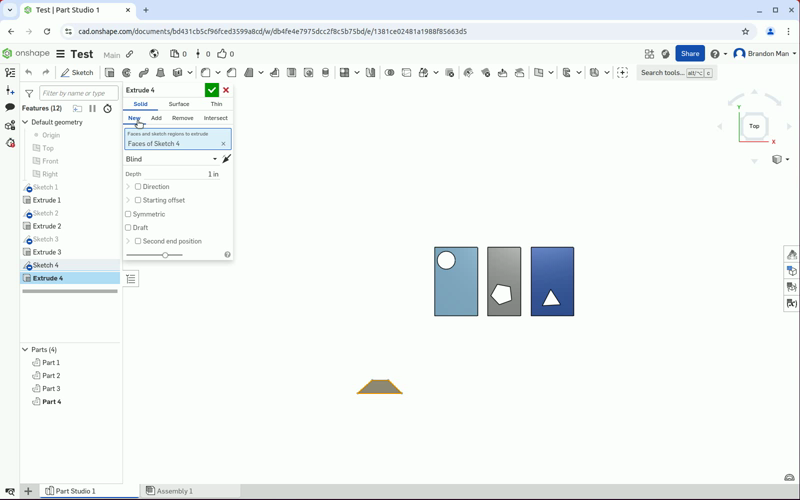
click(137, 120)
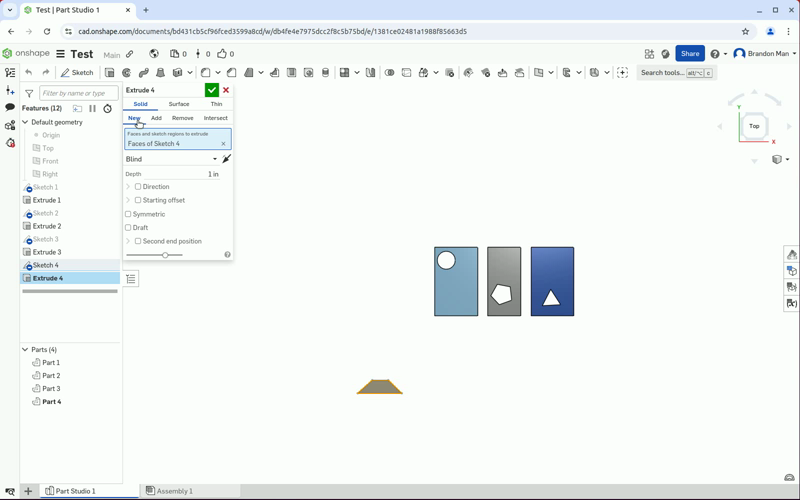
key(tab, 4)
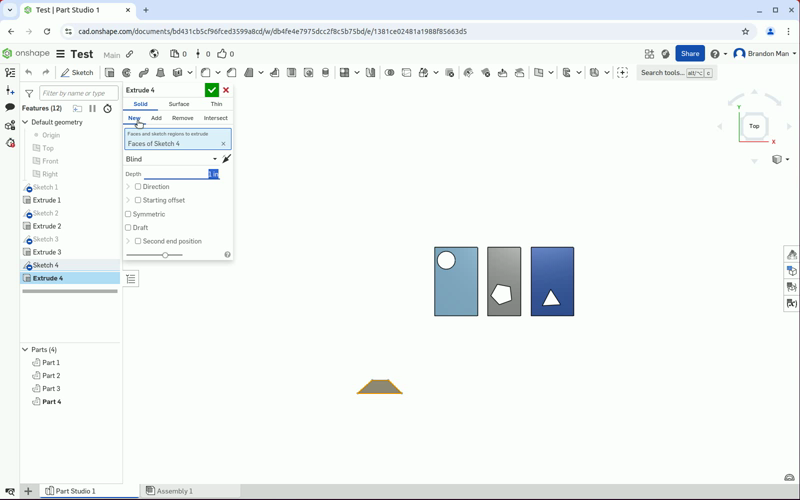
text(8.666)
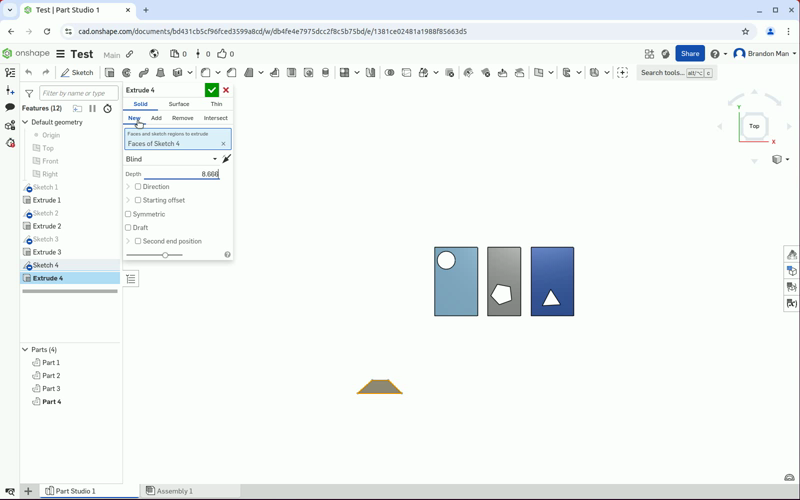
key(enter)
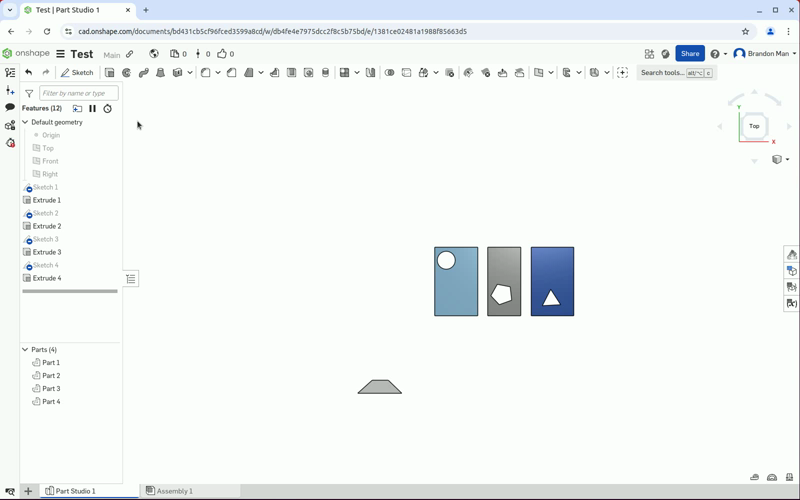
key(shift+h)
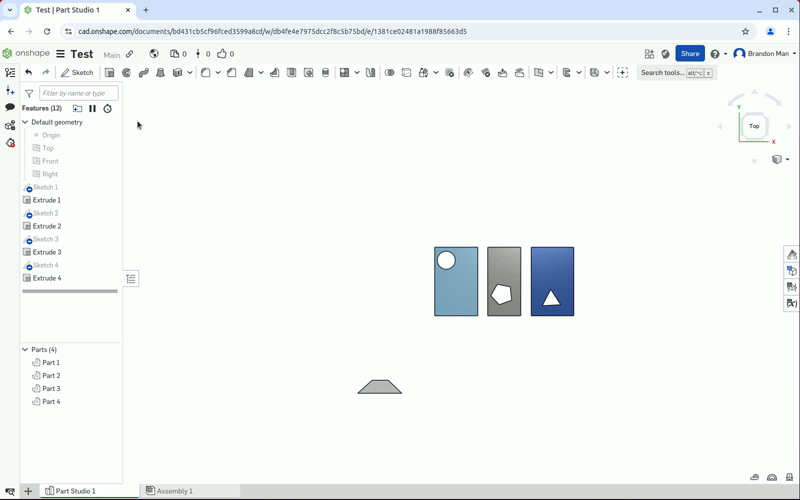
key(shift+h)
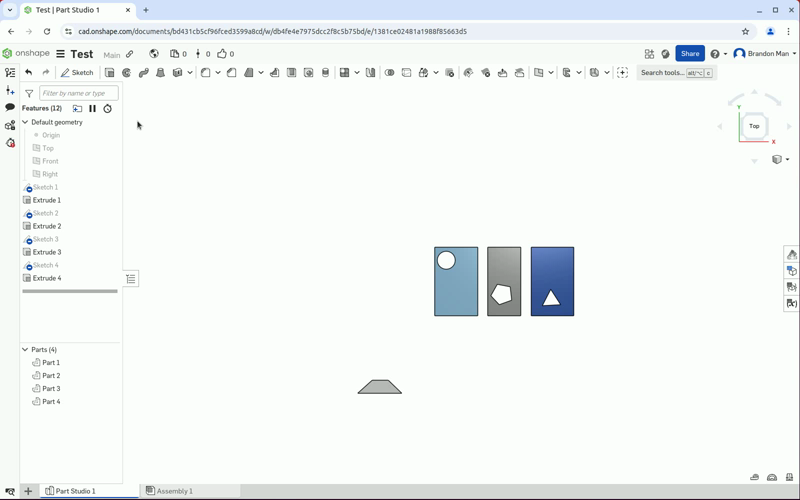
mouse_move(73, 189)
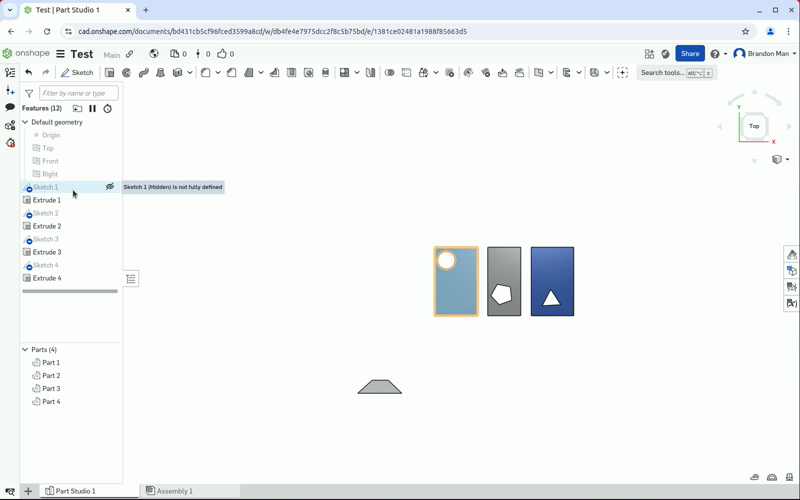
click(73, 189)
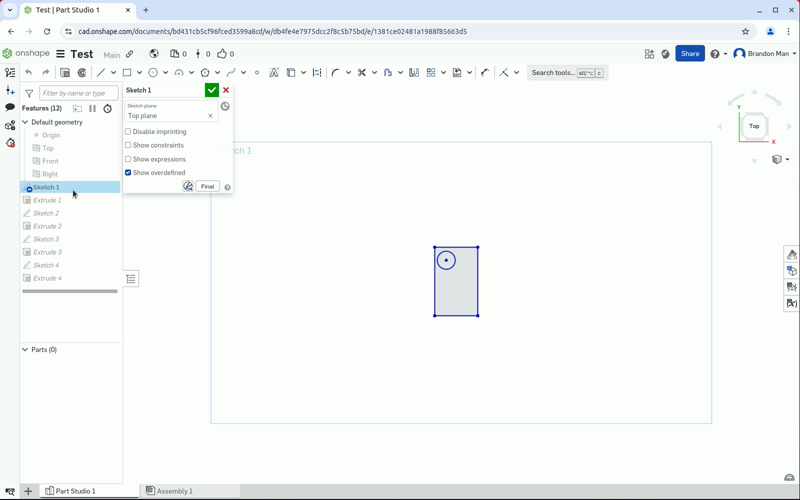
mouse_move(229, 92)
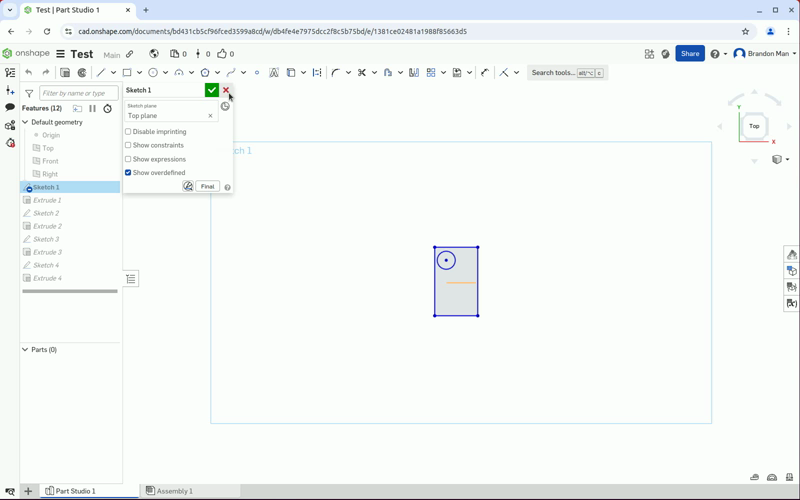
click(229, 92)
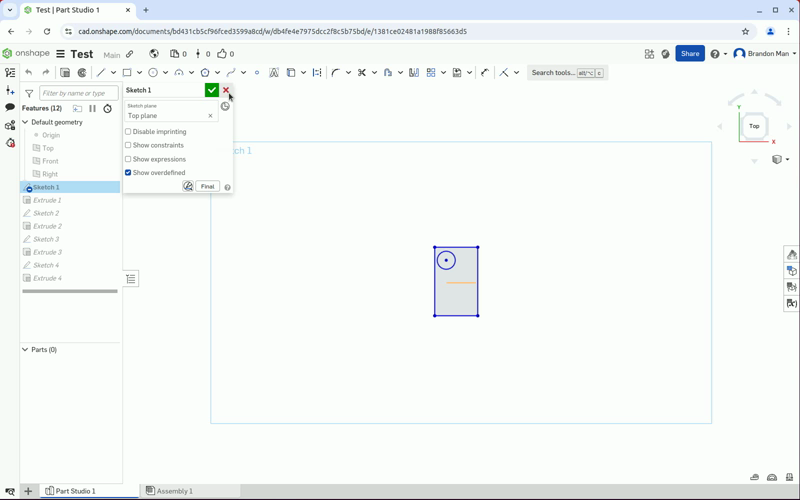
key(shift+s)
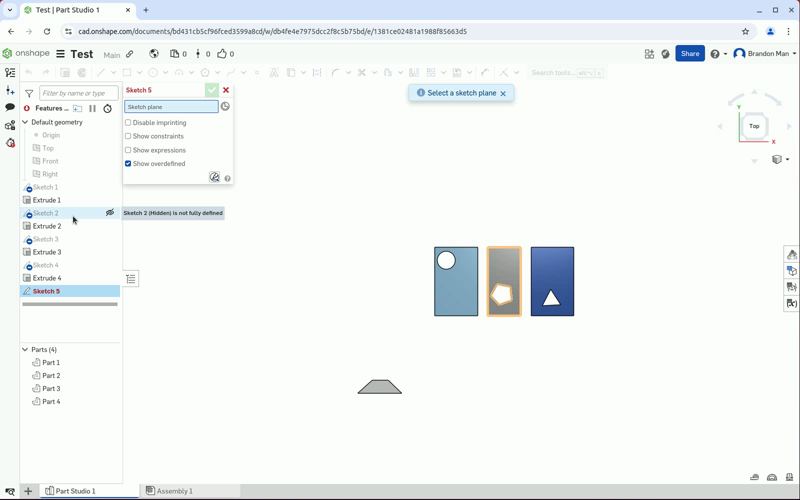
scroll(3)
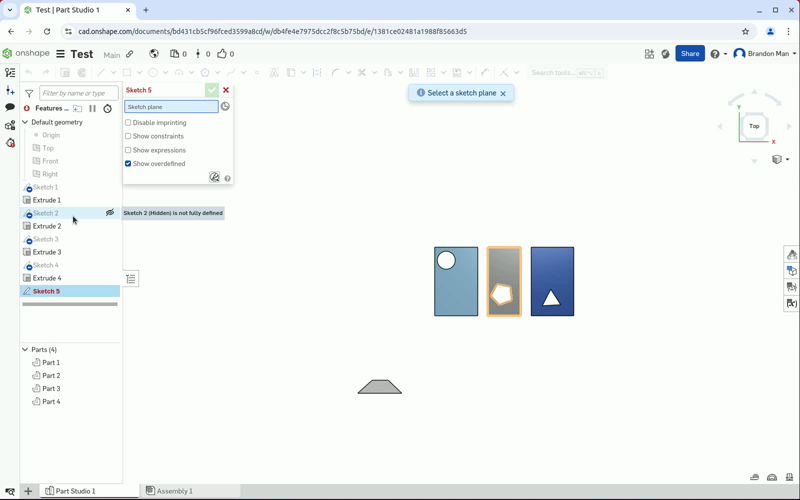
mouse_move(73, 150)
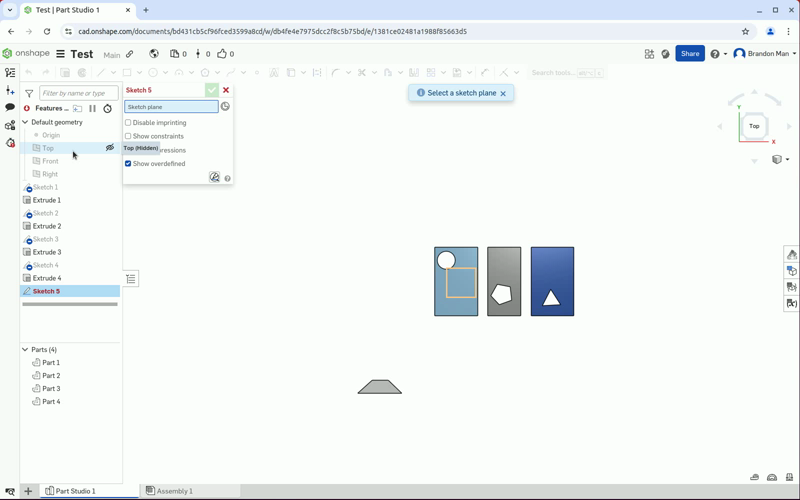
click(73, 150)
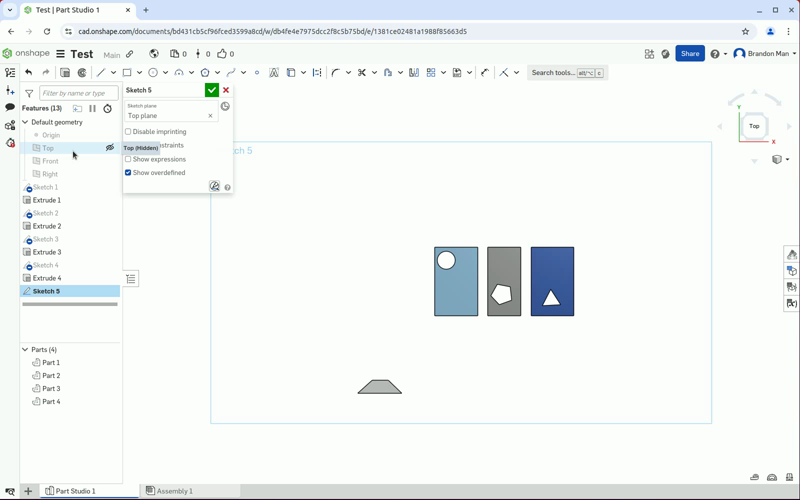
mouse_move(73, 352)
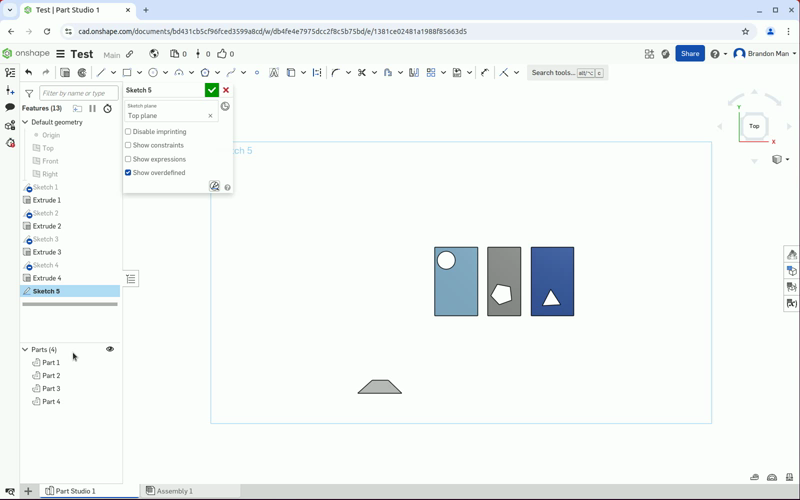
key(y)
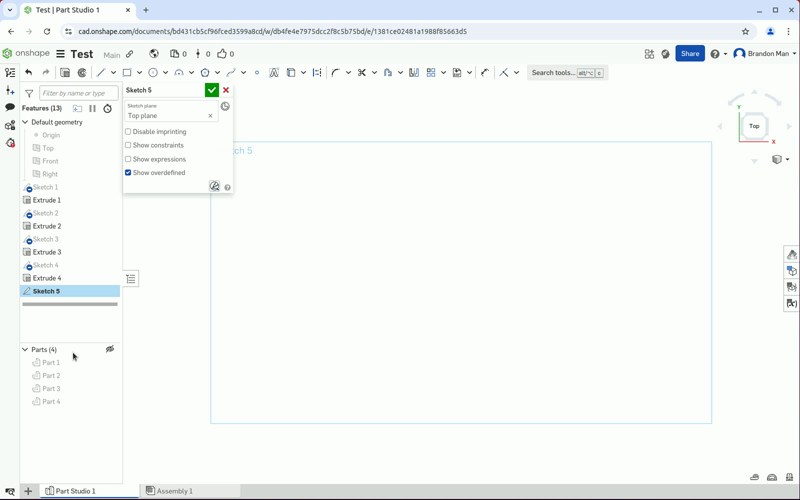
key(l)
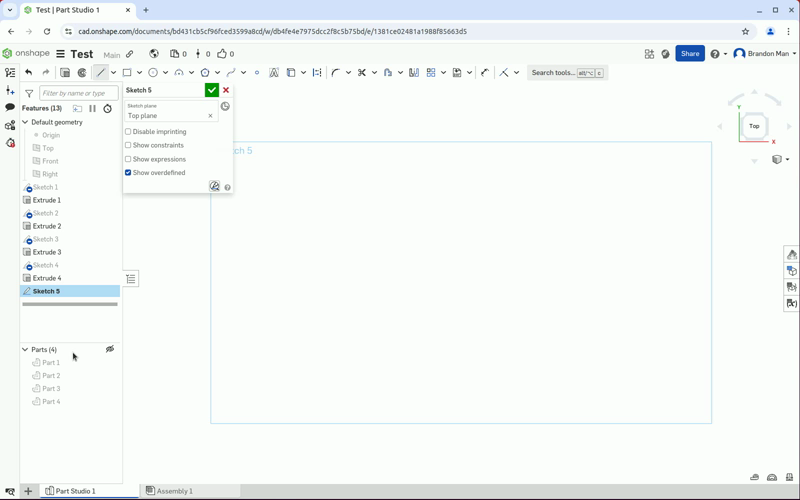
key_down(shift)
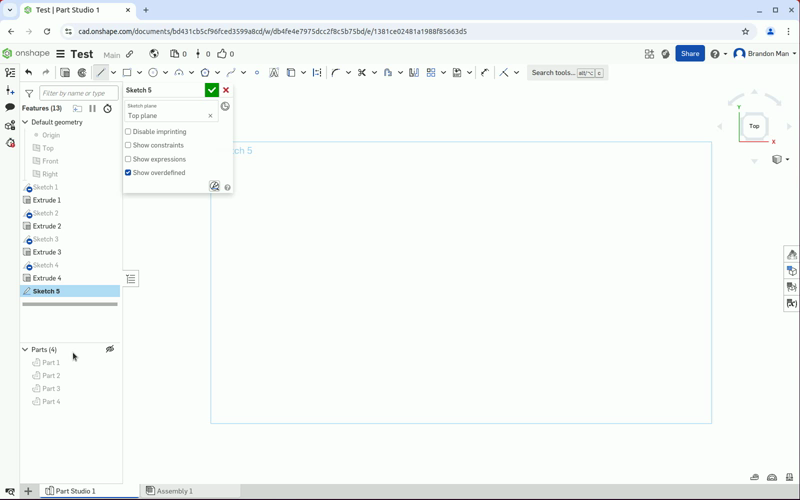
mouse_move(371, 243)
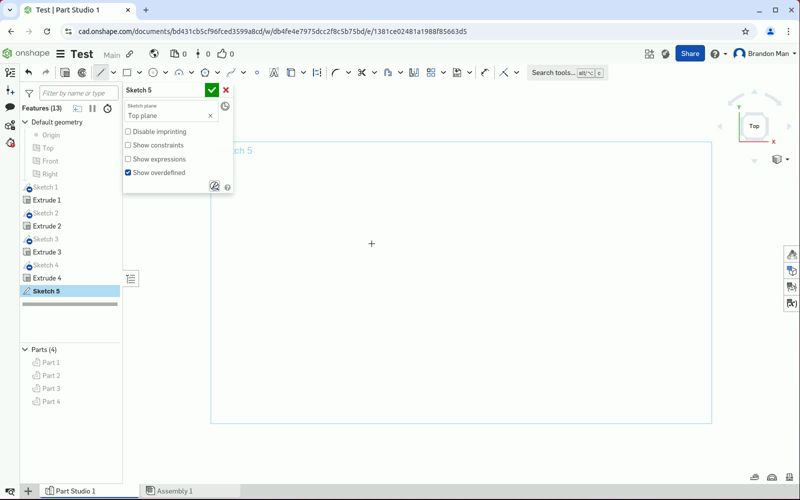
click(371, 243)
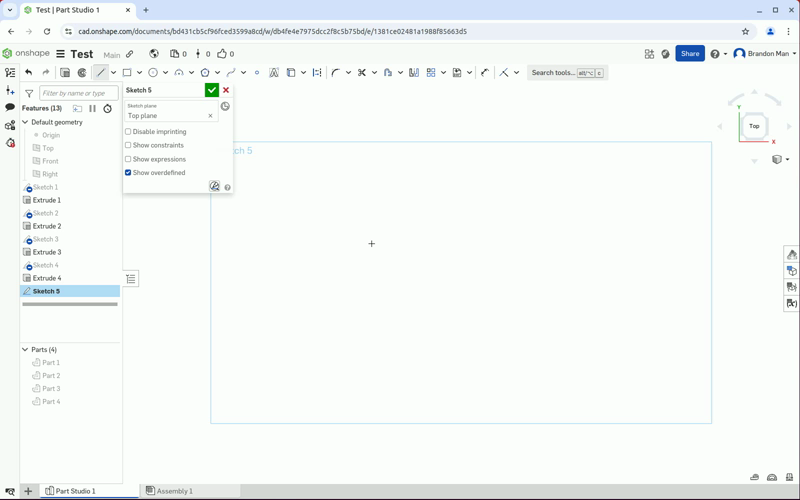
key_up(shift)
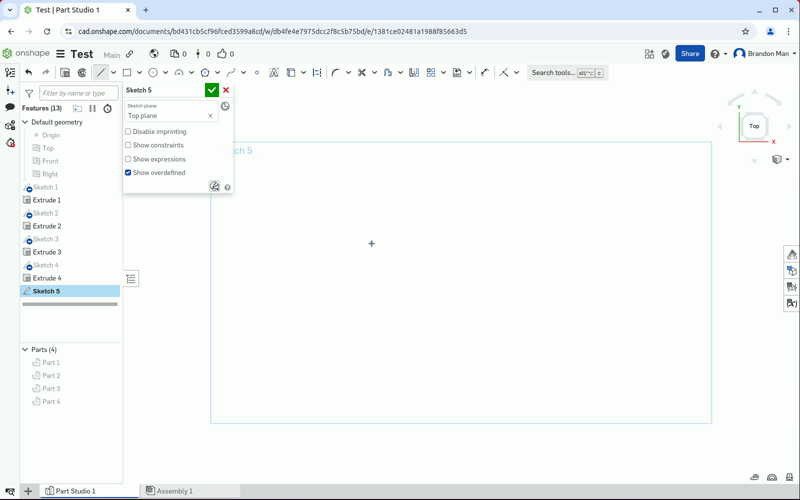
key_down(shift)
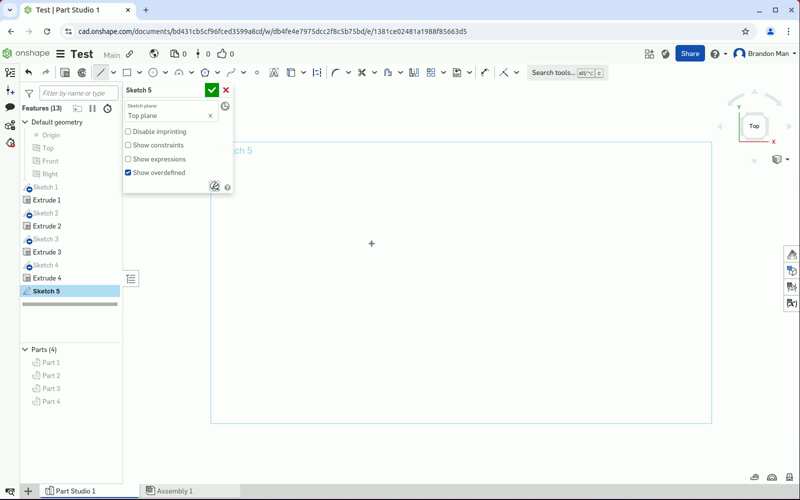
mouse_move(401, 243)
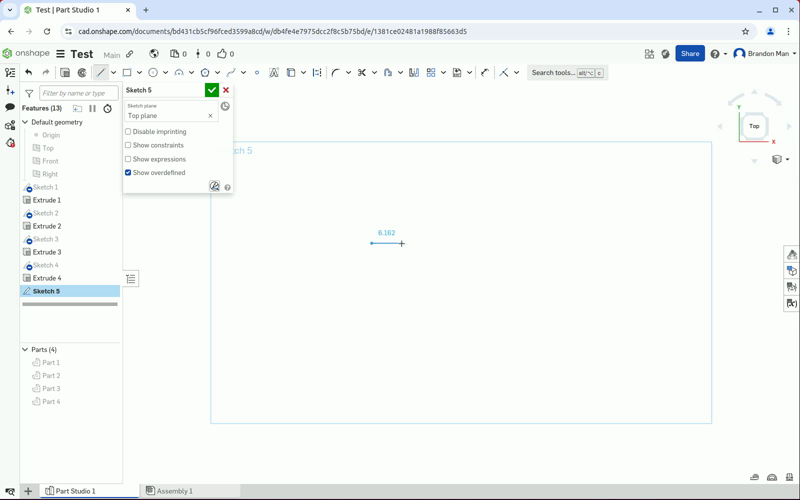
mouse_move(388, 243)
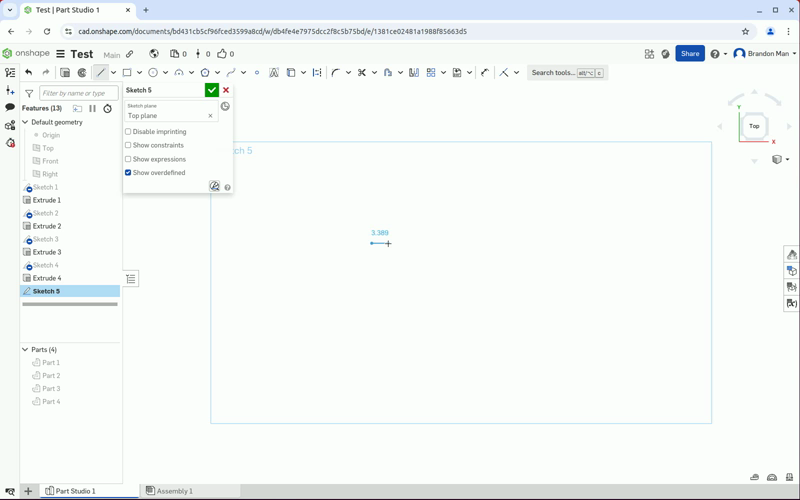
click(388, 243)
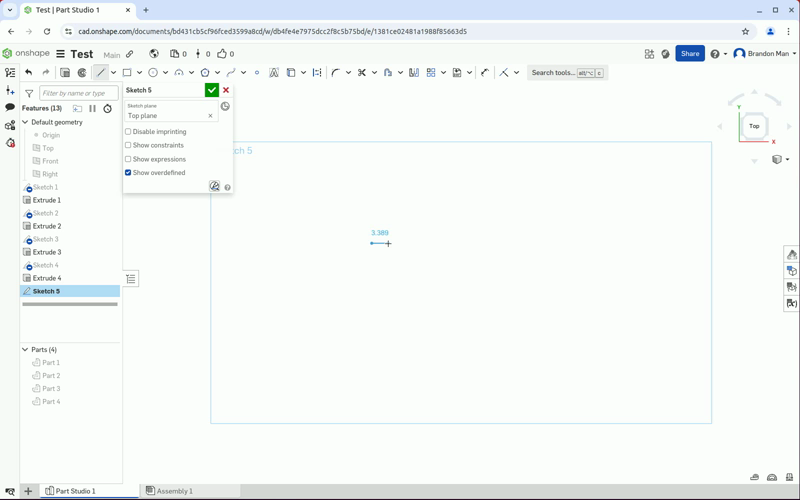
key_up(shift)
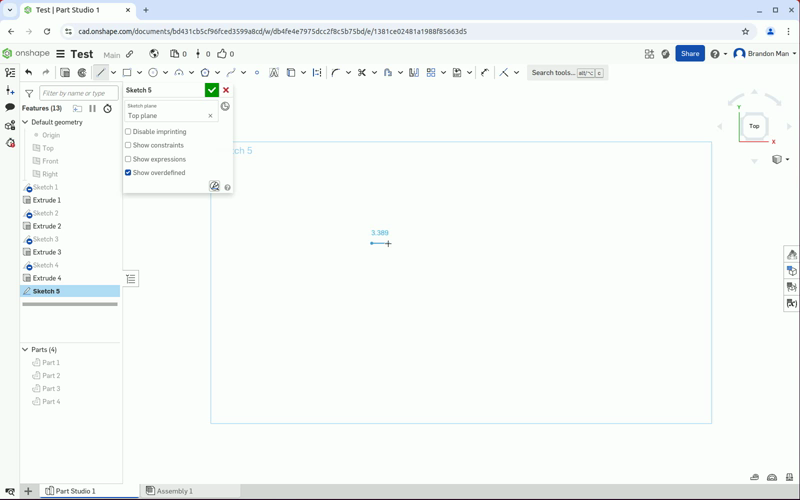
key_down(shift)
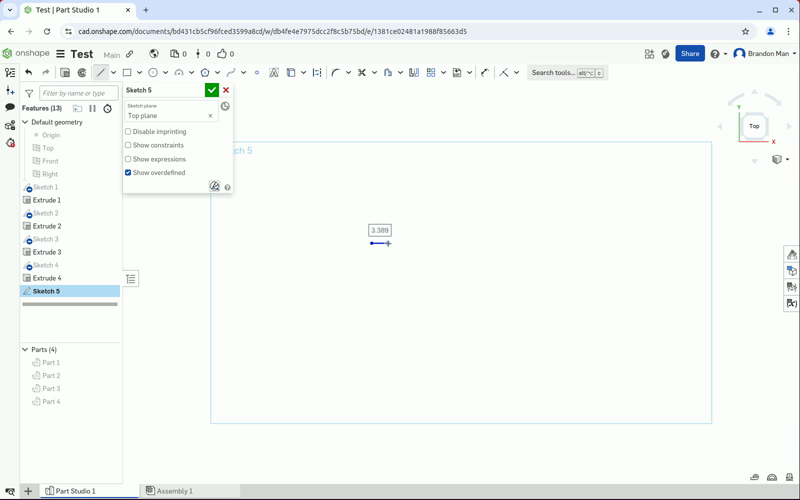
mouse_move(418, 243)
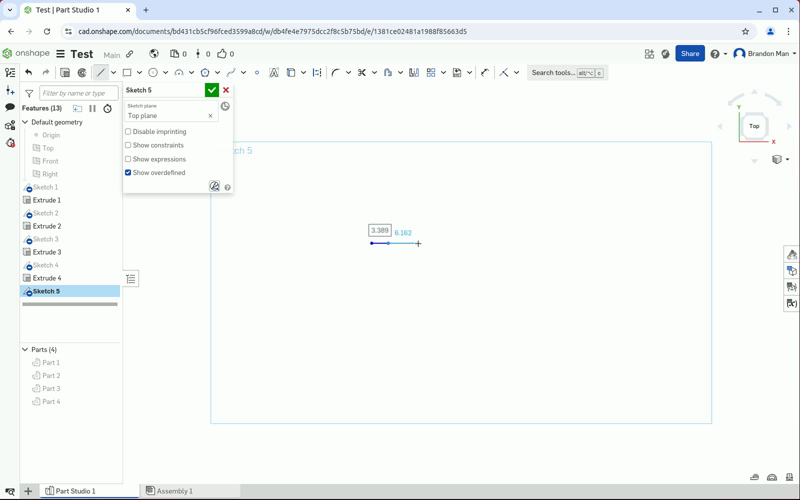
mouse_move(379, 218)
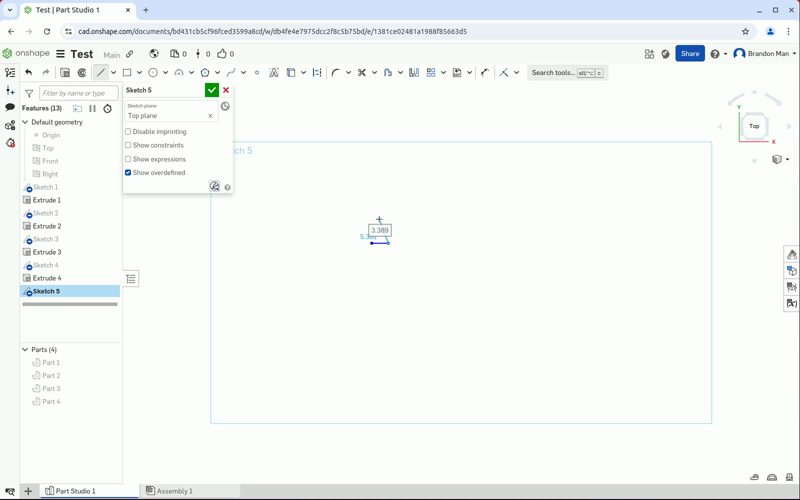
click(379, 218)
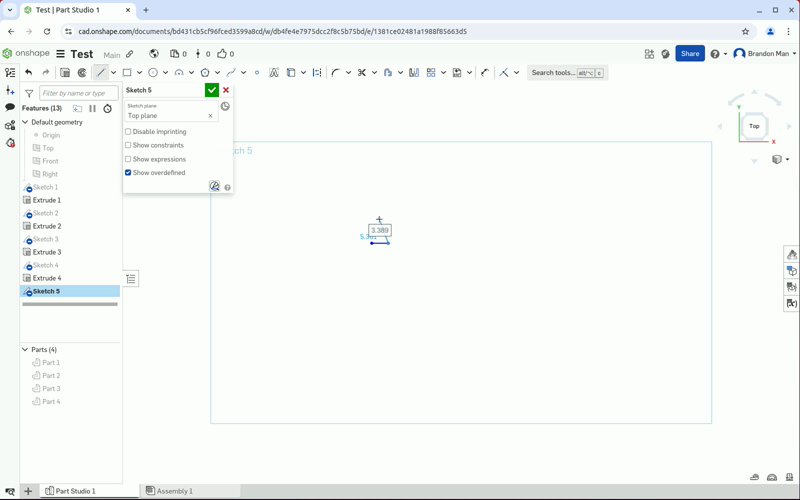
key_up(shift)
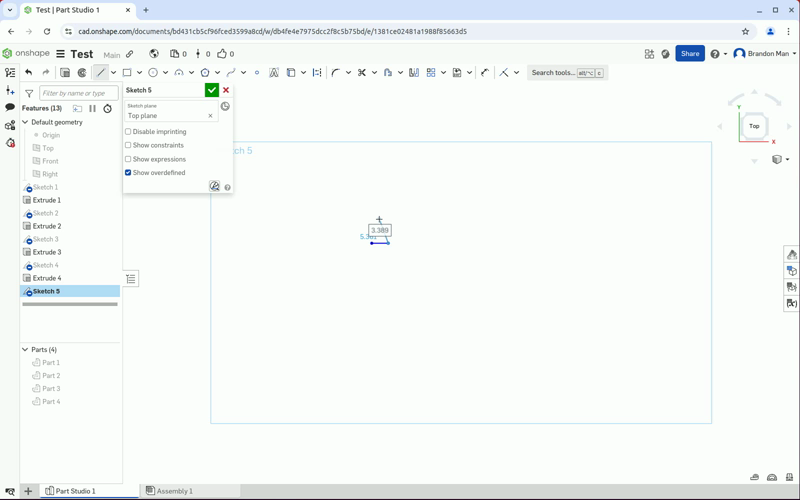
mouse_move(409, 218)
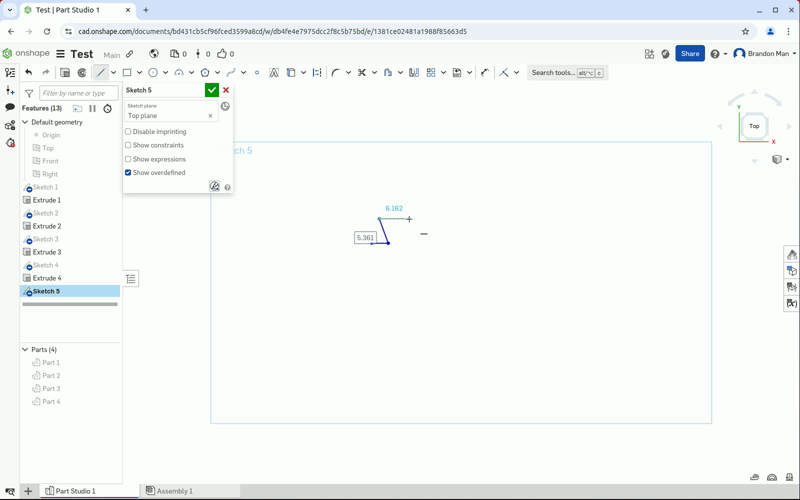
key_down(shift)
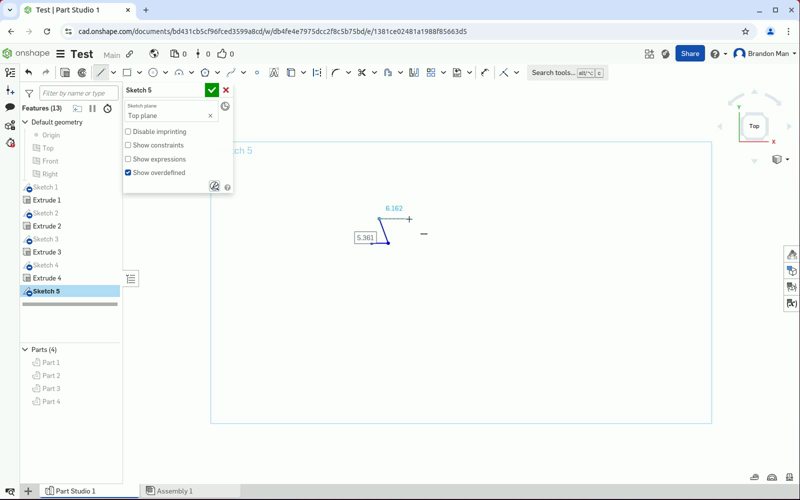
mouse_move(371, 243)
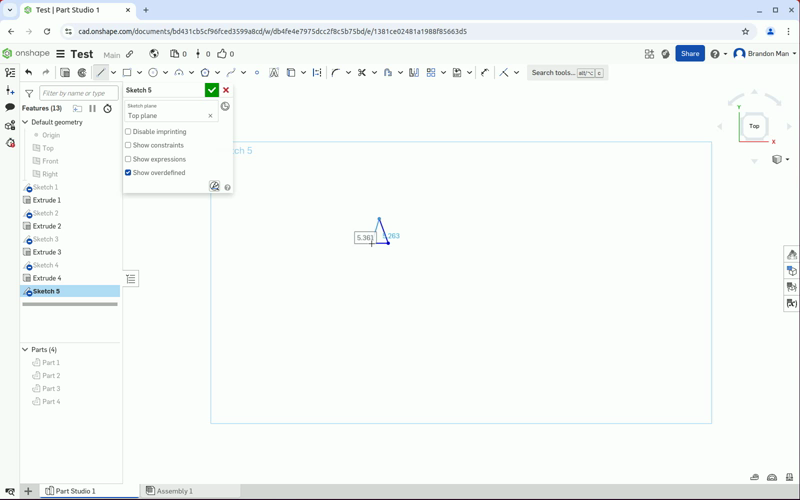
key_up(shift)
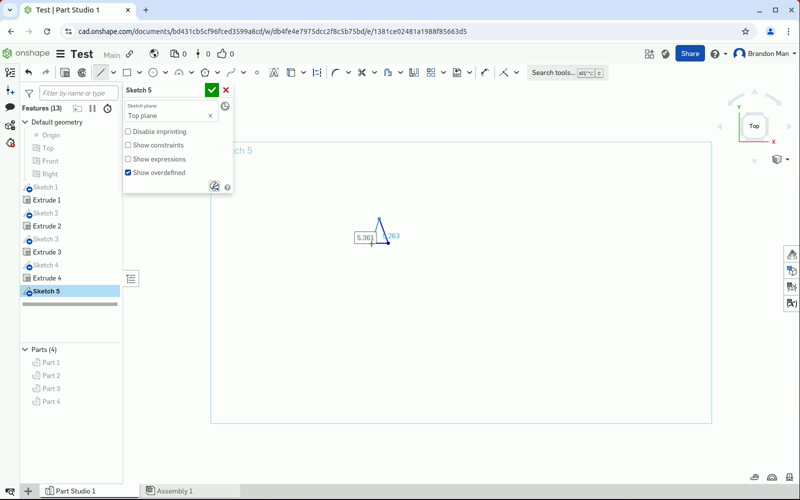
click(371, 243)
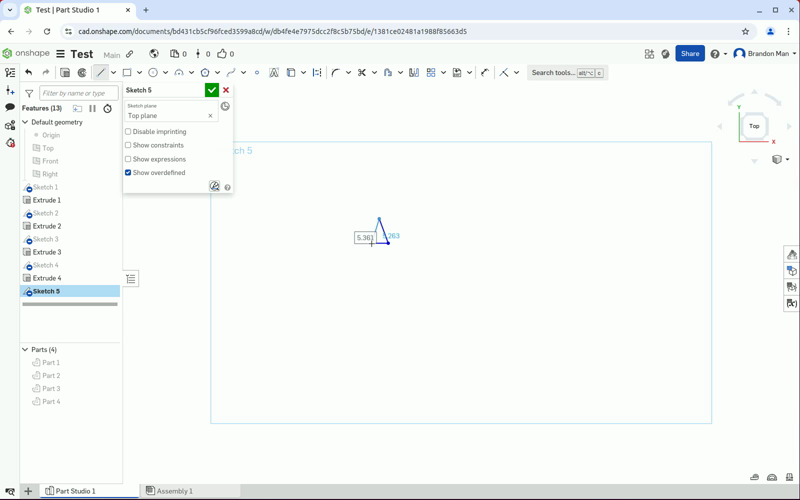
key(esc)
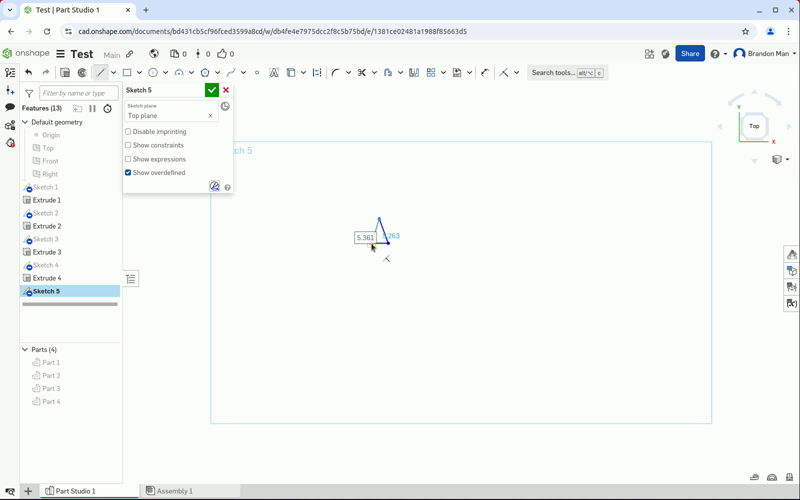
mouse_move(380, 237)
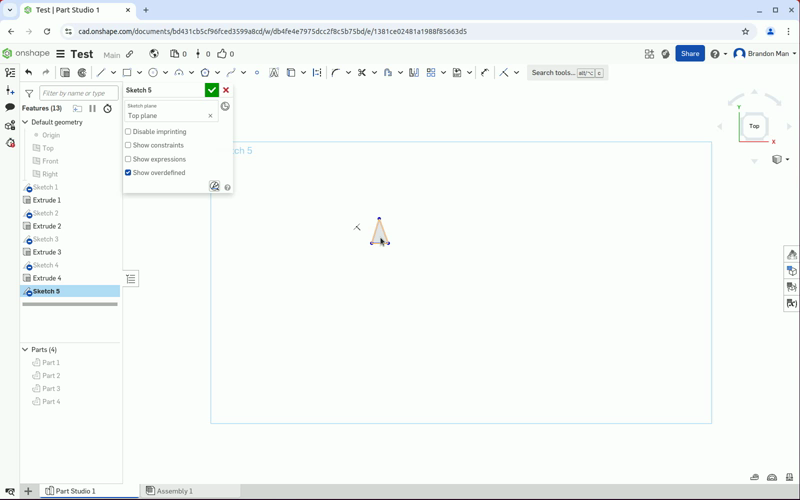
scroll(6)
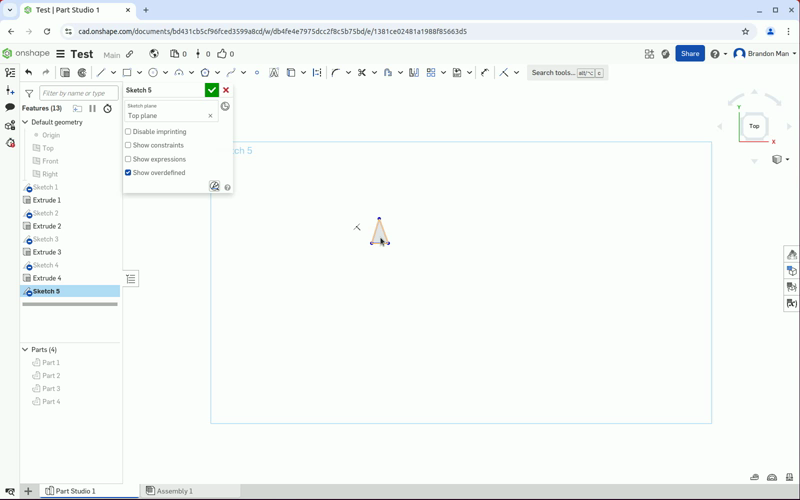
scroll(6)
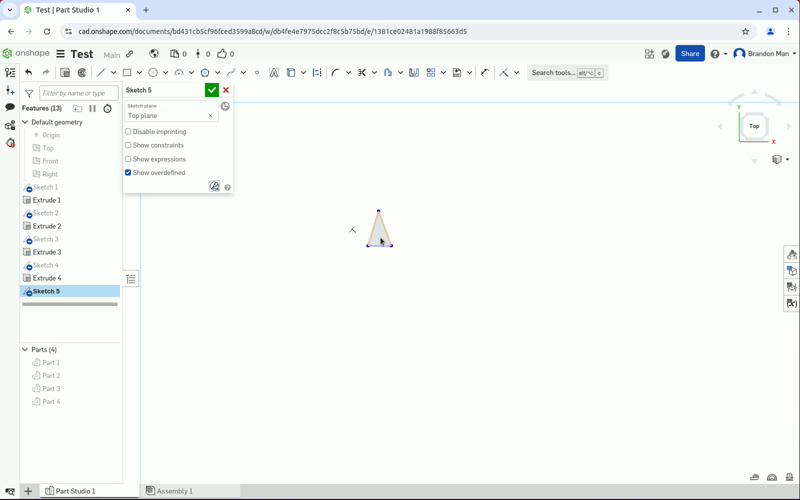
scroll(6)
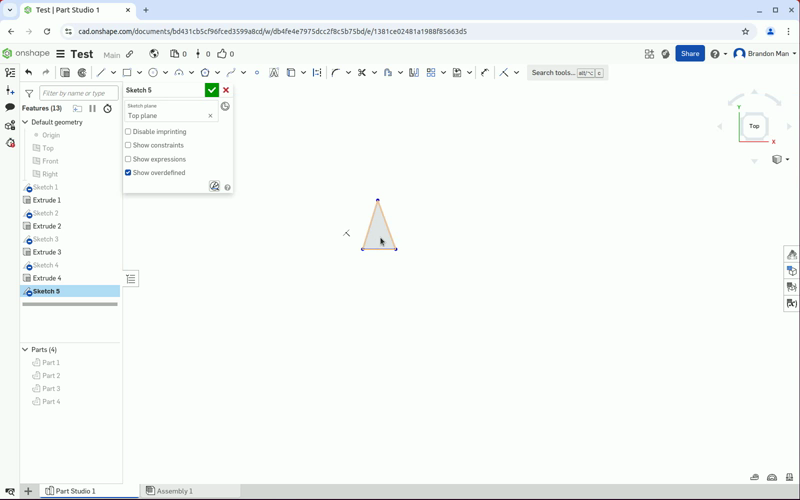
scroll(6)
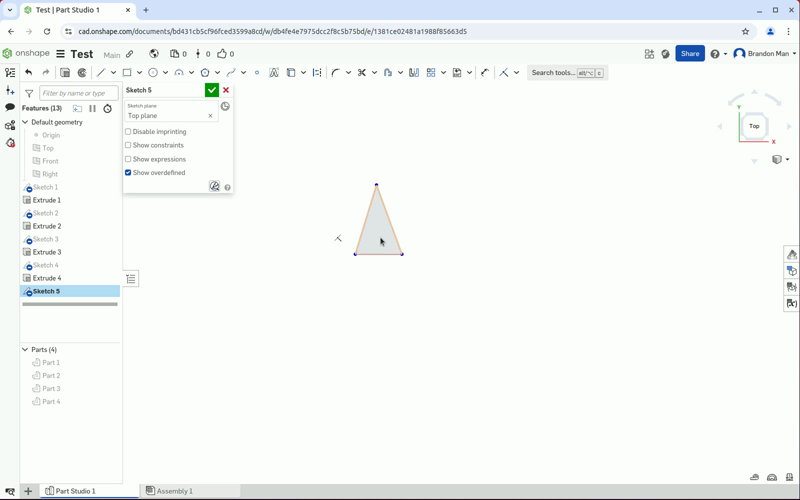
scroll(6)
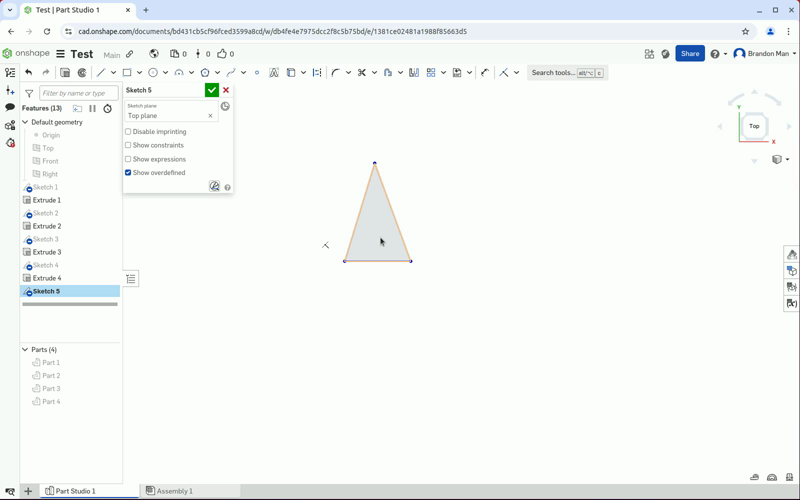
scroll(6)
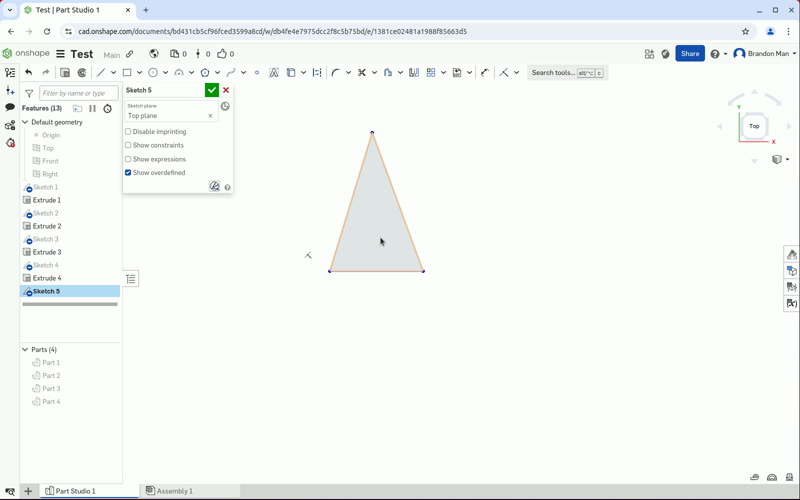
scroll(6)
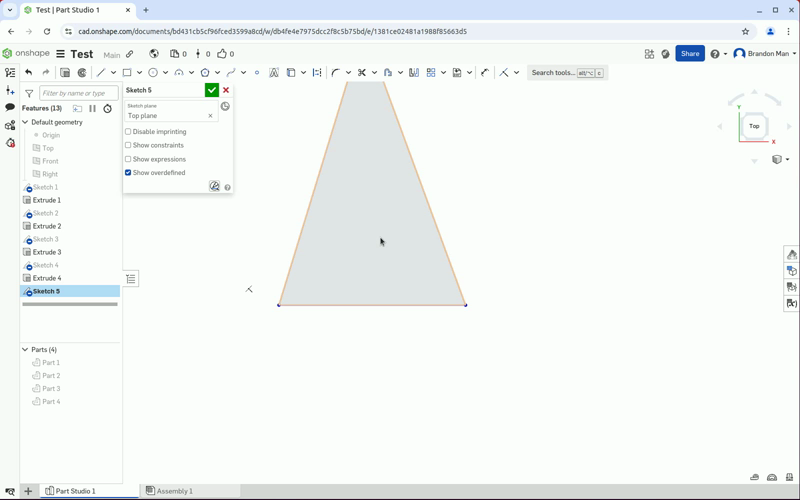
click(380, 237)
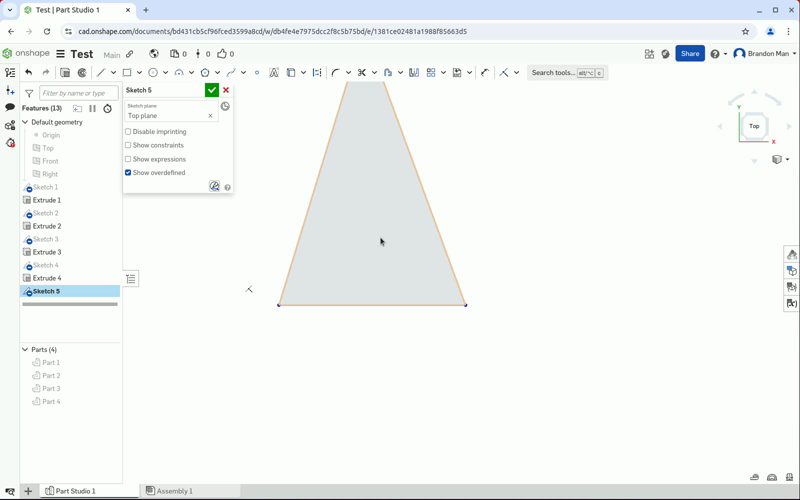
scroll(-6)
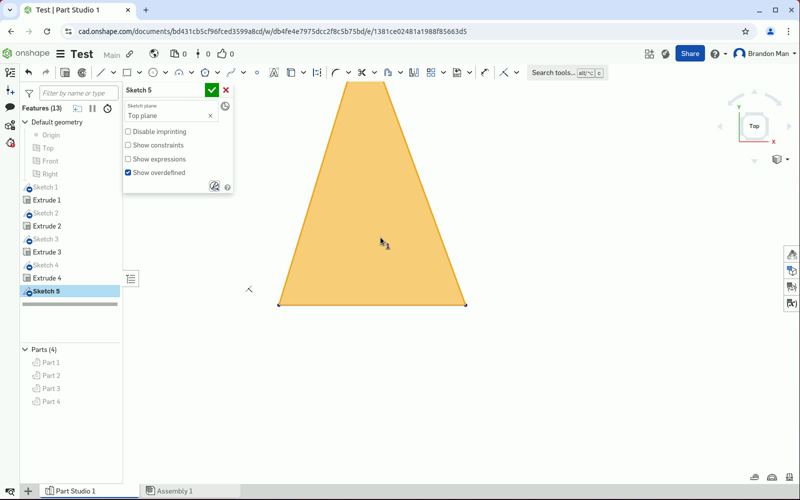
scroll(-6)
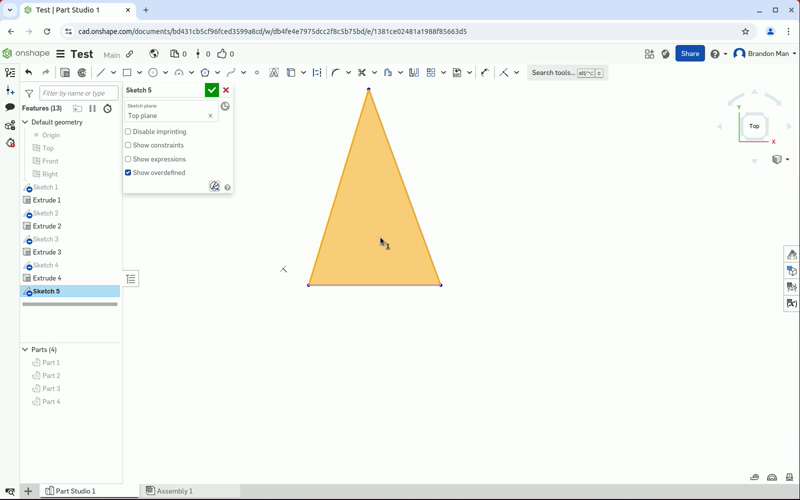
scroll(-6)
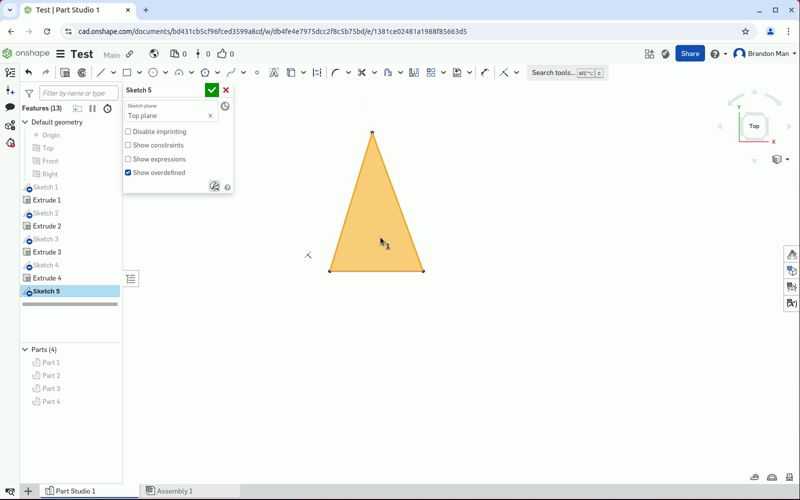
scroll(-6)
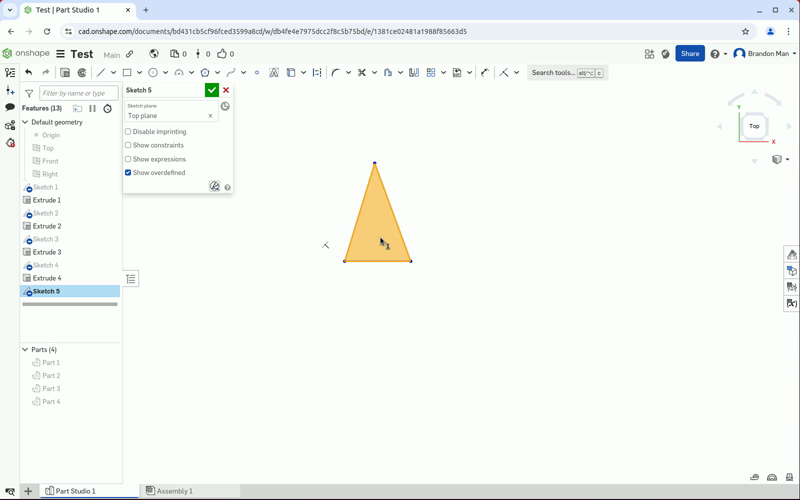
scroll(-6)
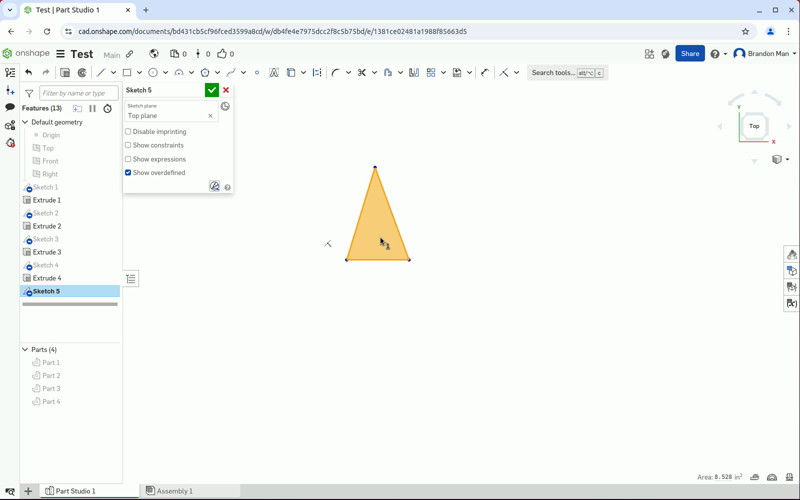
scroll(-6)
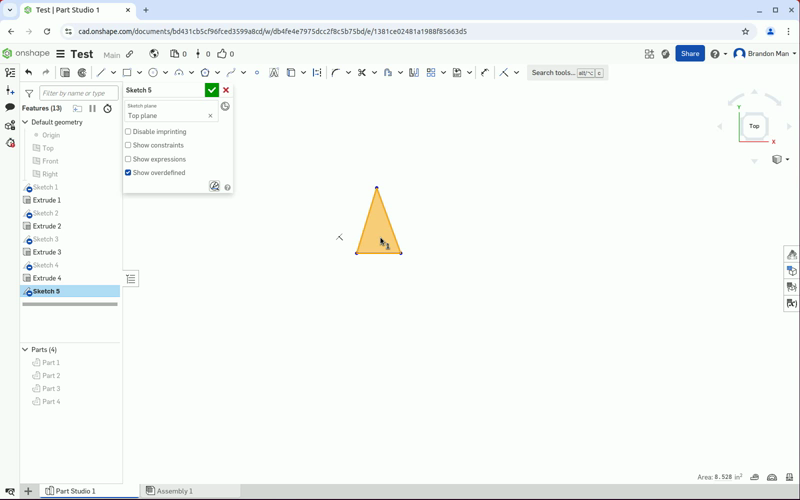
scroll(-6)
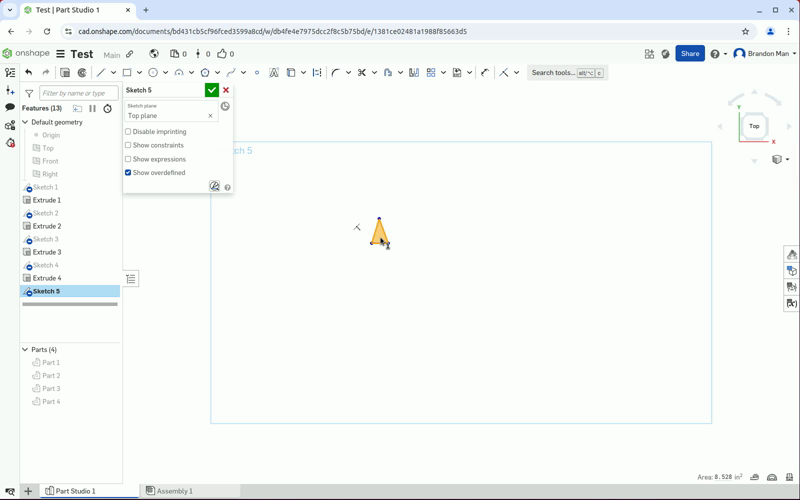
mouse_move(73, 352)
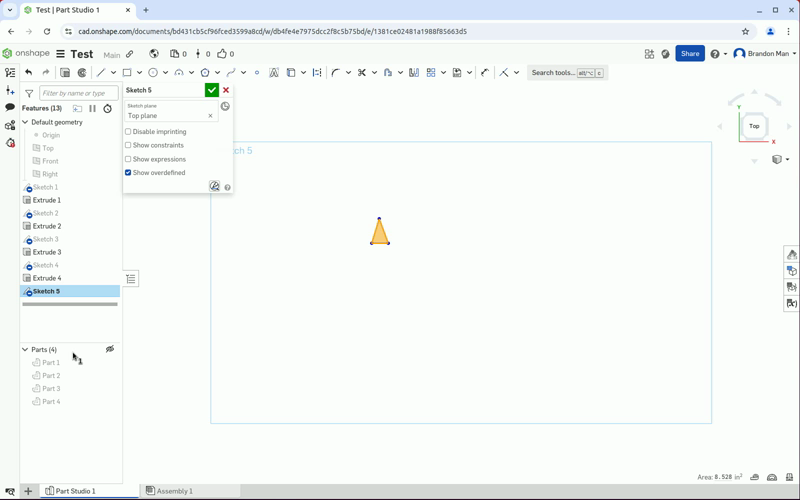
key(shift+y)
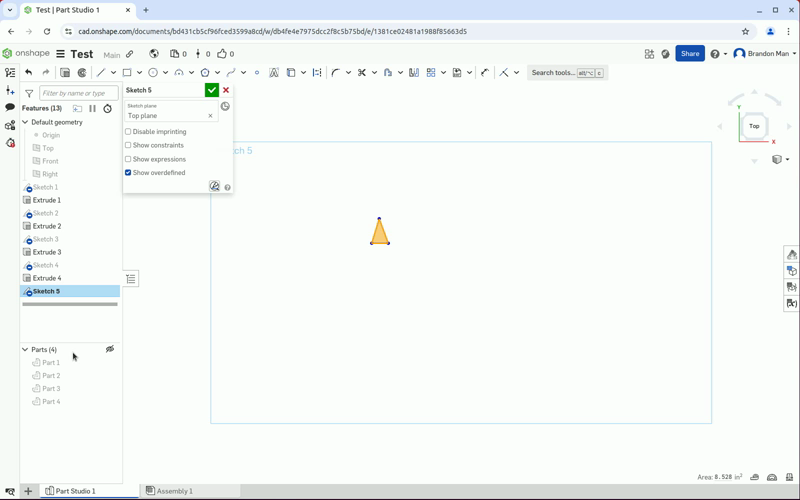
key(shift+e)
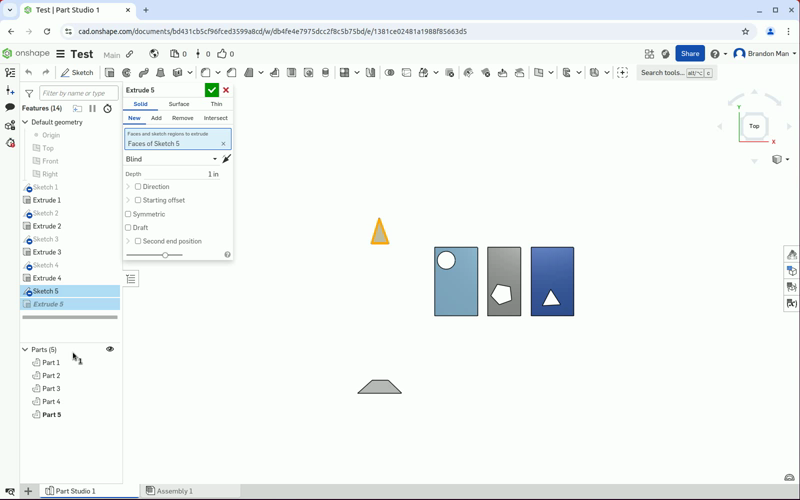
mouse_move(143, 106)
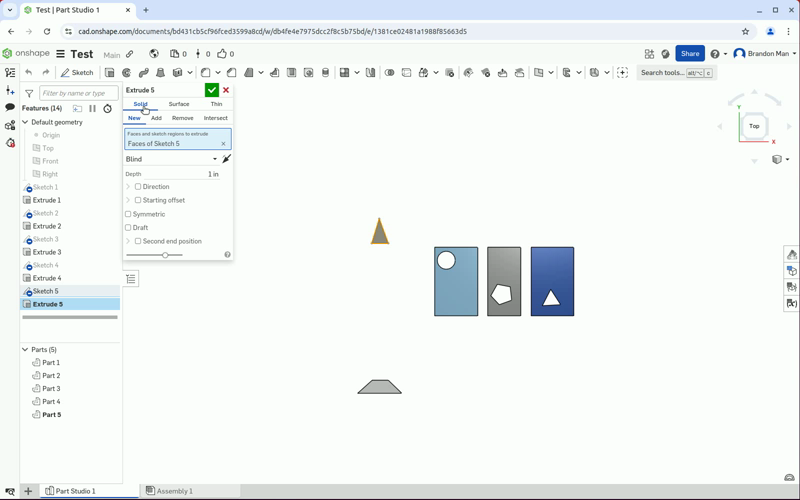
click(143, 106)
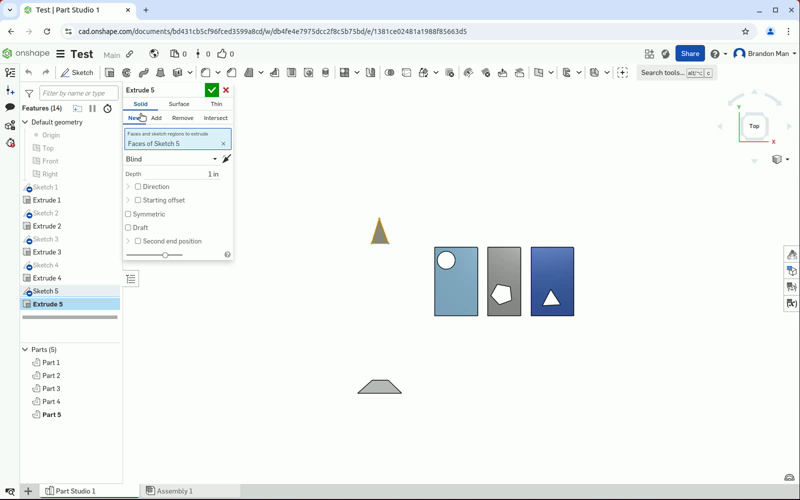
mouse_move(137, 120)
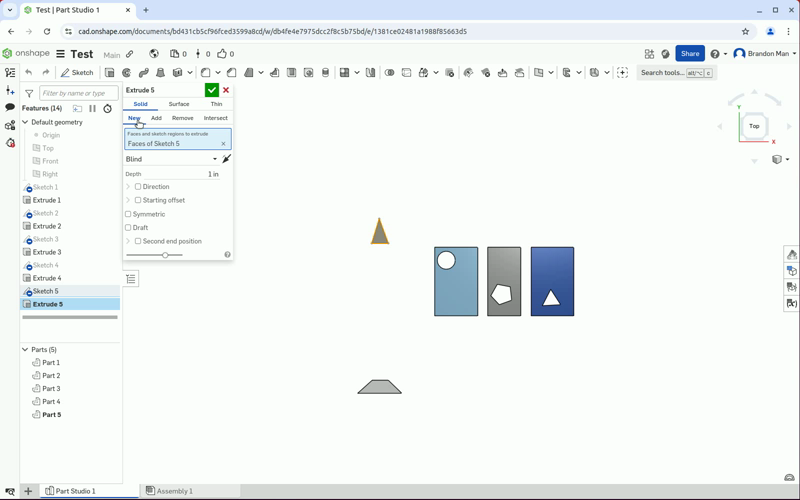
click(137, 120)
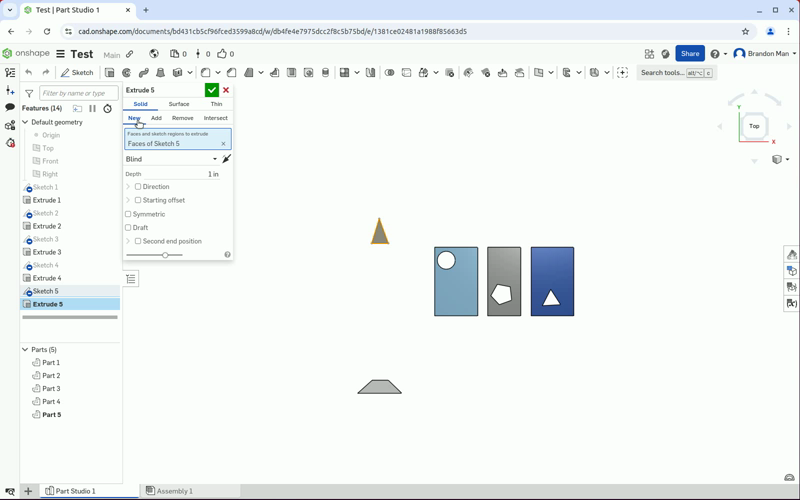
key(tab, 4)
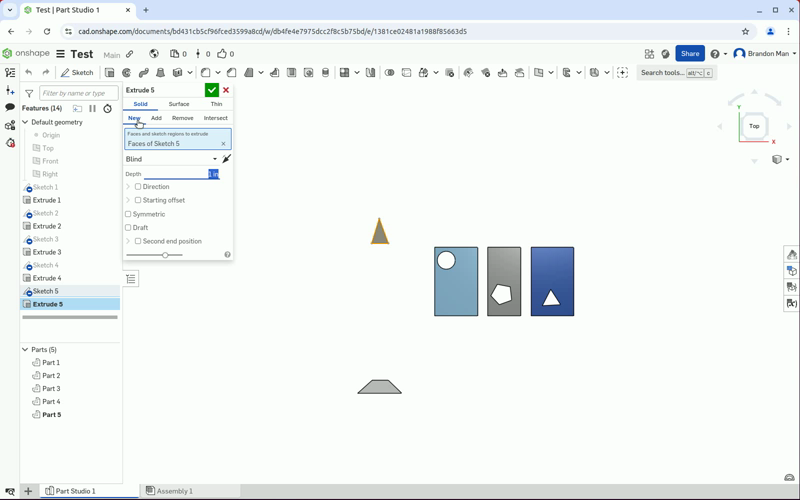
text(8.666)
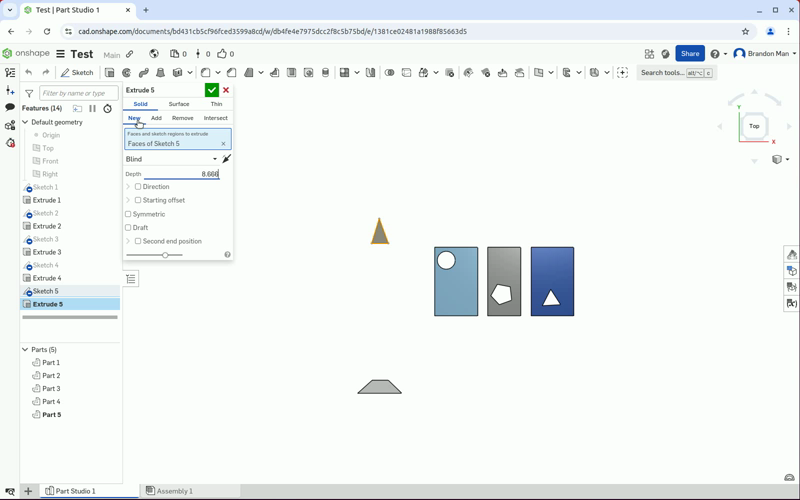
key(enter)
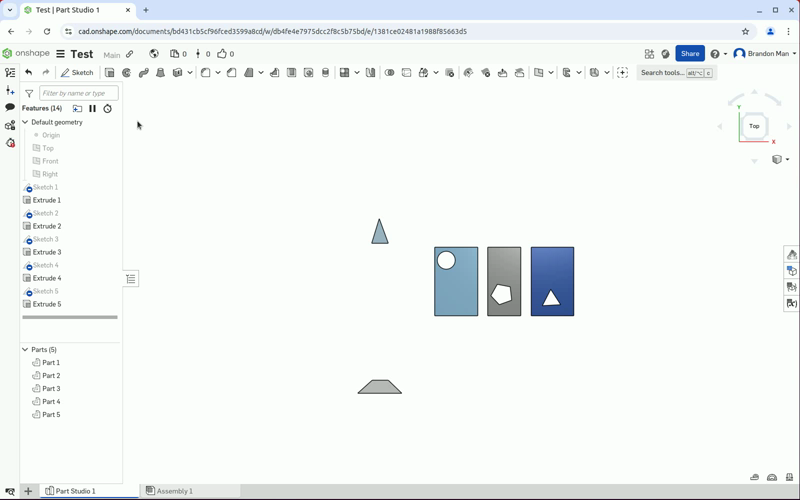
key(shift+h)
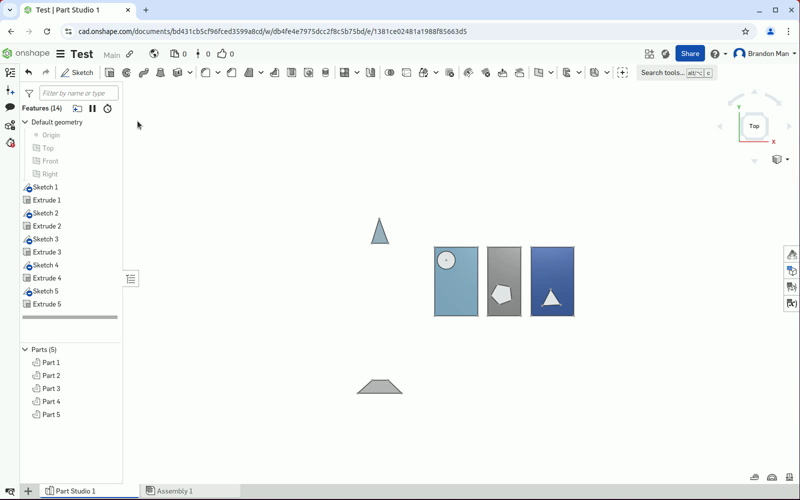
key(shift+h)
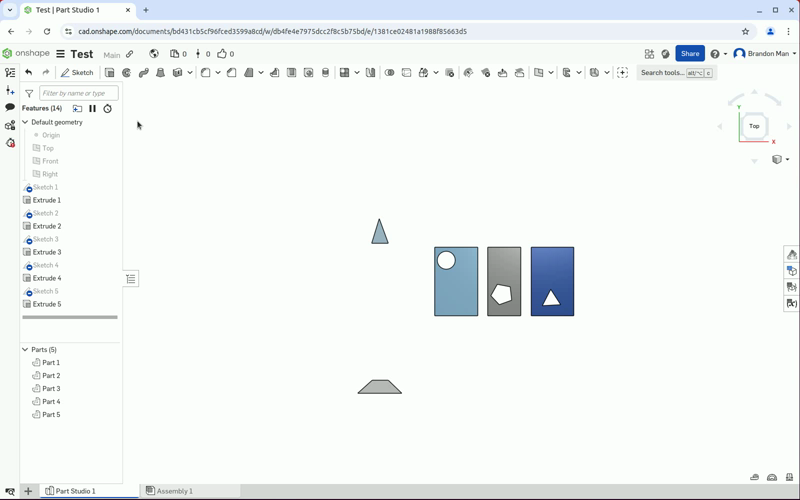
mouse_move(73, 189)
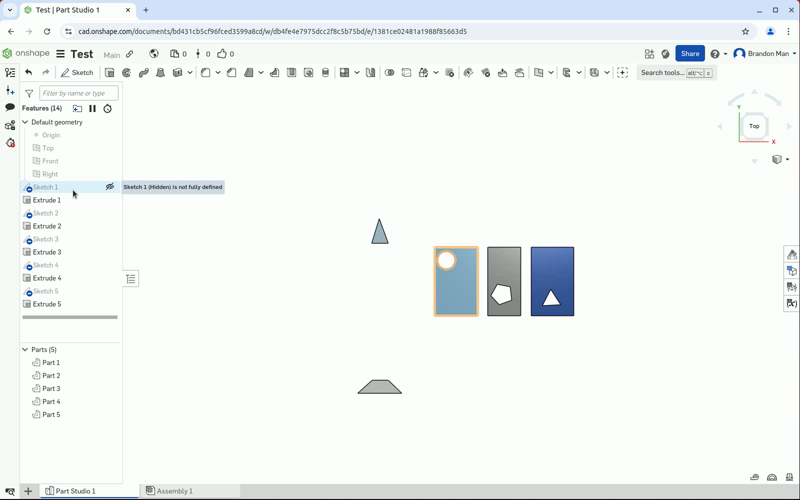
click(73, 189)
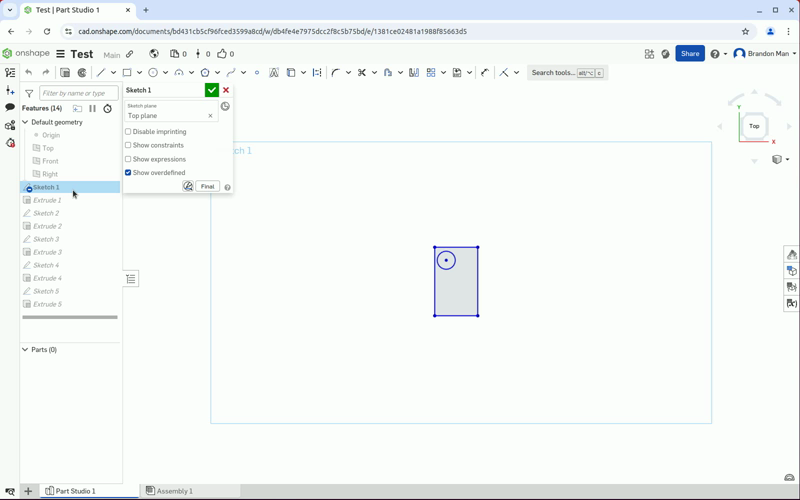
mouse_move(229, 92)
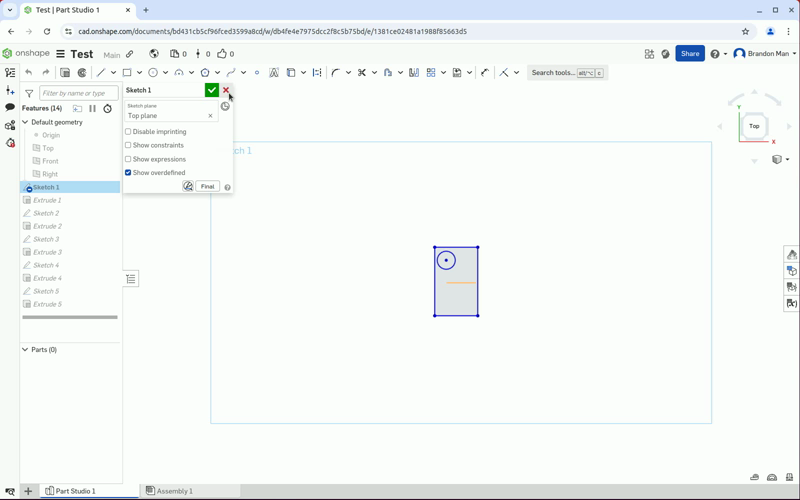
click(229, 92)
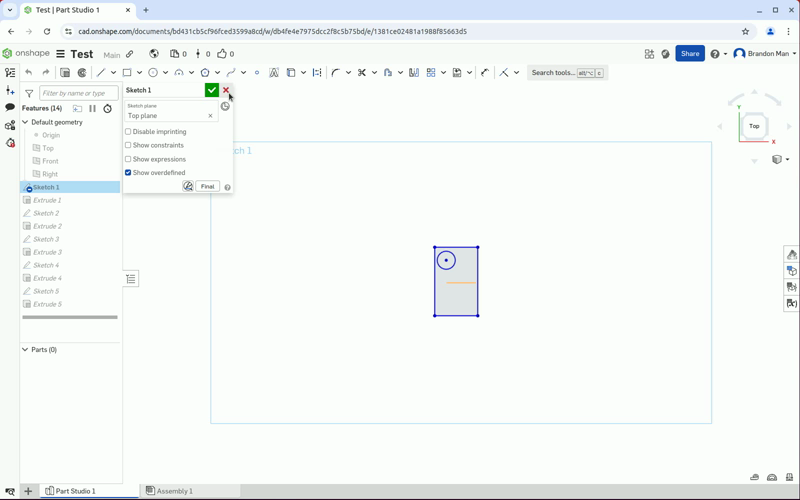
key(shift+s)
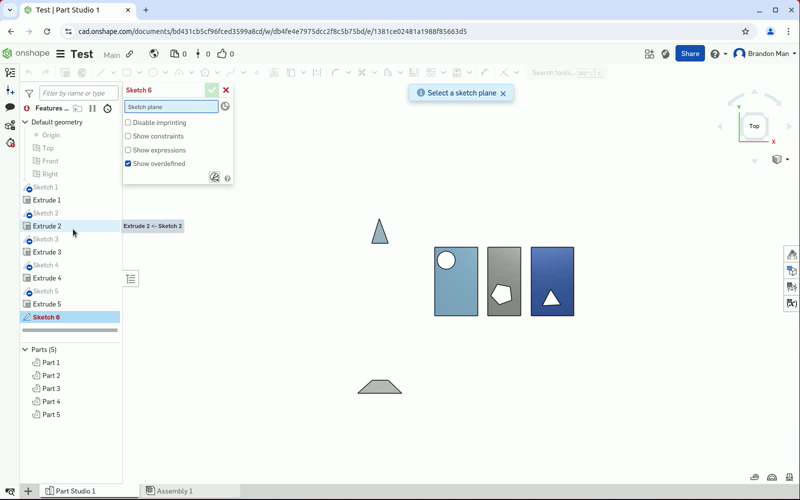
scroll(3)
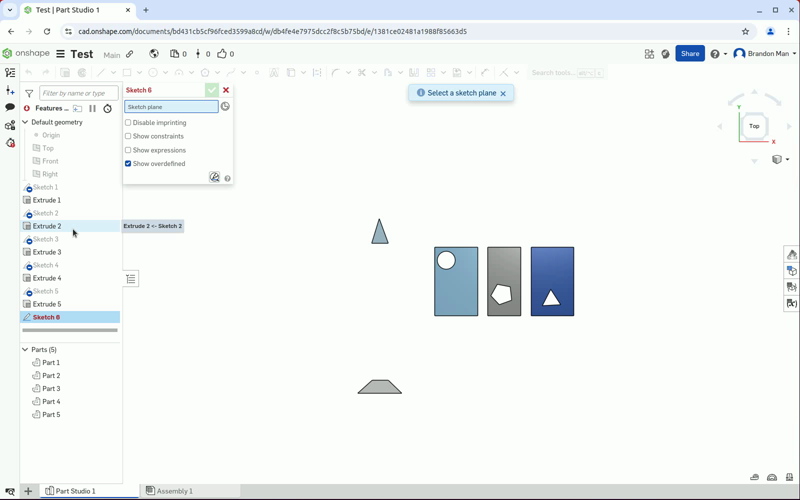
mouse_move(73, 150)
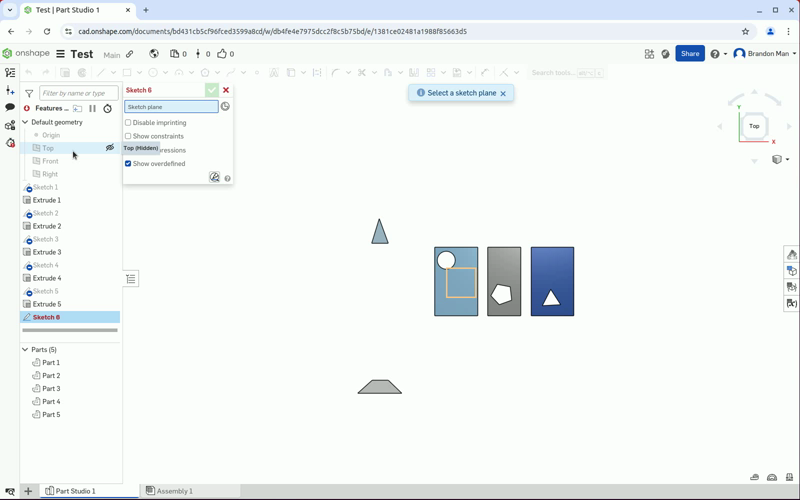
click(73, 150)
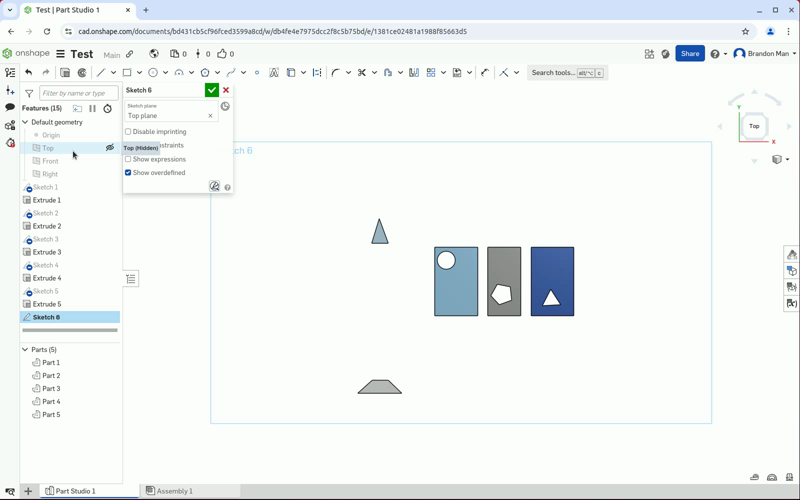
mouse_move(73, 352)
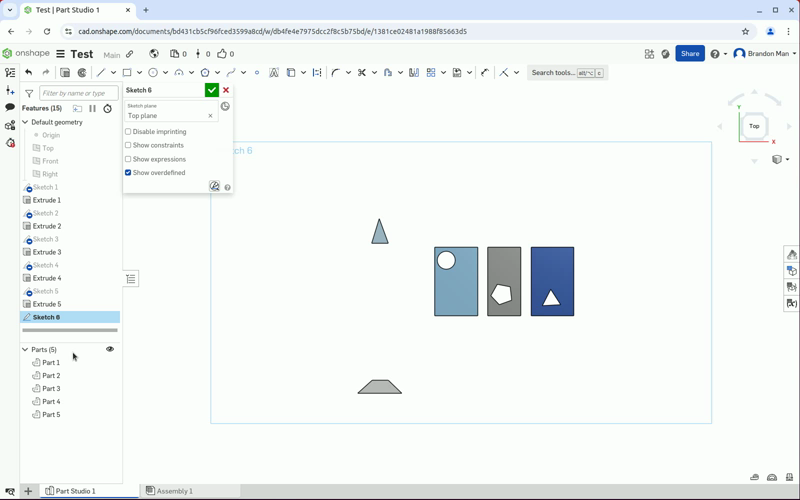
key(y)
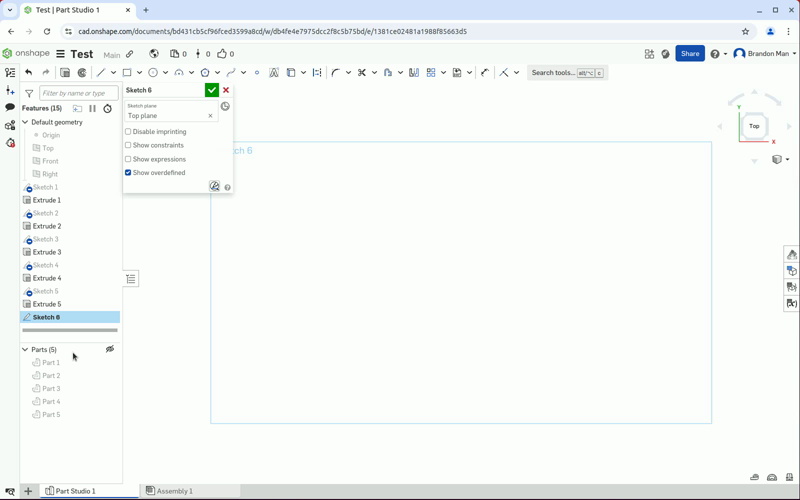
key(l)
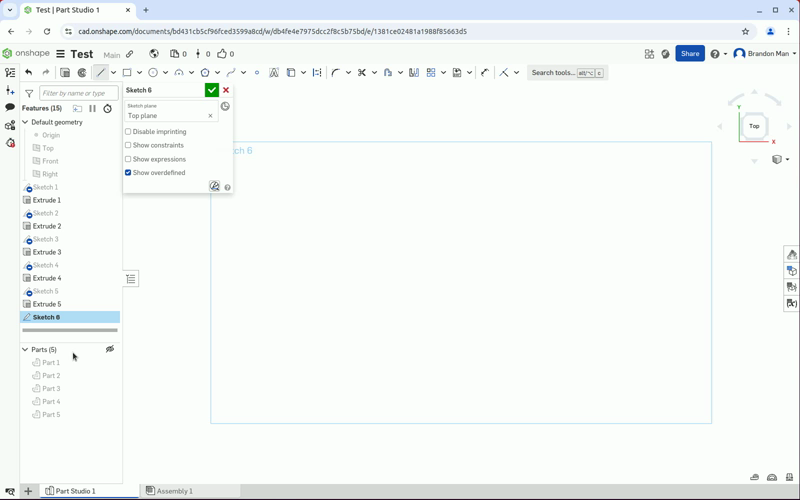
key_down(shift)
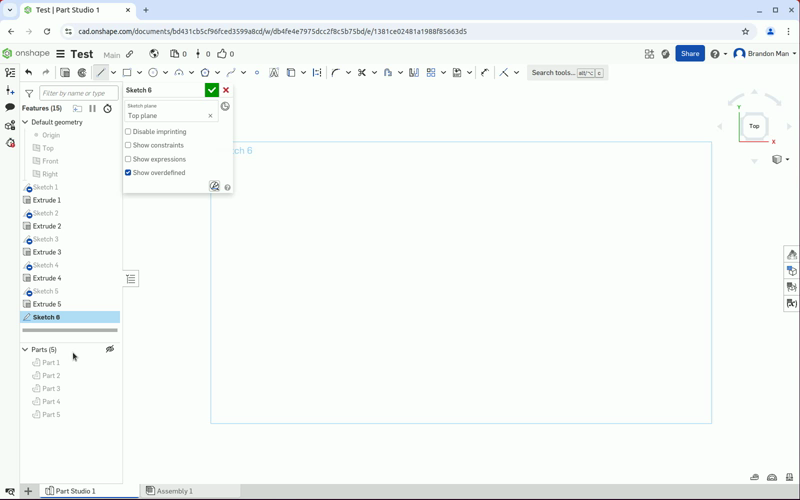
mouse_move(371, 380)
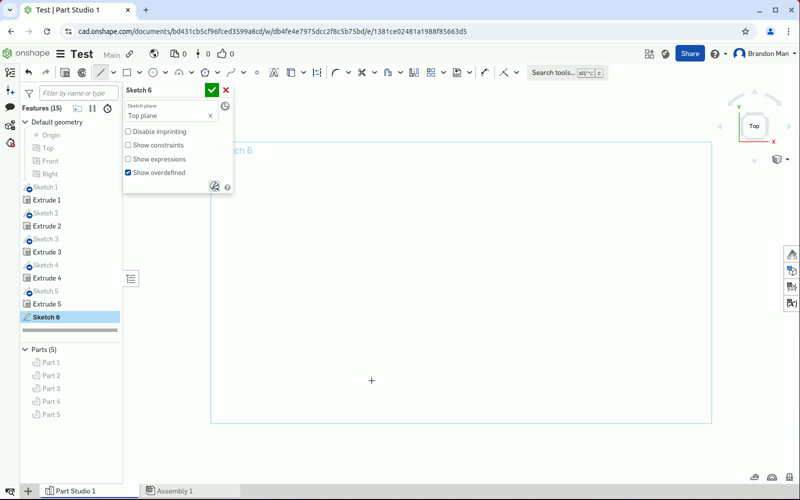
click(371, 380)
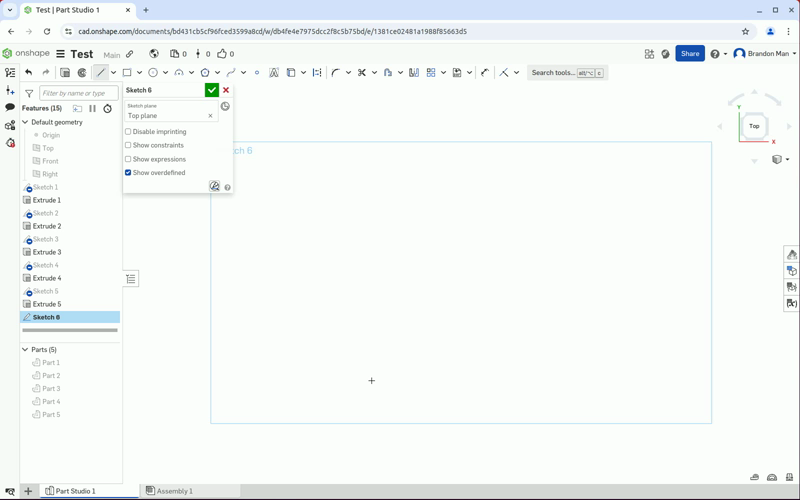
key_up(shift)
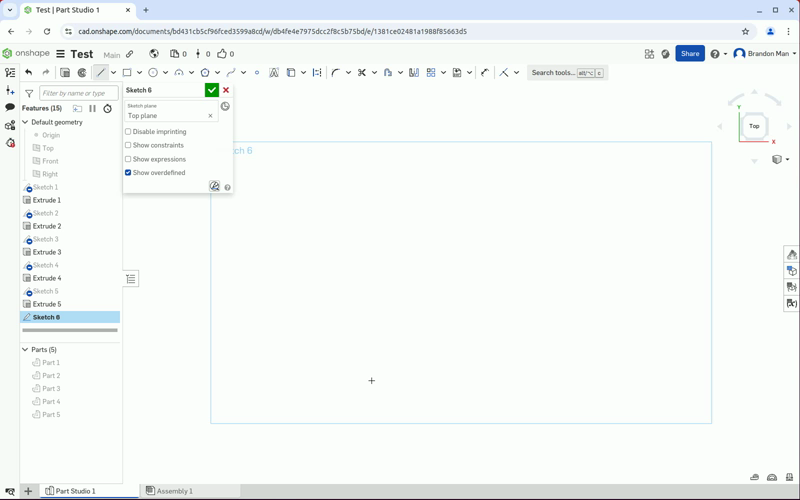
key_down(shift)
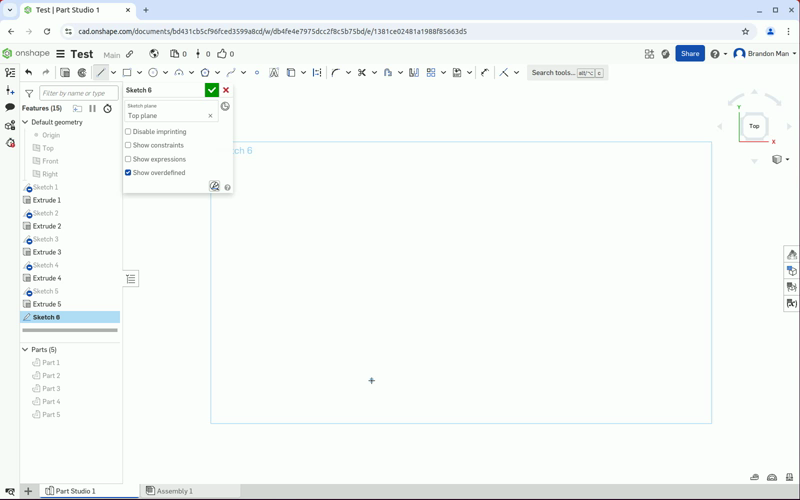
mouse_move(401, 380)
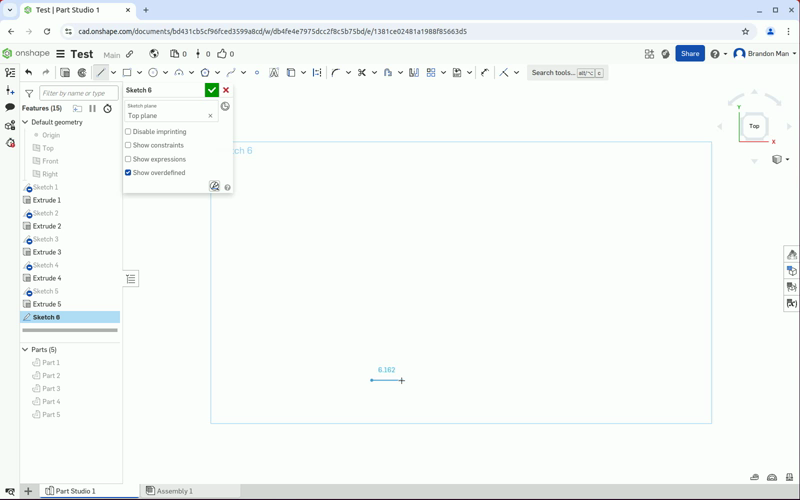
mouse_move(387, 380)
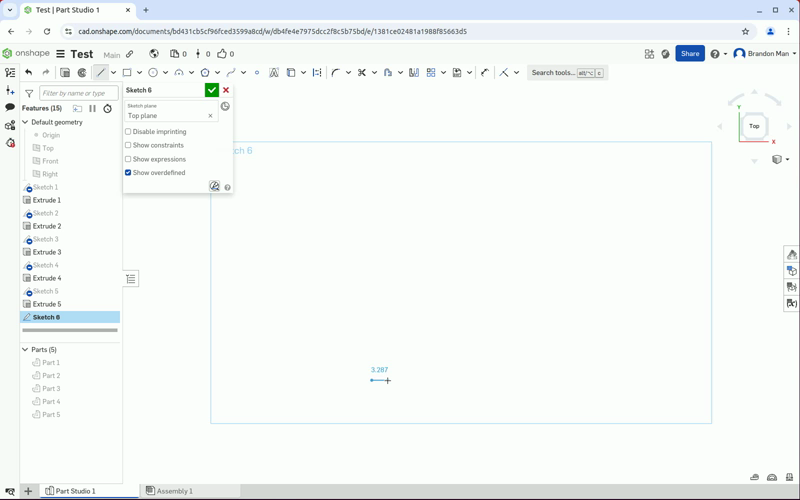
click(387, 380)
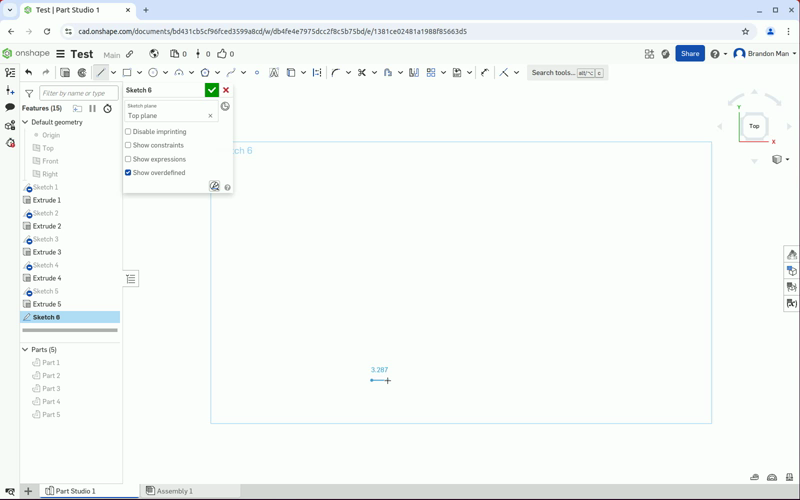
key_up(shift)
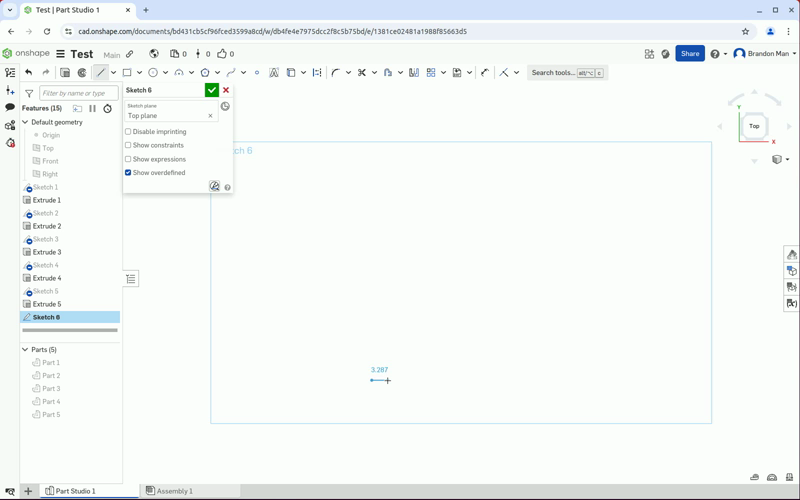
key_down(shift)
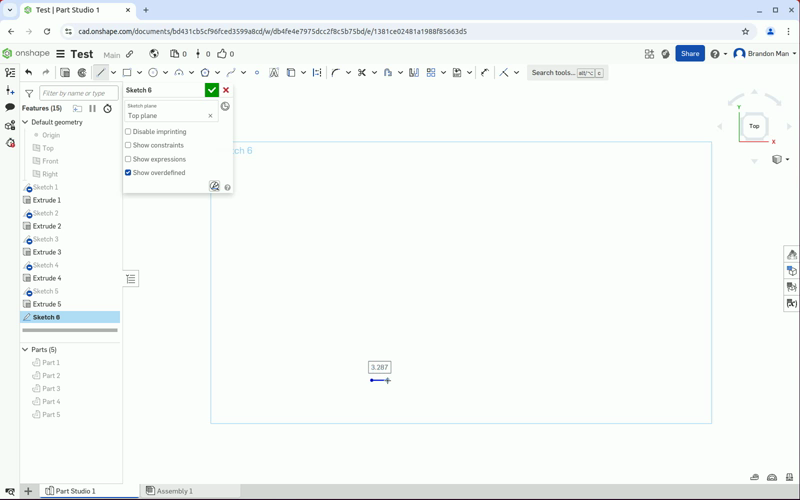
mouse_move(387, 243)
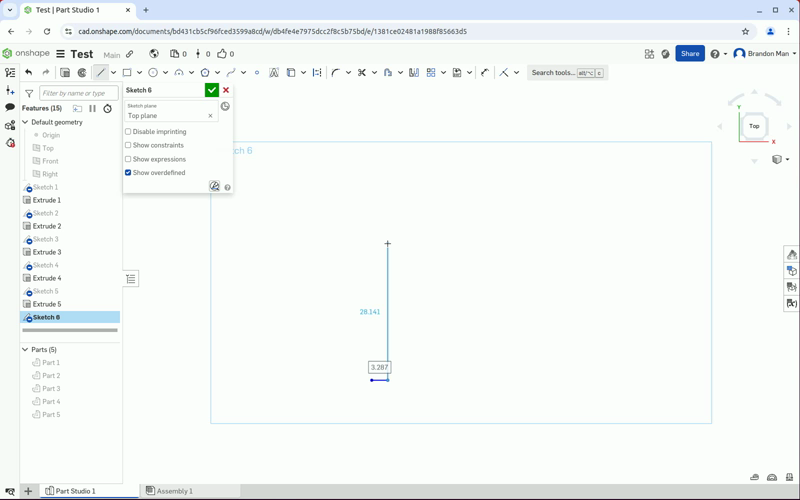
click(387, 243)
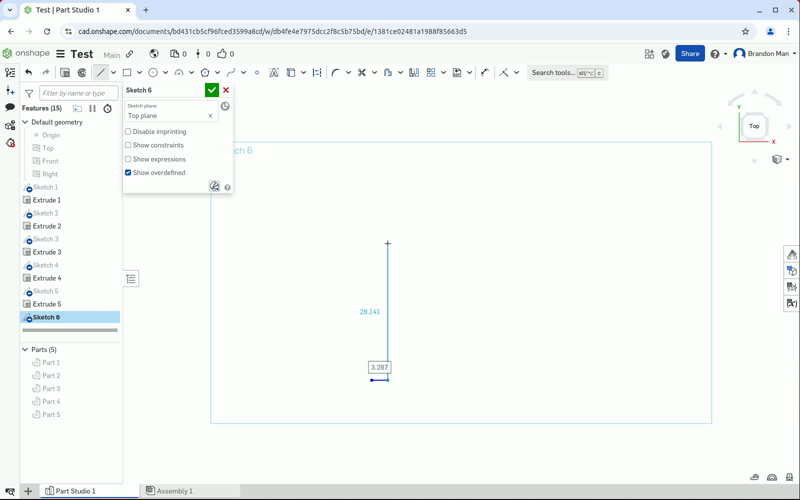
key_up(shift)
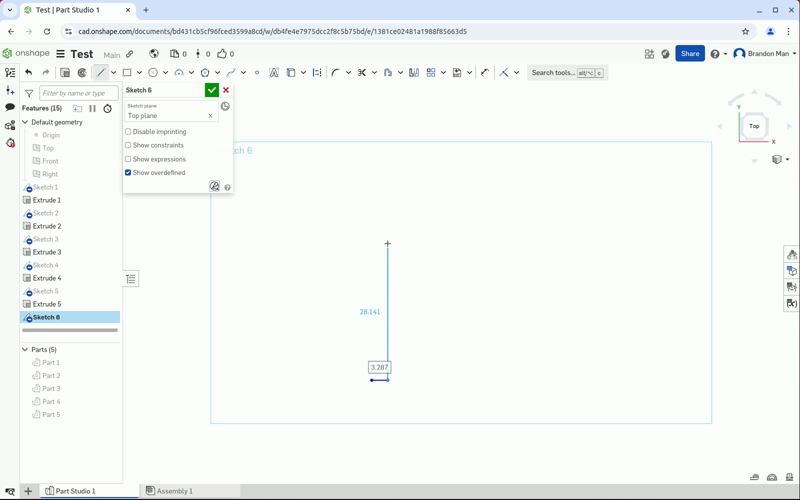
key_down(shift)
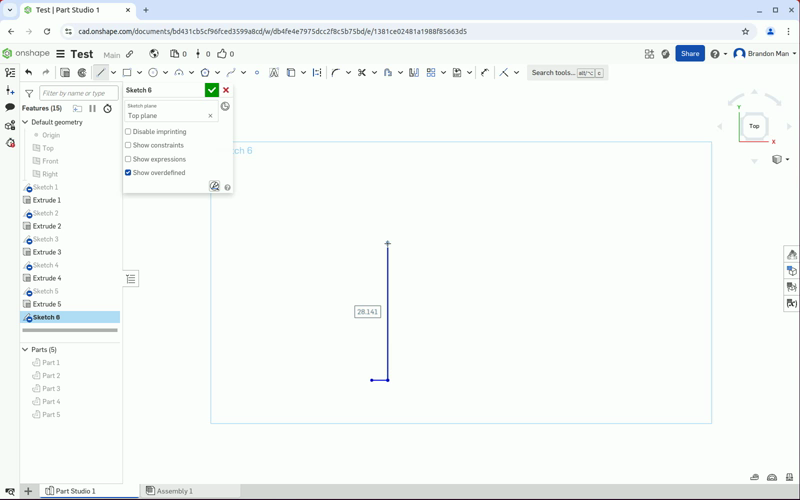
mouse_move(417, 243)
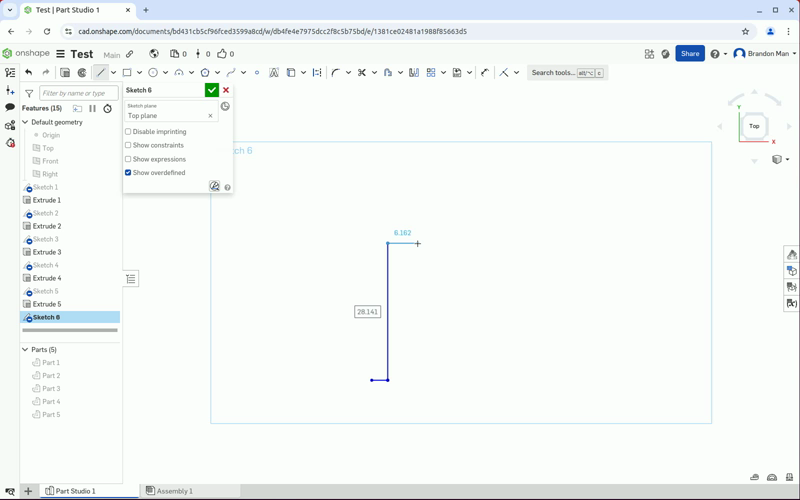
mouse_move(371, 243)
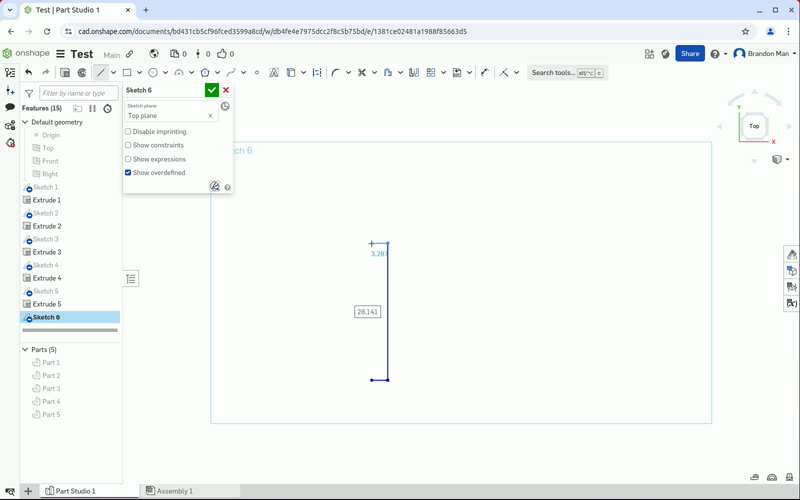
click(371, 243)
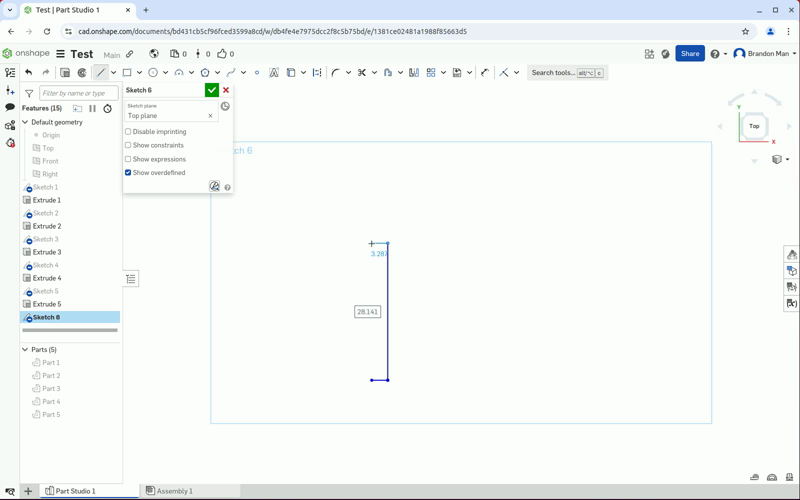
key_up(shift)
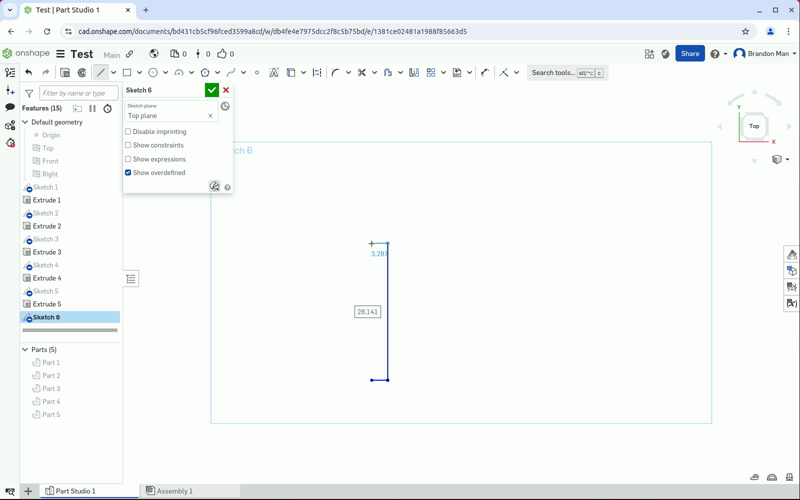
key_down(shift)
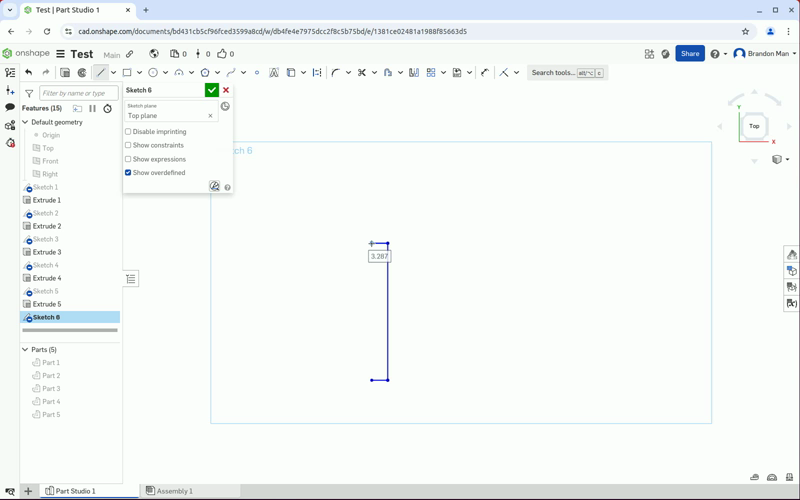
mouse_move(371, 380)
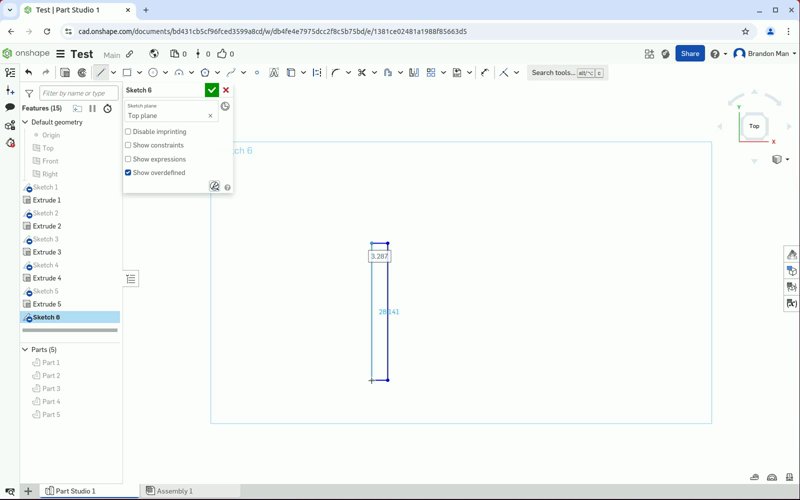
key_up(shift)
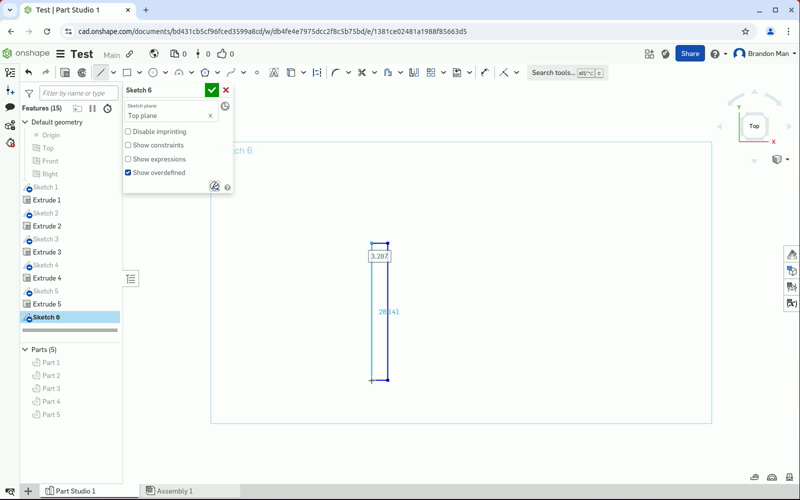
click(371, 380)
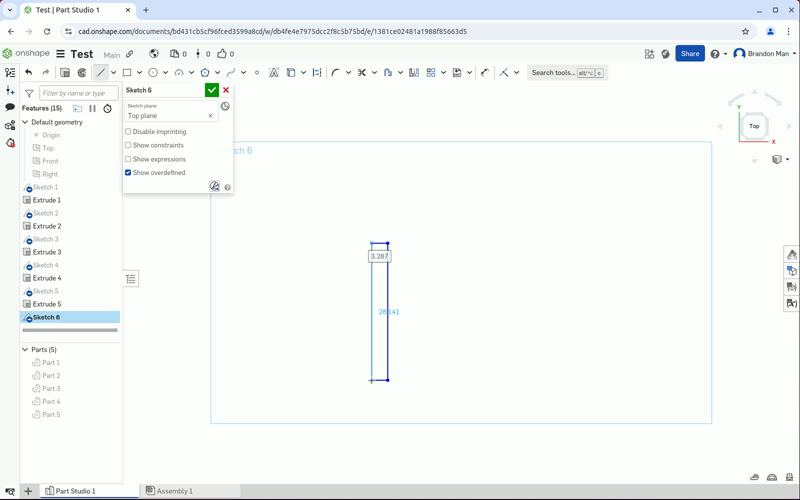
key(esc)
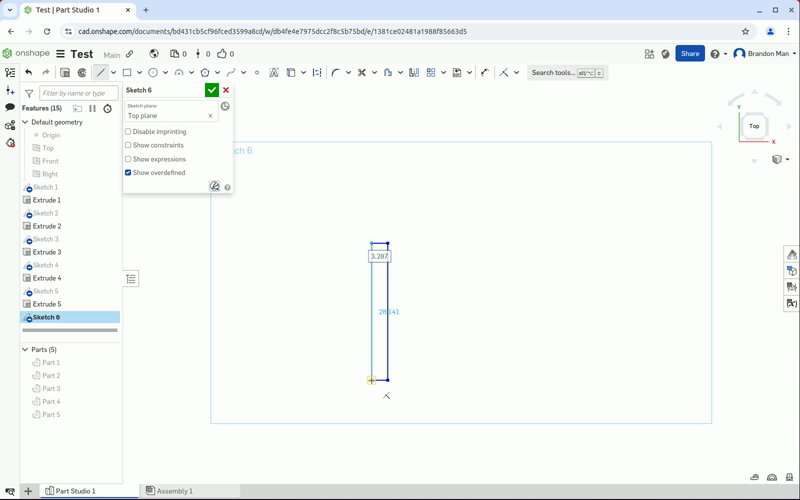
mouse_move(385, 324)
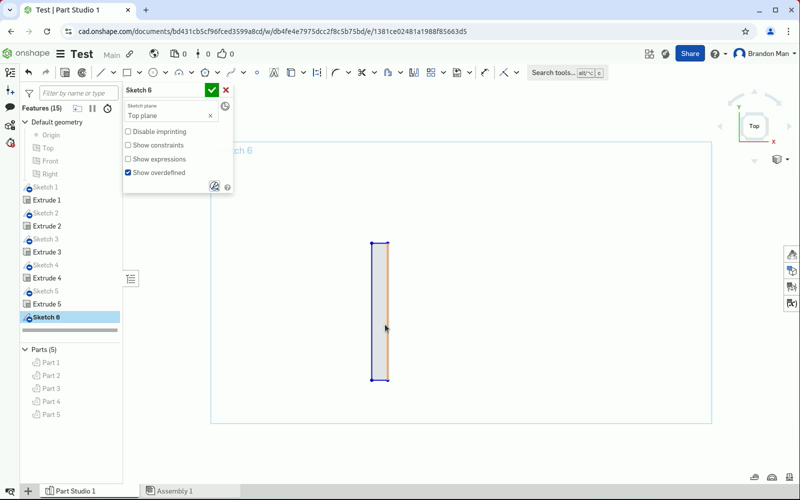
click(385, 324)
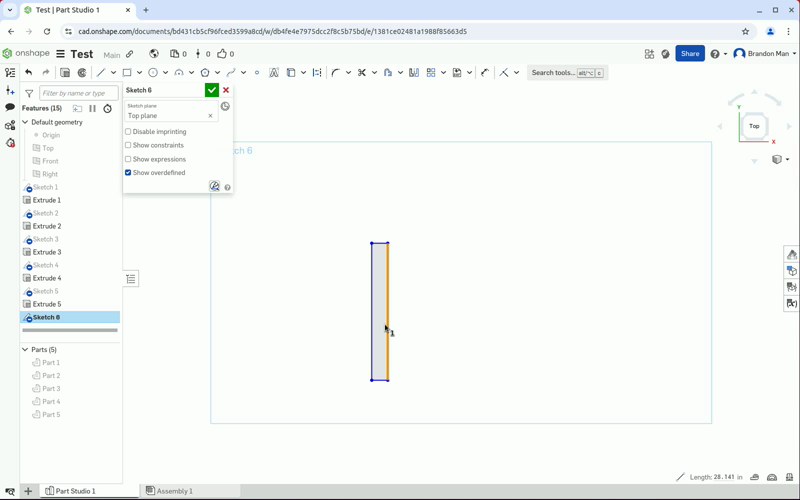
mouse_move(73, 352)
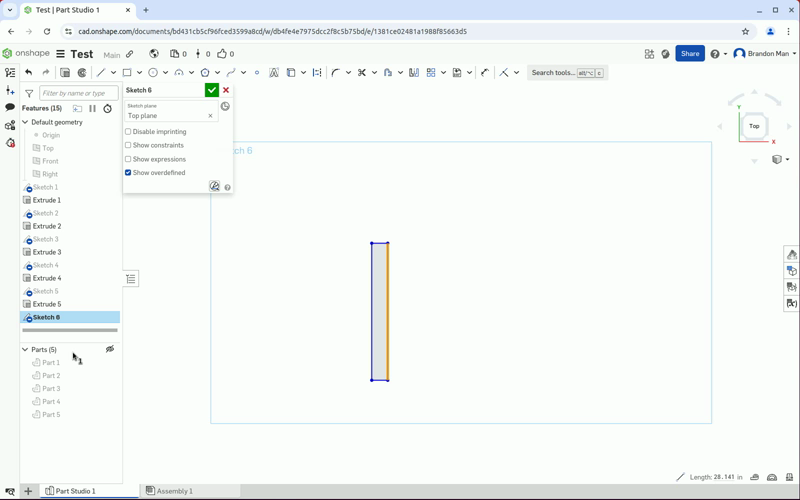
key(shift+y)
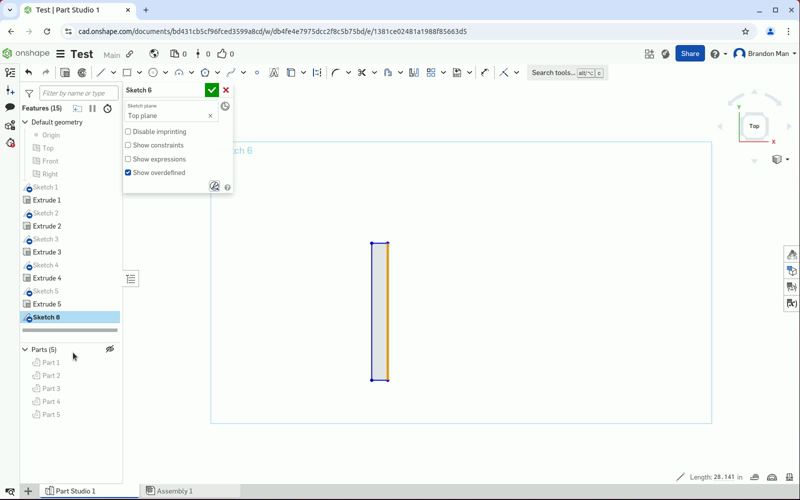
key(shift+e)
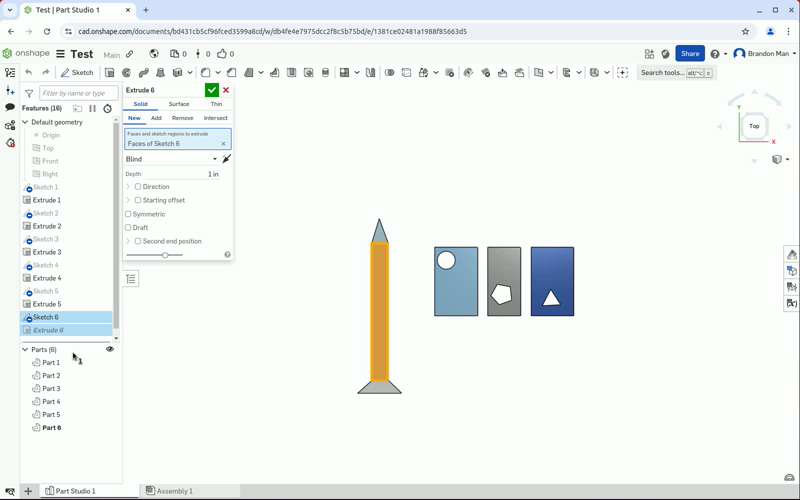
mouse_move(143, 106)
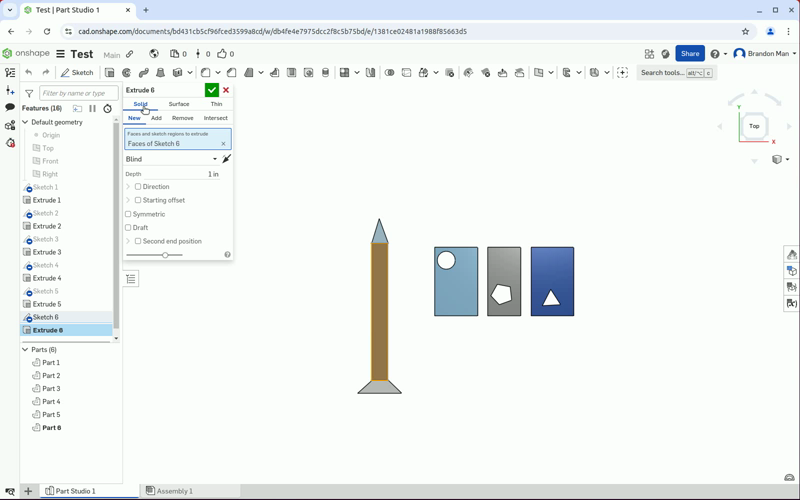
click(143, 106)
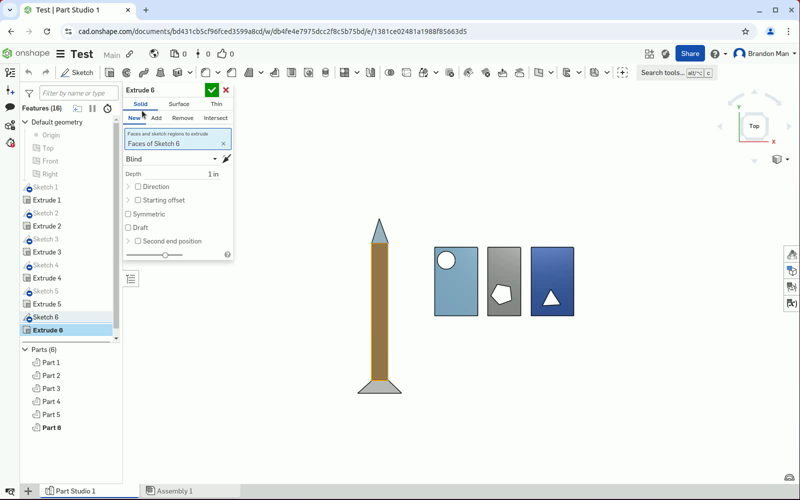
mouse_move(137, 120)
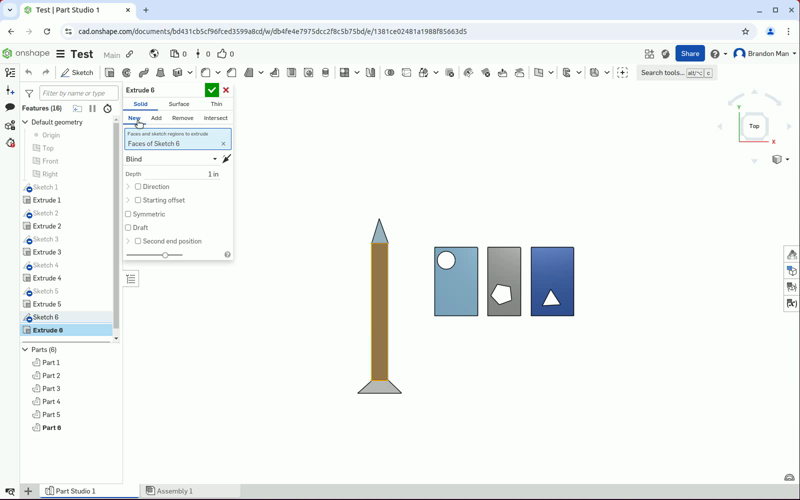
click(137, 120)
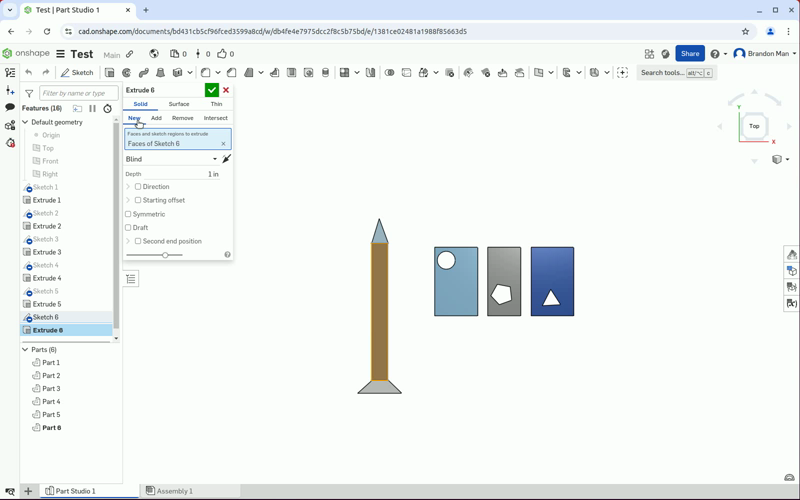
key(tab, 4)
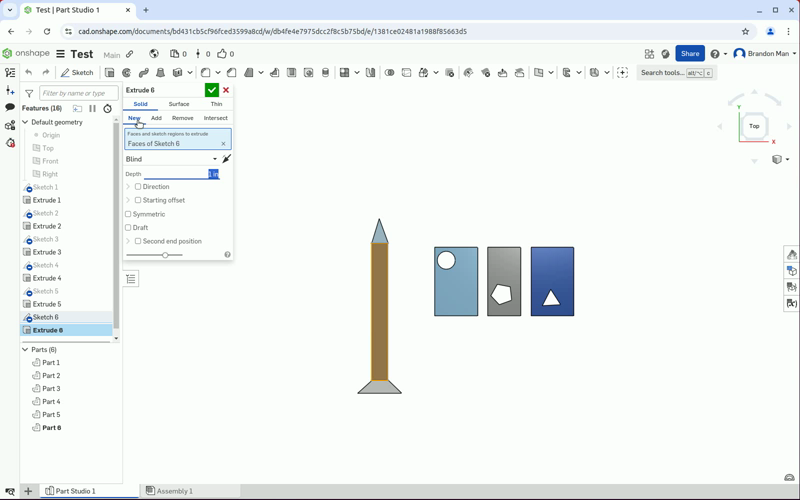
text(8.666)
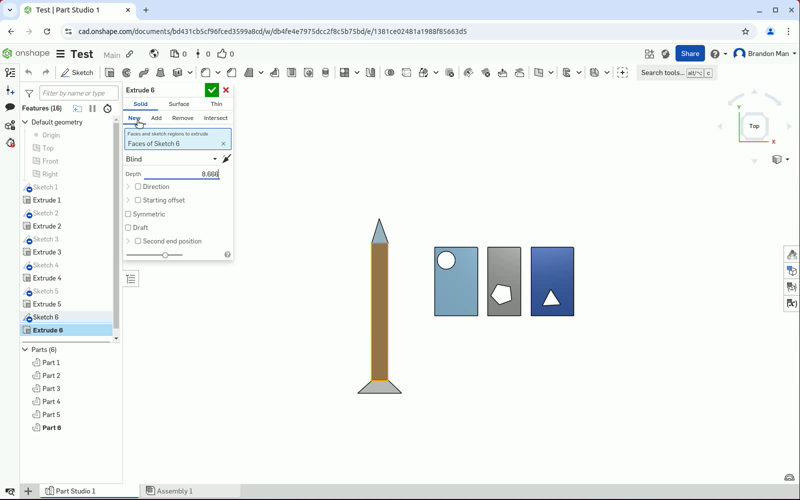
key(enter)
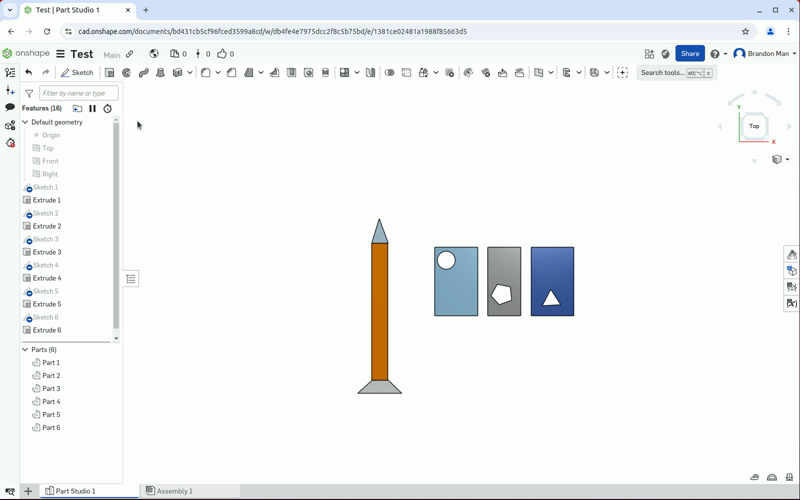
key(shift+h)
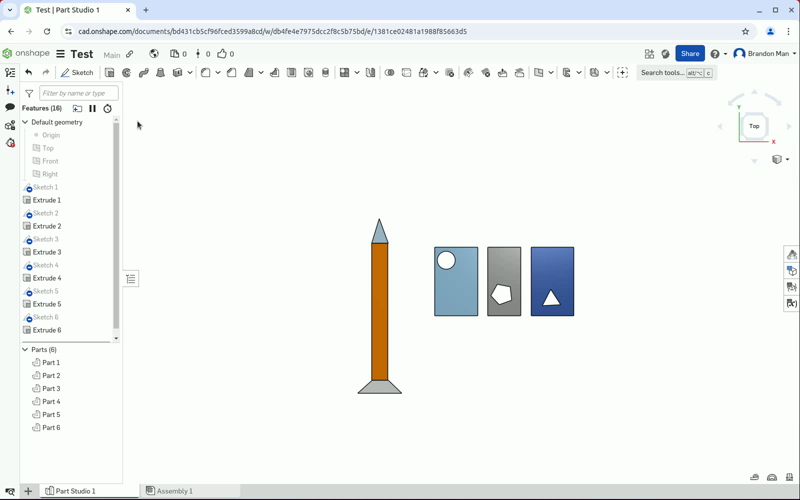
key(shift+h)
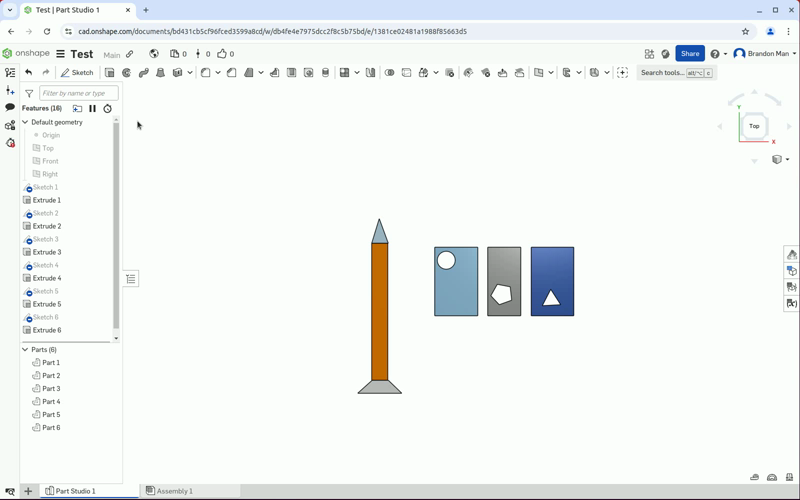
key(shift+7)
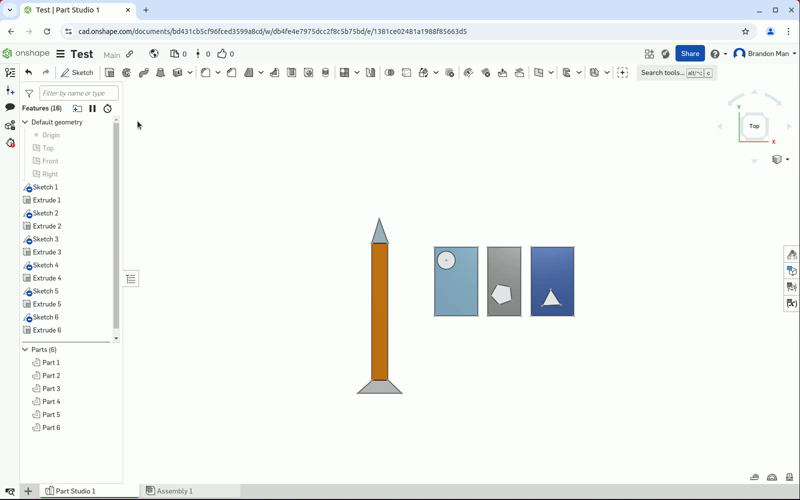
key(up, 3)
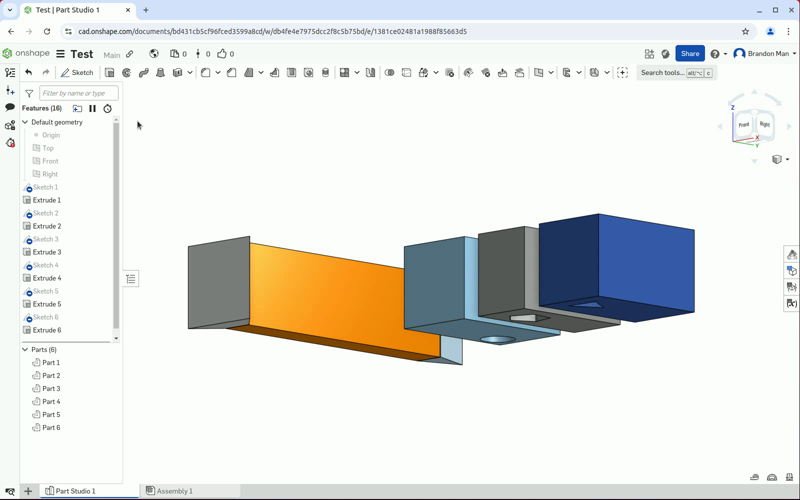
key(left, 3)
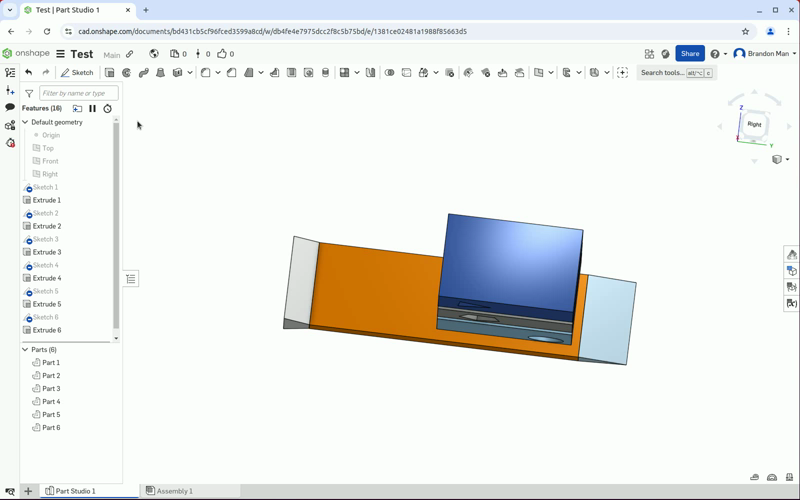
key(right, 3)
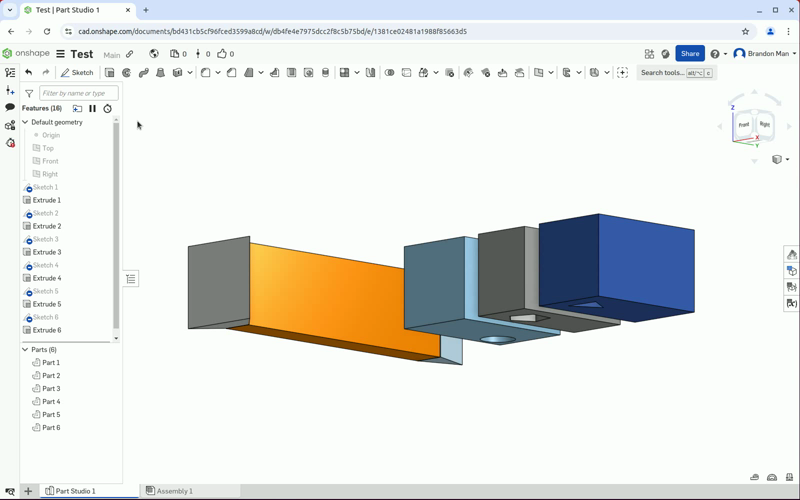
key(down, 3)
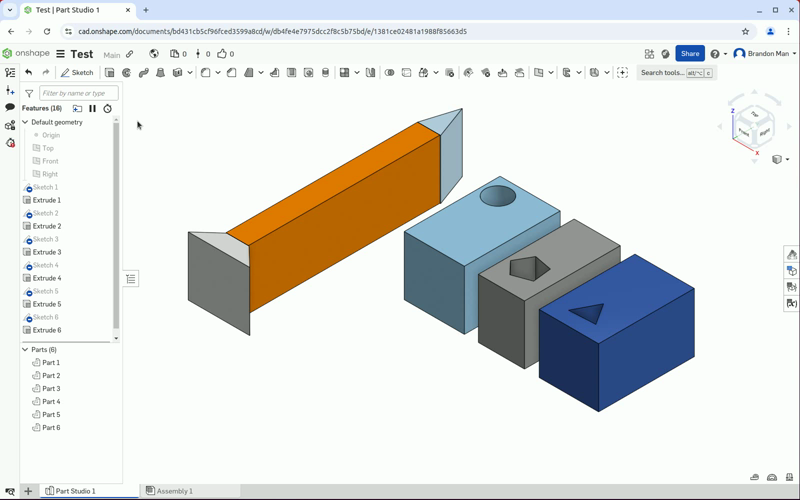
mouse_move(69, 189)
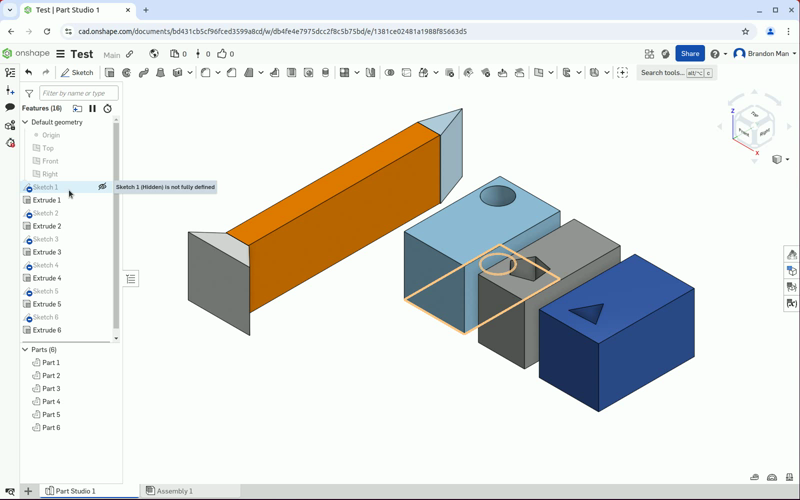
click(69, 189)